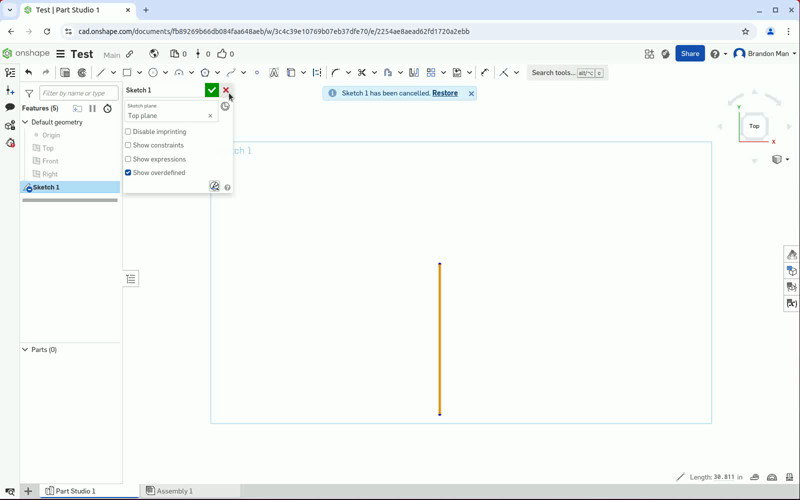
key(shift+h)
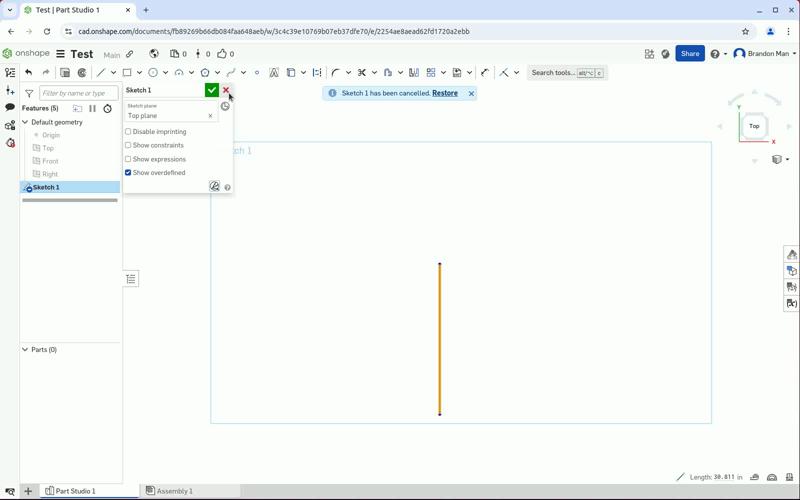
key(shift+s)
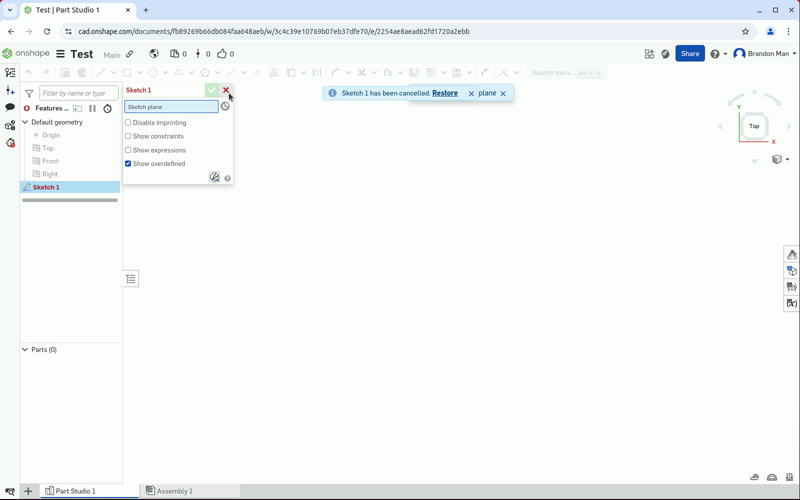
mouse_move(73, 150)
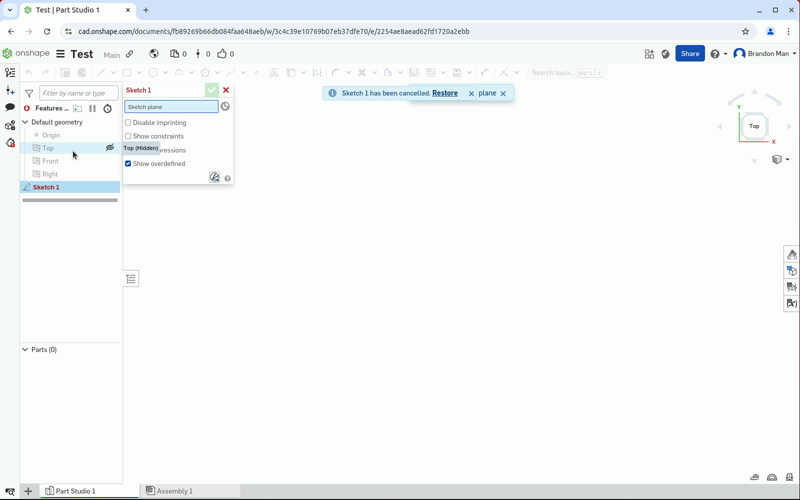
click(73, 150)
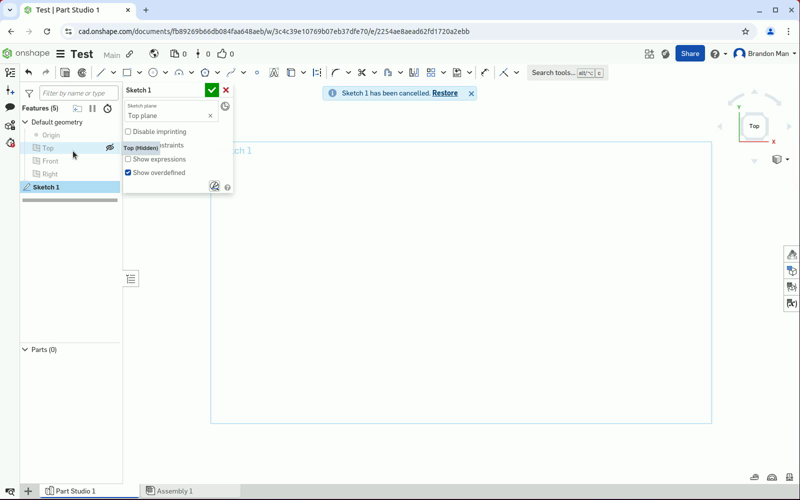
mouse_move(73, 352)
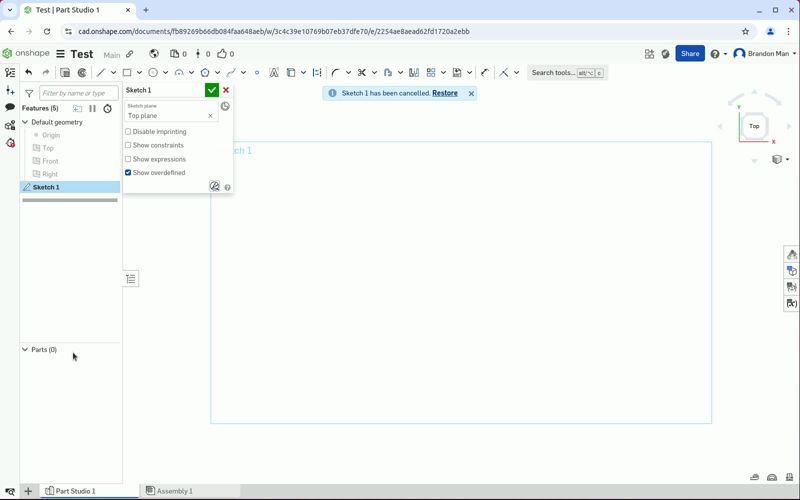
key(y)
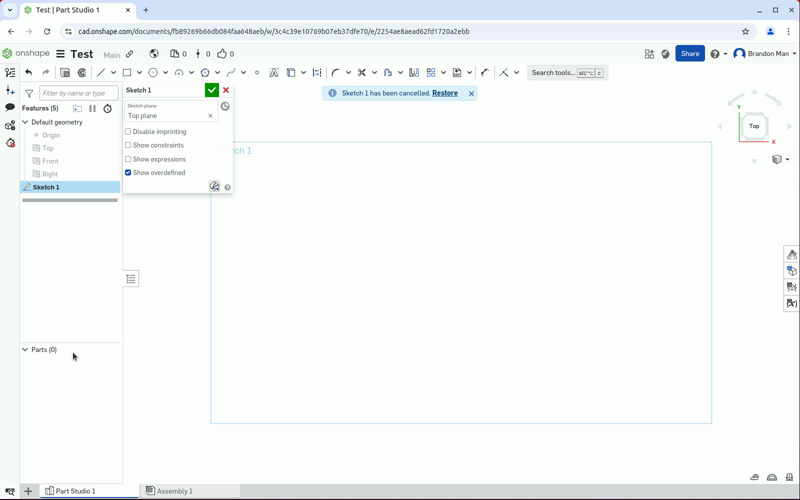
key(l)
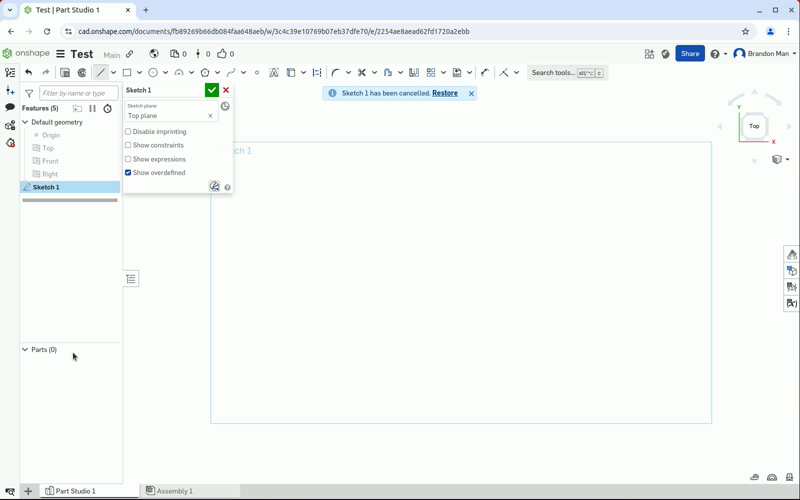
key_down(shift)
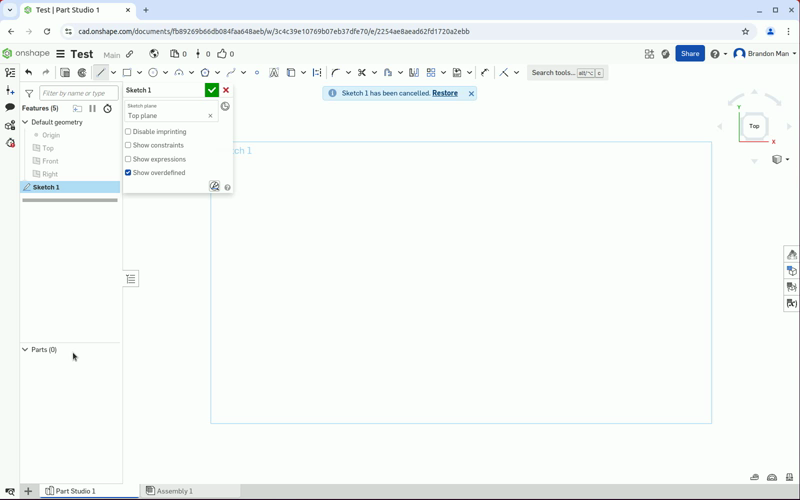
mouse_move(460, 297)
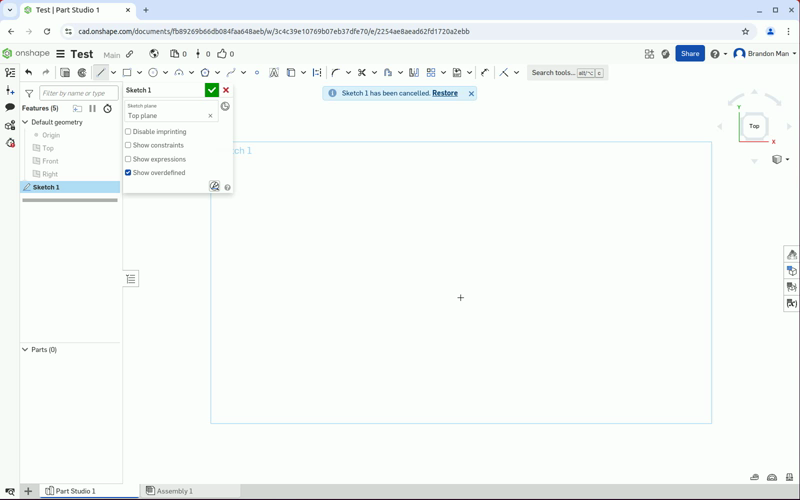
click(460, 297)
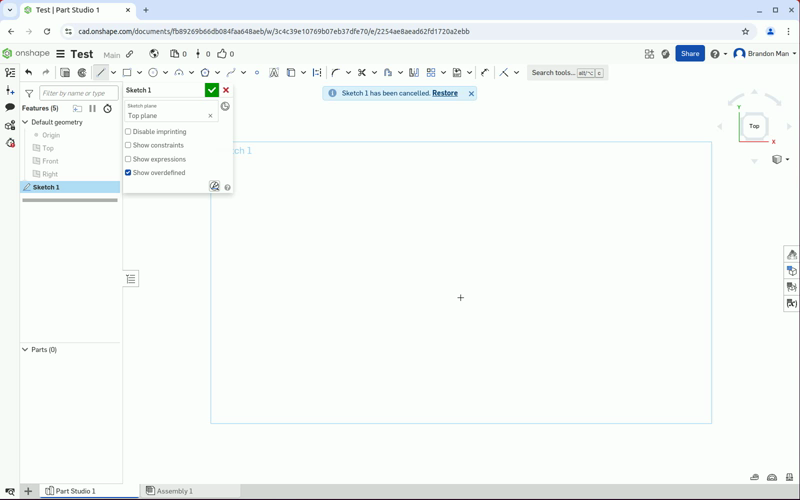
key_up(shift)
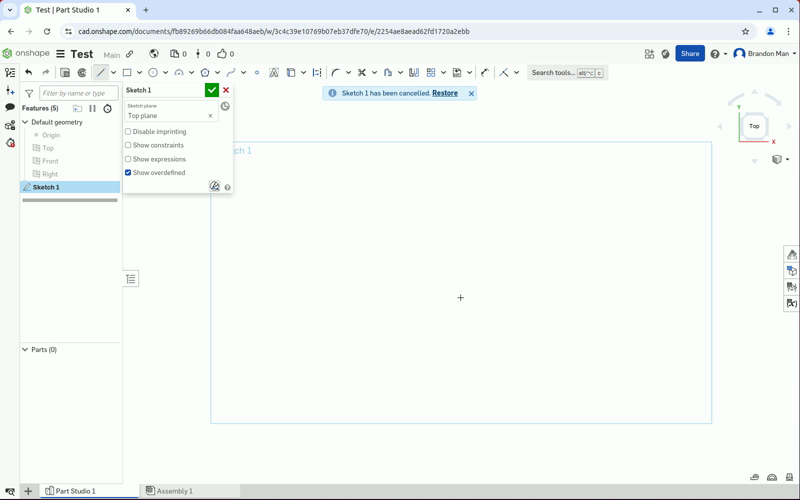
key_down(shift)
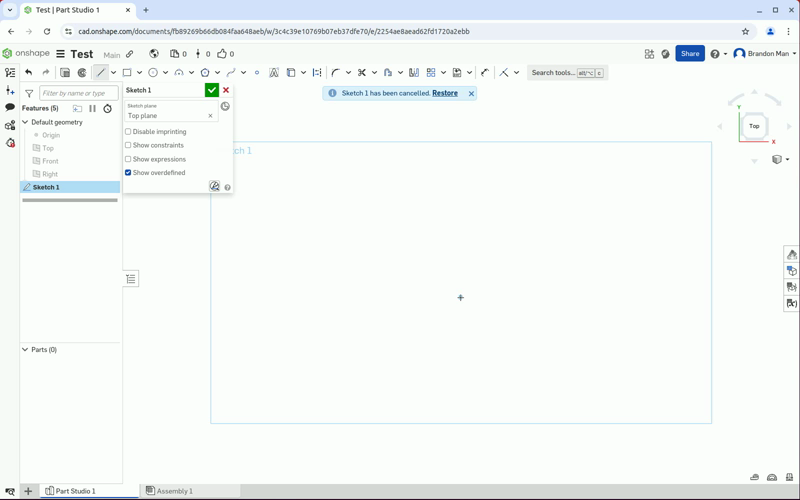
mouse_move(490, 297)
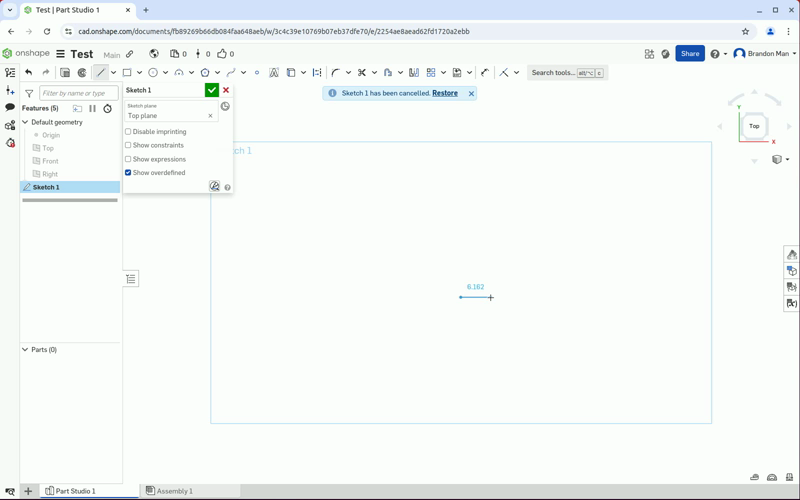
mouse_move(475, 297)
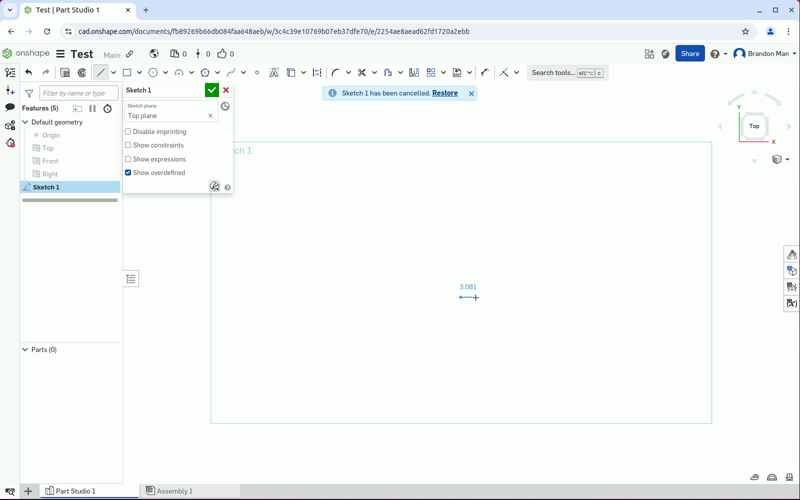
click(475, 297)
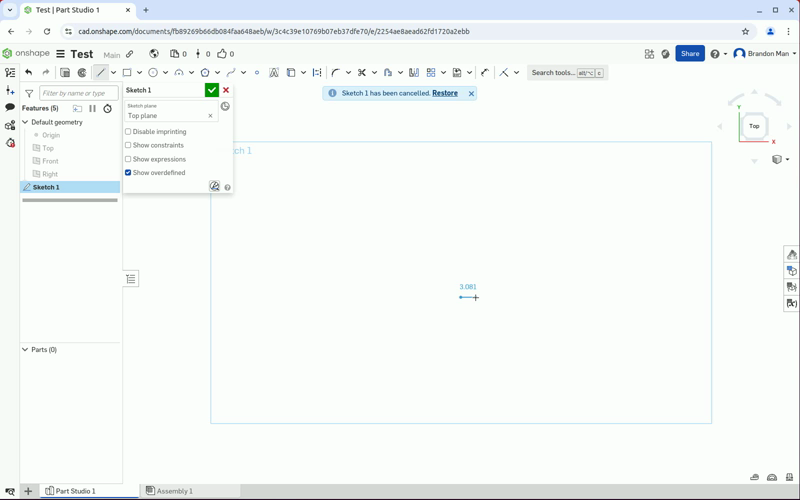
key_up(shift)
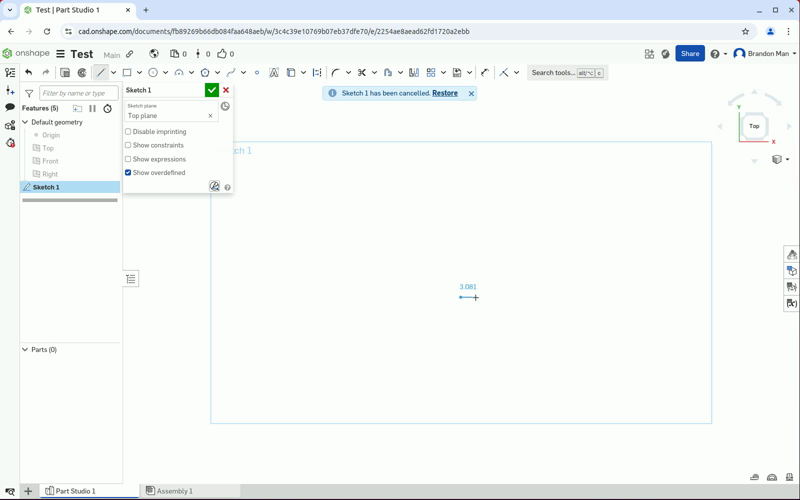
key_down(shift)
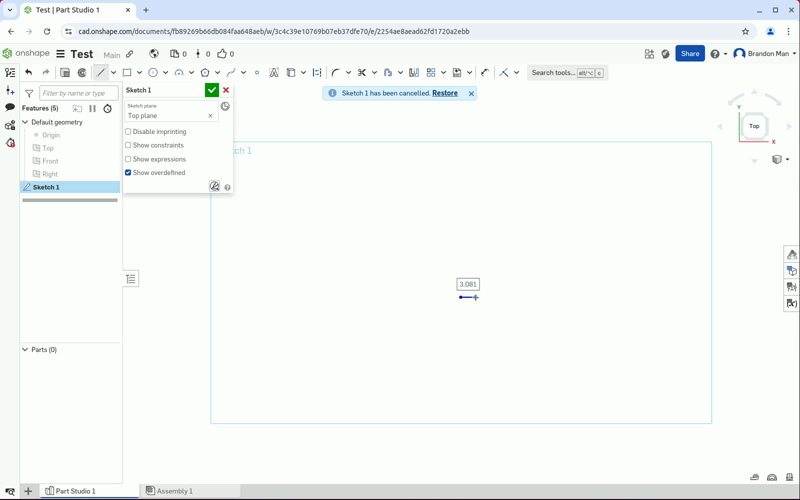
mouse_move(505, 297)
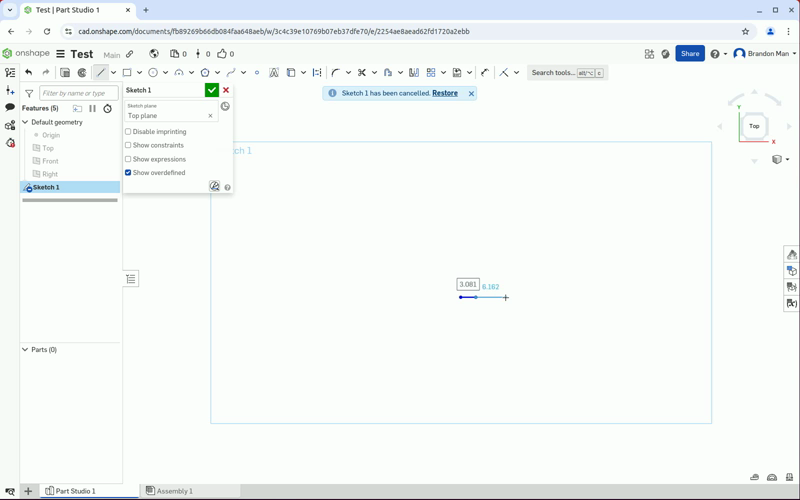
mouse_move(475, 282)
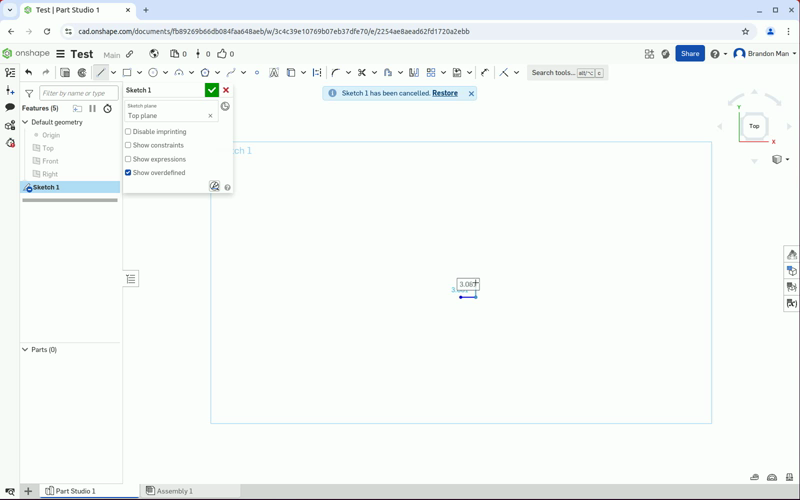
click(475, 282)
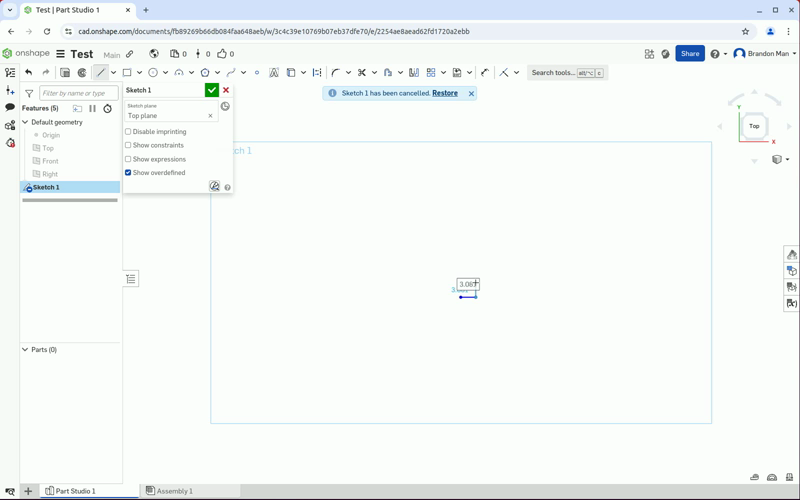
key_up(shift)
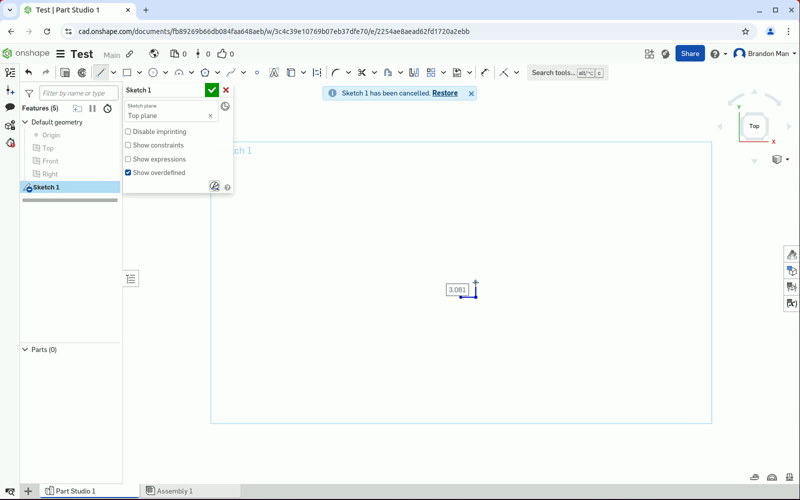
key_down(shift)
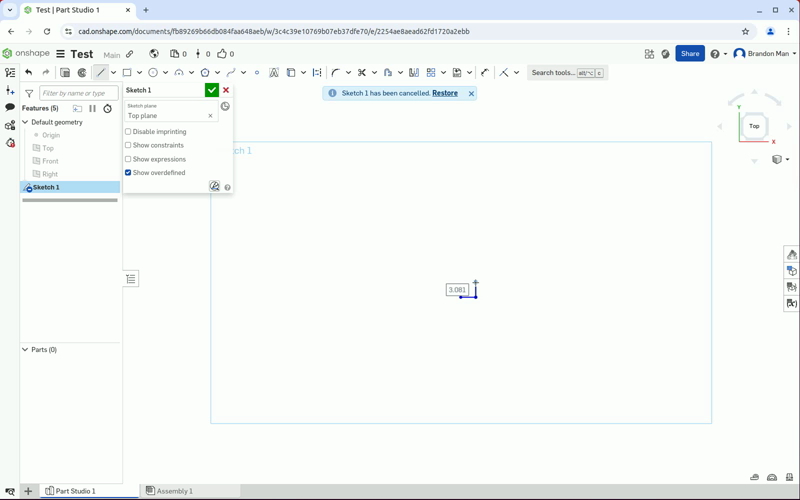
mouse_move(505, 282)
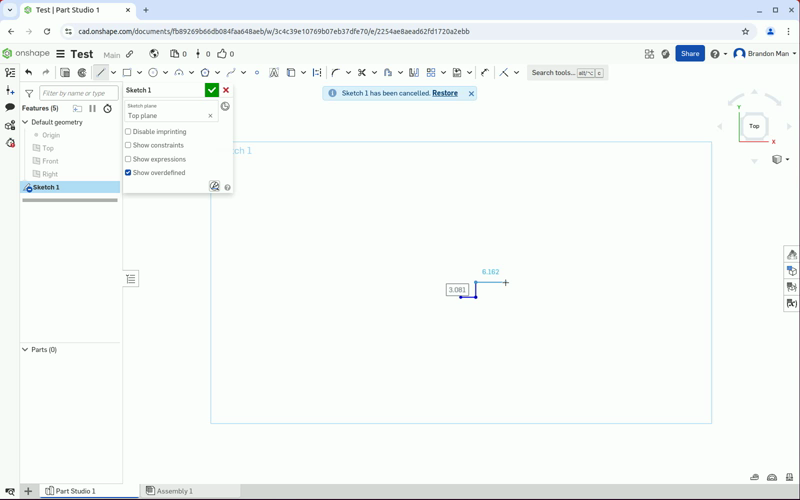
mouse_move(460, 282)
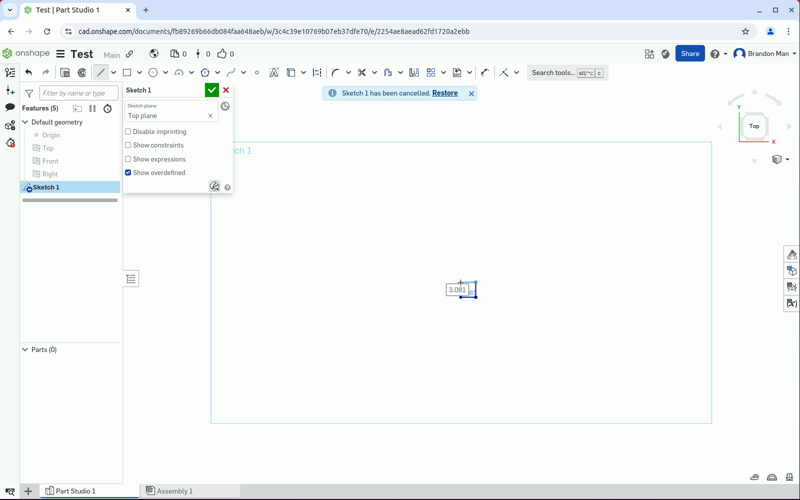
click(460, 282)
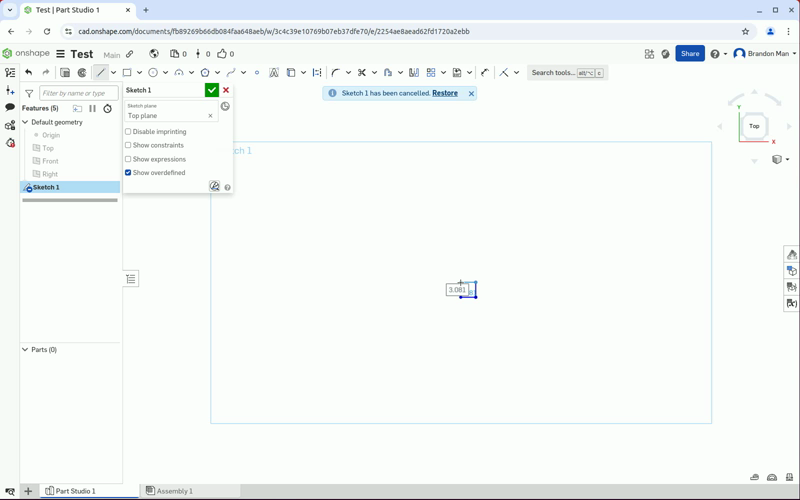
key_up(shift)
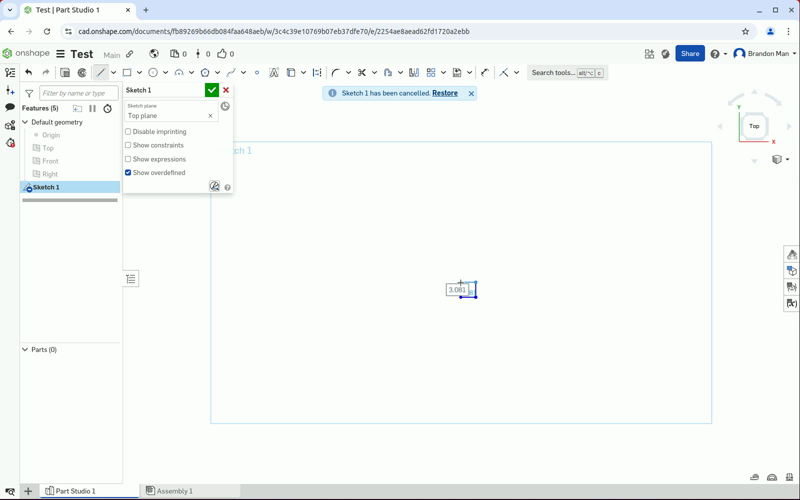
mouse_move(490, 282)
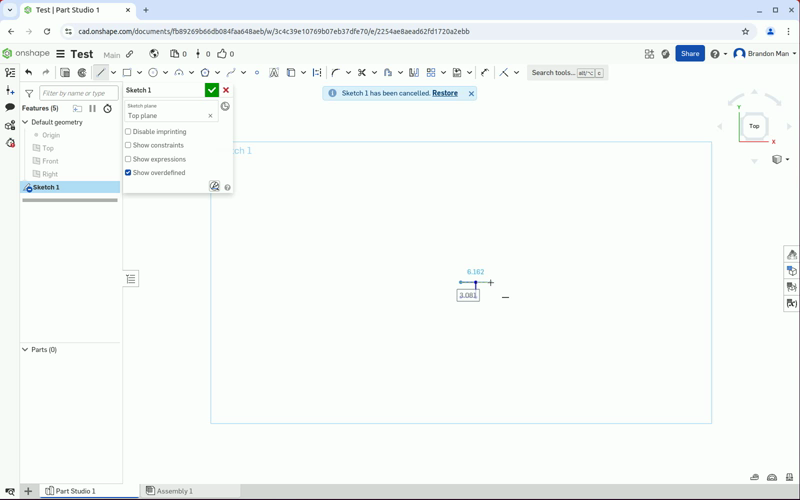
key_down(shift)
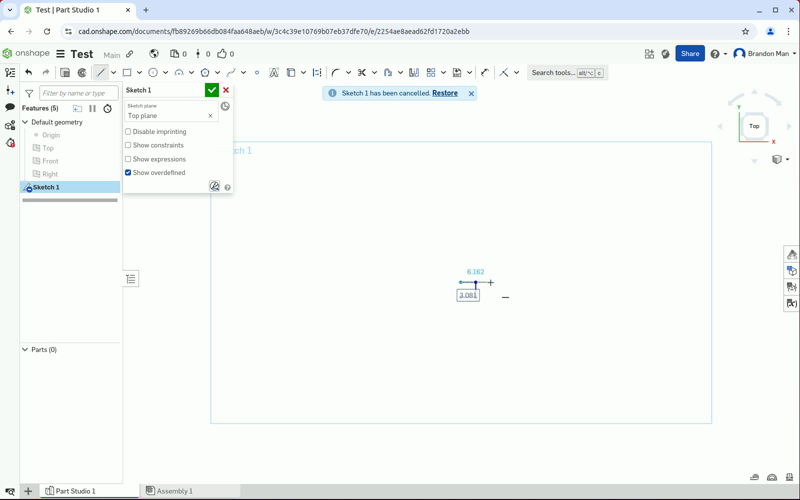
mouse_move(460, 297)
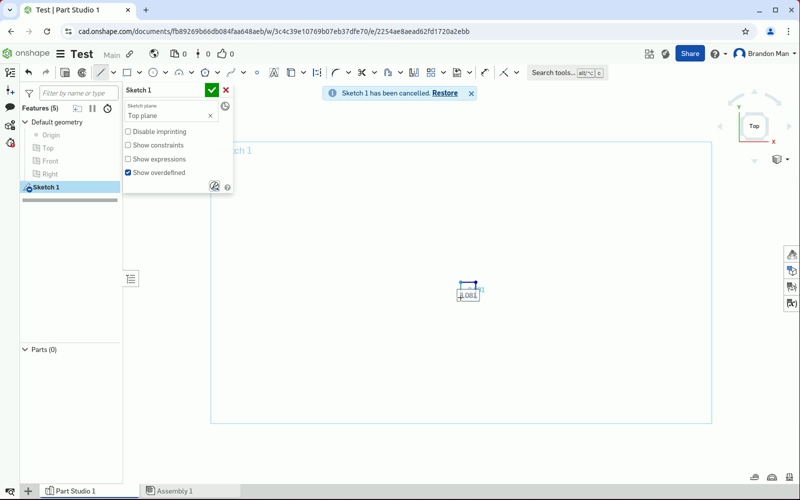
key_up(shift)
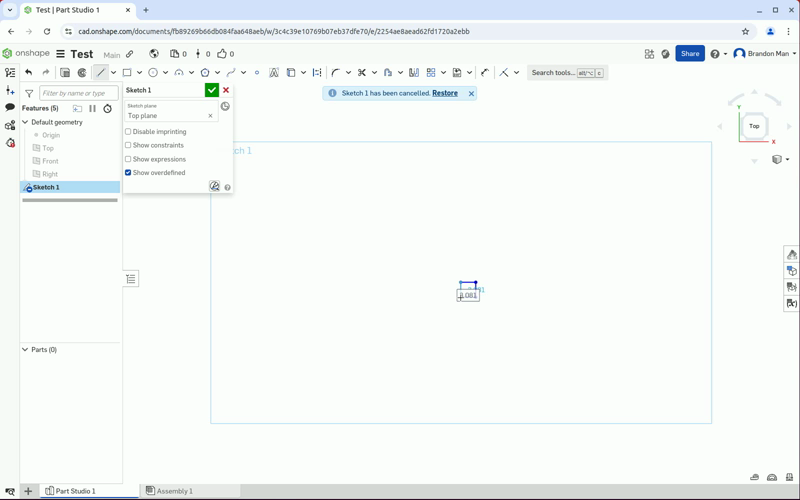
click(460, 297)
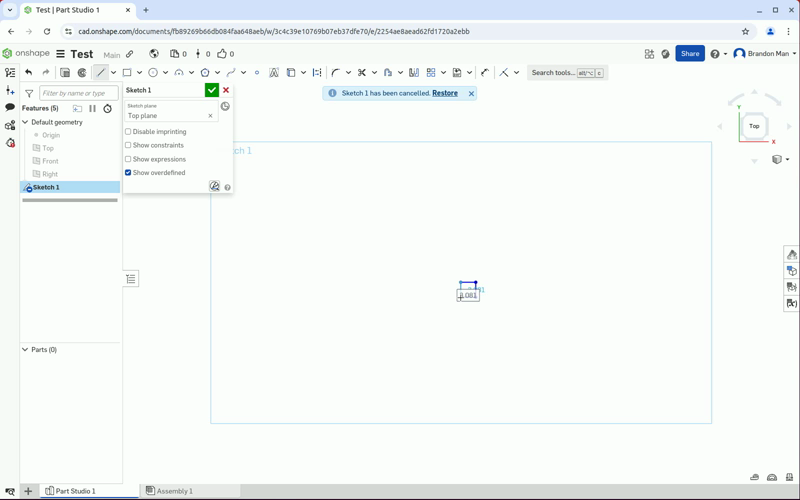
key(esc)
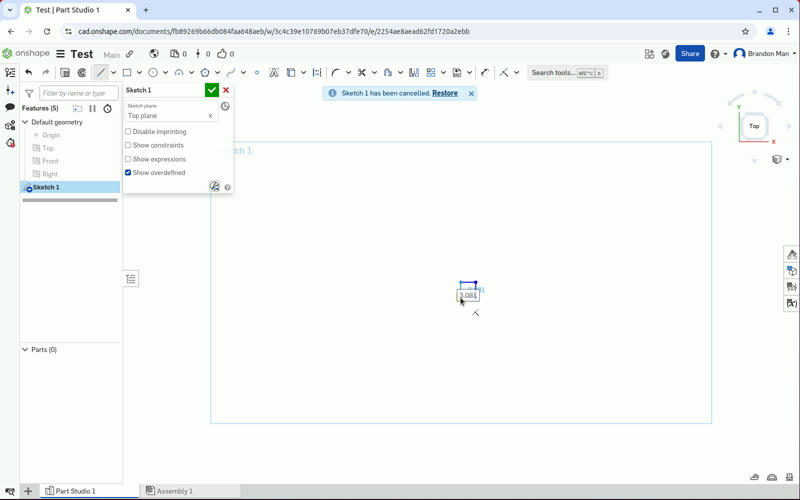
mouse_move(462, 282)
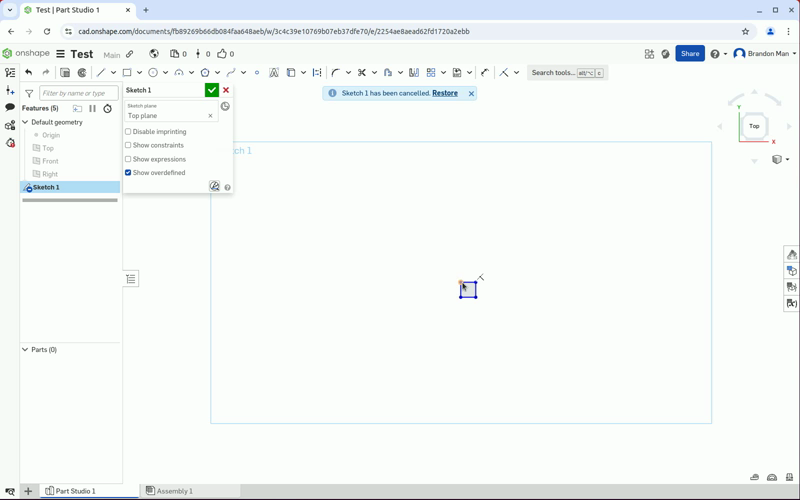
scroll(6)
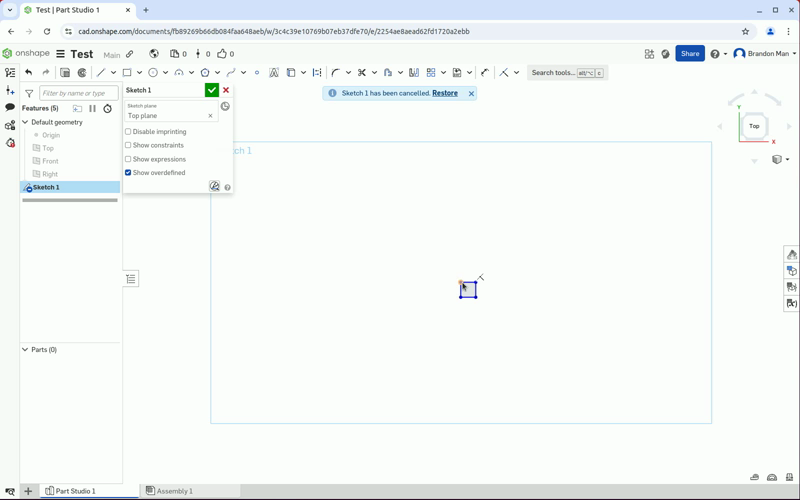
scroll(6)
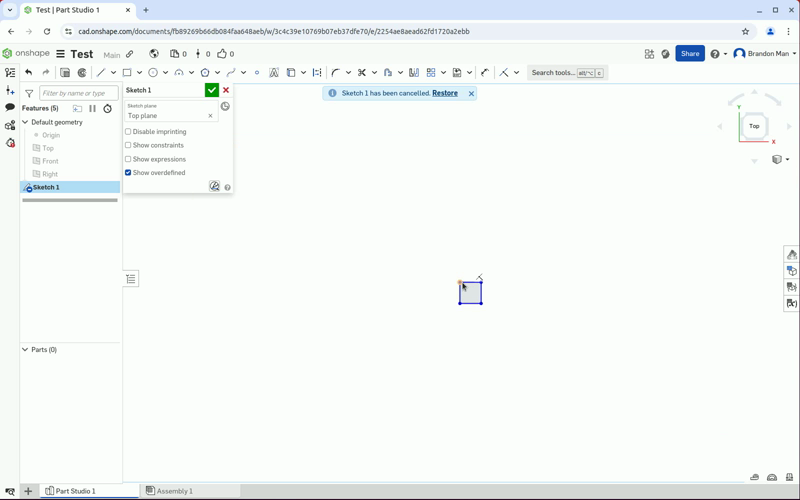
scroll(6)
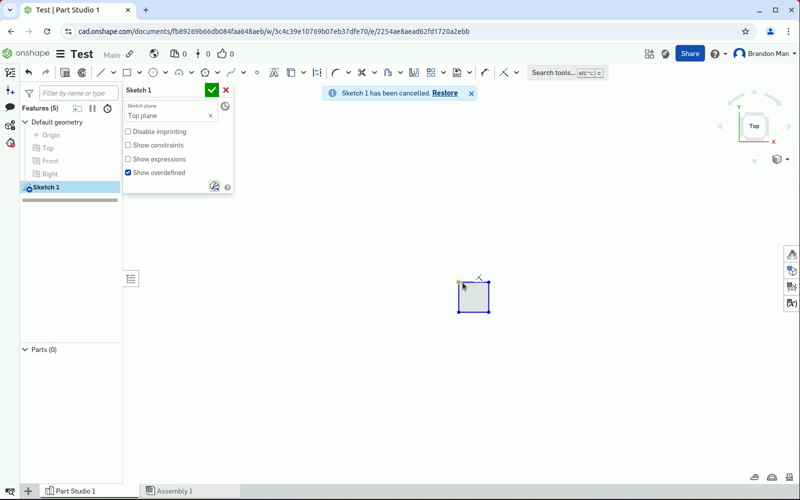
scroll(6)
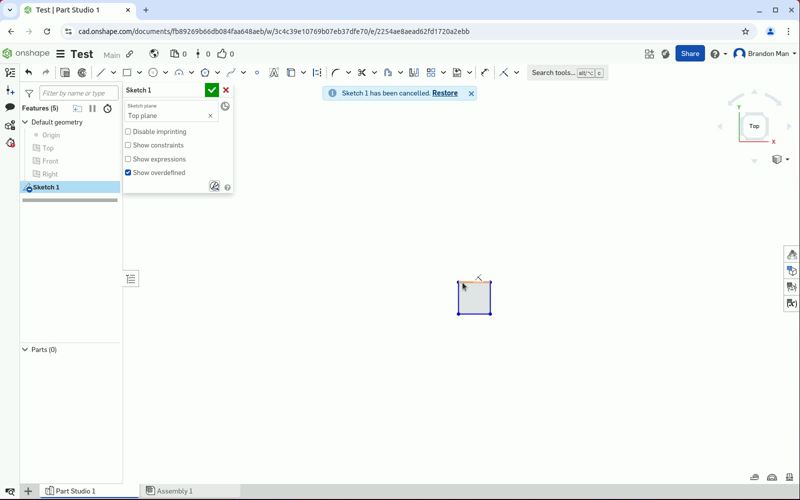
scroll(6)
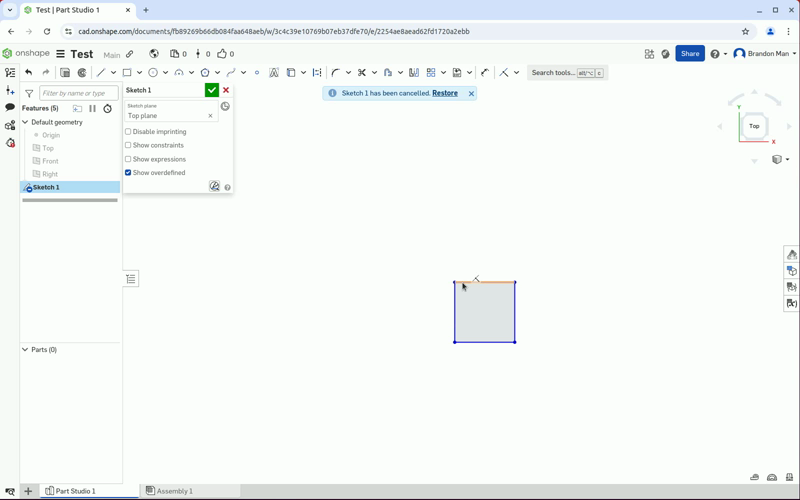
scroll(6)
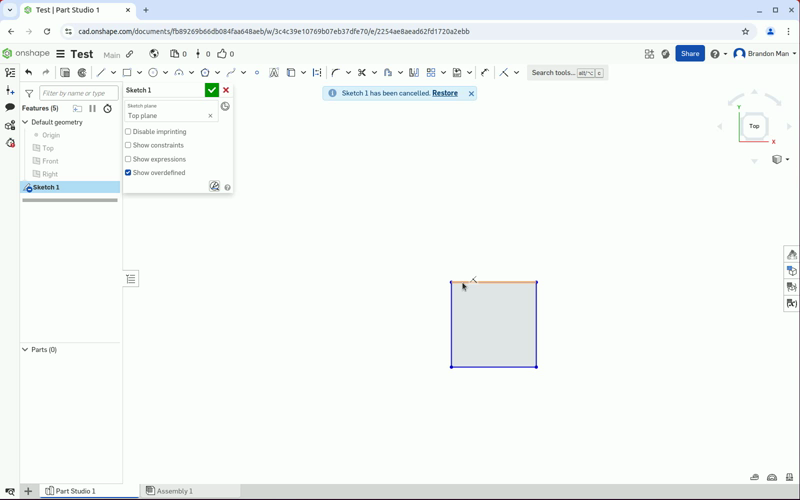
scroll(6)
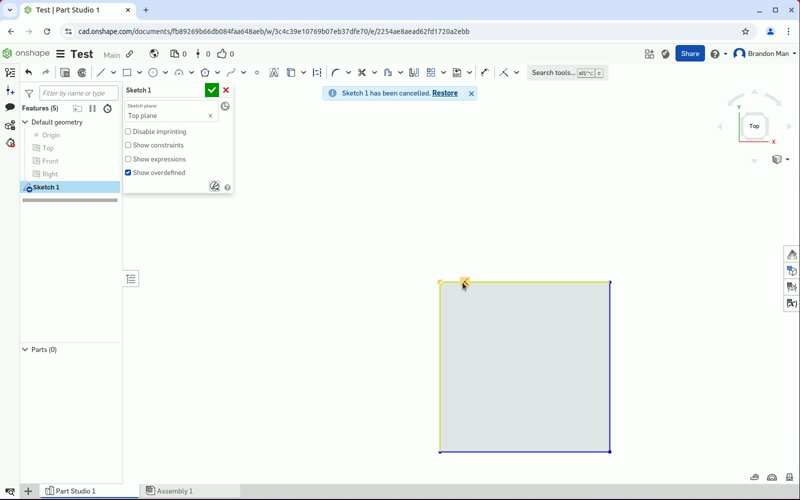
click(462, 282)
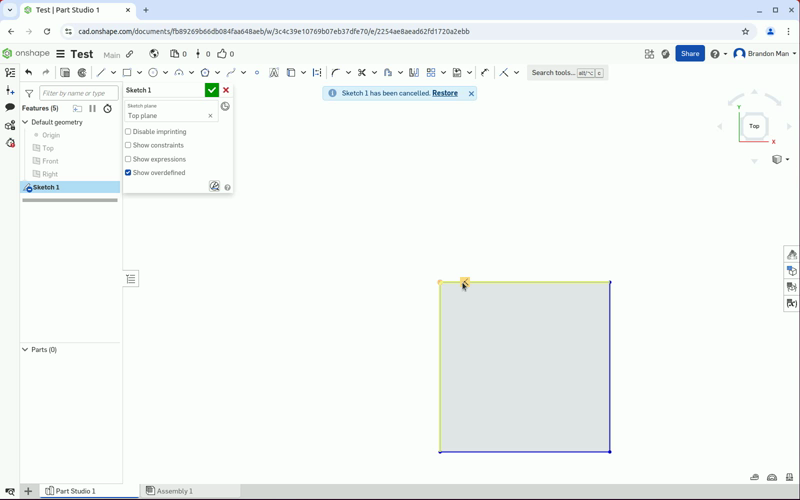
scroll(-6)
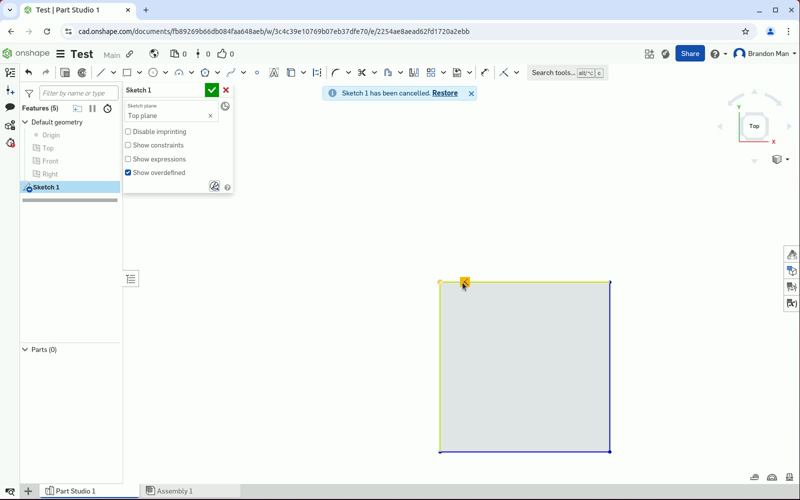
scroll(-6)
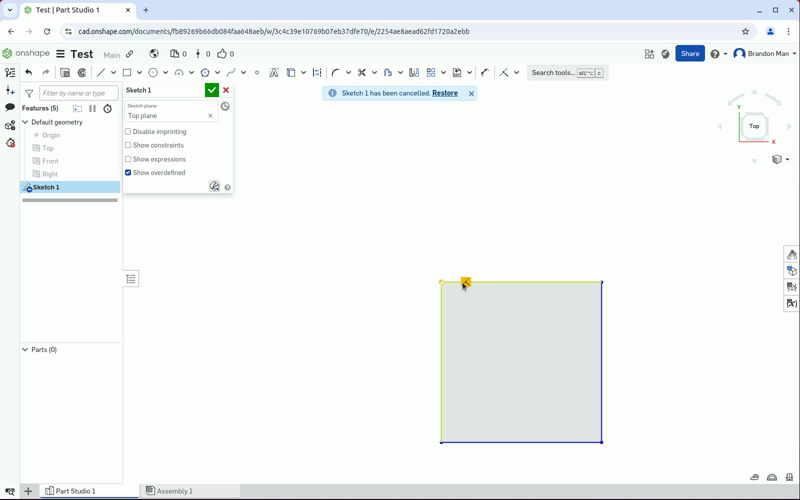
scroll(-6)
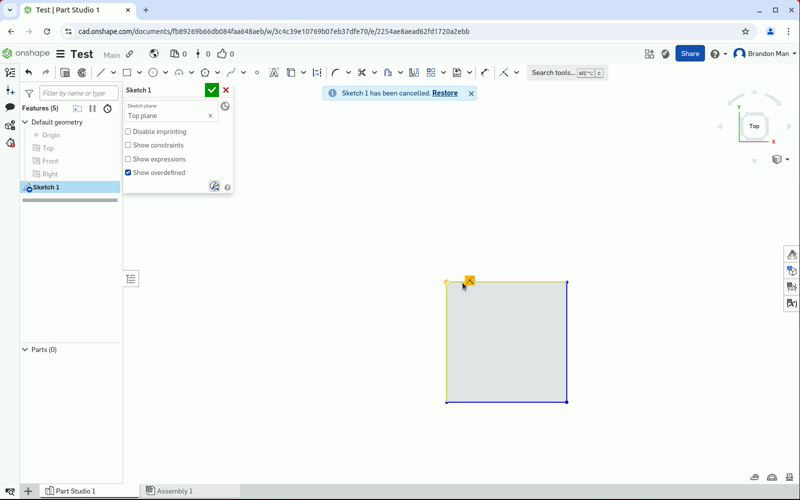
scroll(-6)
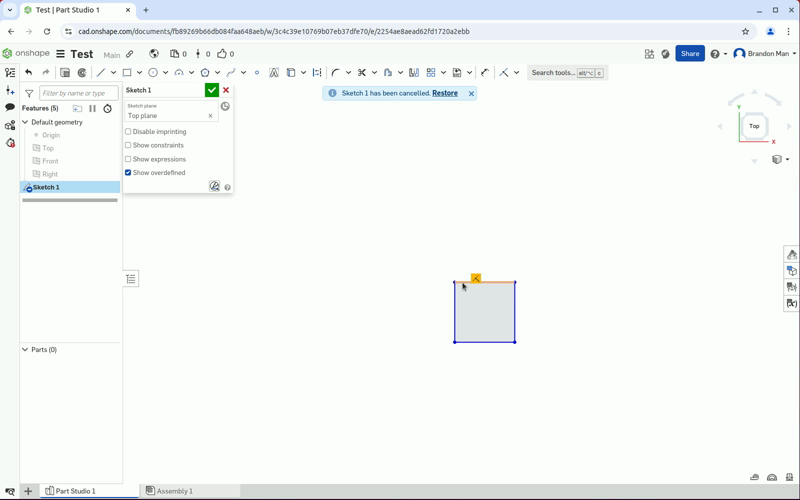
scroll(-6)
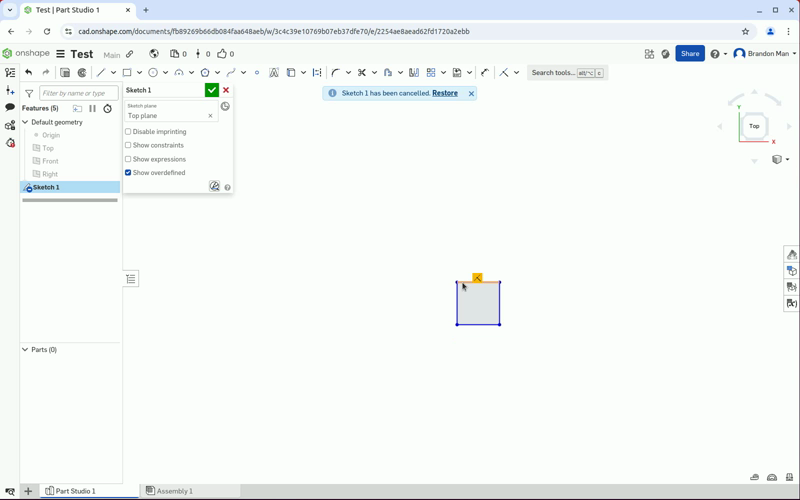
scroll(-6)
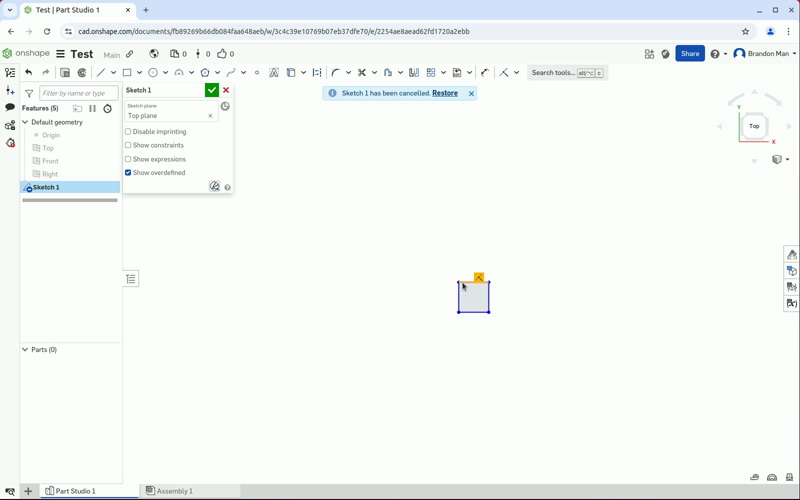
scroll(-6)
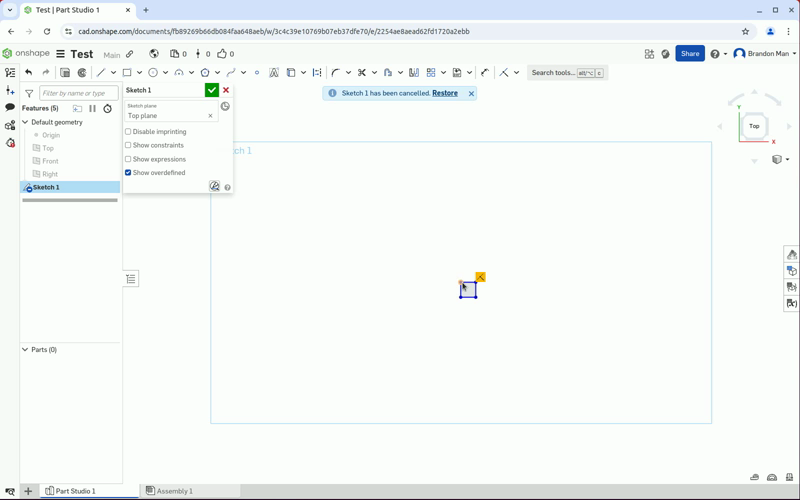
mouse_move(73, 352)
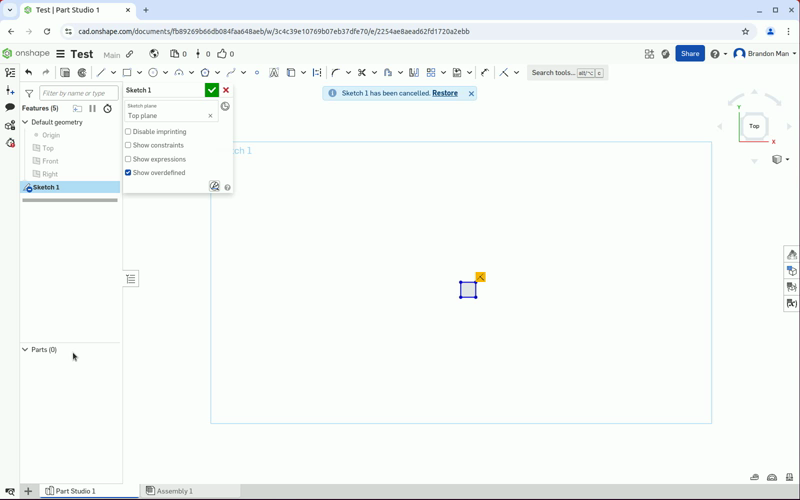
key(shift+y)
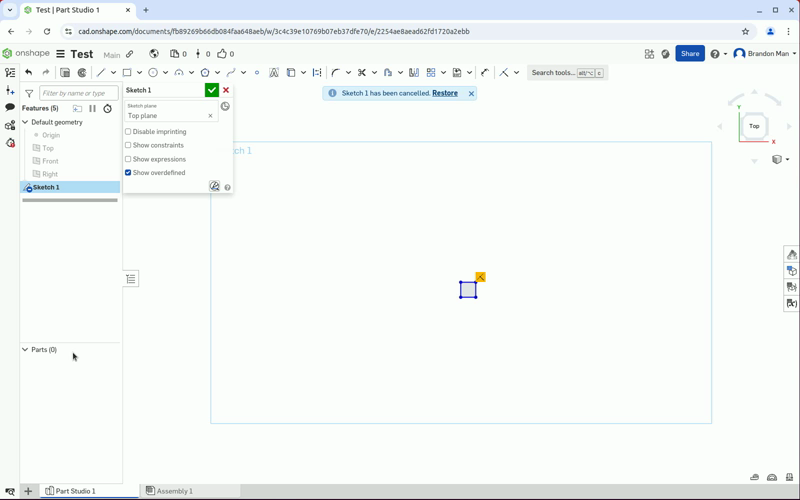
key(shift+e)
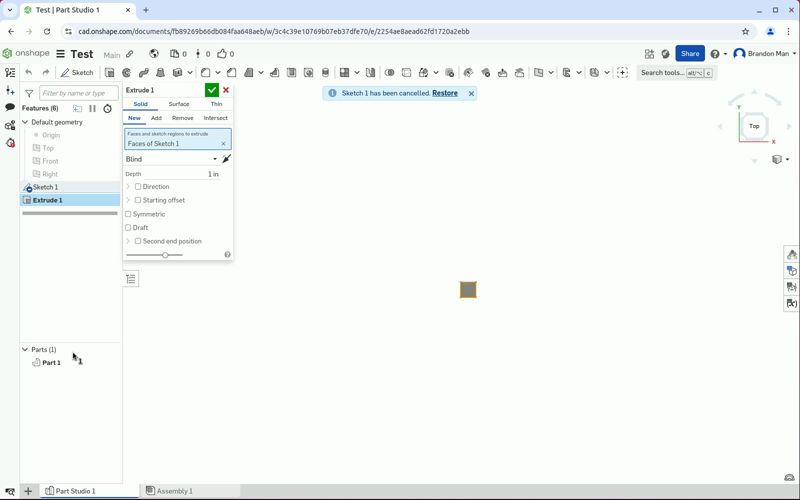
mouse_move(143, 106)
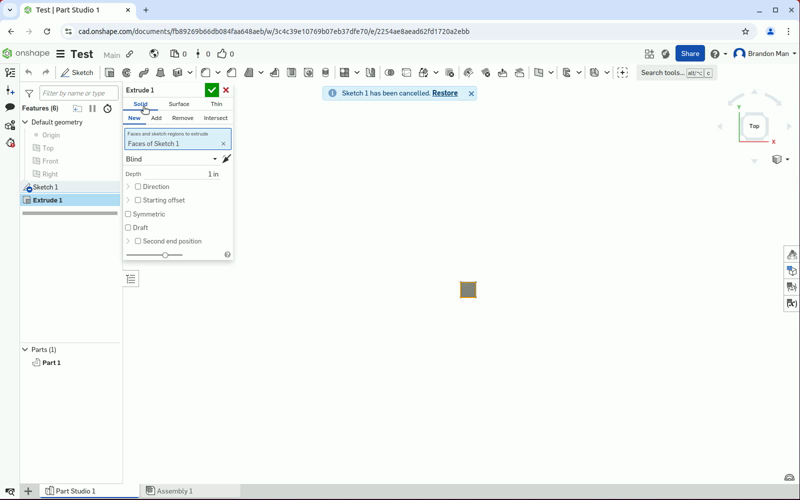
click(143, 106)
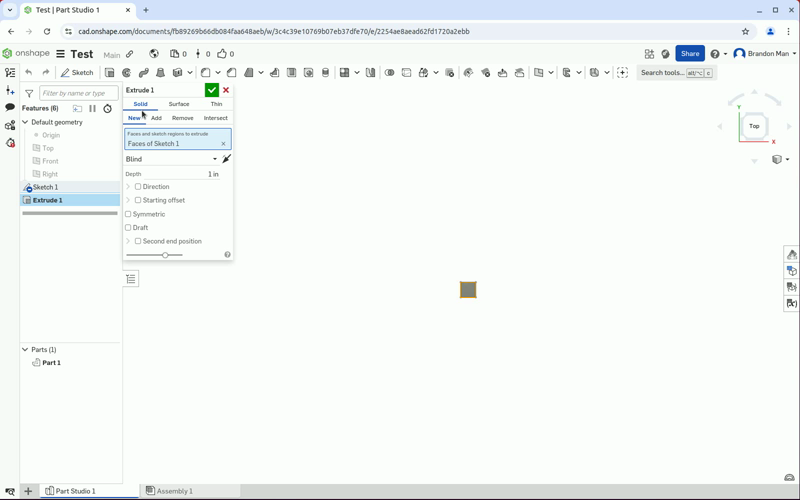
mouse_move(137, 120)
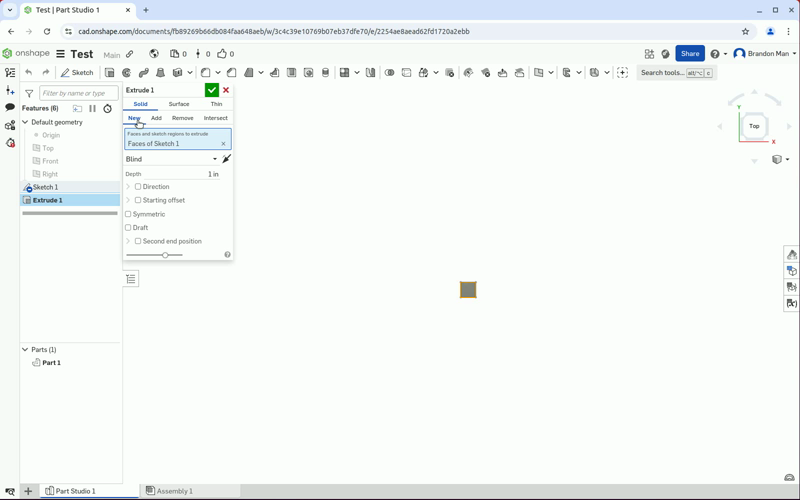
click(137, 120)
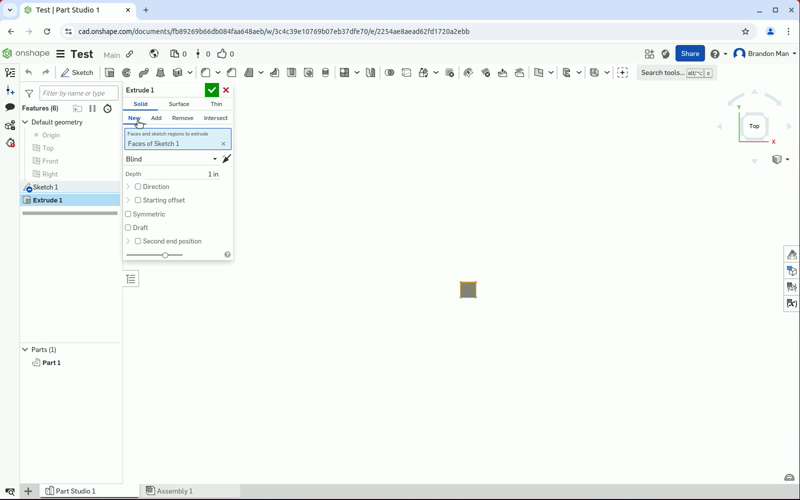
key(tab, 4)
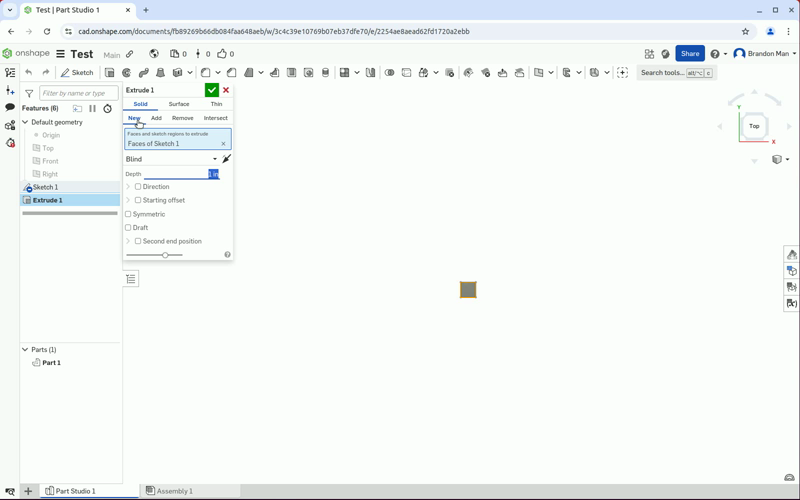
text(14.202)
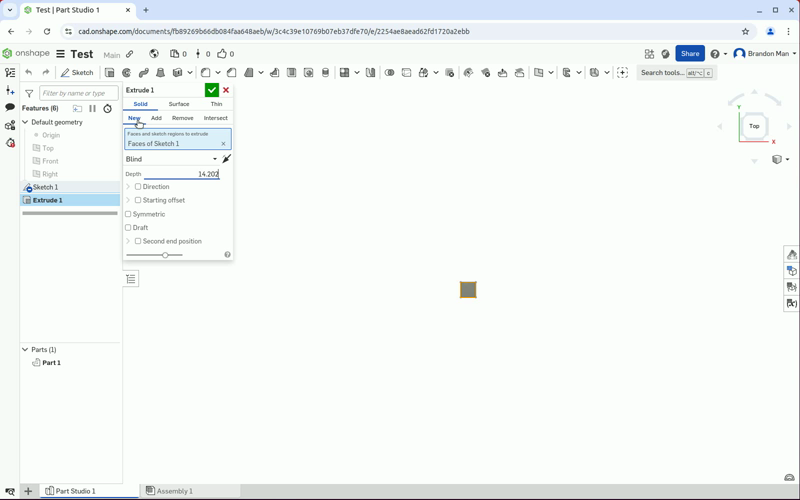
key(enter)
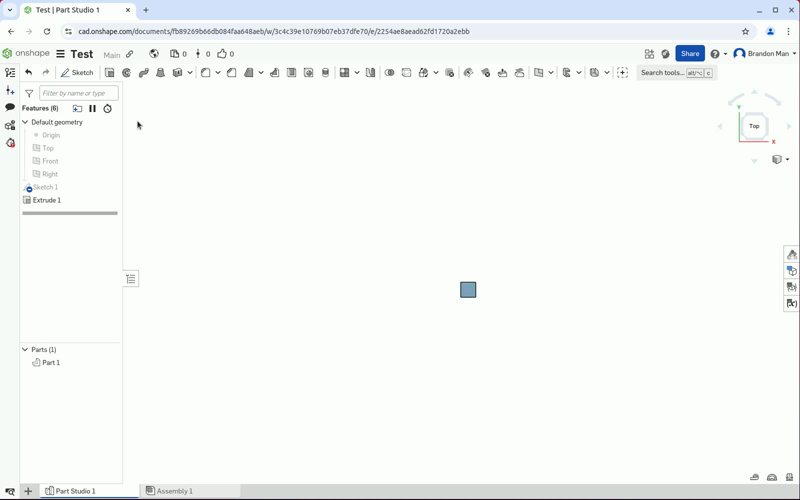
key(shift+h)
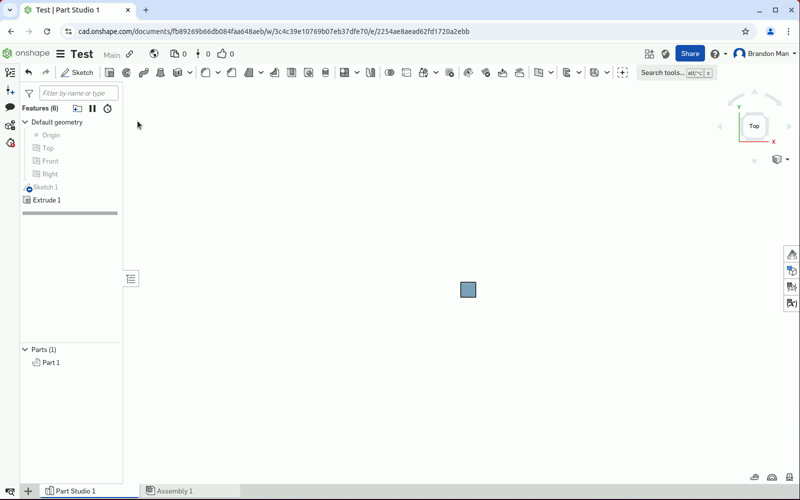
key(shift+h)
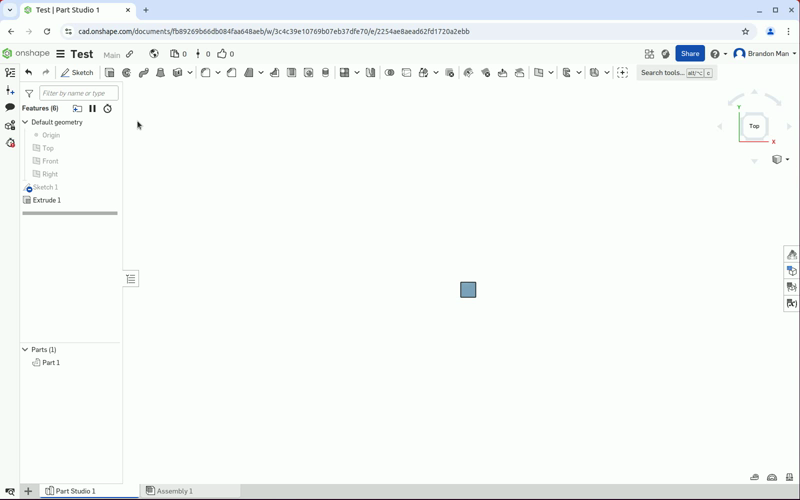
mouse_move(73, 189)
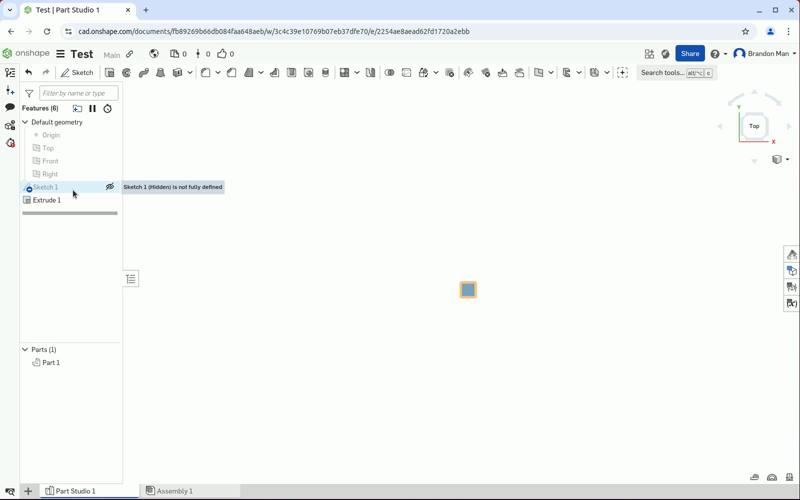
click(73, 189)
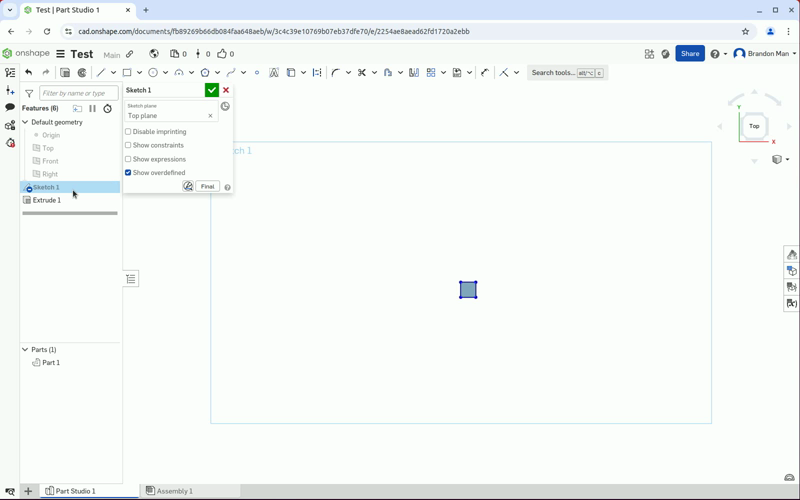
mouse_move(229, 92)
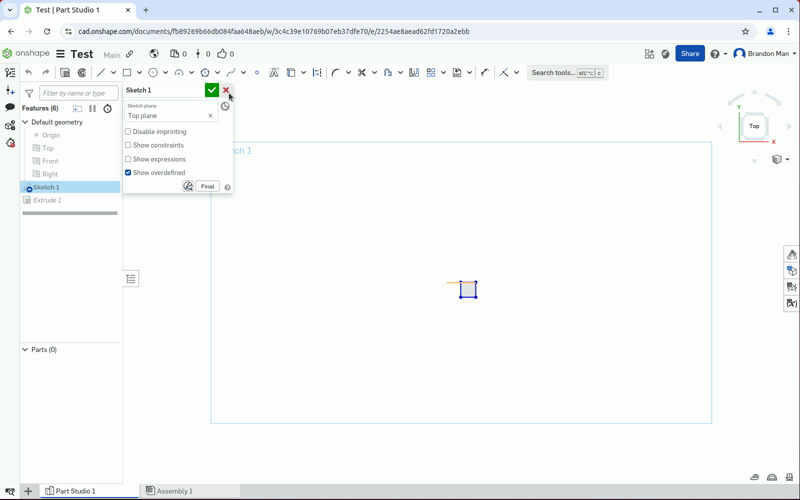
click(229, 92)
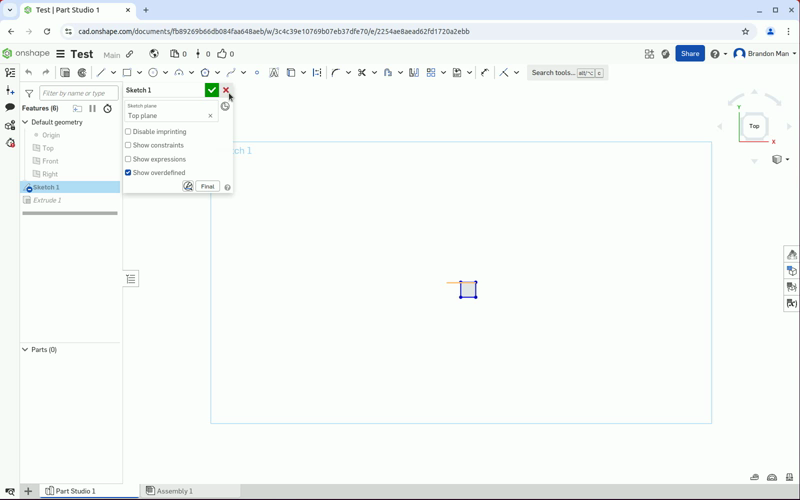
key(shift+s)
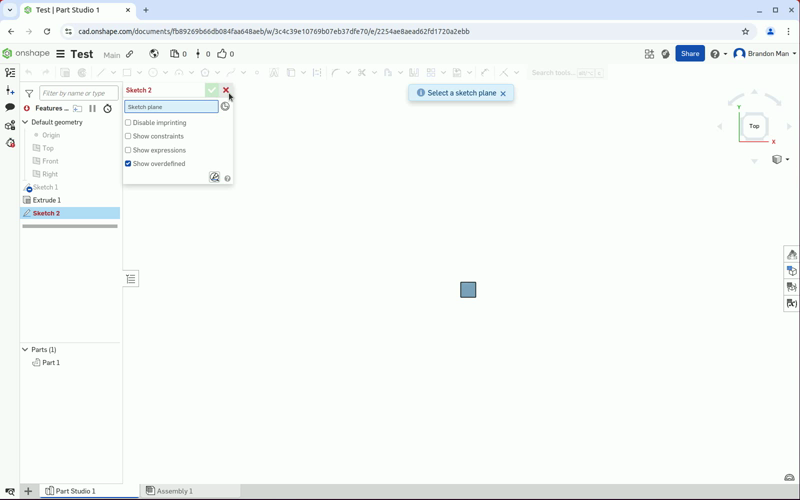
mouse_move(73, 150)
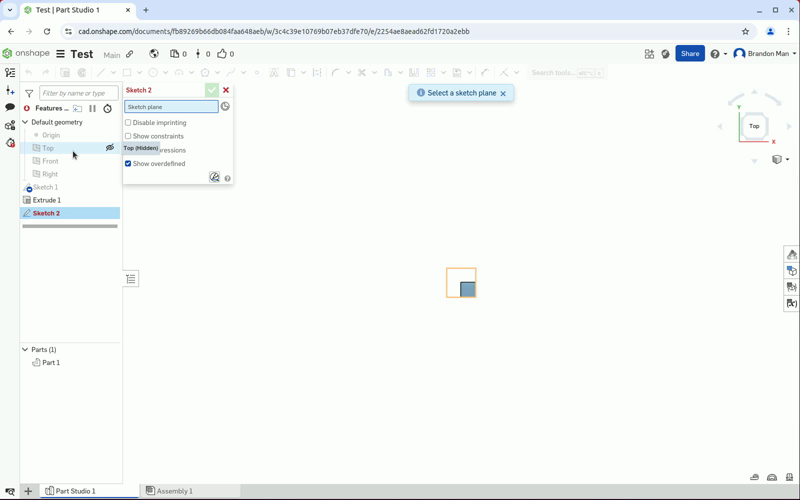
click(73, 150)
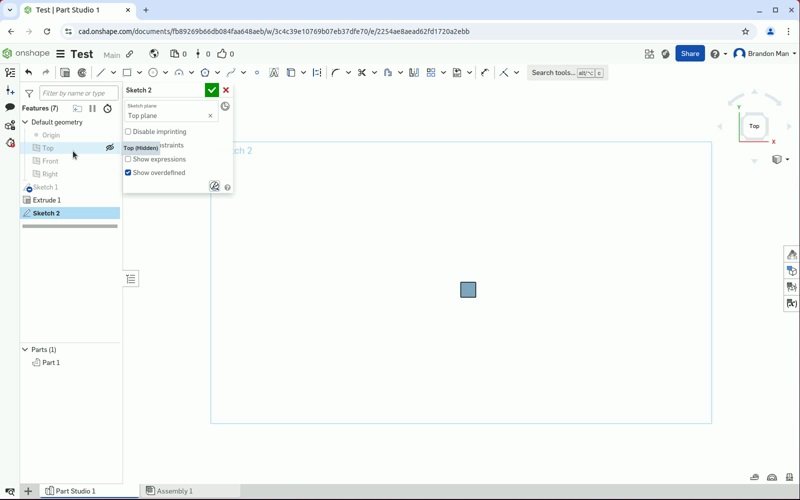
mouse_move(73, 352)
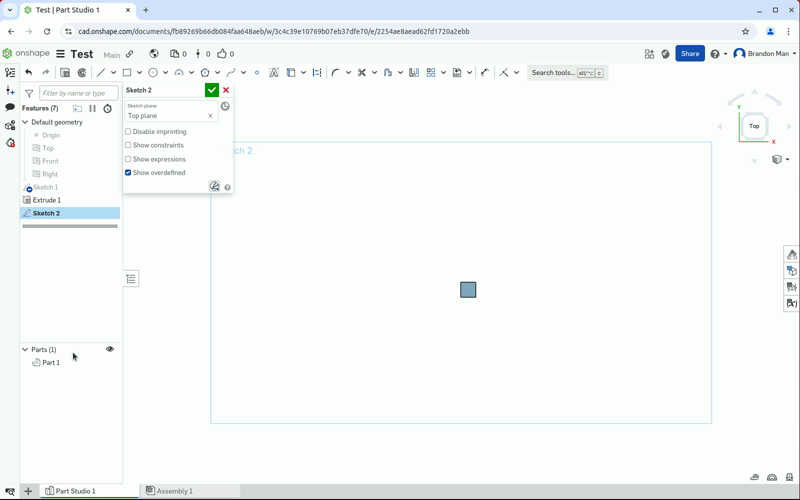
key(y)
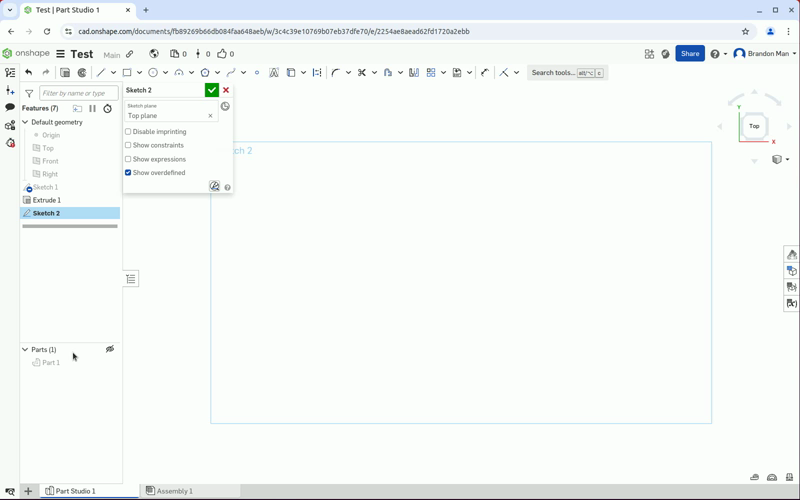
key(l)
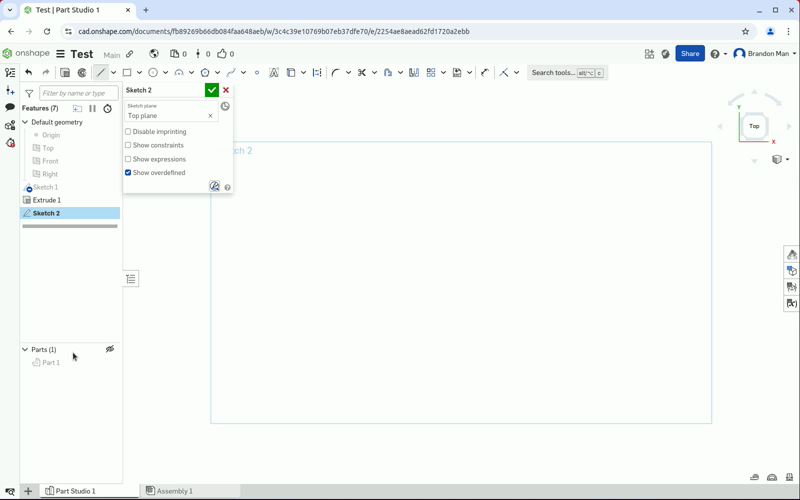
key_down(shift)
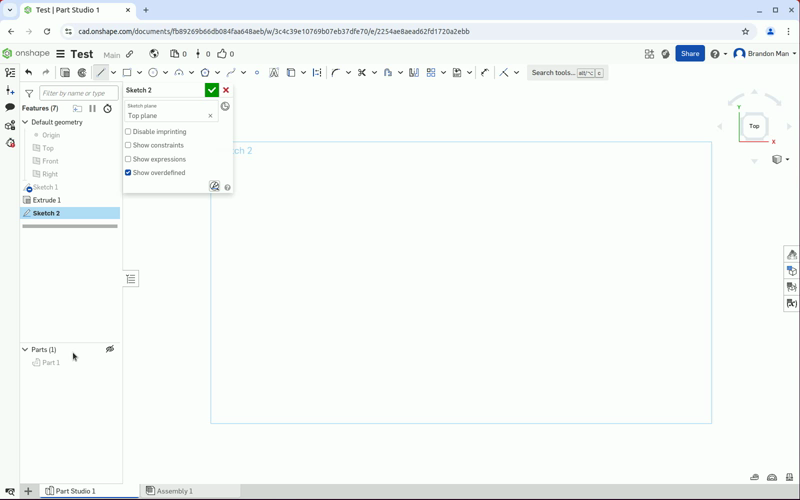
mouse_move(474, 297)
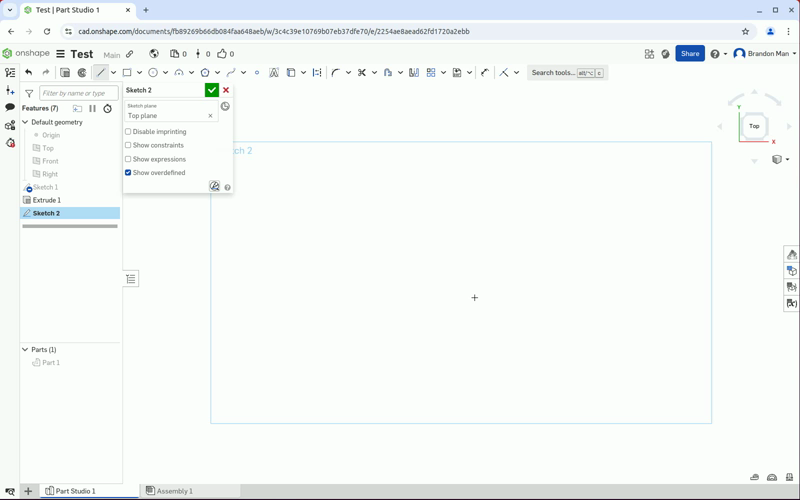
click(474, 297)
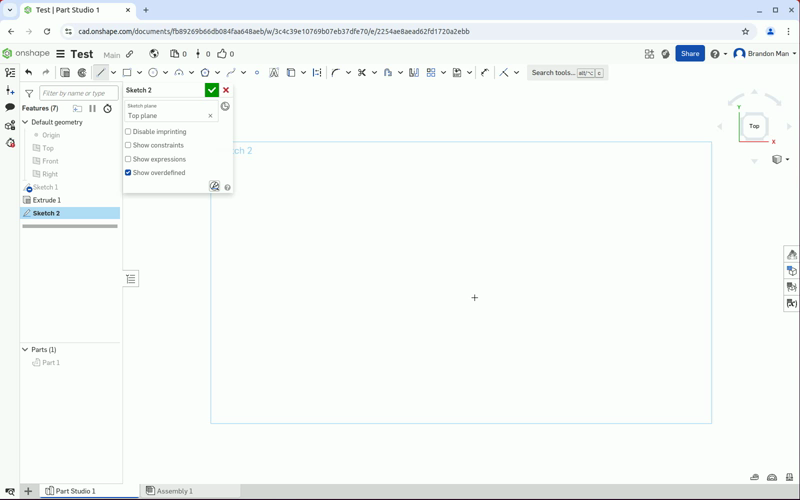
key_up(shift)
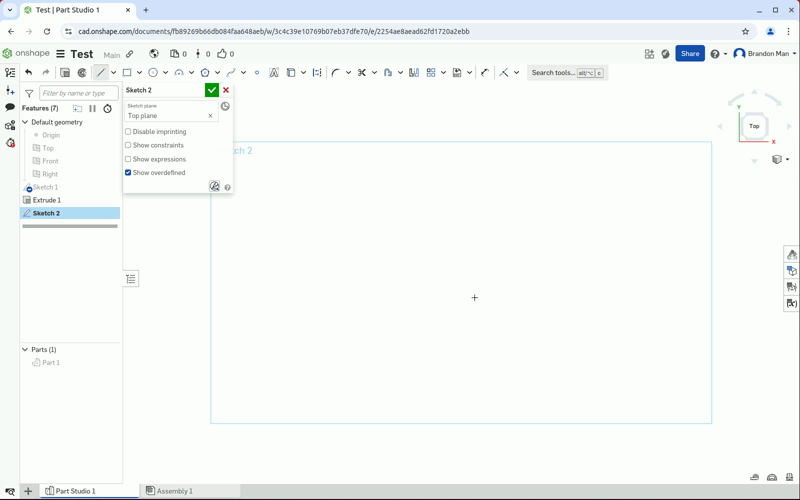
key_down(shift)
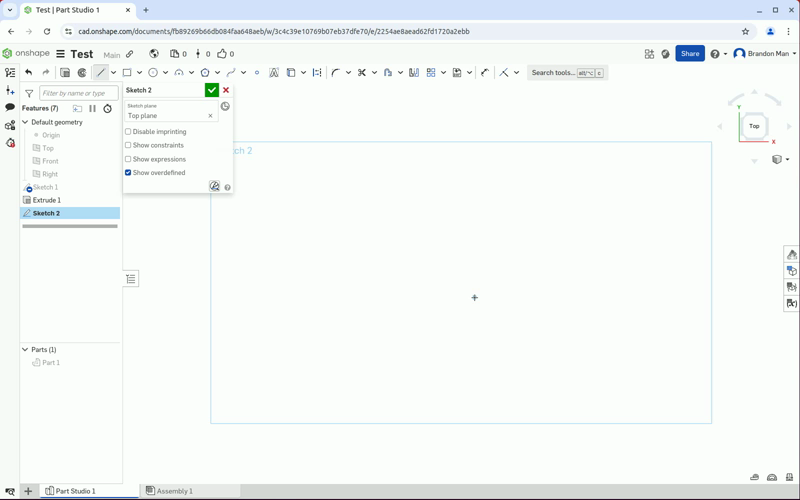
mouse_move(504, 297)
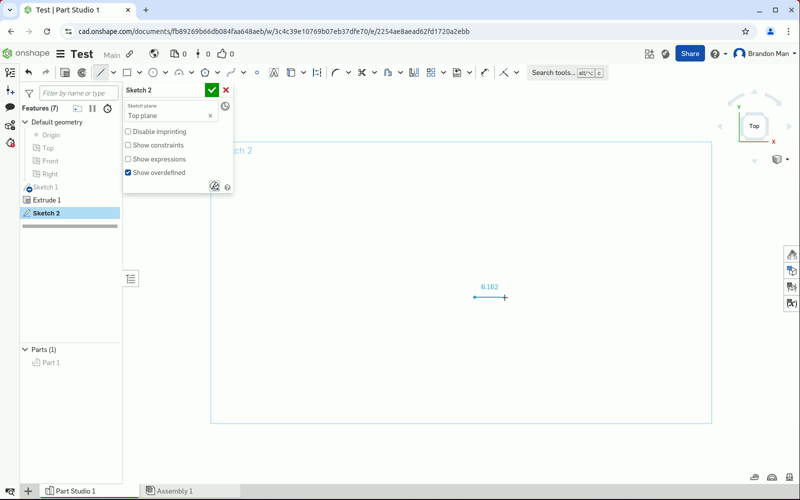
mouse_move(489, 297)
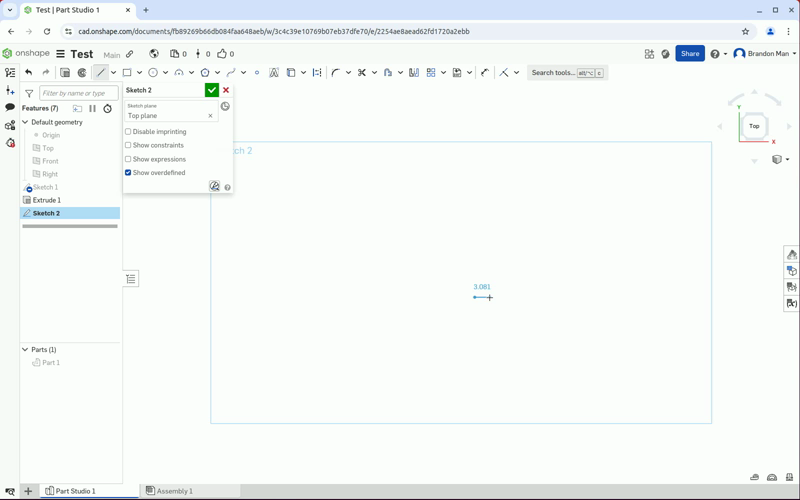
click(489, 297)
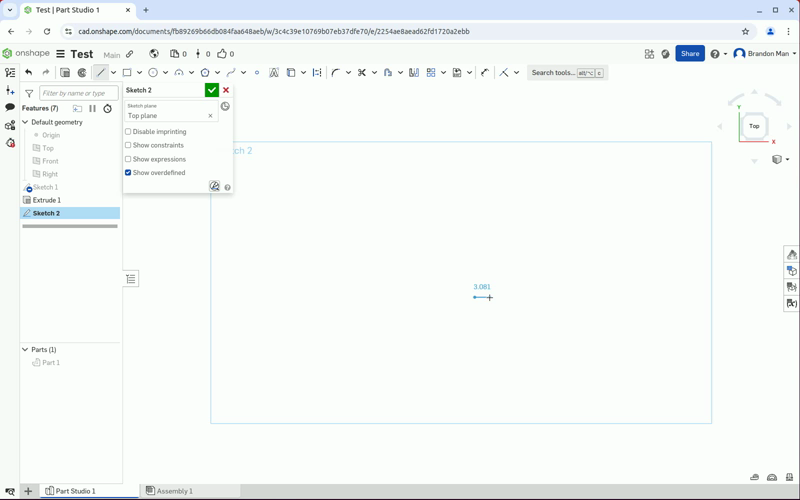
key_up(shift)
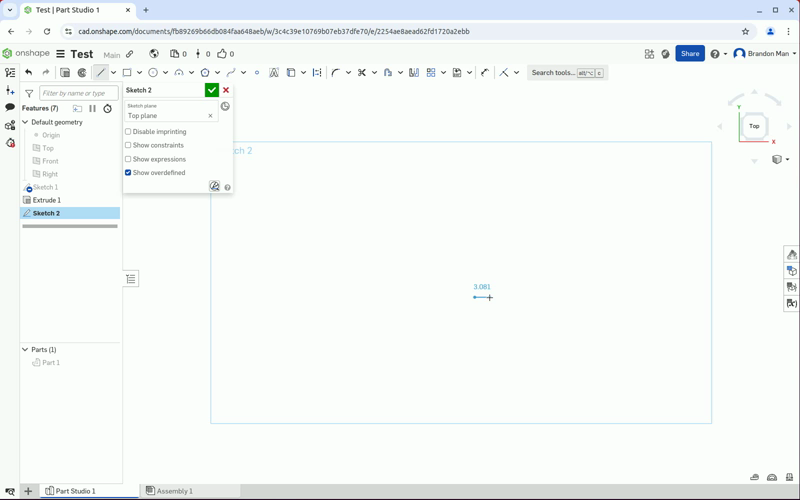
key_down(shift)
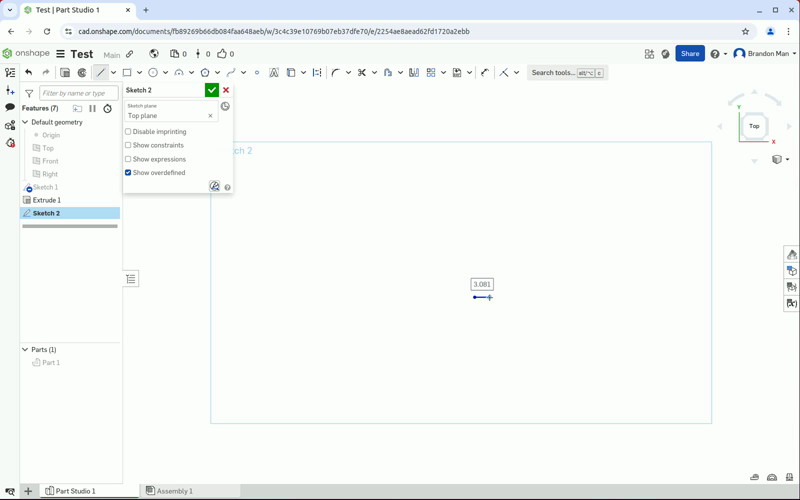
mouse_move(519, 297)
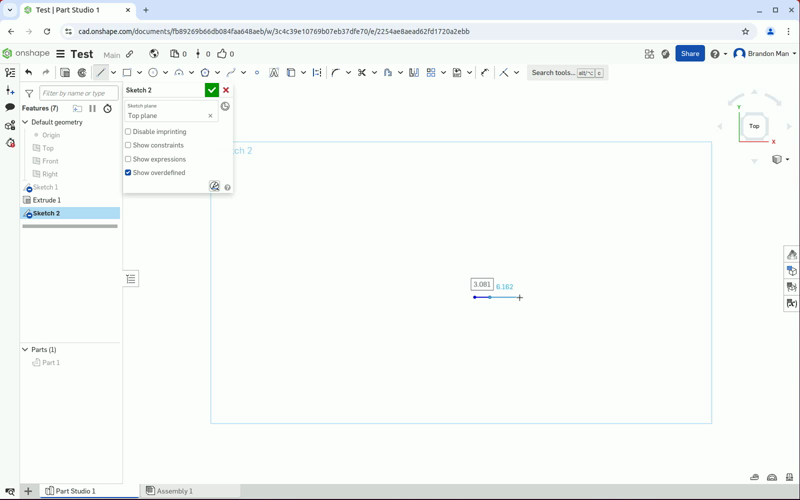
mouse_move(489, 282)
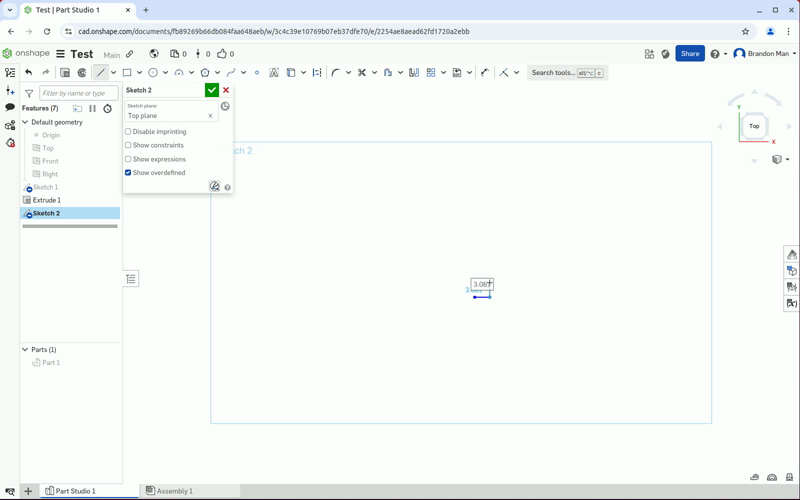
click(489, 282)
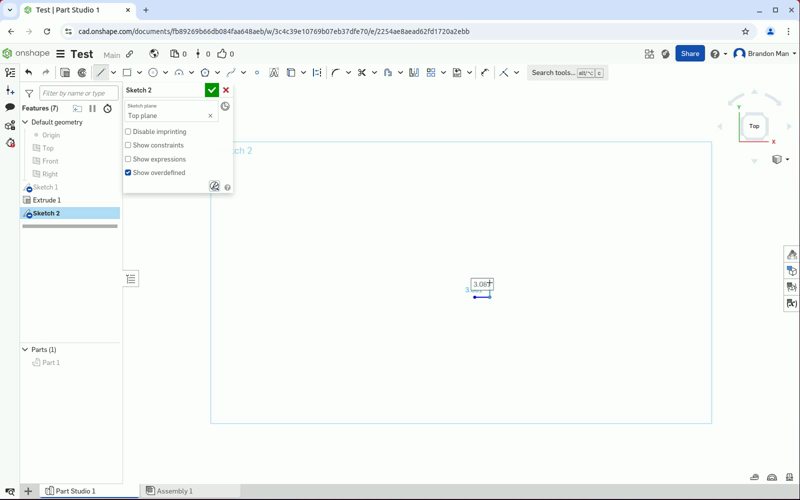
key_up(shift)
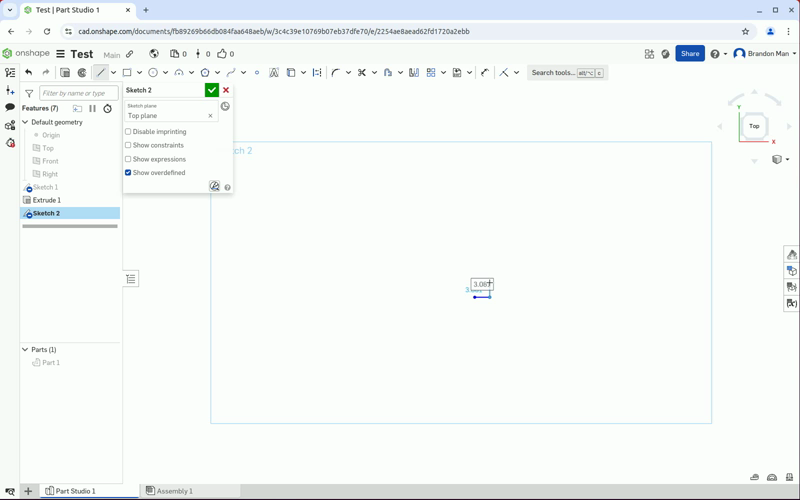
key_down(shift)
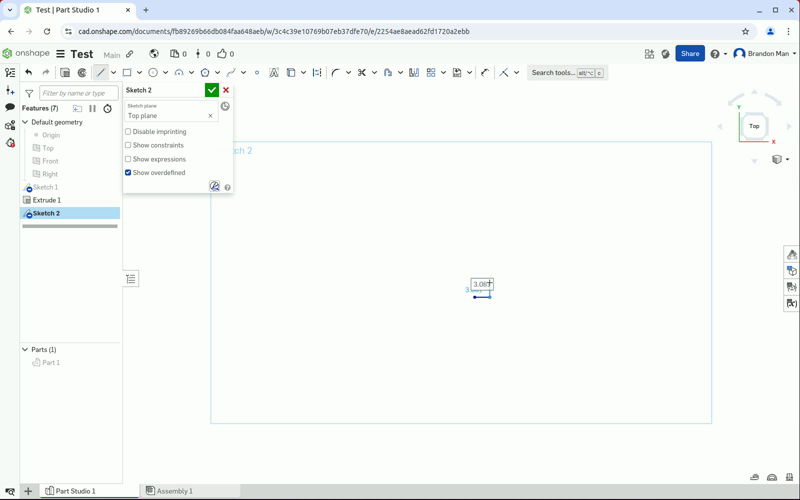
mouse_move(519, 282)
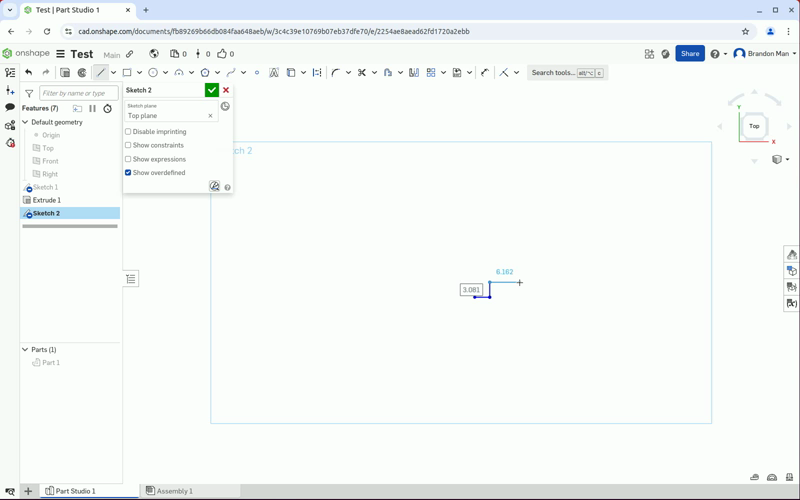
mouse_move(474, 282)
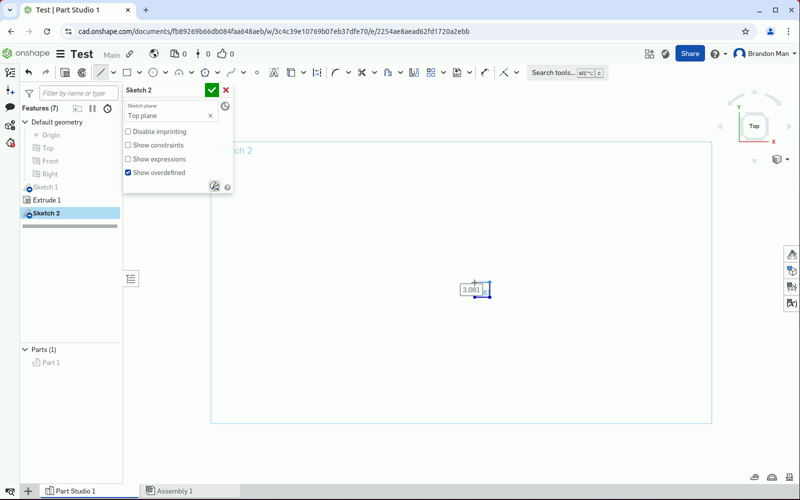
click(474, 282)
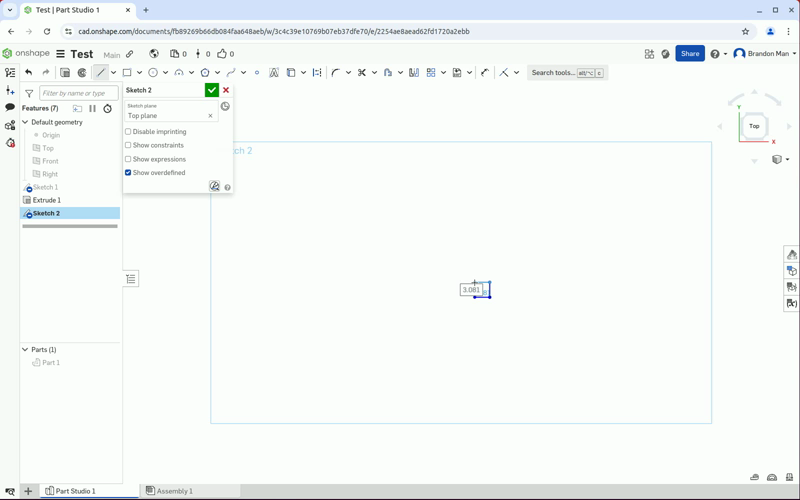
key_up(shift)
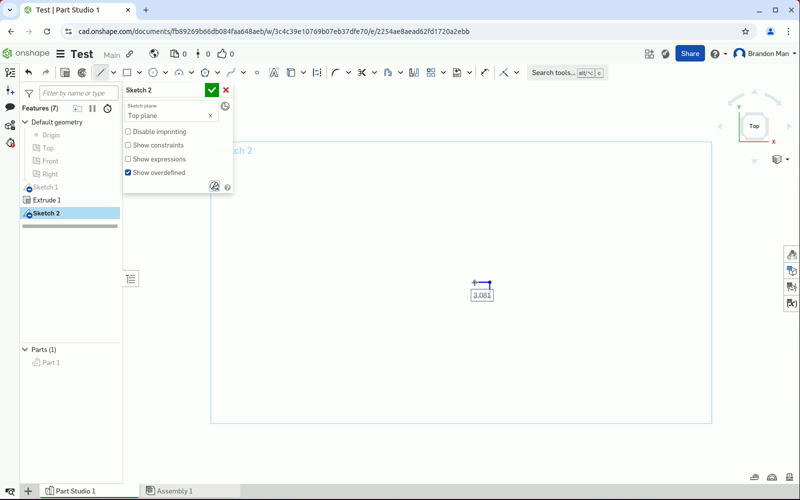
mouse_move(504, 282)
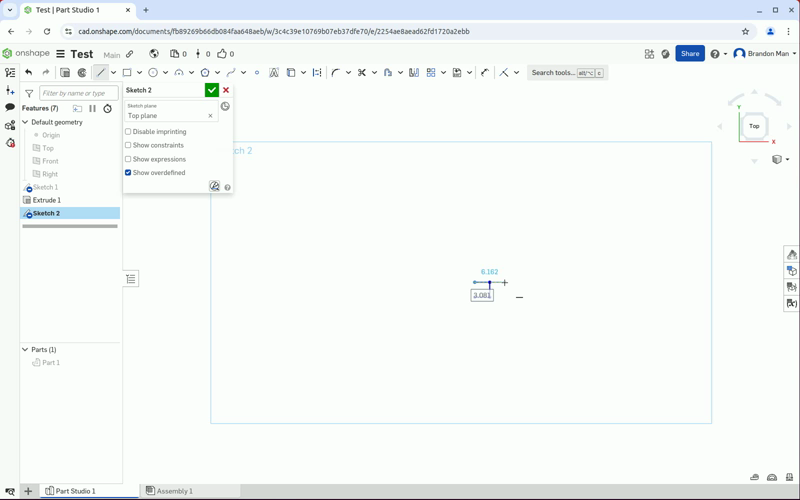
key_down(shift)
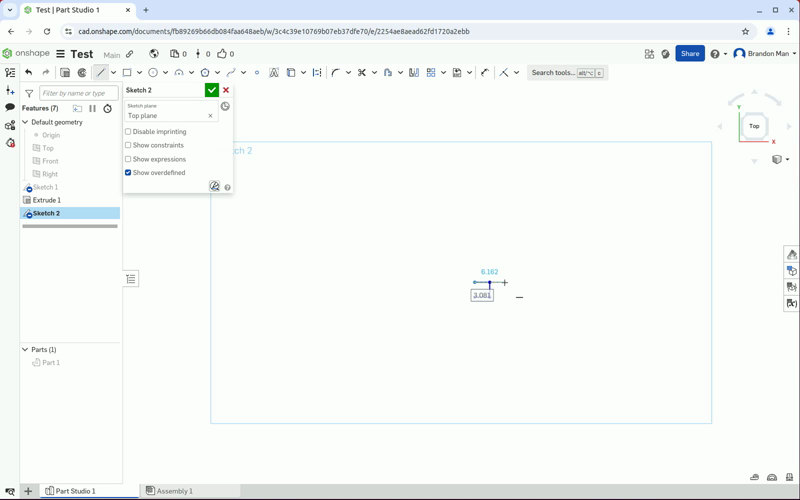
mouse_move(474, 297)
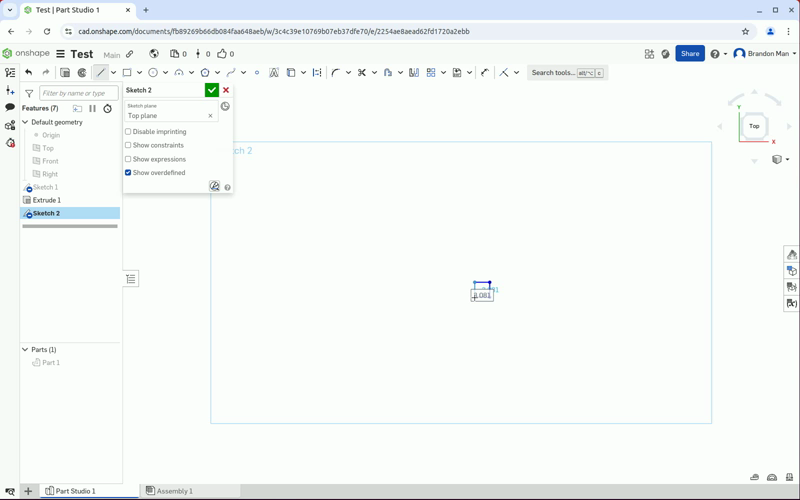
key_up(shift)
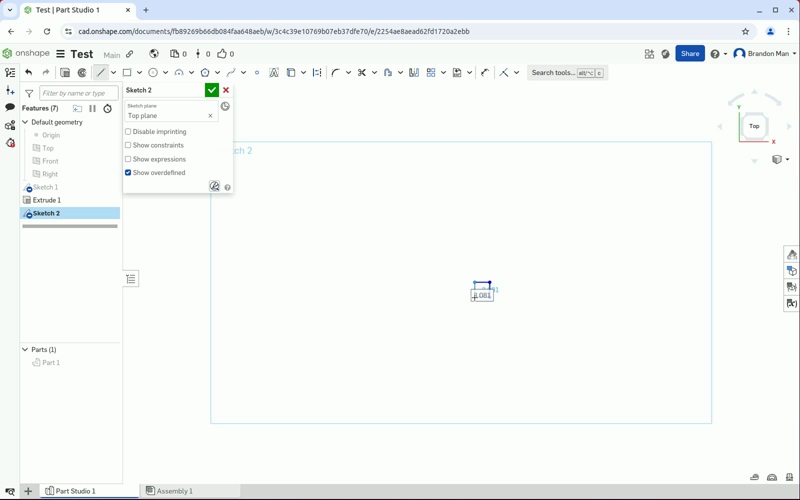
click(474, 297)
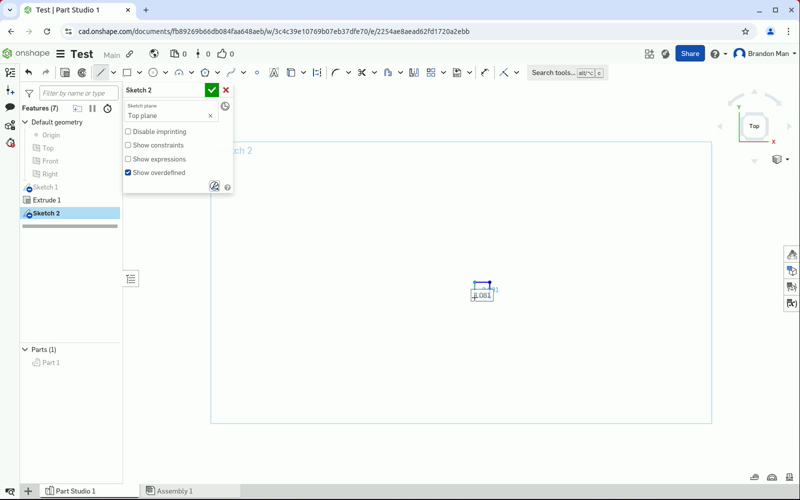
key(esc)
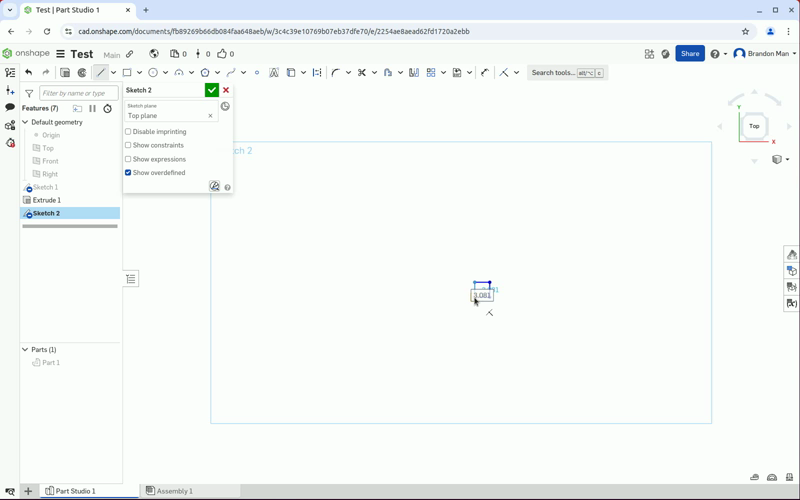
mouse_move(482, 284)
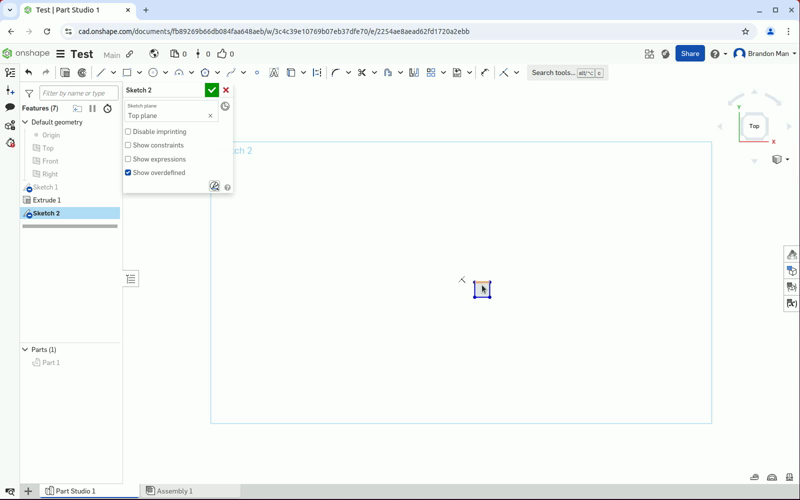
scroll(6)
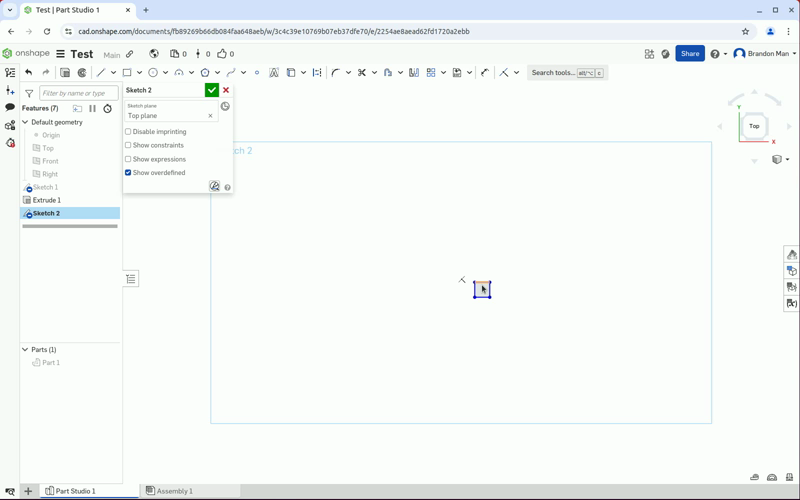
scroll(6)
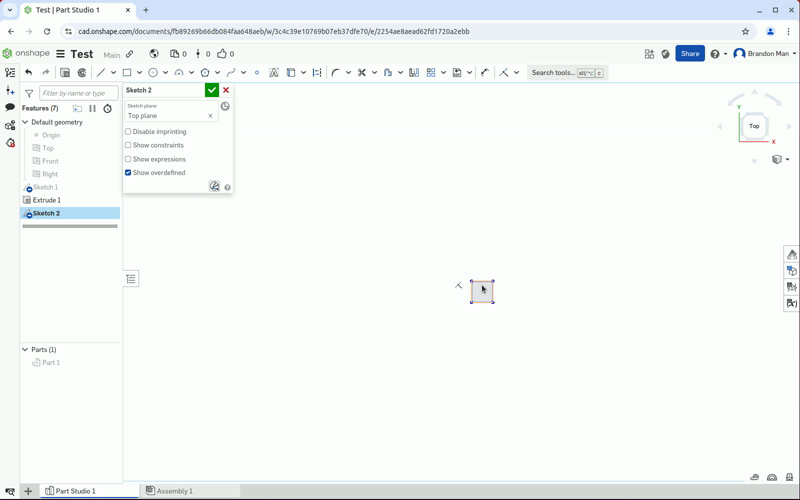
scroll(6)
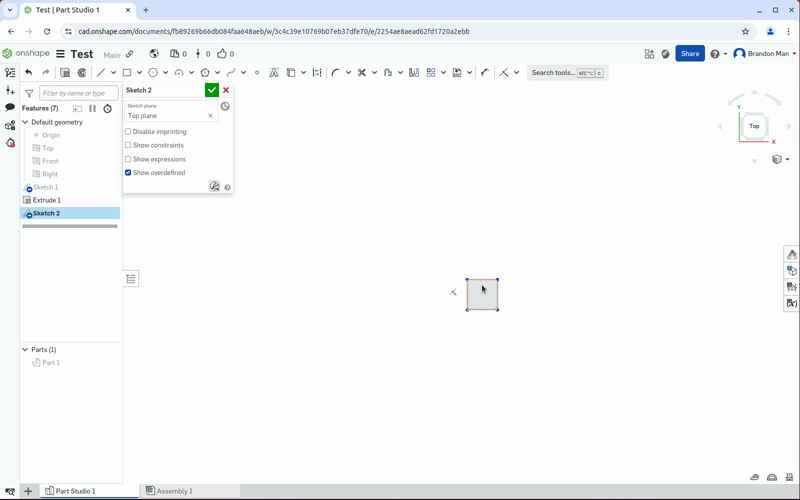
scroll(6)
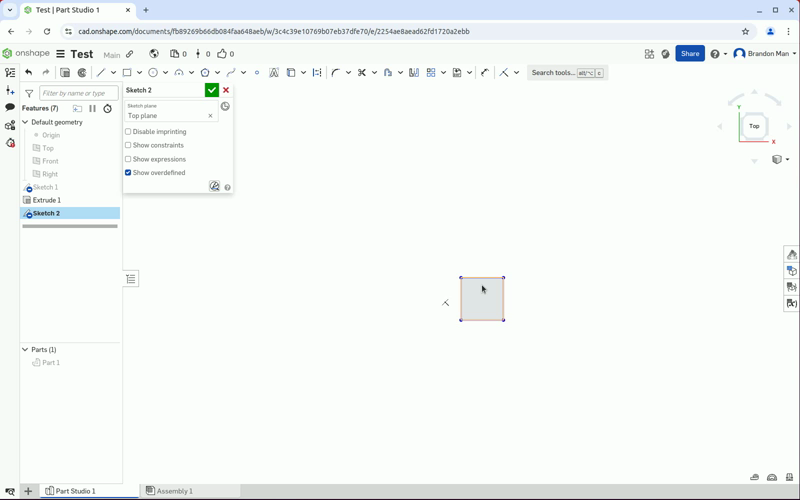
scroll(6)
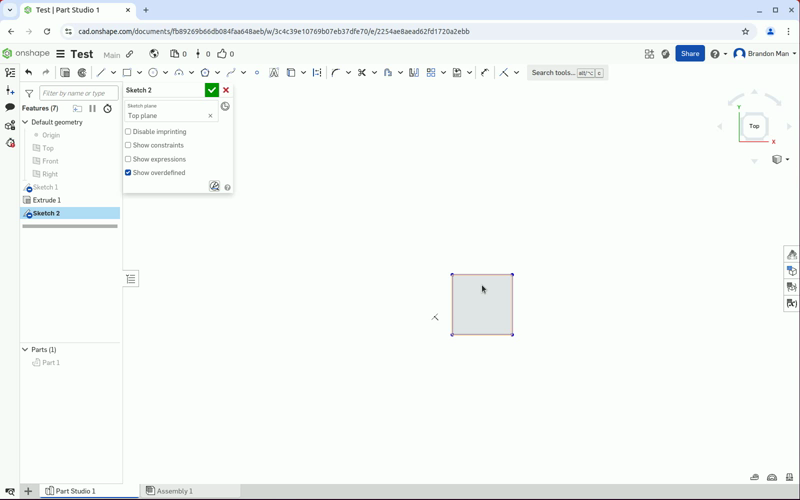
scroll(6)
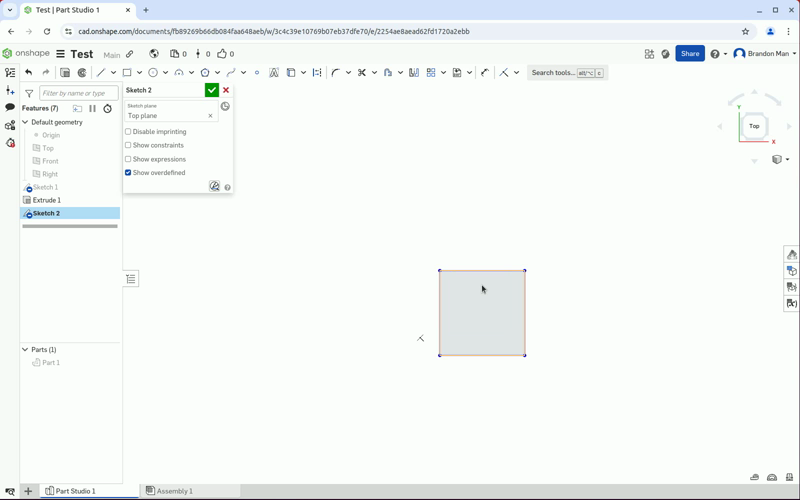
scroll(6)
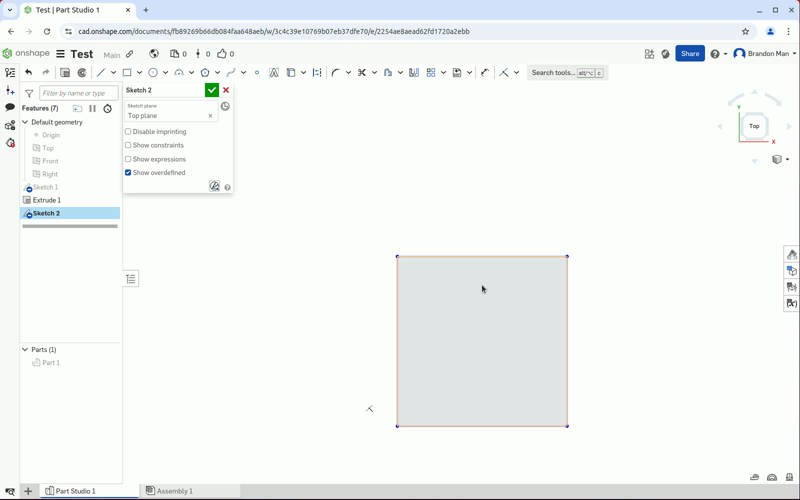
click(482, 284)
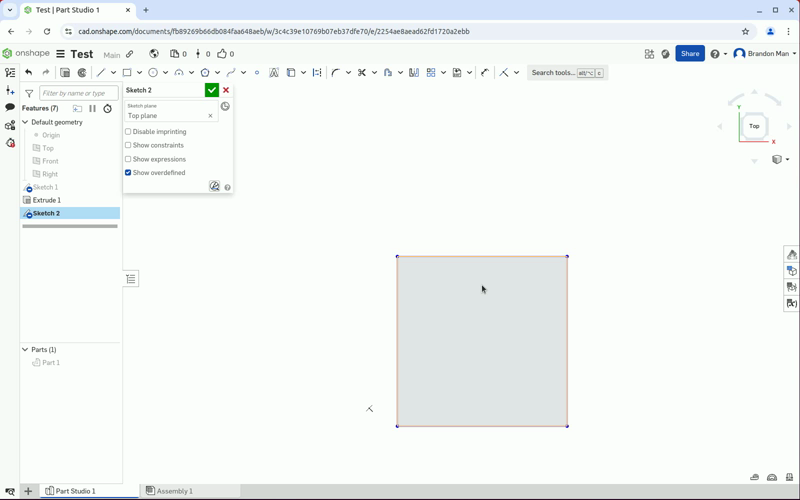
scroll(-6)
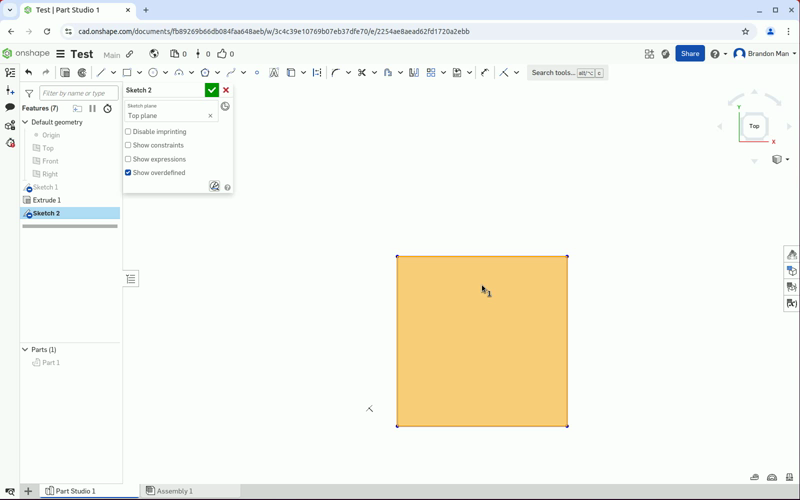
scroll(-6)
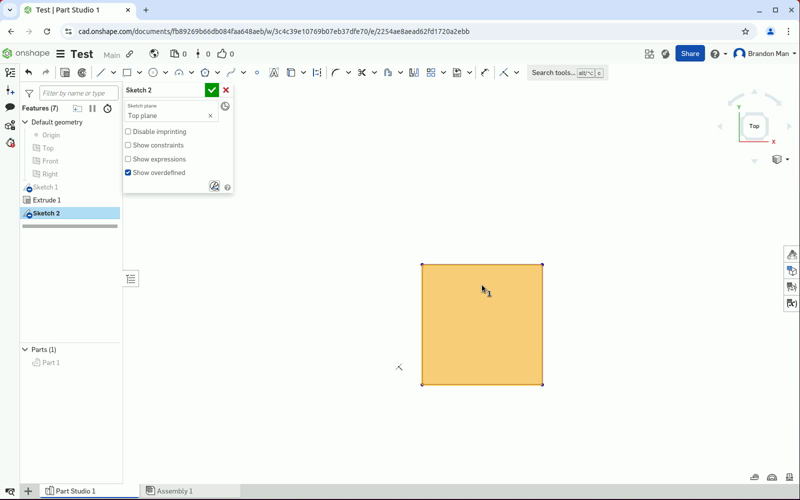
scroll(-6)
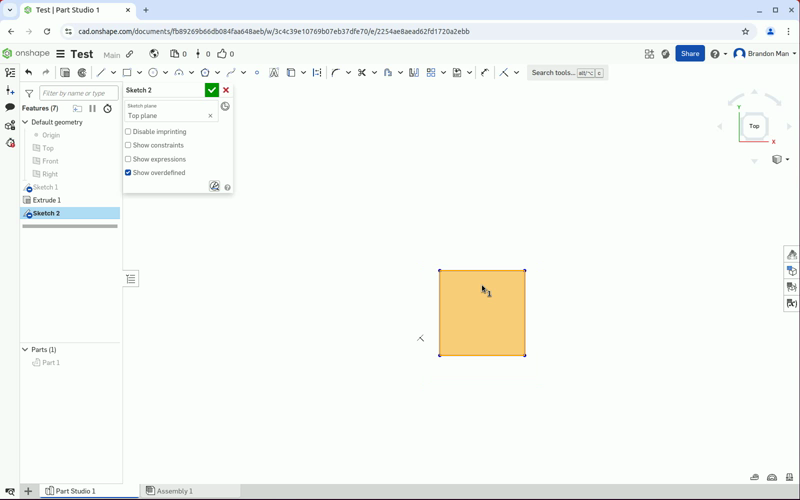
scroll(-6)
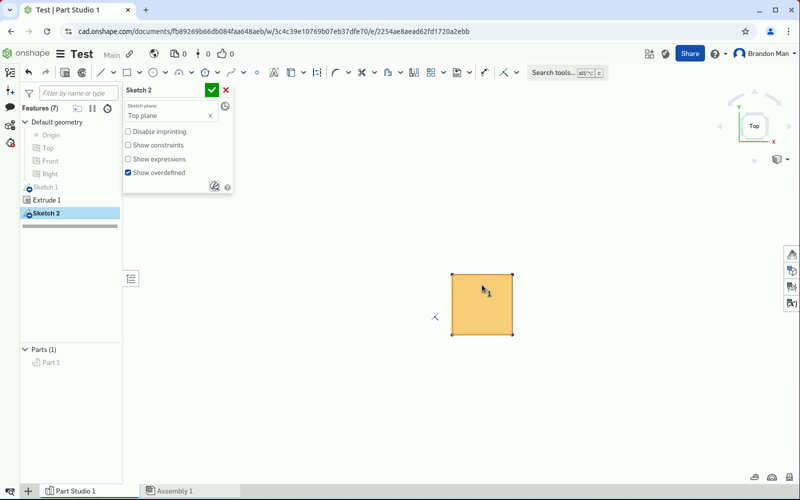
scroll(-6)
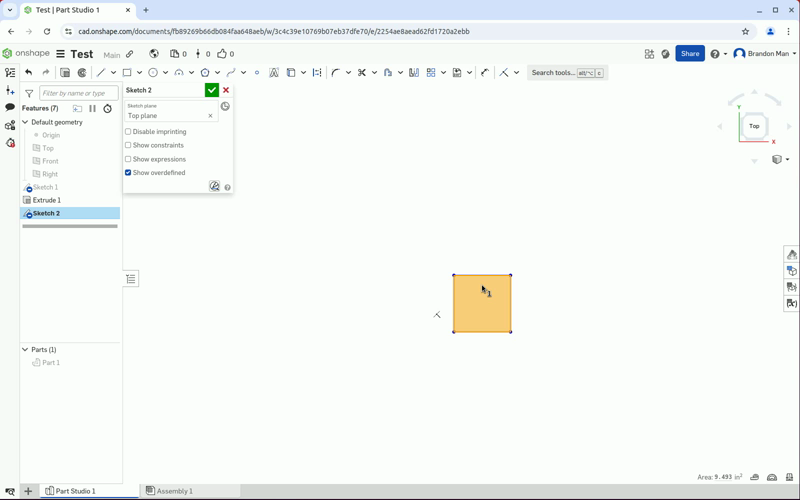
scroll(-6)
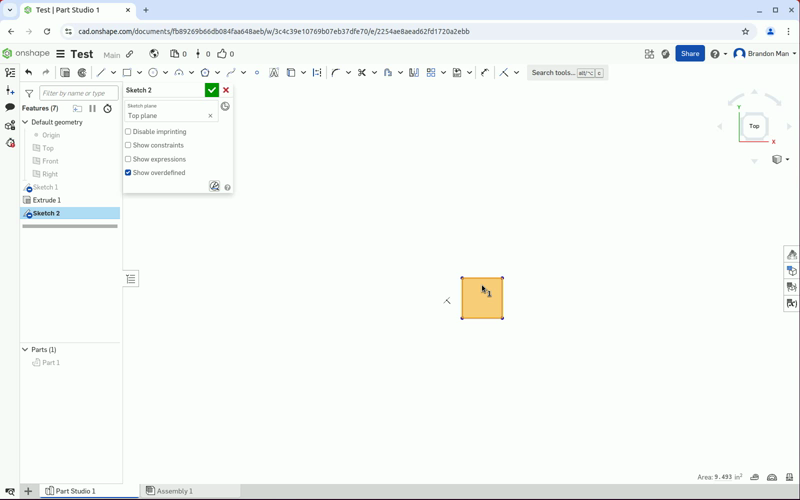
scroll(-6)
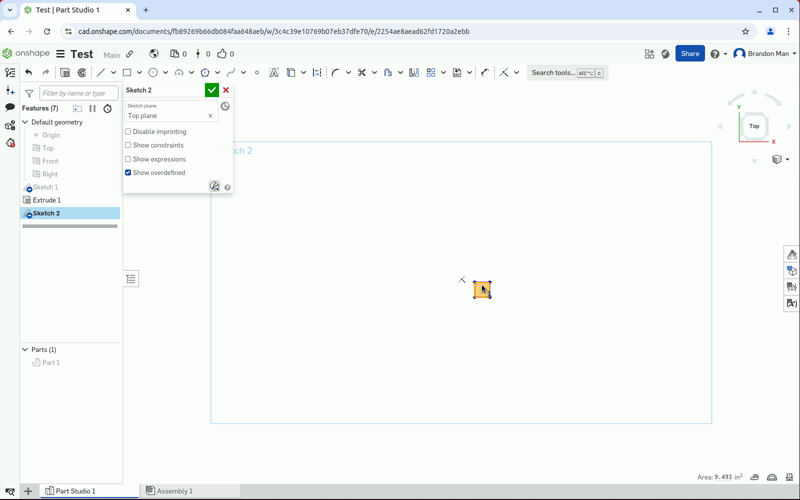
mouse_move(73, 352)
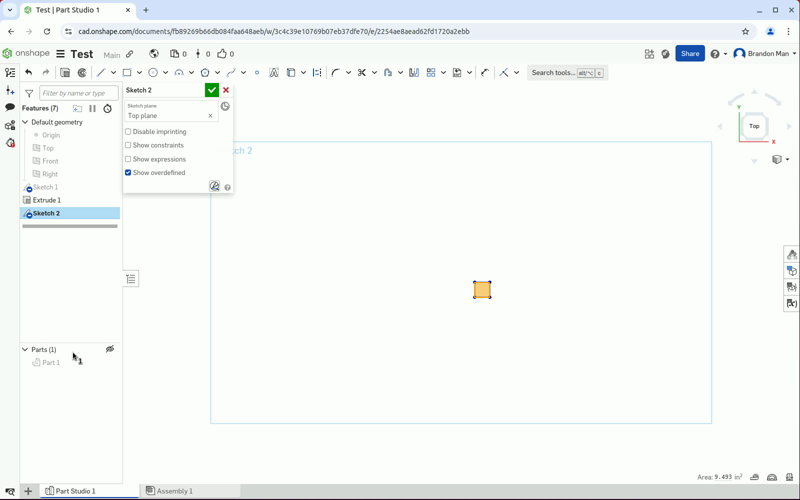
key(shift+y)
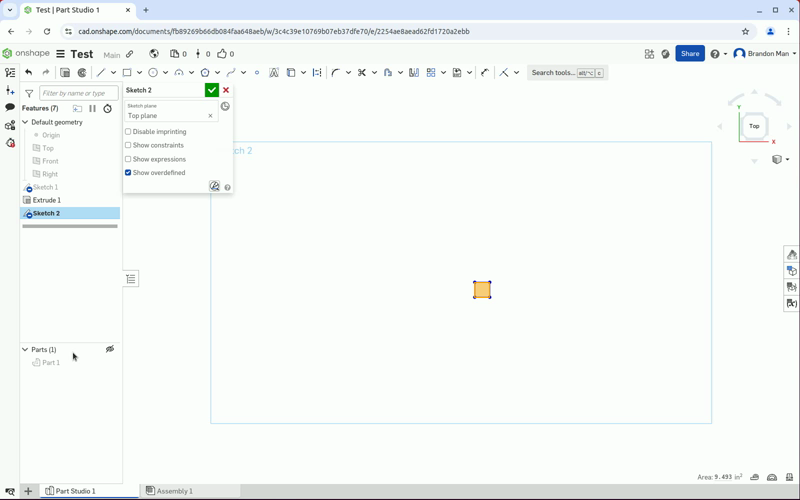
key(shift+e)
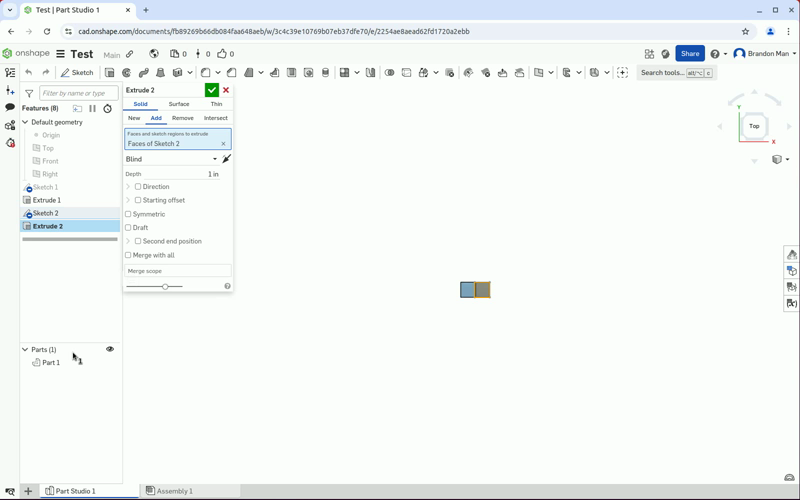
mouse_move(143, 106)
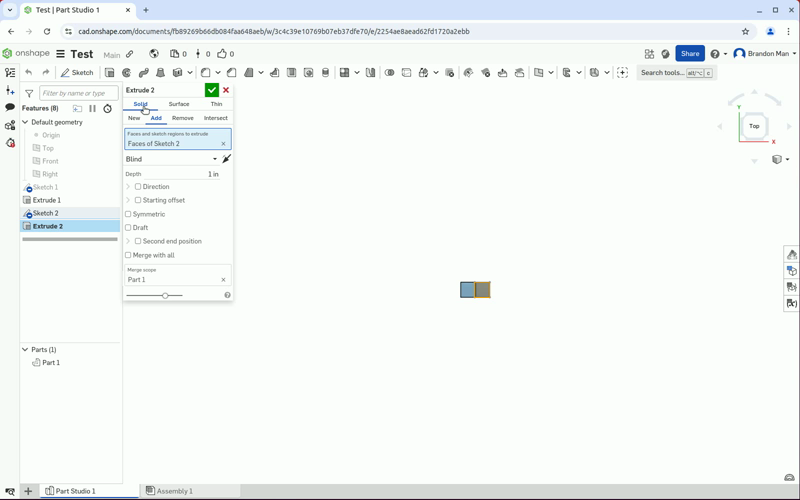
click(143, 106)
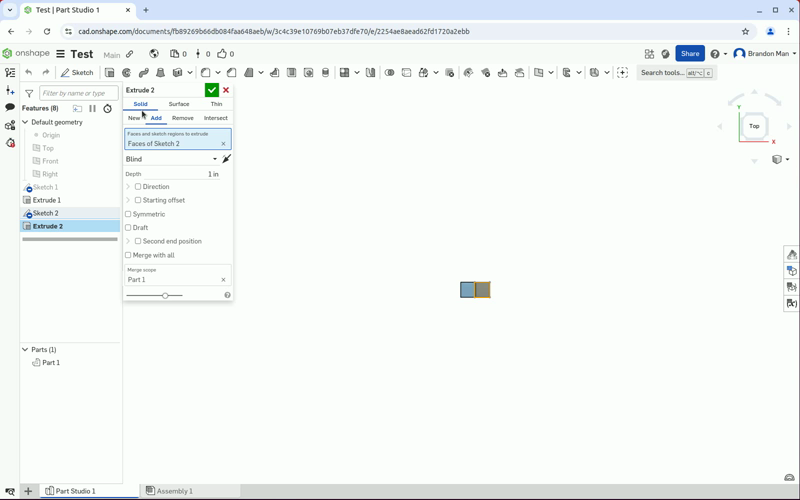
mouse_move(137, 120)
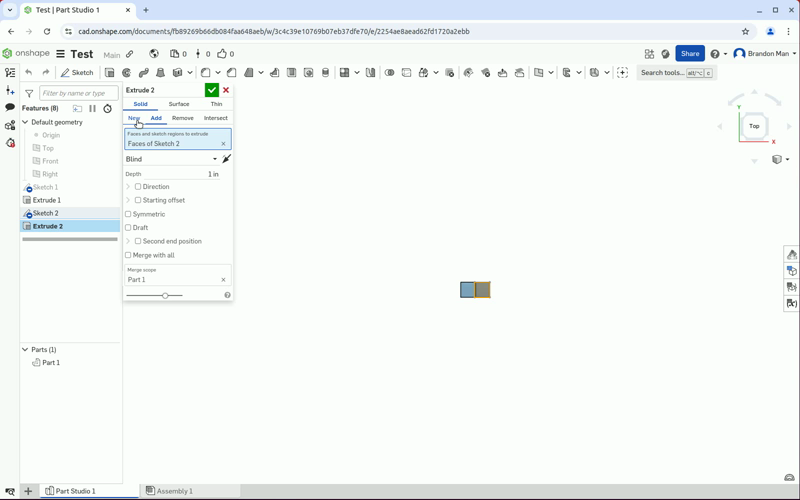
click(137, 120)
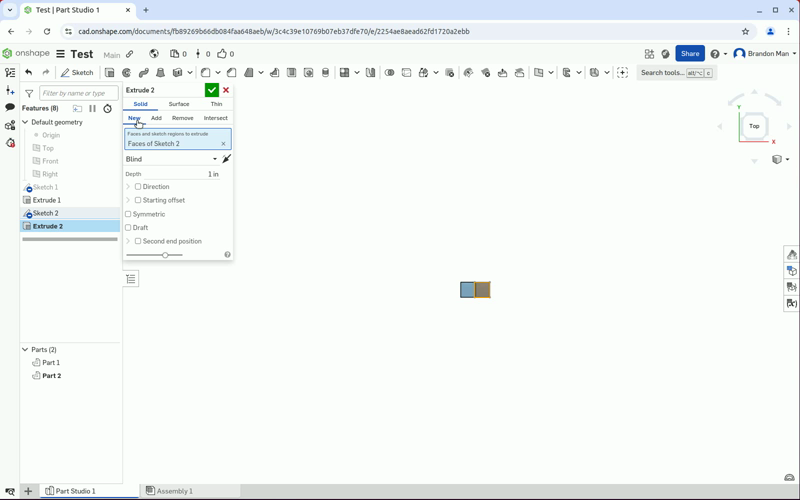
key(tab, 4)
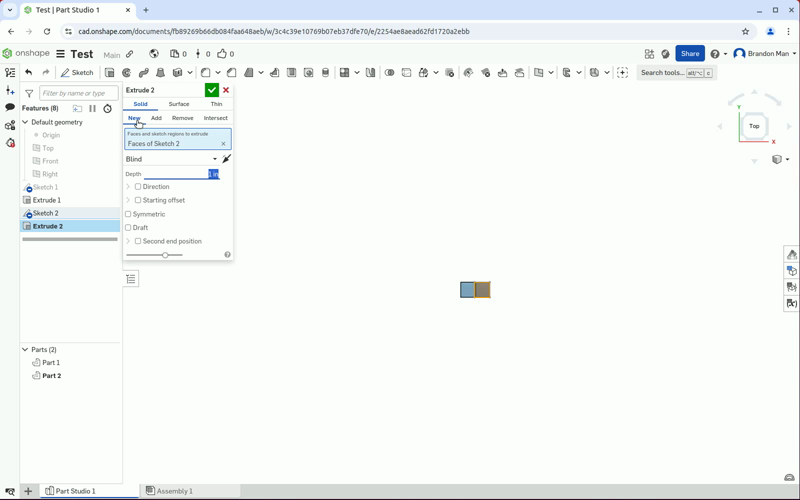
text(23.108)
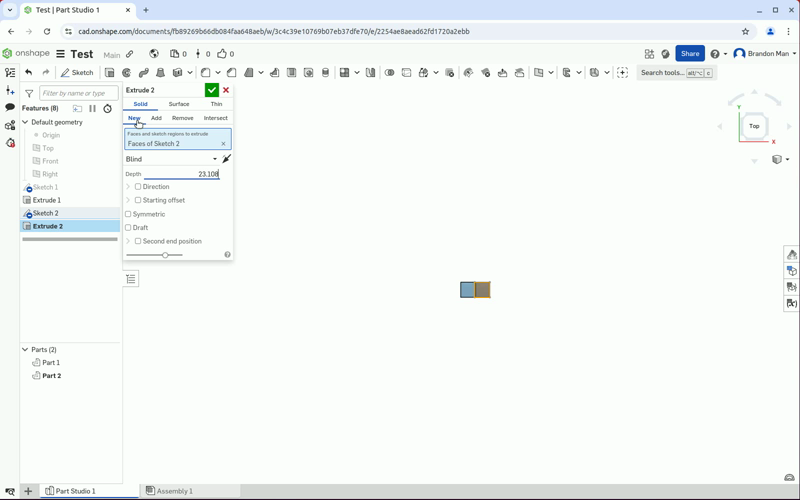
key(enter)
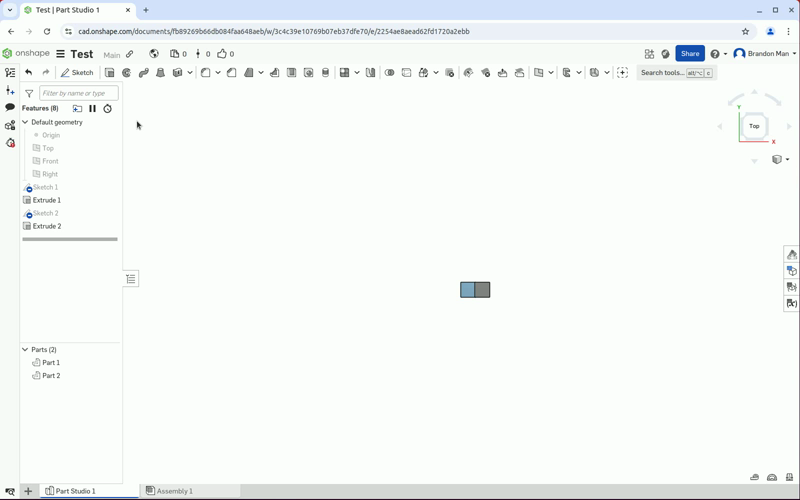
key(shift+h)
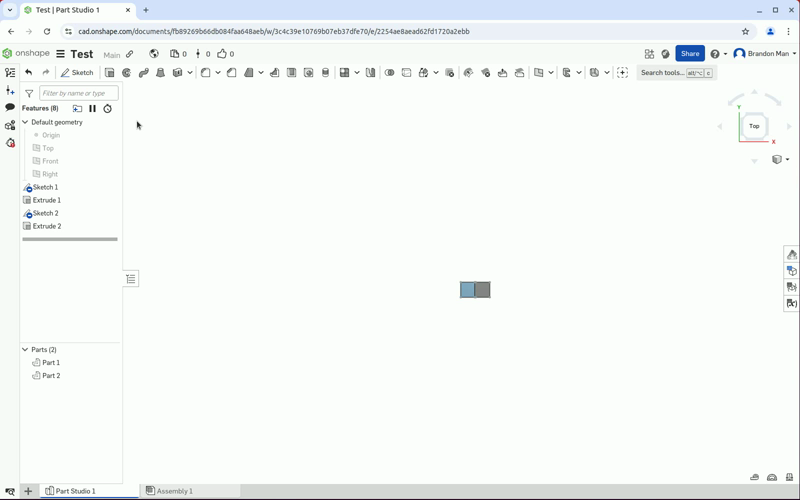
key(shift+h)
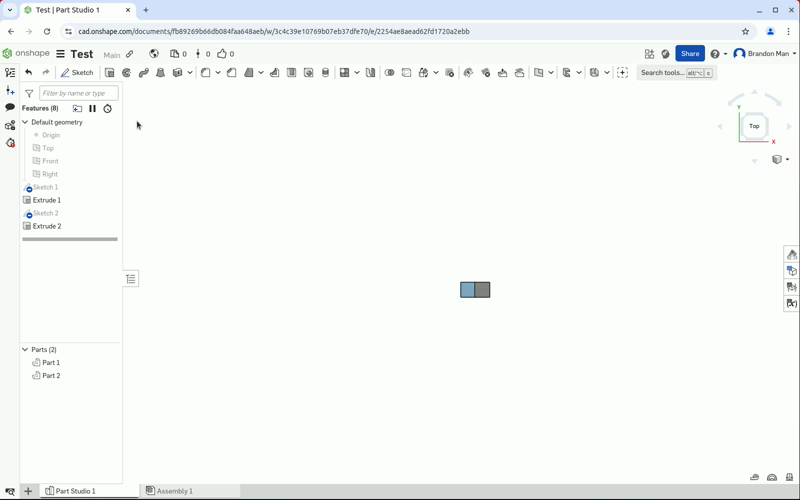
mouse_move(73, 189)
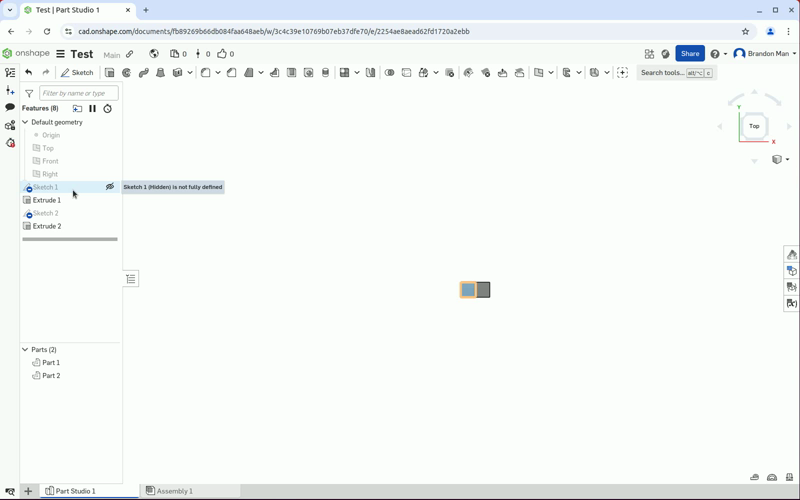
click(73, 189)
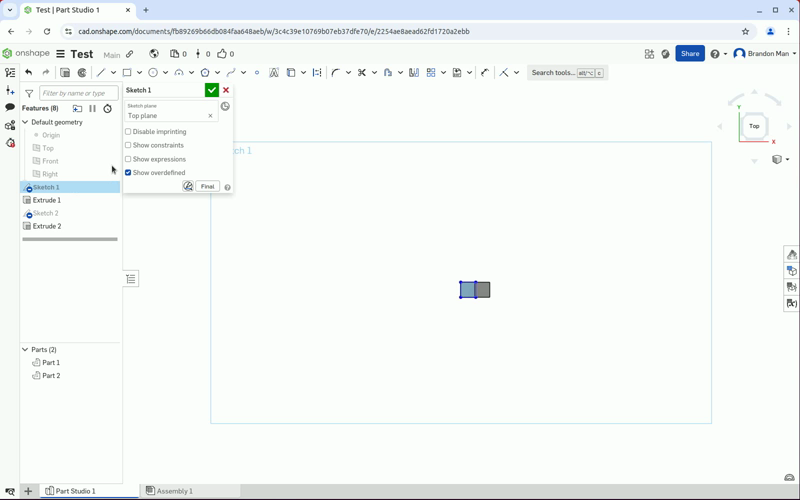
mouse_move(229, 92)
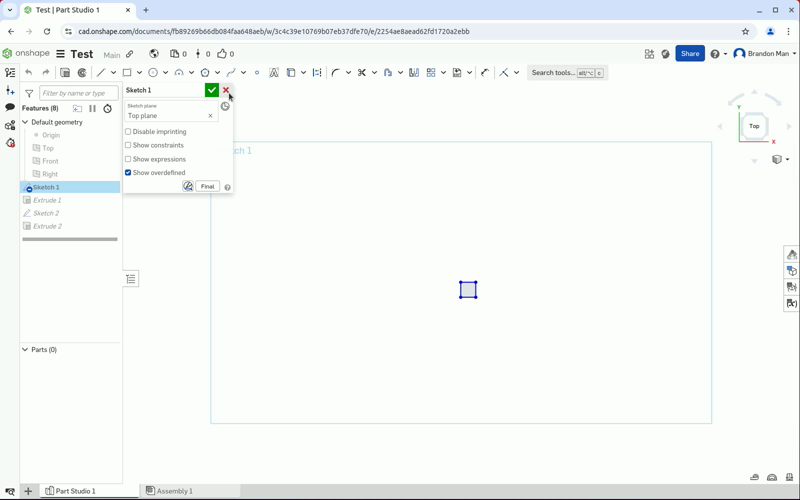
click(229, 92)
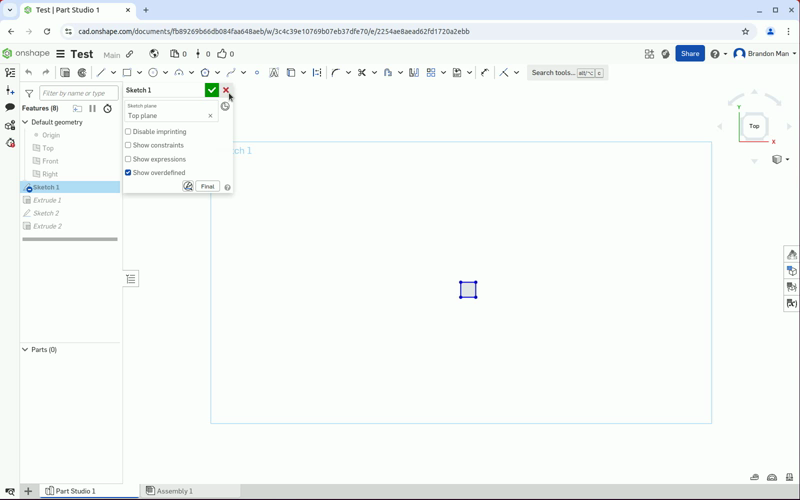
key(shift+s)
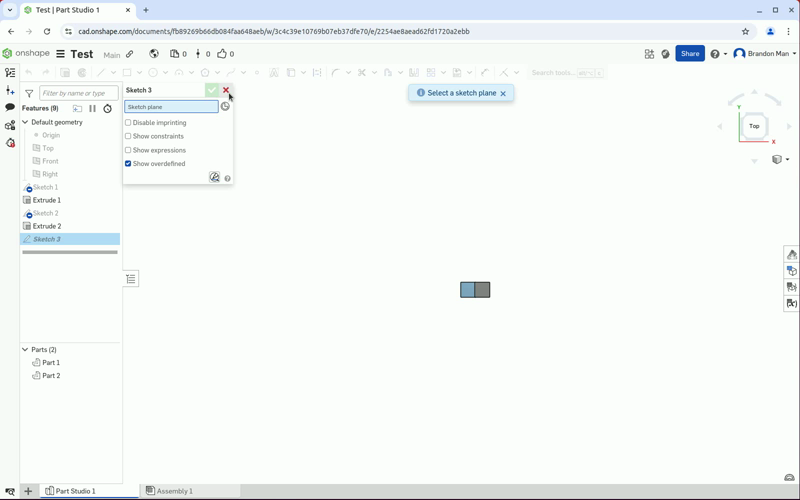
mouse_move(73, 150)
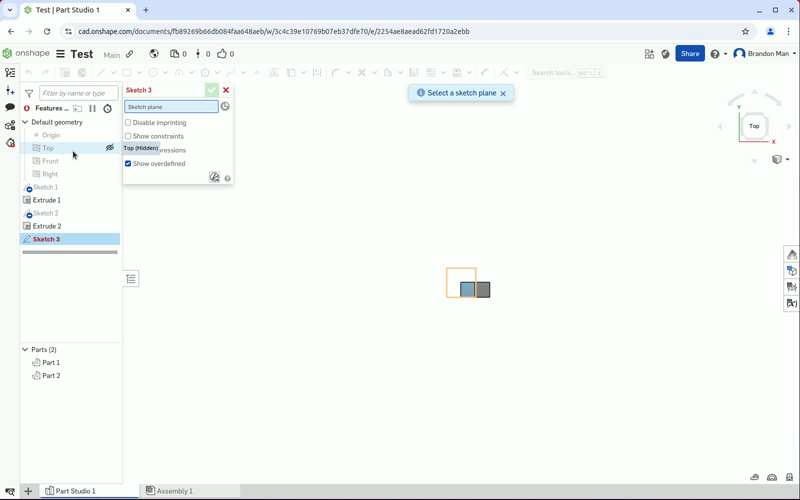
click(73, 150)
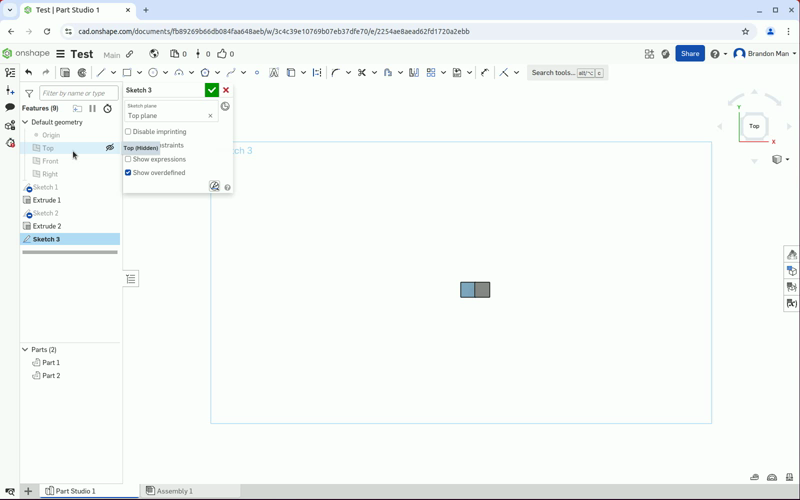
mouse_move(73, 352)
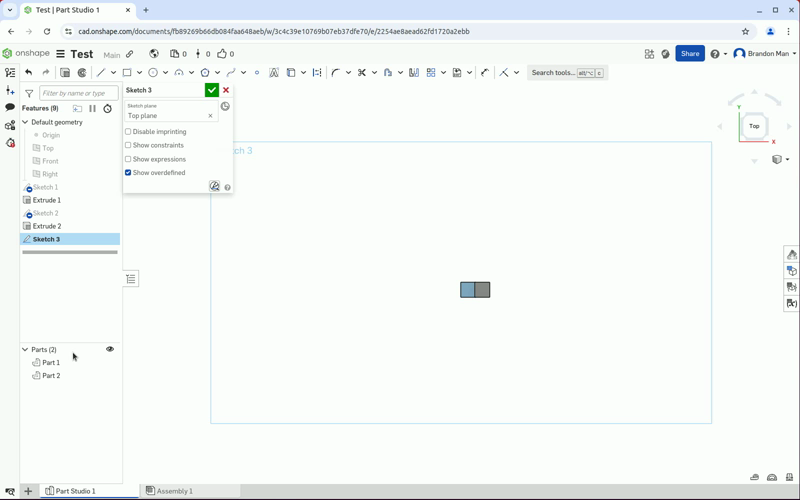
key(y)
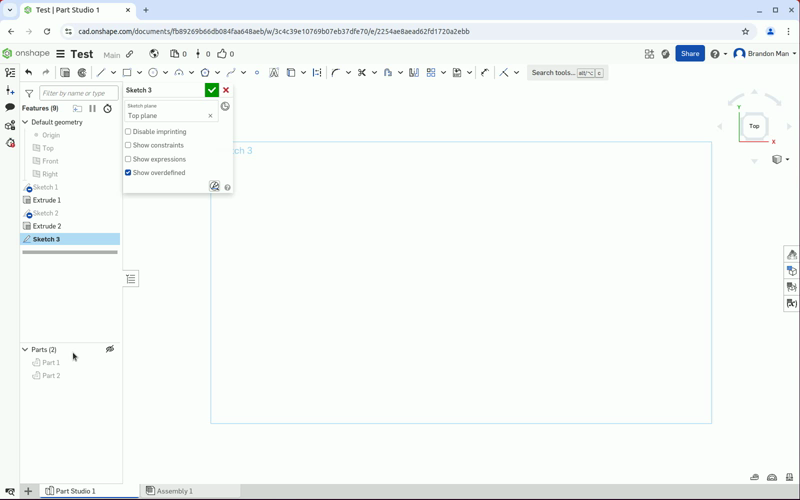
key(l)
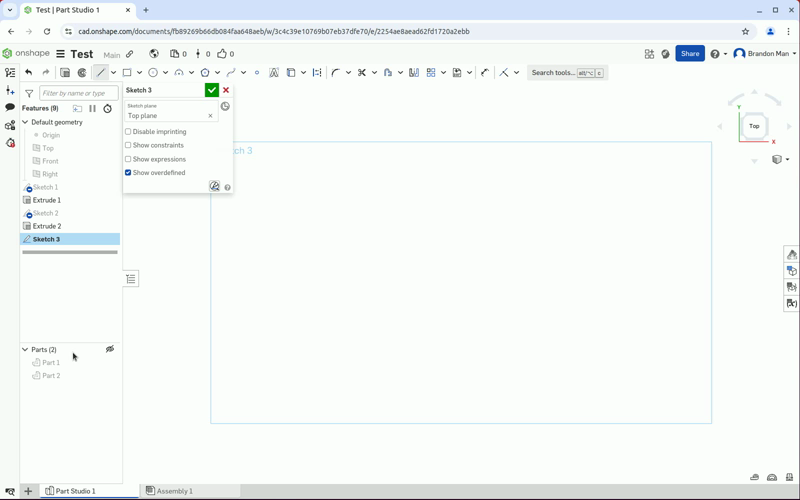
key_down(shift)
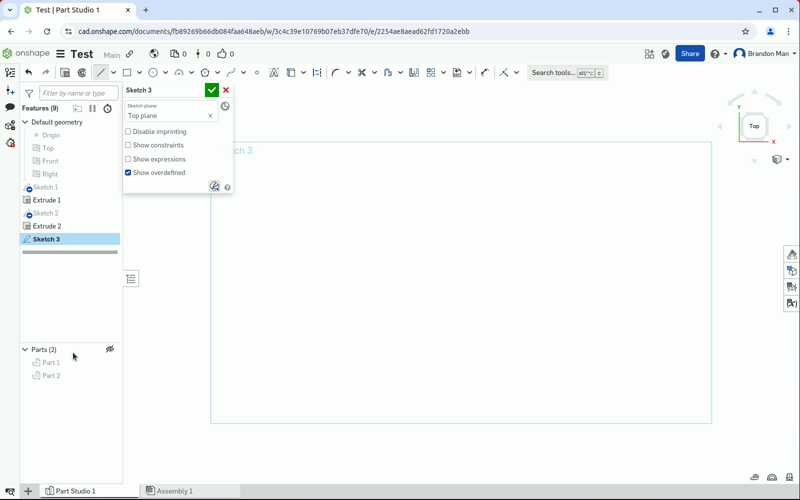
mouse_move(489, 297)
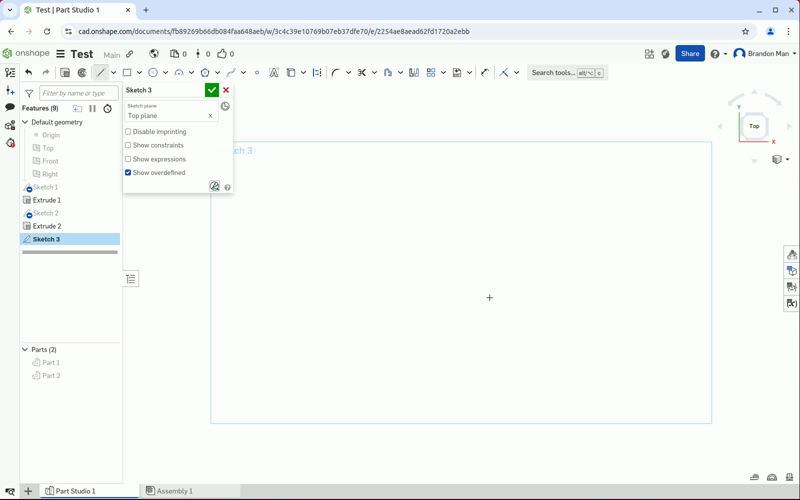
click(489, 297)
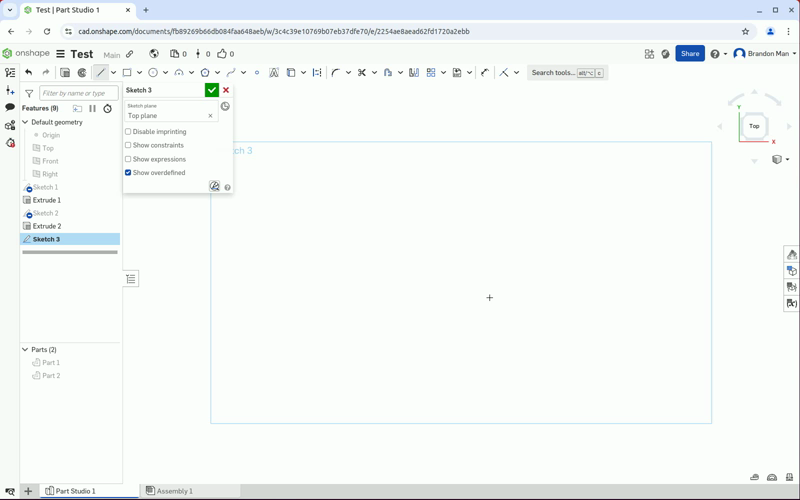
key_up(shift)
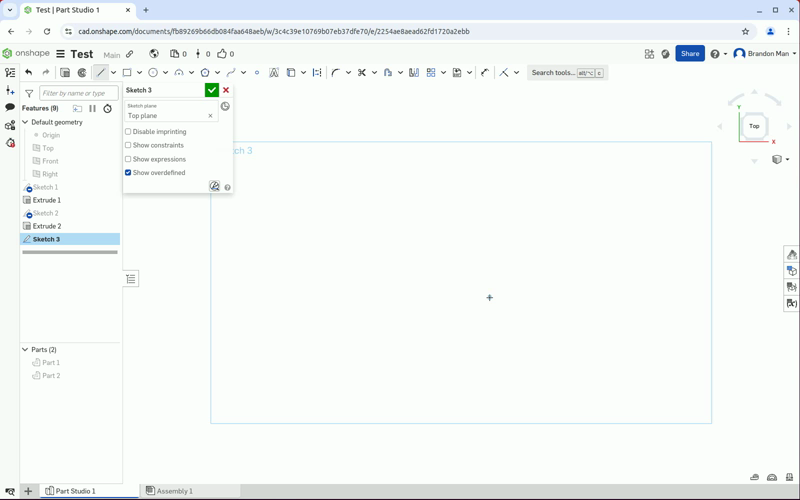
key_down(shift)
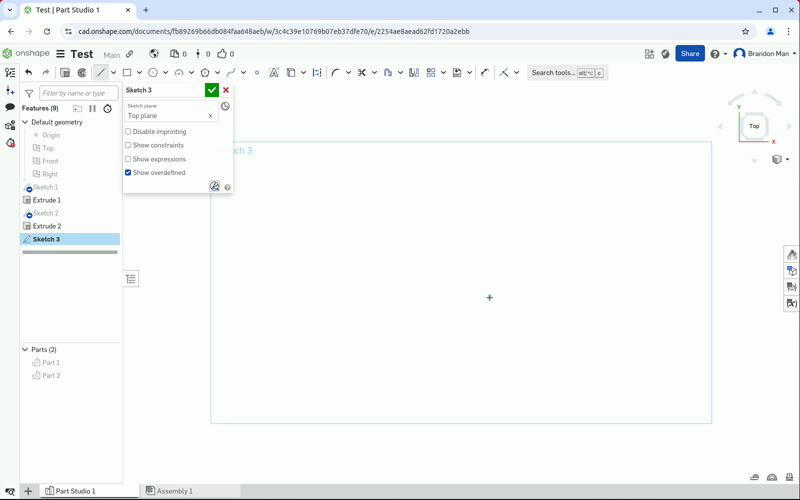
mouse_move(519, 297)
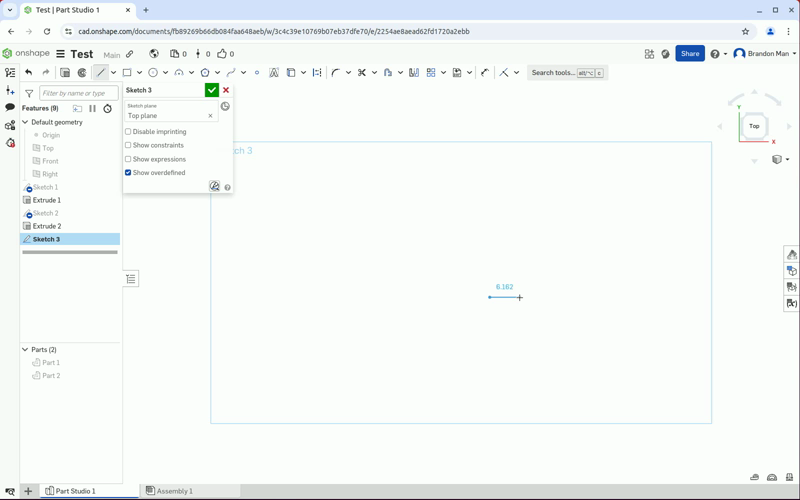
mouse_move(505, 297)
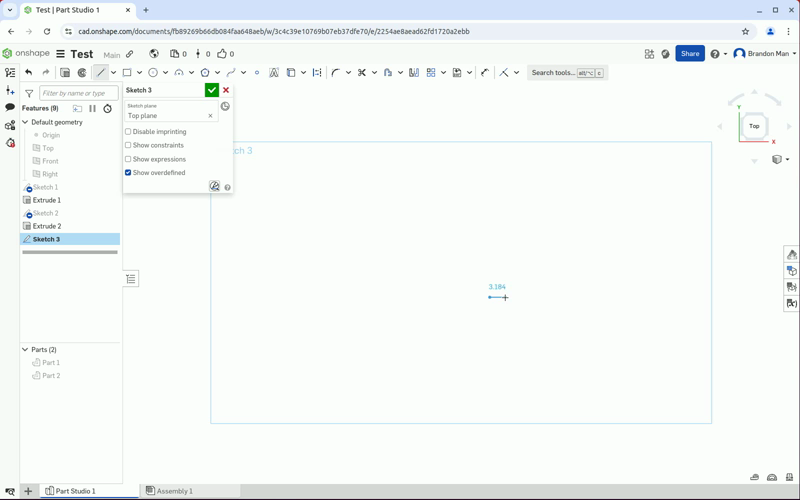
click(505, 297)
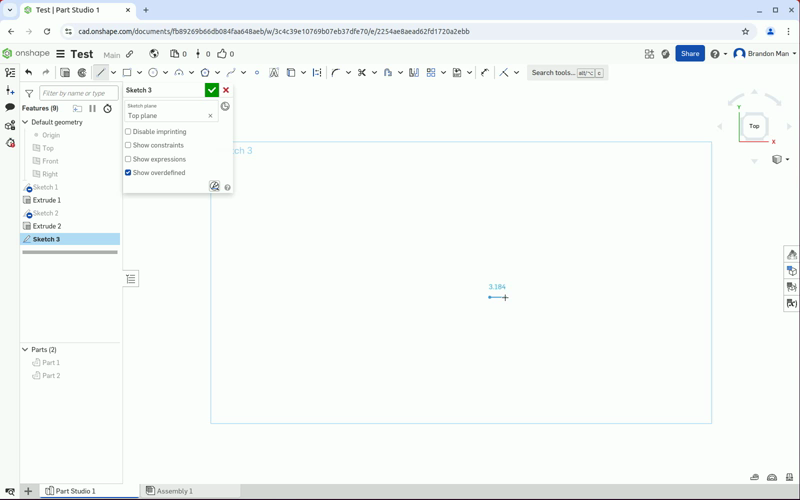
key_up(shift)
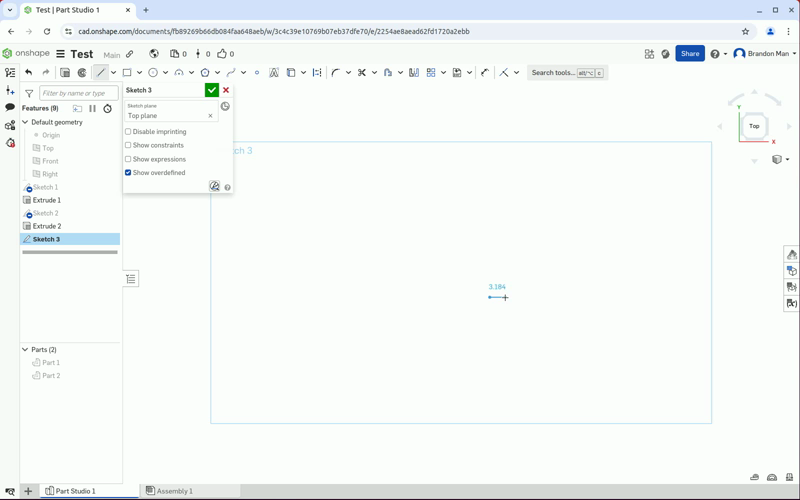
key_down(shift)
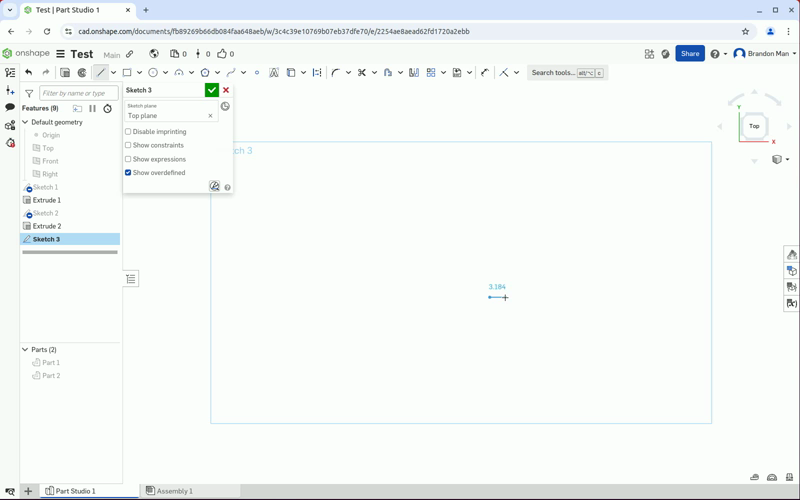
mouse_move(535, 297)
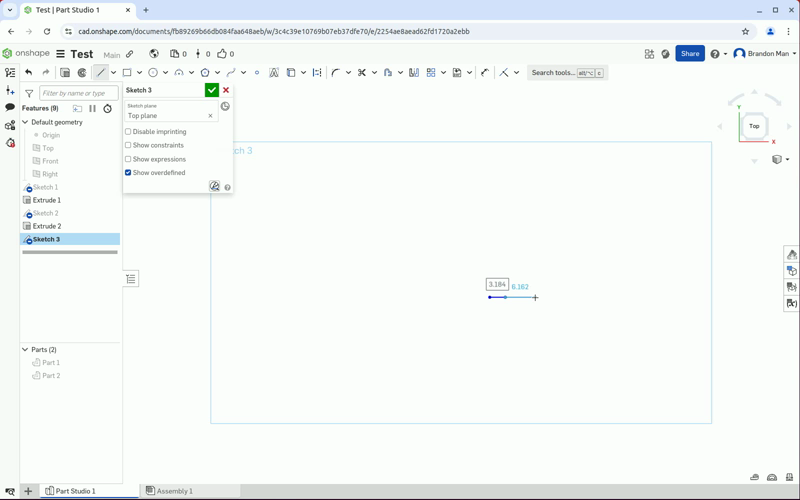
mouse_move(505, 282)
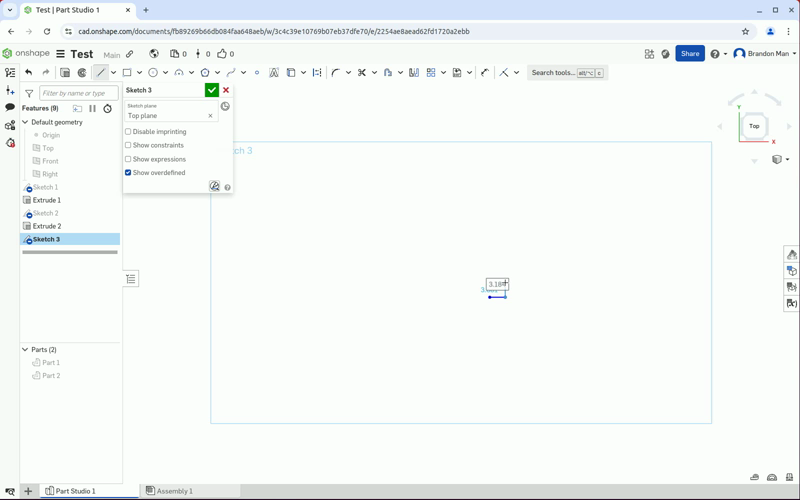
click(505, 282)
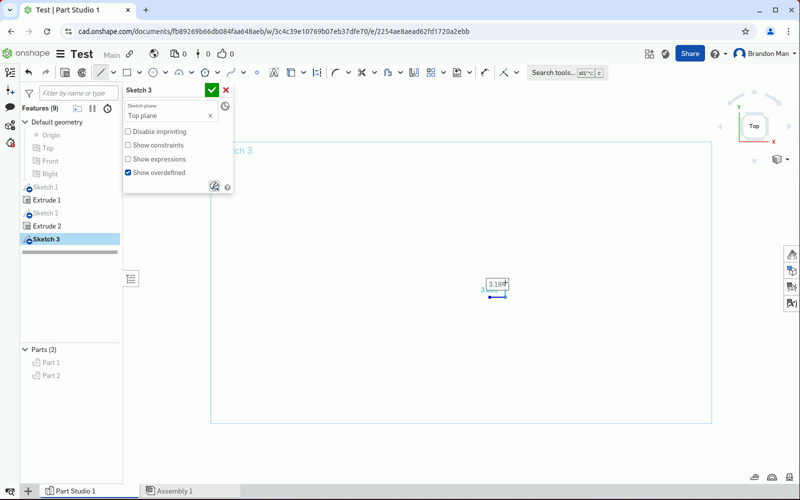
key_up(shift)
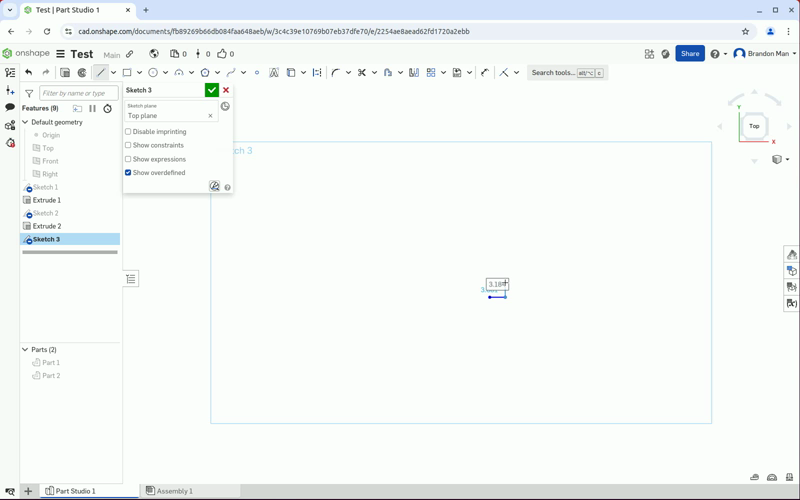
key_down(shift)
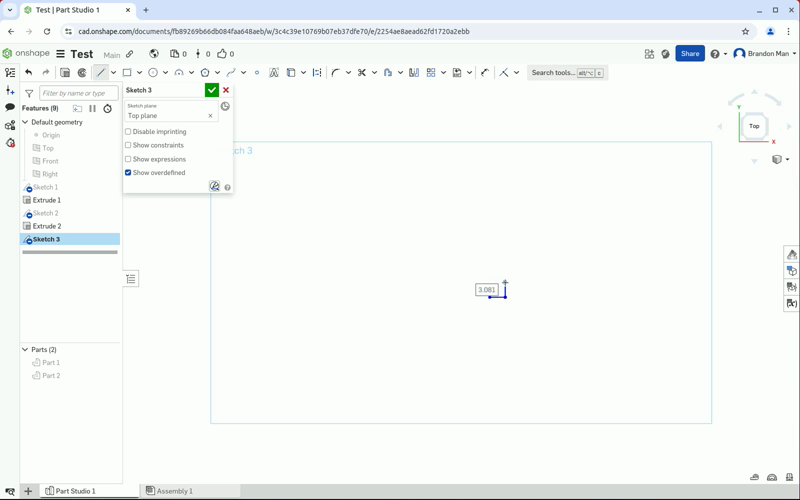
mouse_move(535, 282)
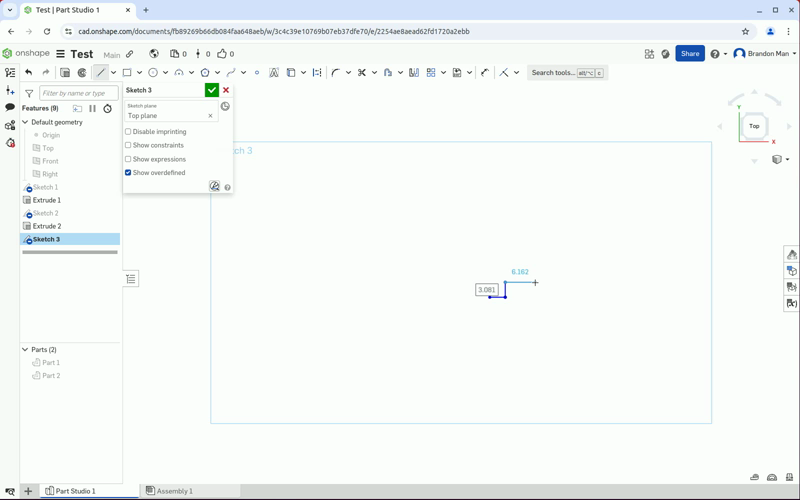
mouse_move(489, 282)
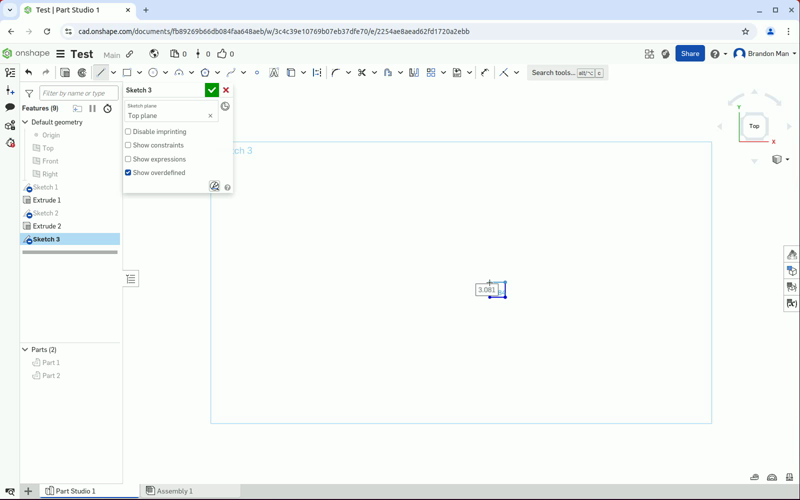
click(489, 282)
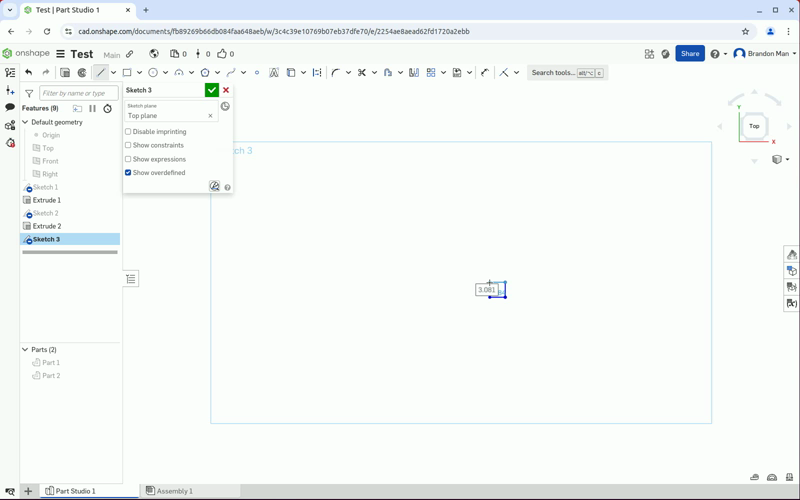
key_up(shift)
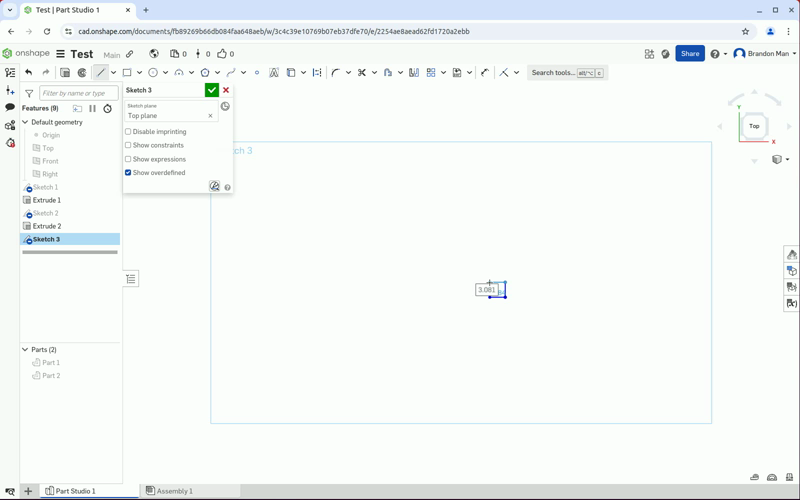
mouse_move(519, 282)
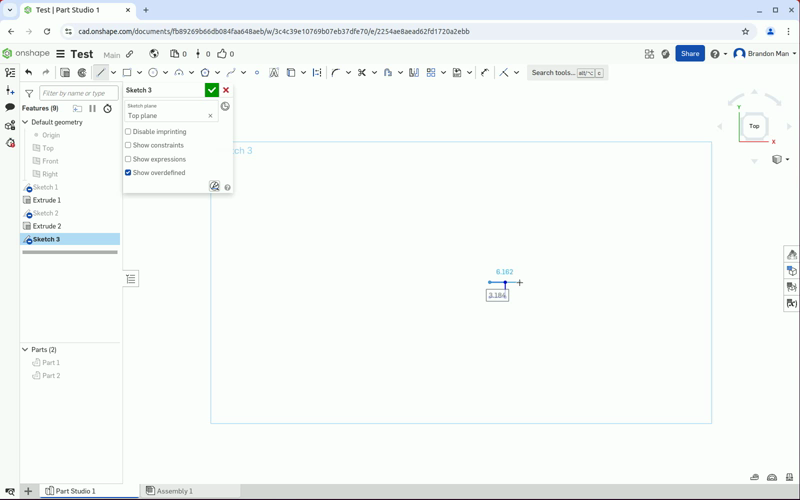
key_down(shift)
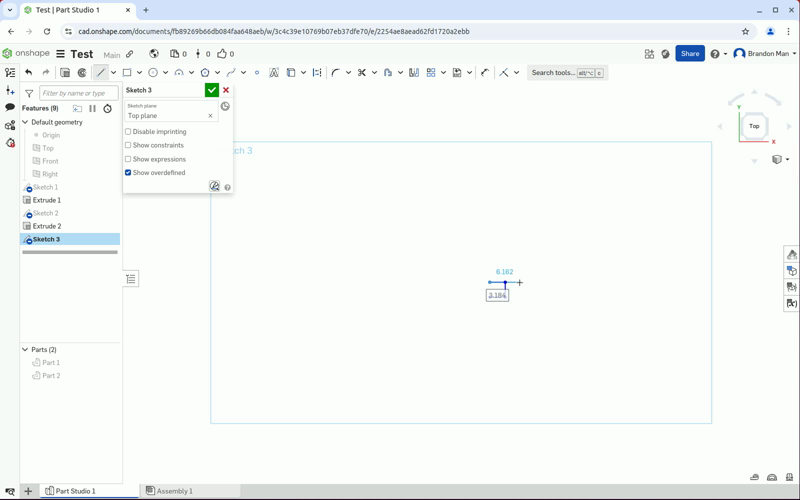
mouse_move(489, 297)
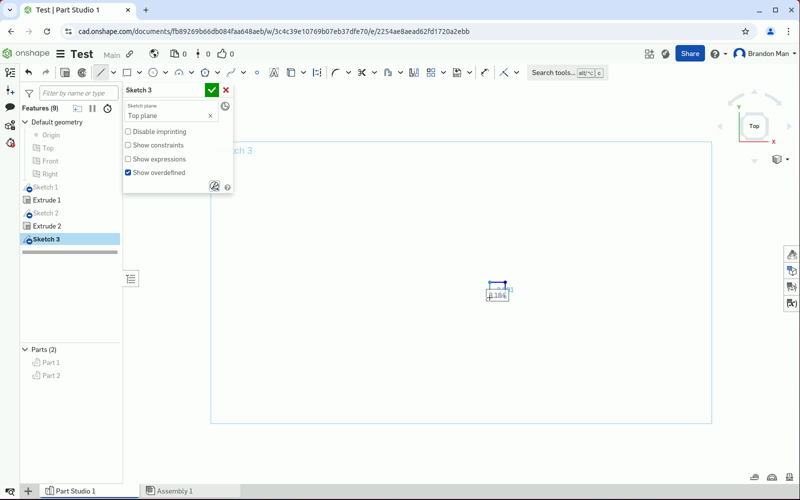
key_up(shift)
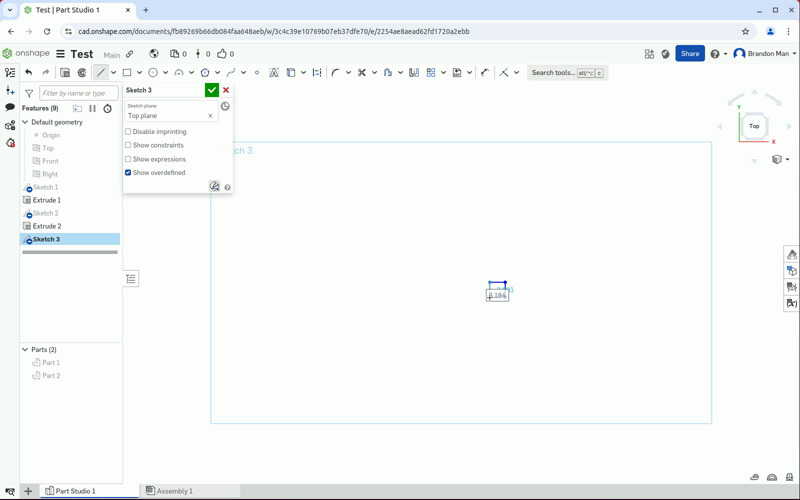
click(489, 297)
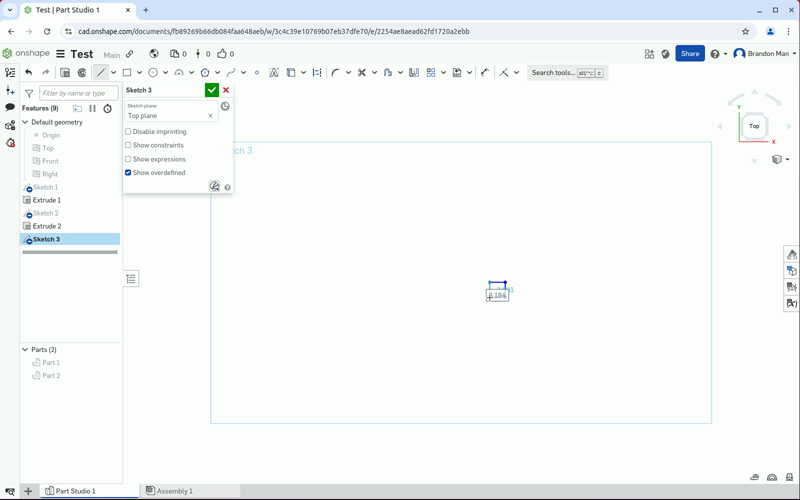
key(esc)
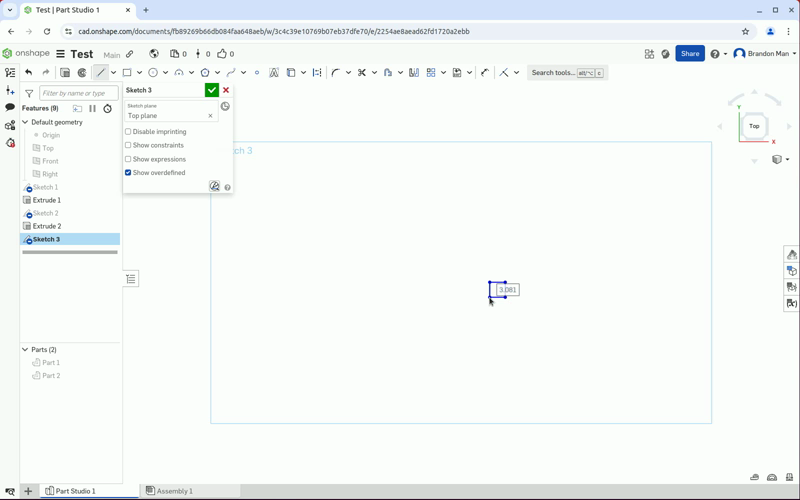
mouse_move(497, 289)
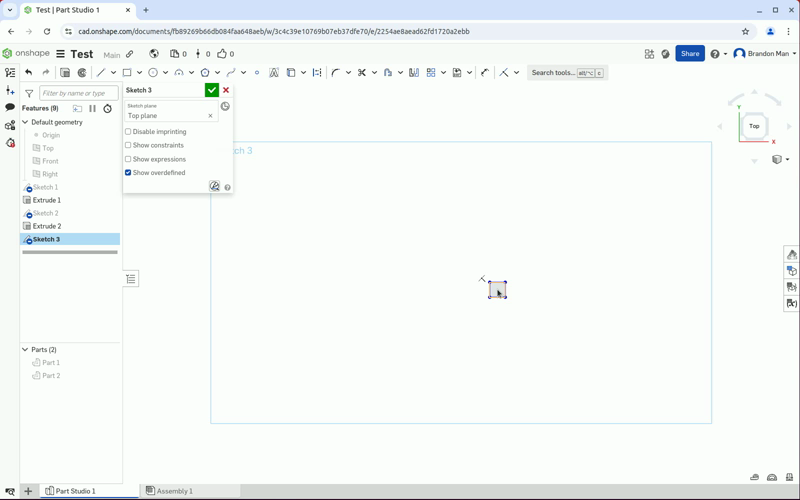
scroll(6)
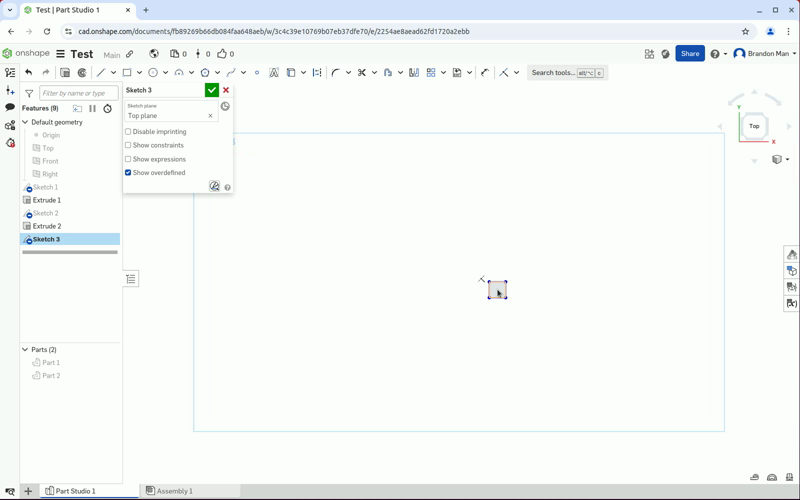
scroll(6)
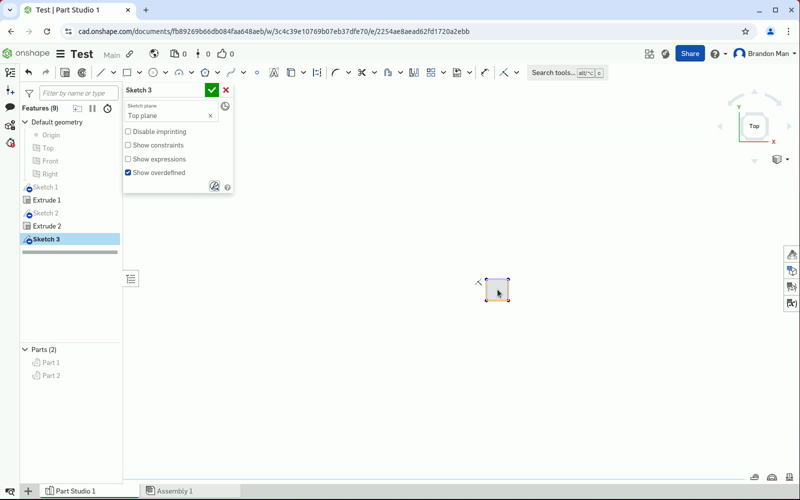
scroll(6)
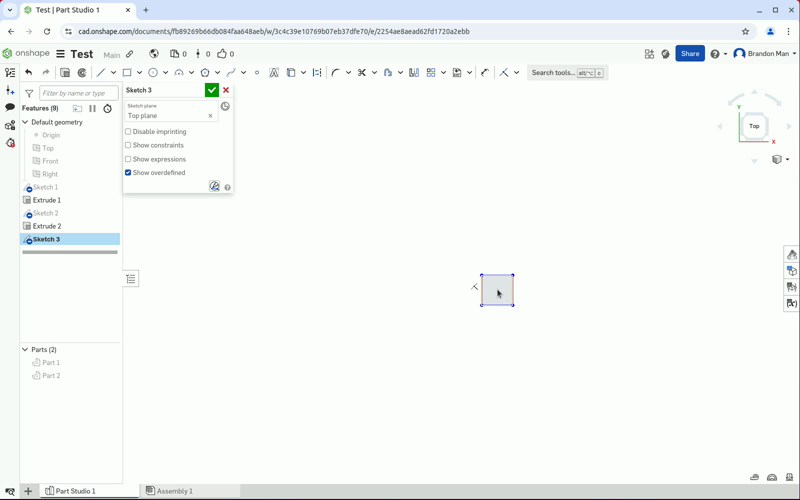
scroll(6)
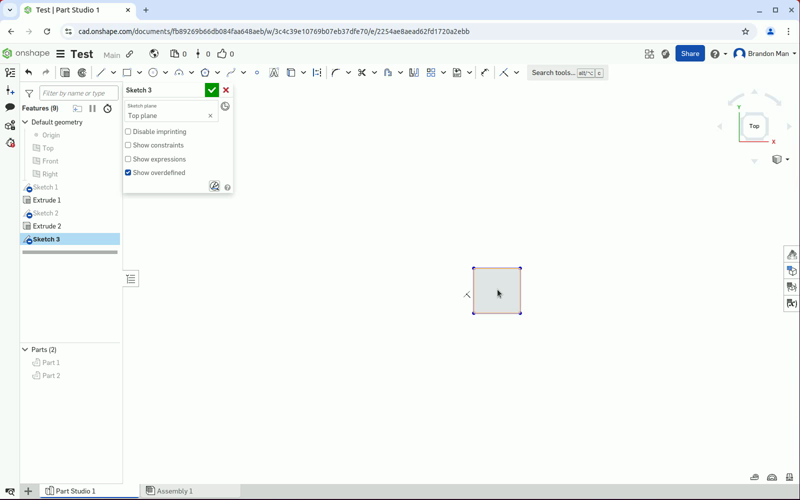
scroll(6)
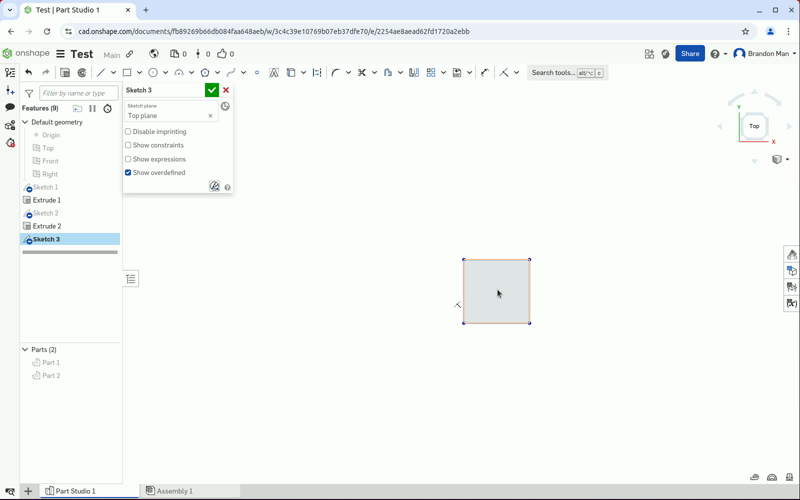
scroll(6)
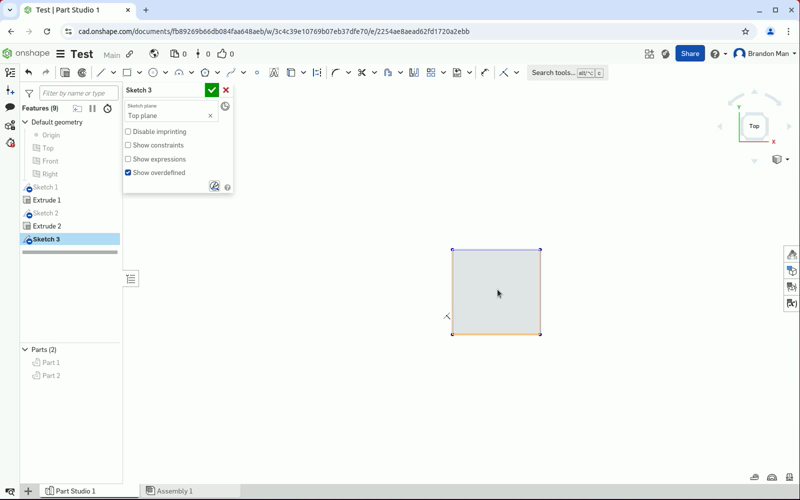
scroll(6)
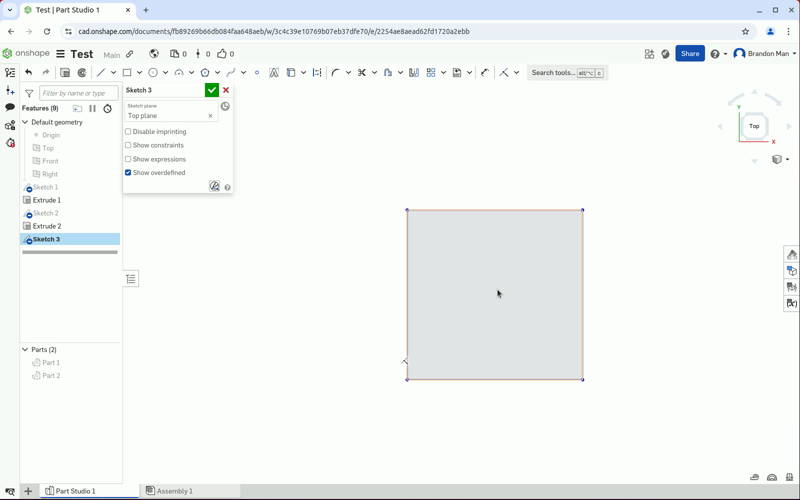
click(497, 289)
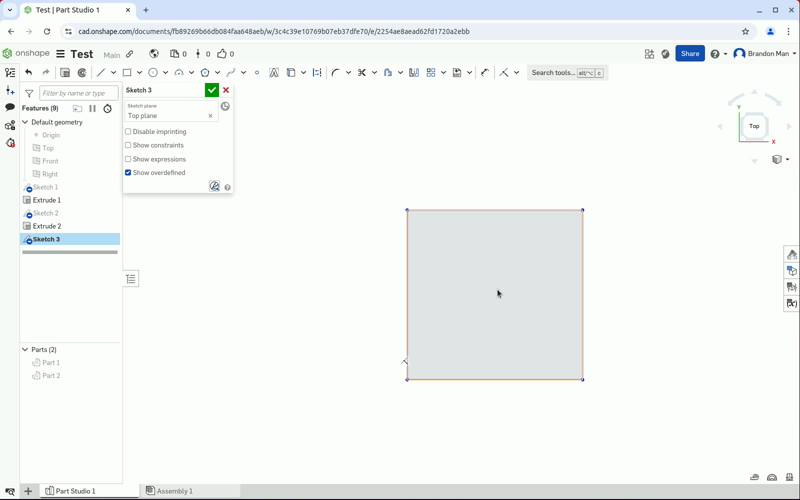
scroll(-6)
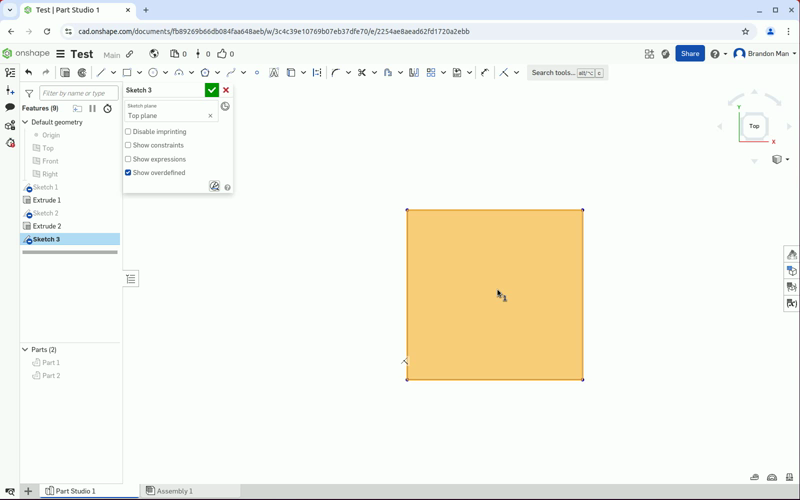
scroll(-6)
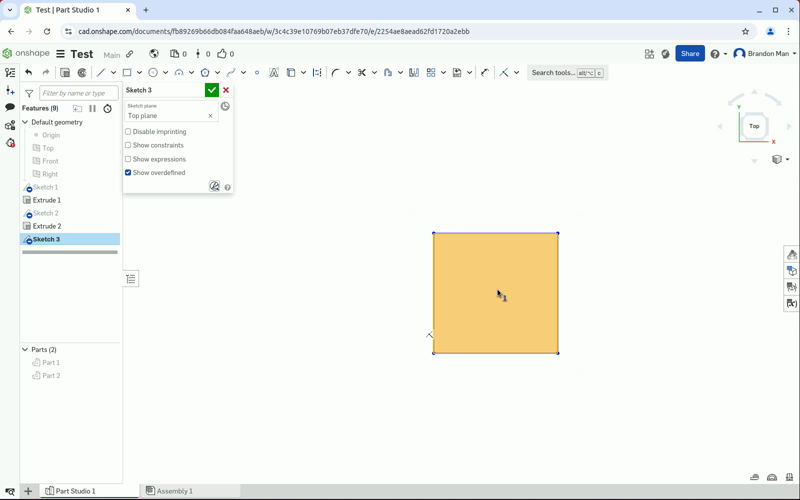
scroll(-6)
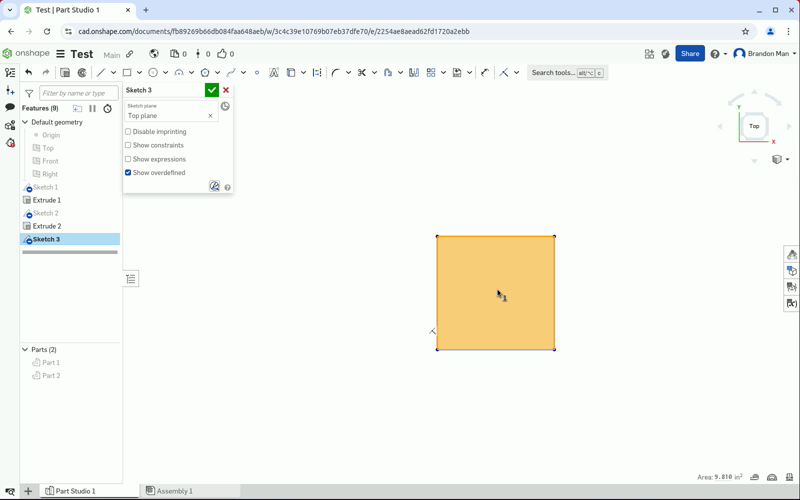
scroll(-6)
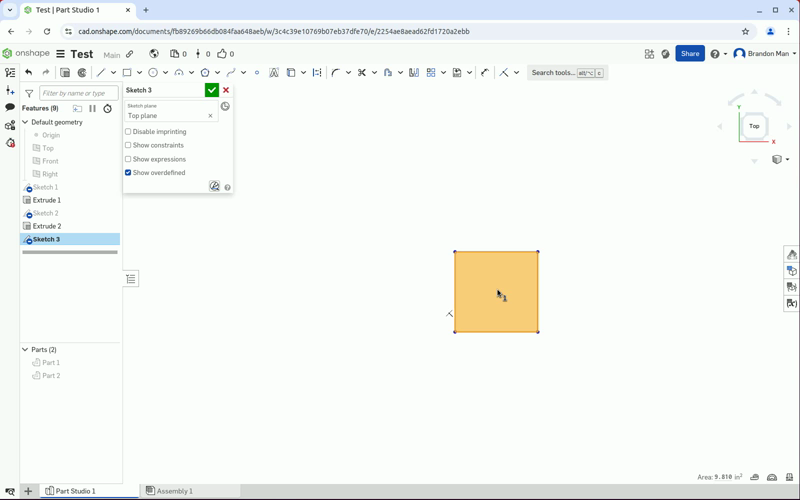
scroll(-6)
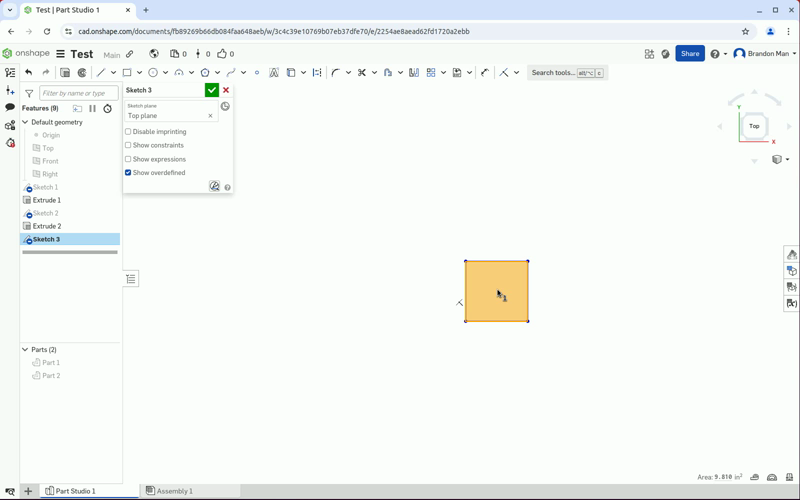
scroll(-6)
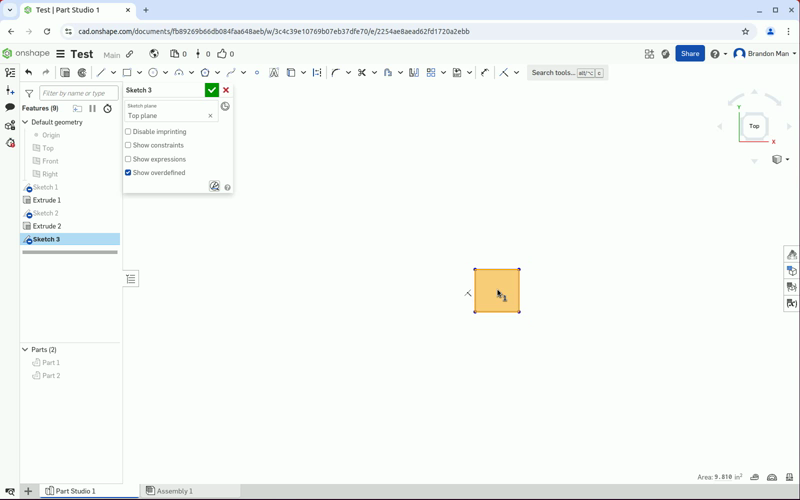
scroll(-6)
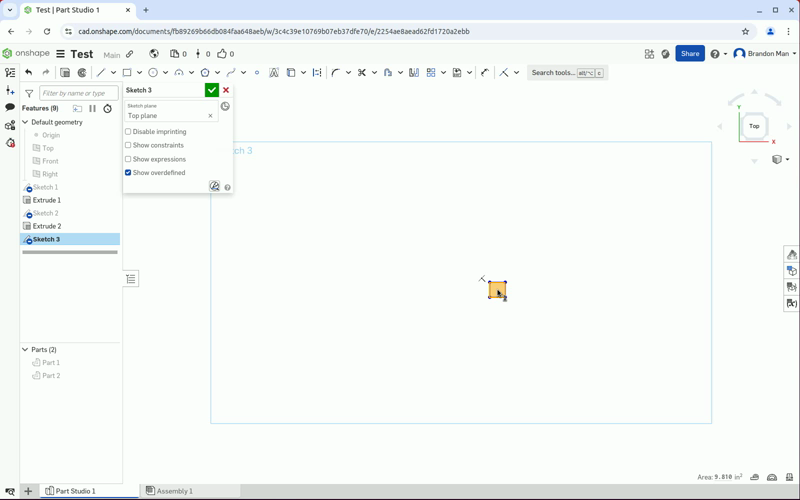
mouse_move(73, 352)
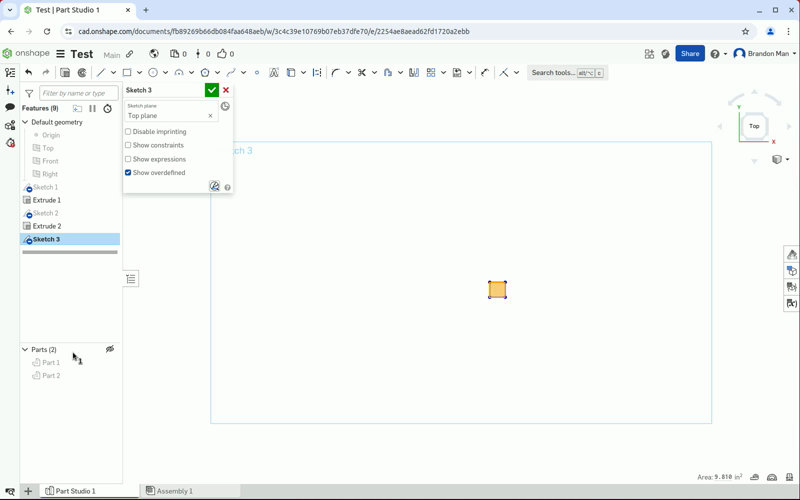
key(shift+y)
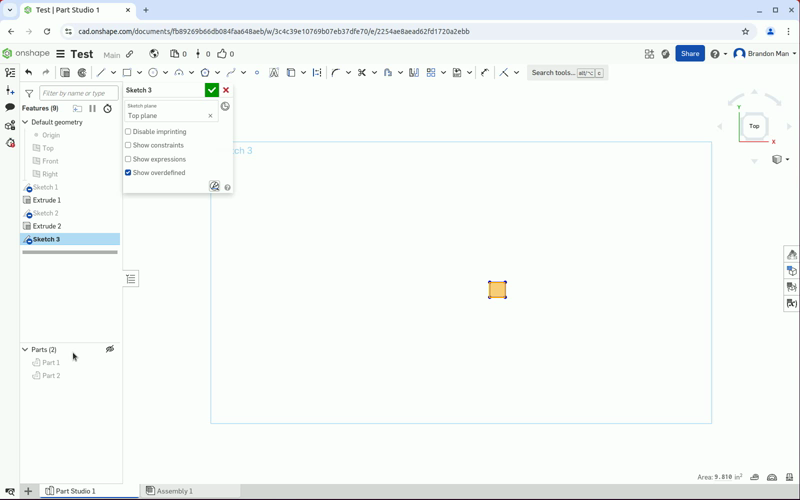
key(shift+e)
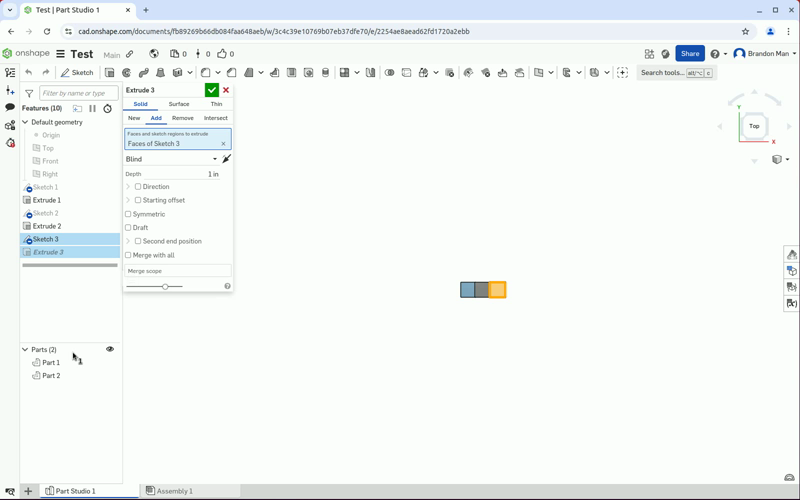
mouse_move(143, 106)
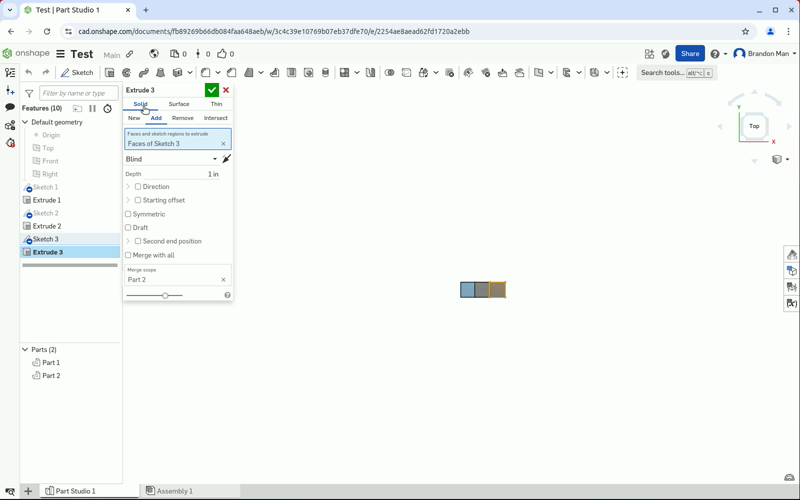
click(143, 106)
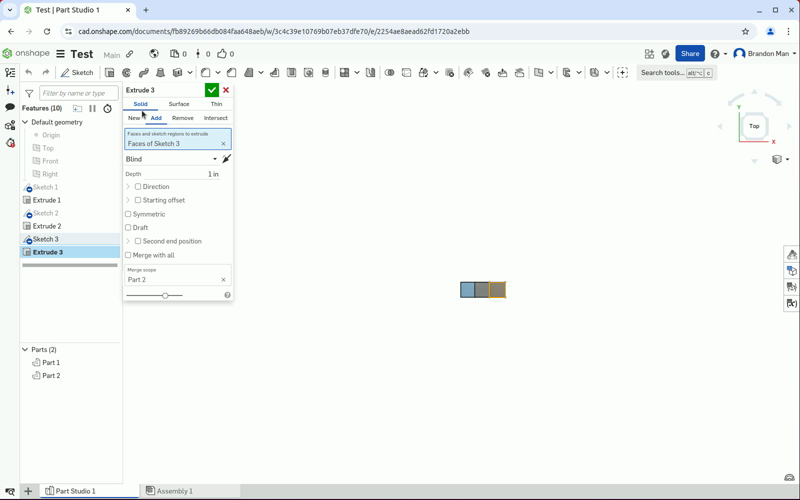
mouse_move(137, 120)
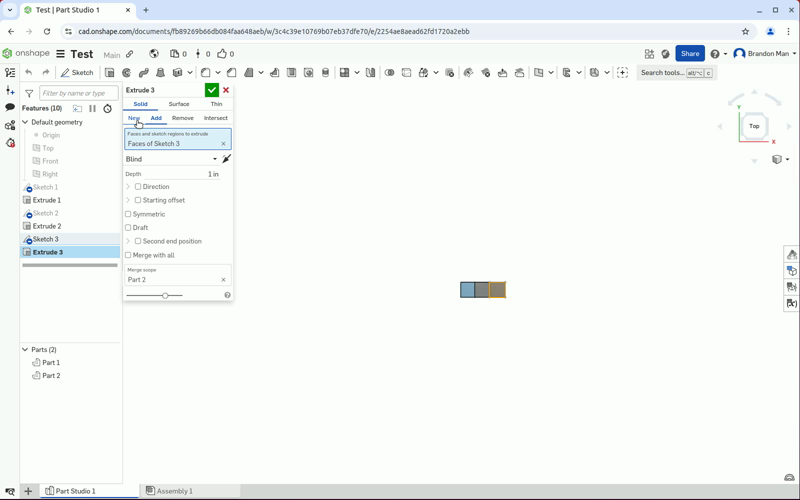
click(137, 120)
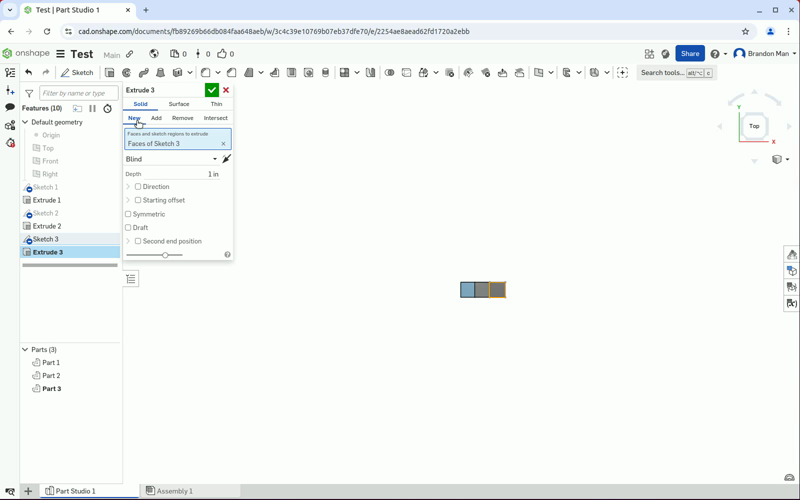
key(tab, 4)
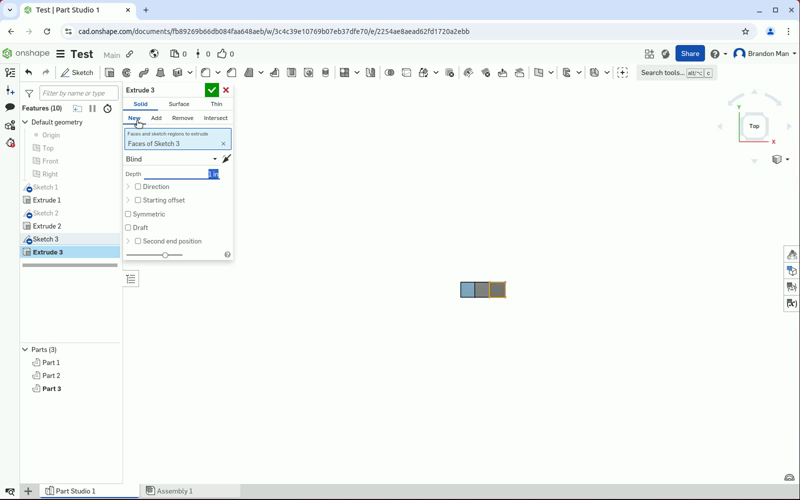
text(18.775)
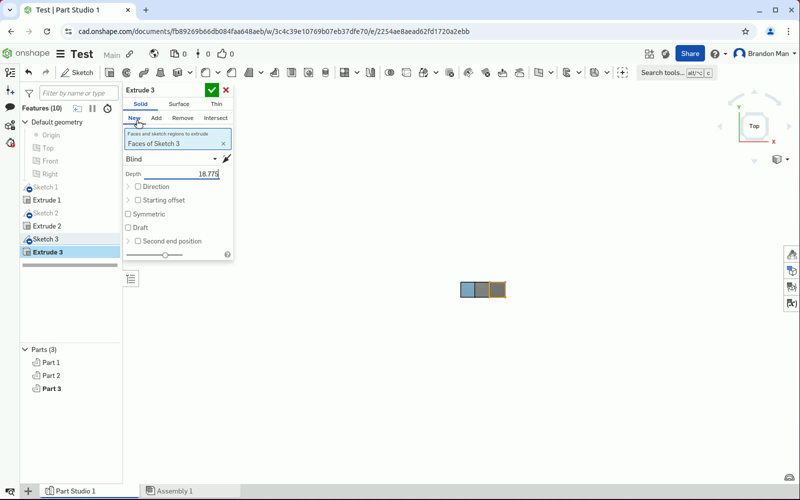
key(enter)
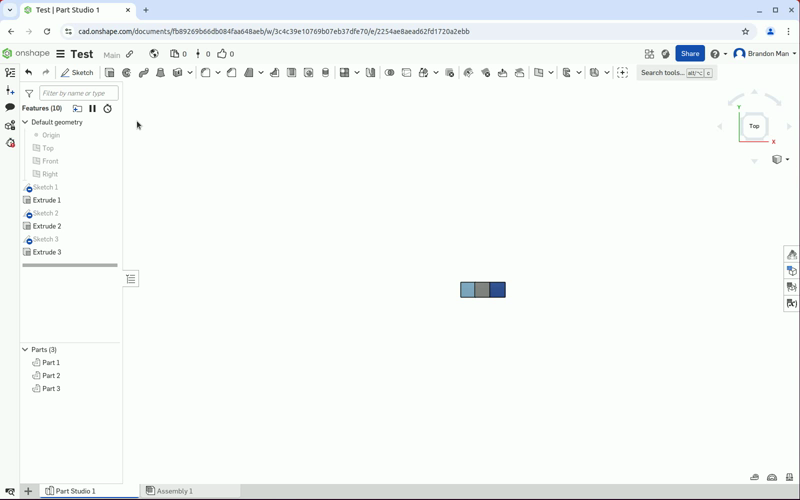
key(shift+h)
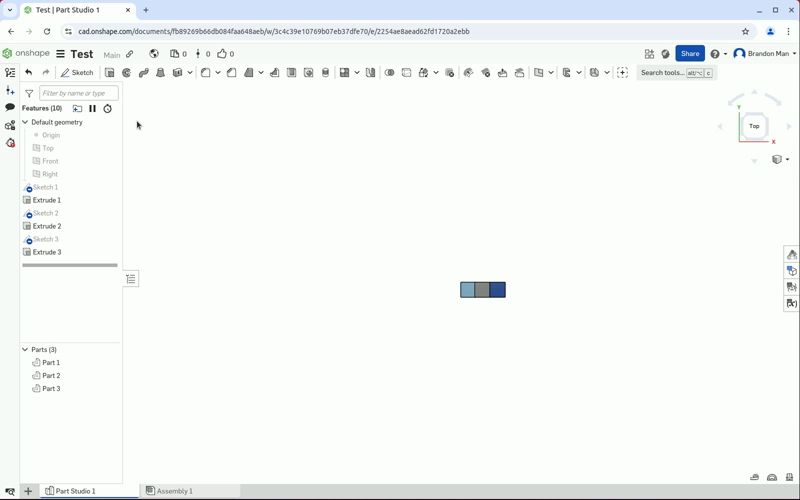
key(shift+h)
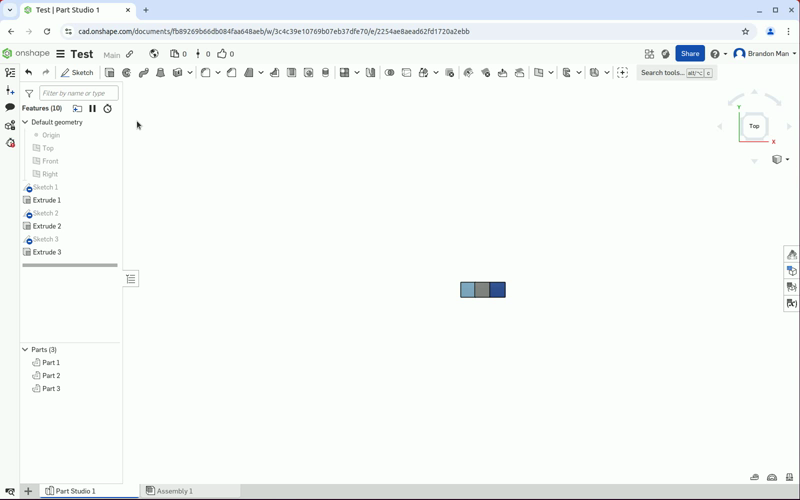
mouse_move(73, 189)
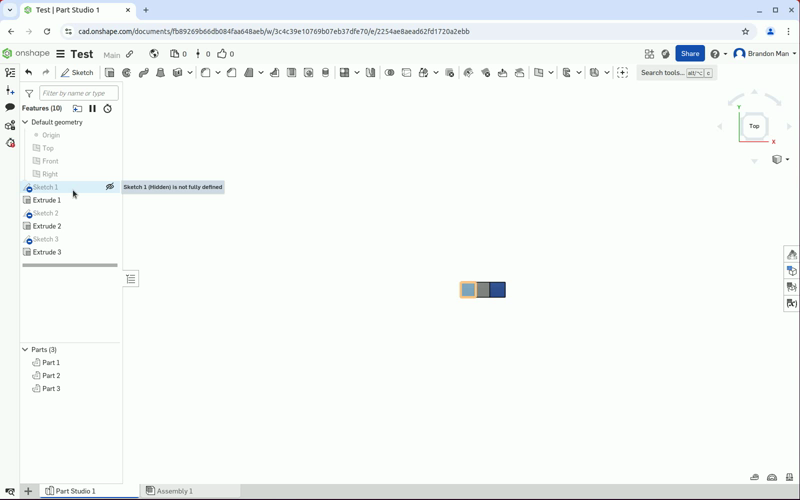
click(73, 189)
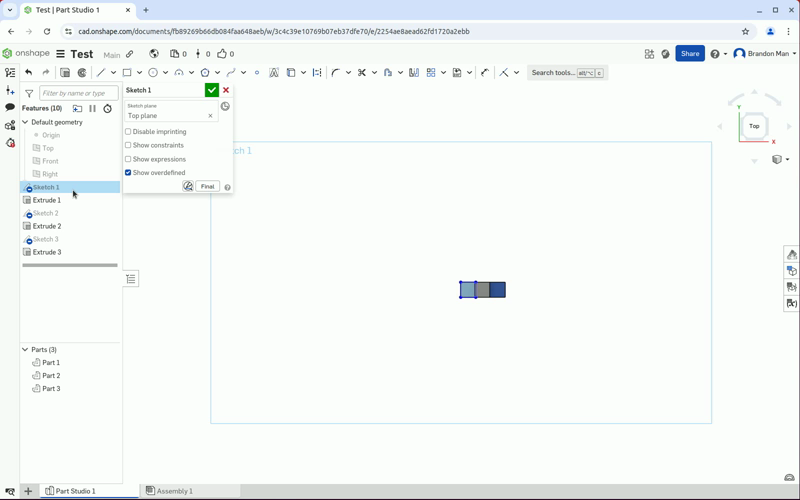
mouse_move(229, 92)
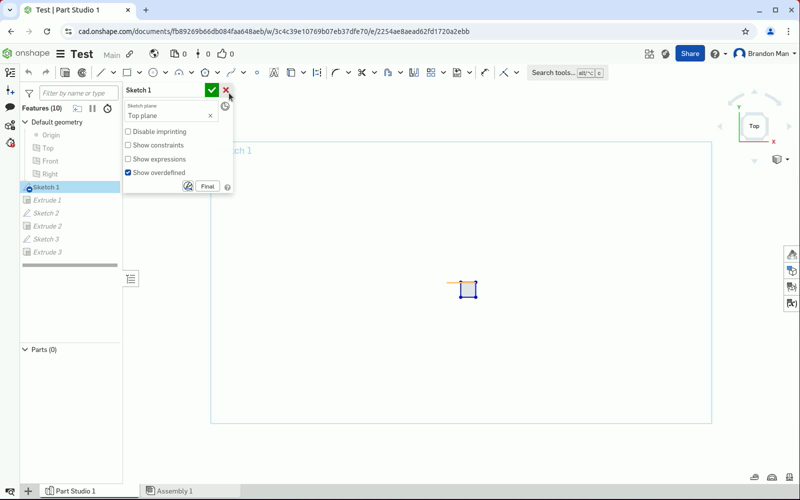
click(229, 92)
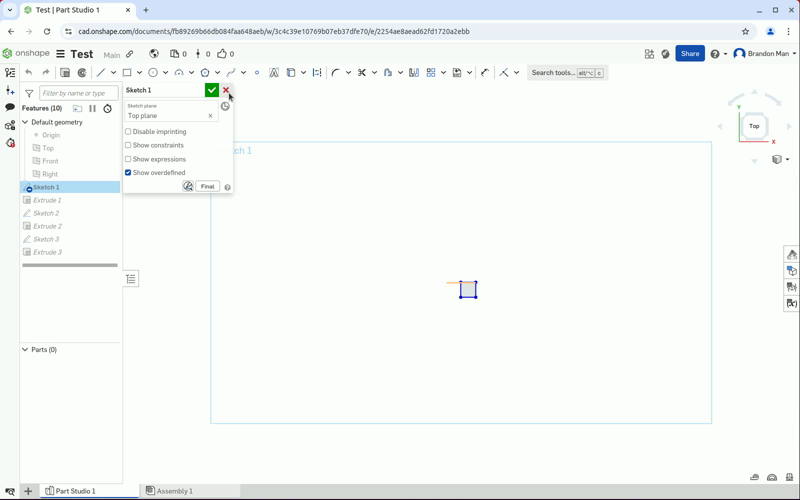
key(shift+s)
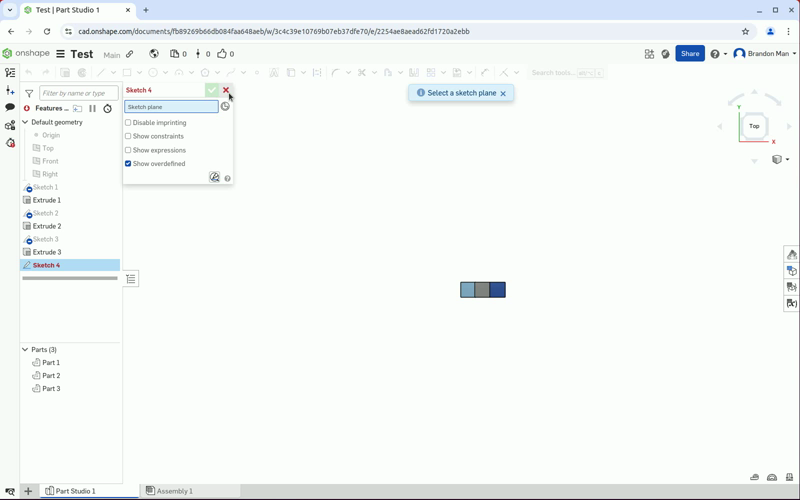
mouse_move(73, 150)
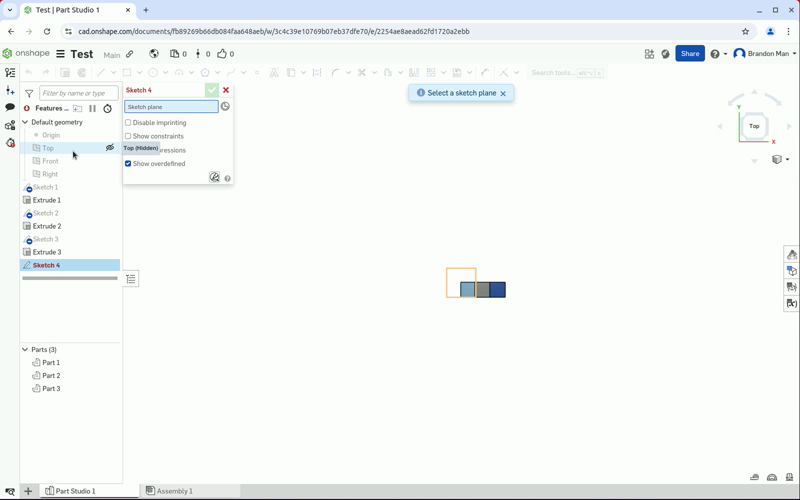
click(73, 150)
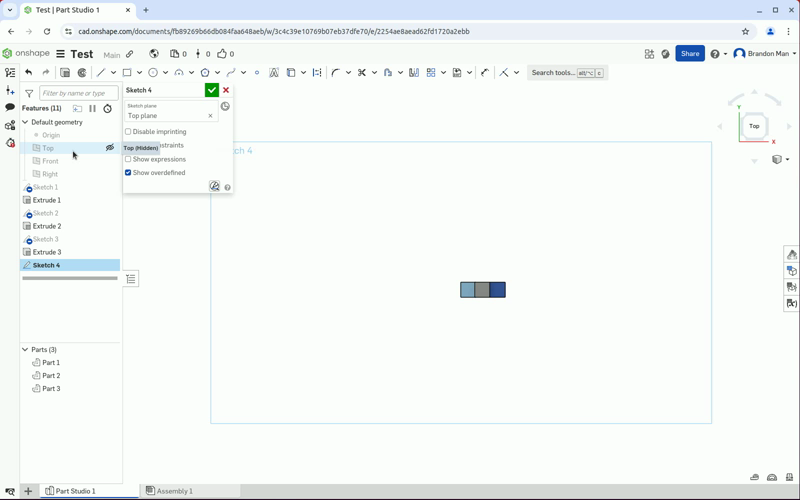
mouse_move(73, 352)
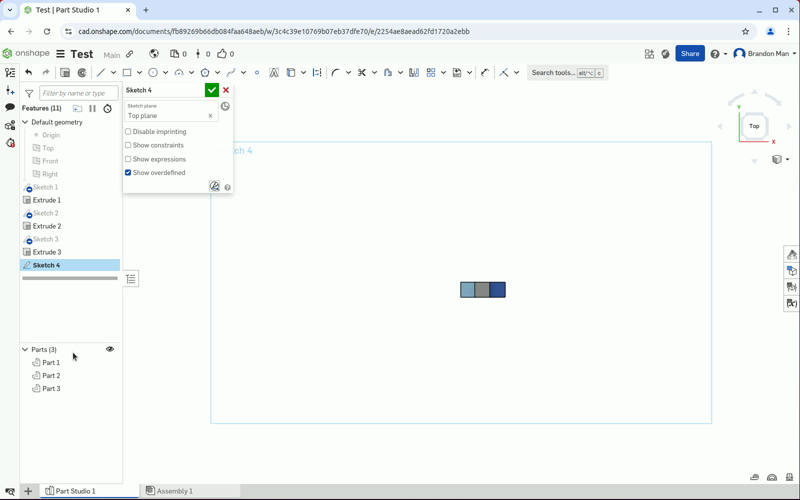
key(y)
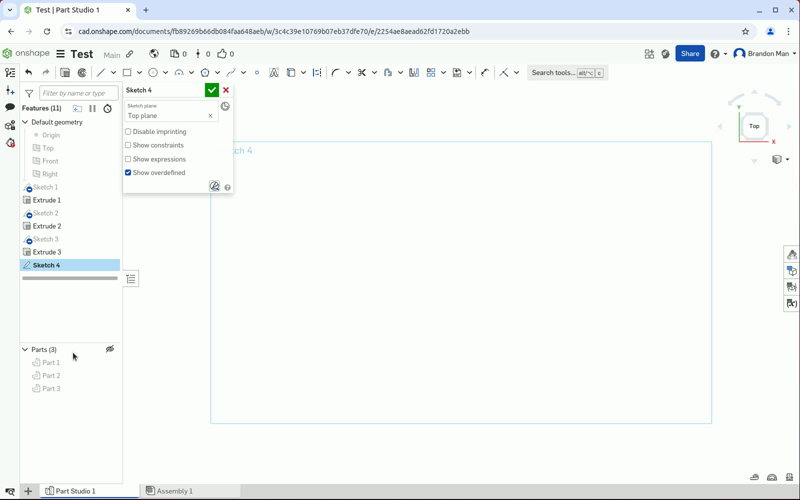
key(l)
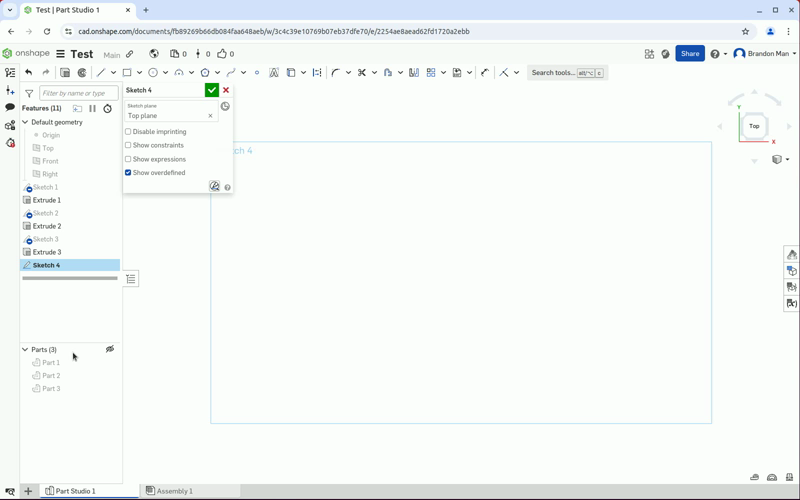
key_down(shift)
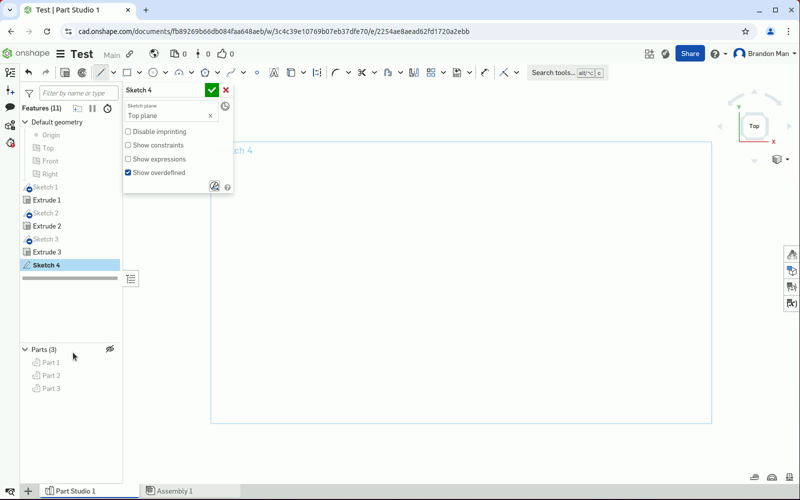
mouse_move(504, 297)
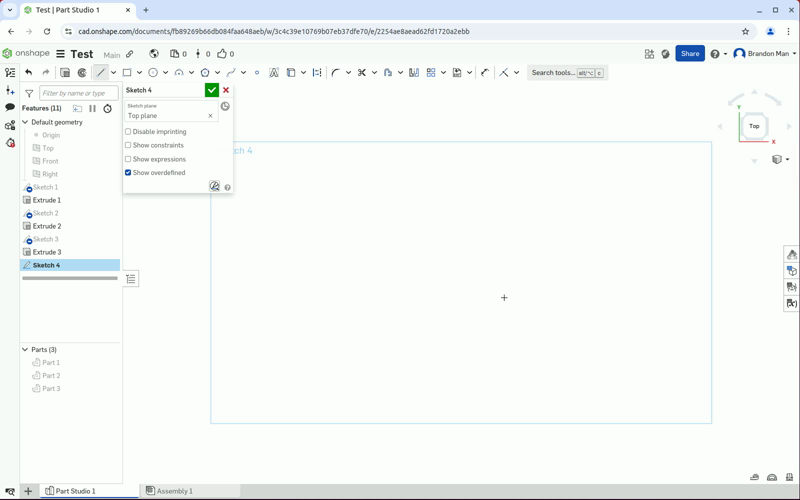
click(504, 297)
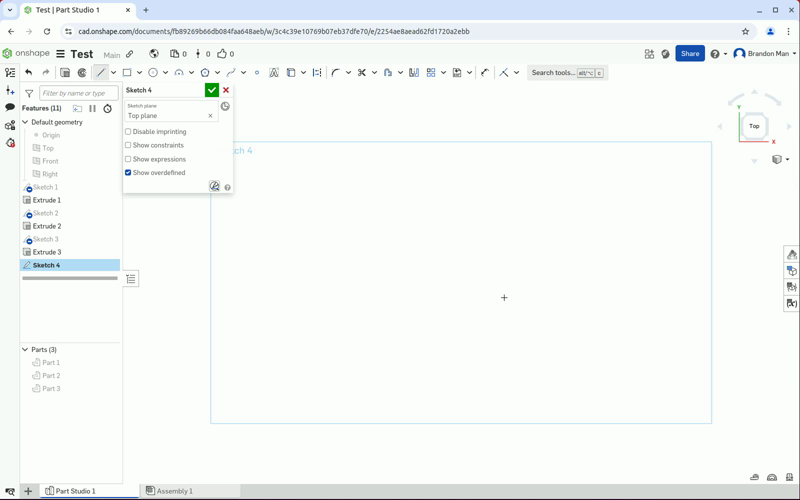
key_up(shift)
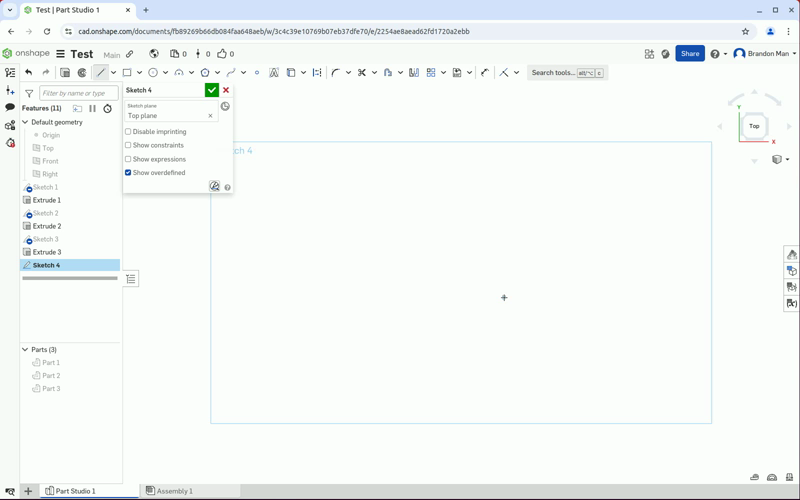
key_down(shift)
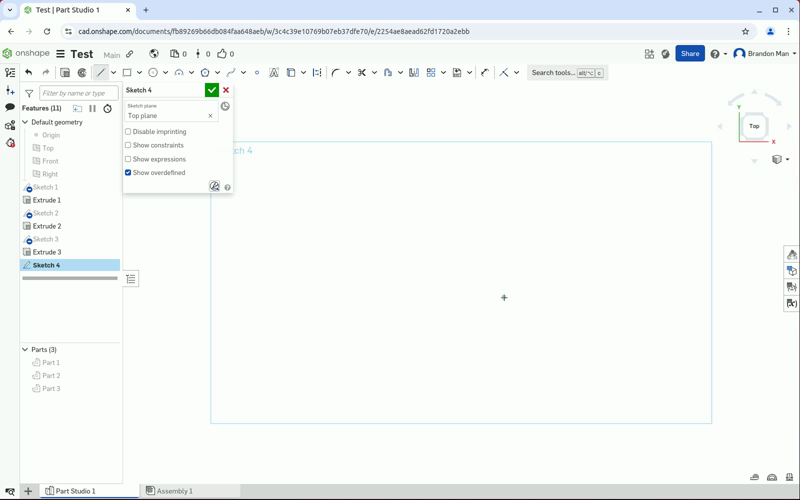
mouse_move(534, 297)
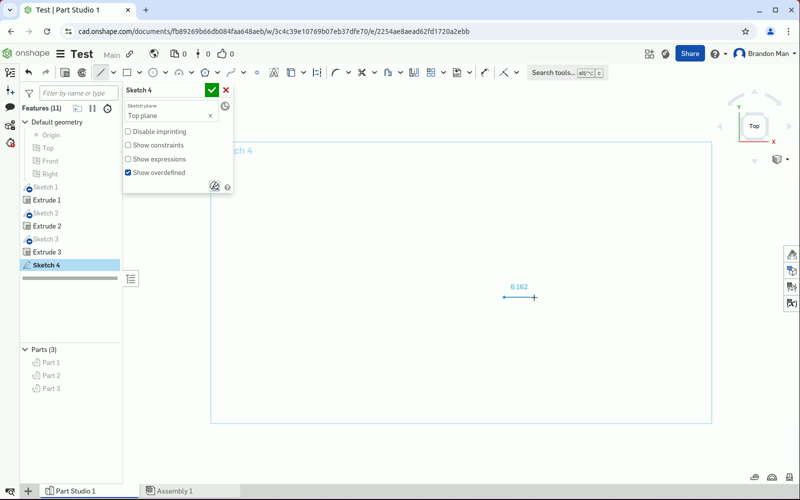
mouse_move(519, 297)
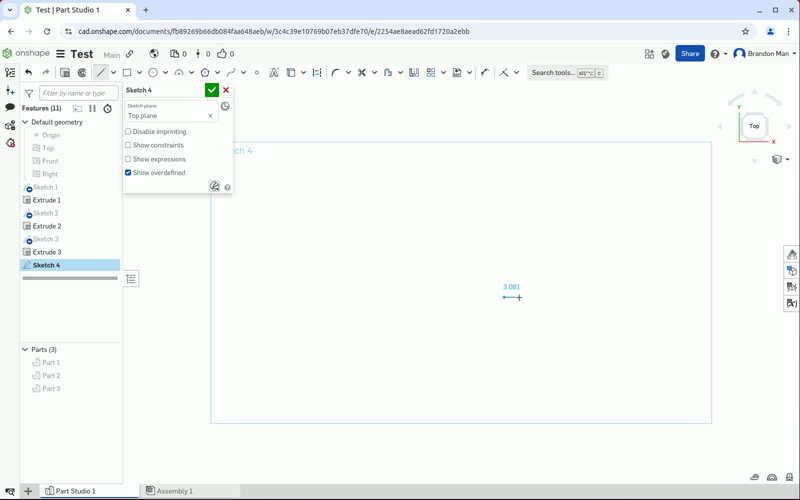
click(519, 297)
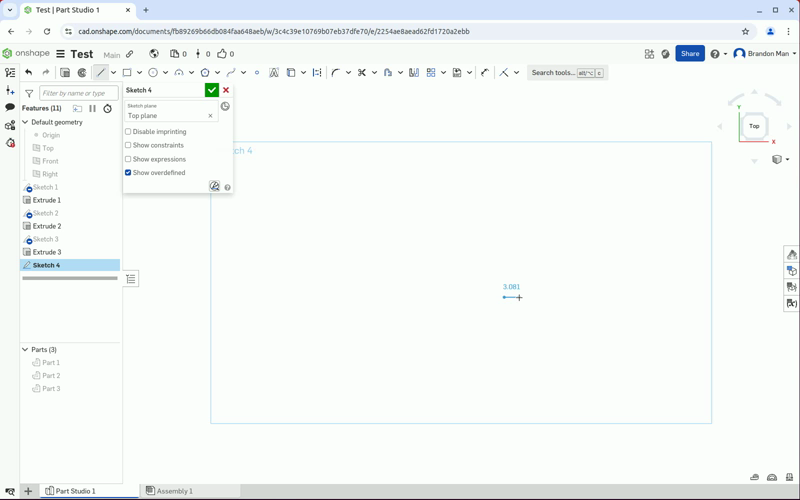
key_up(shift)
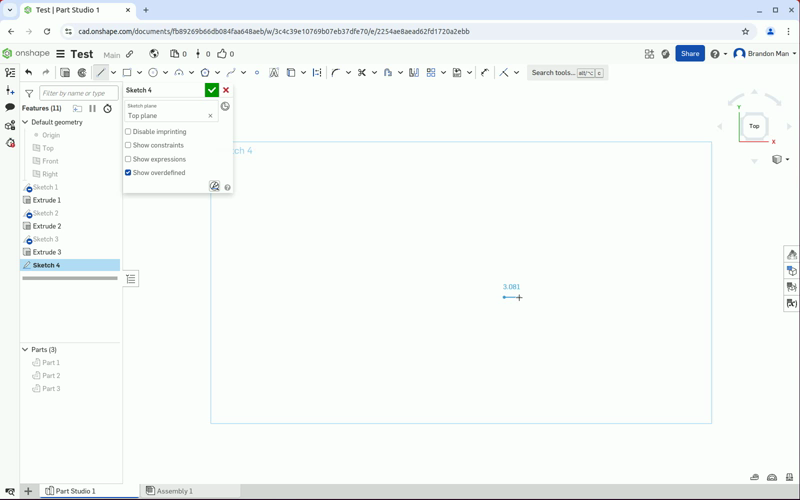
key_down(shift)
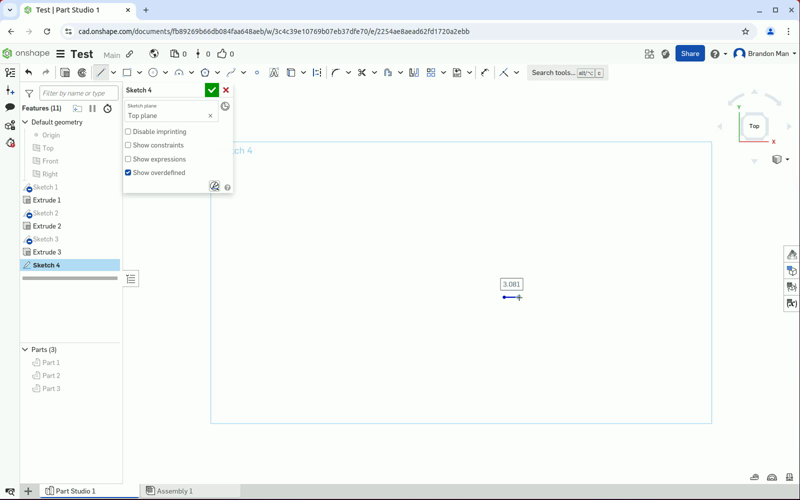
mouse_move(549, 297)
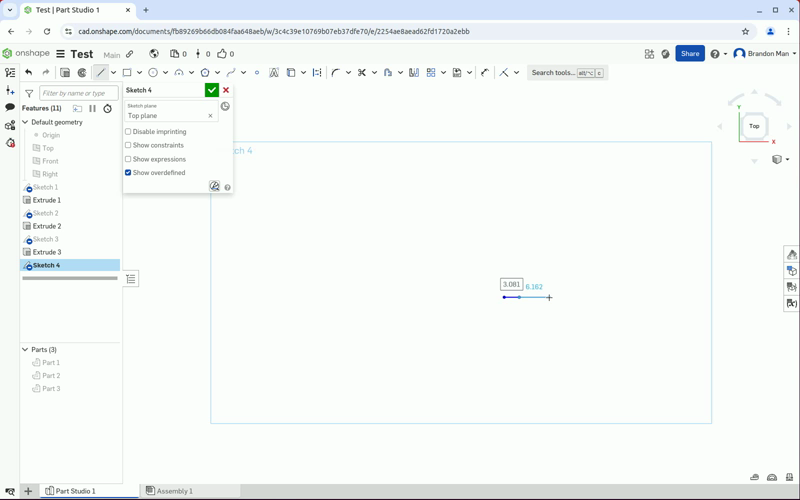
mouse_move(519, 282)
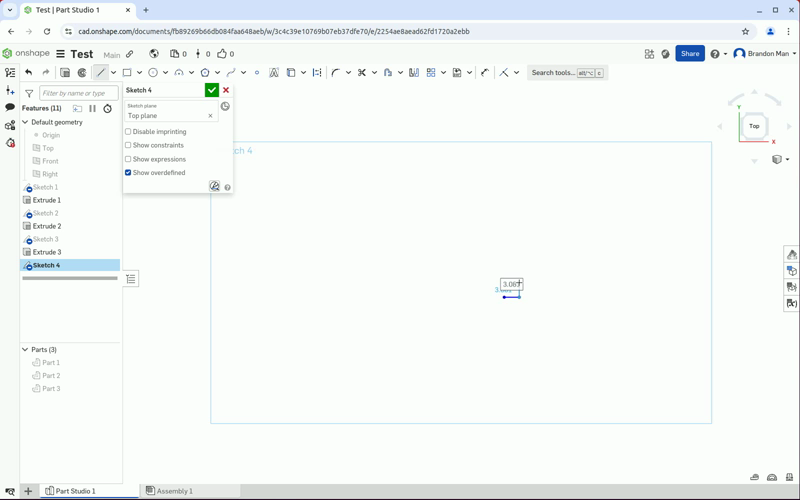
click(519, 282)
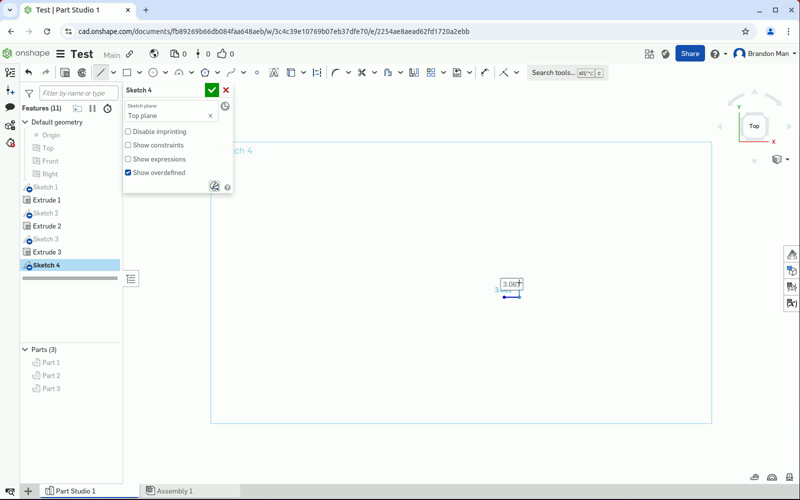
key_up(shift)
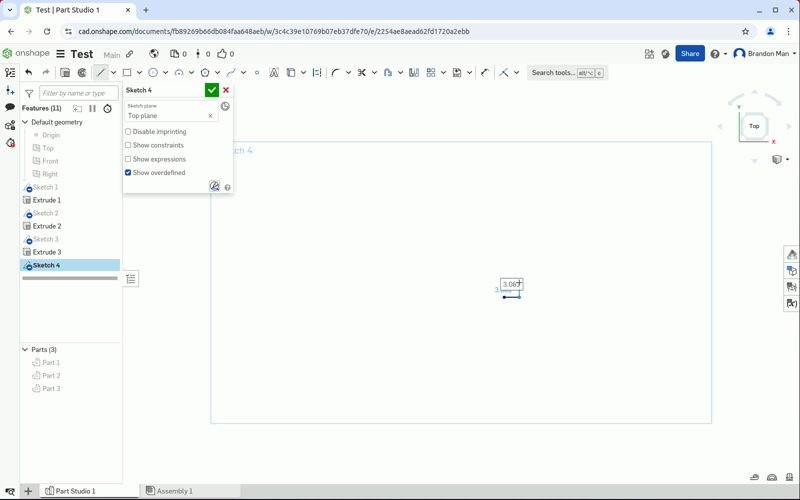
key_down(shift)
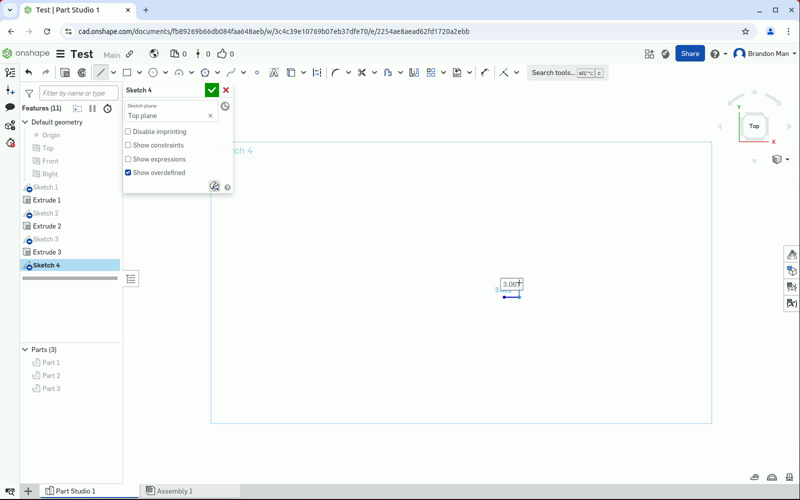
mouse_move(549, 282)
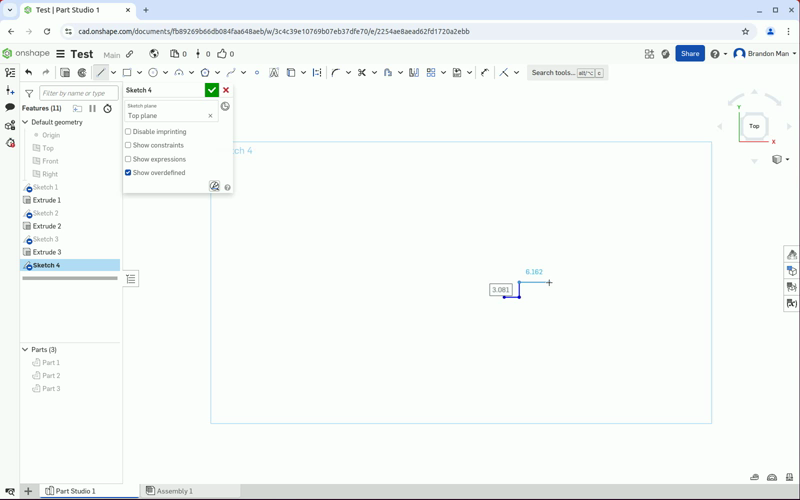
mouse_move(504, 282)
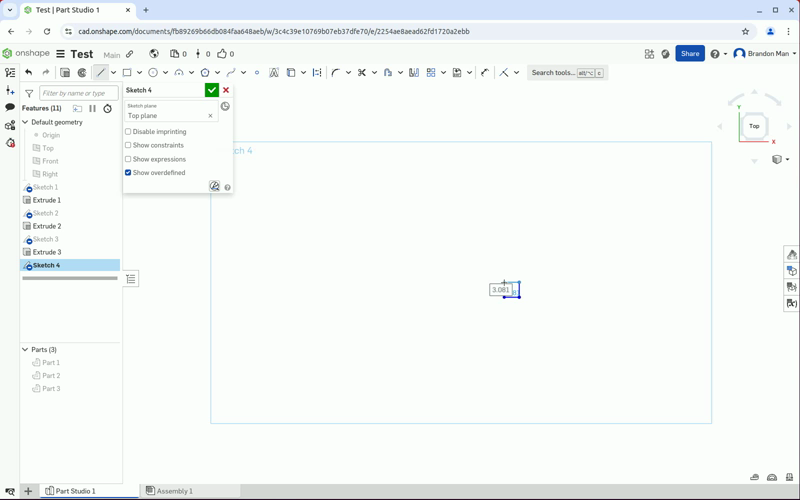
click(504, 282)
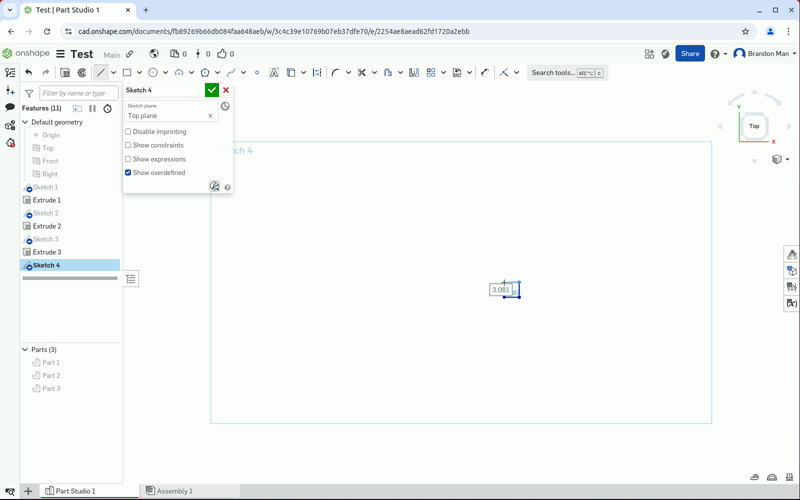
key_up(shift)
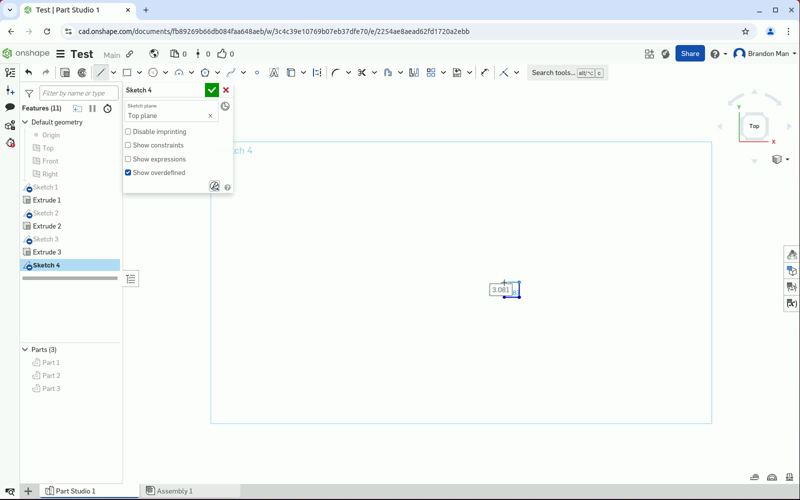
mouse_move(534, 282)
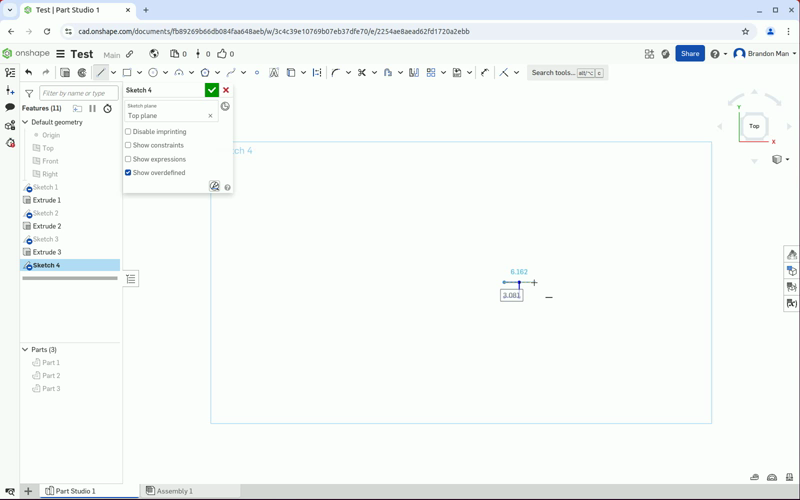
key_down(shift)
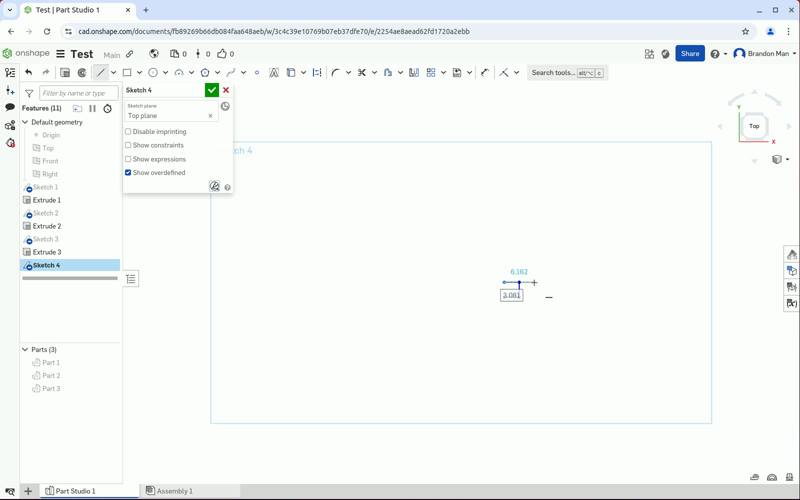
mouse_move(504, 297)
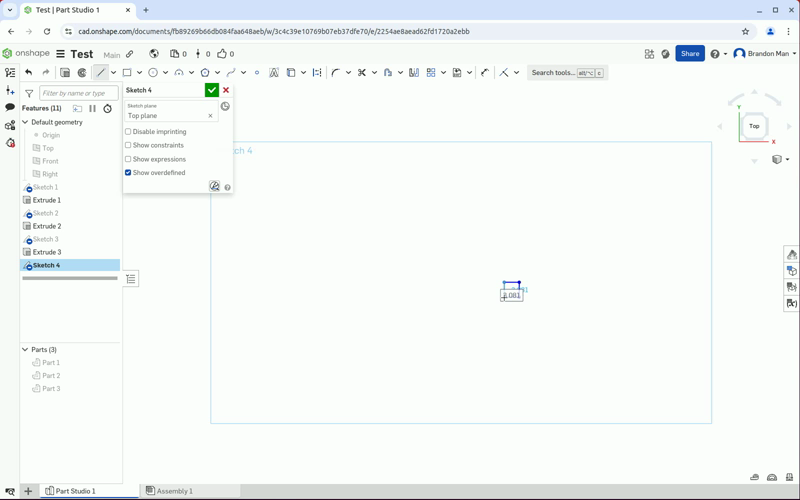
key_up(shift)
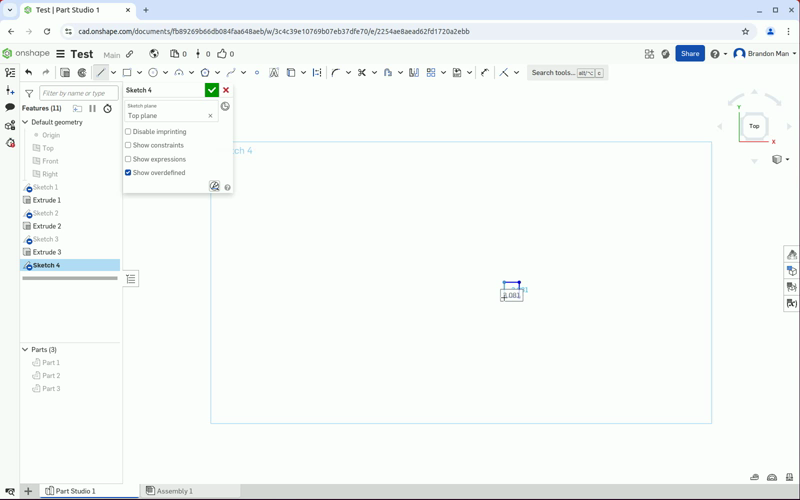
click(504, 297)
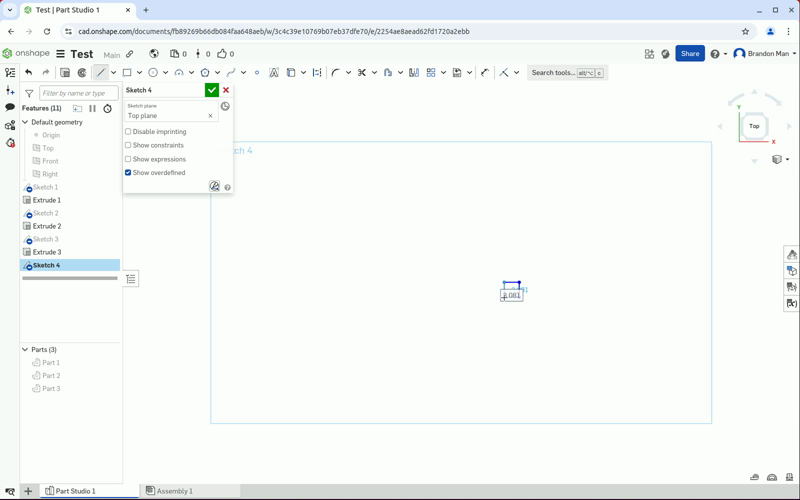
key(esc)
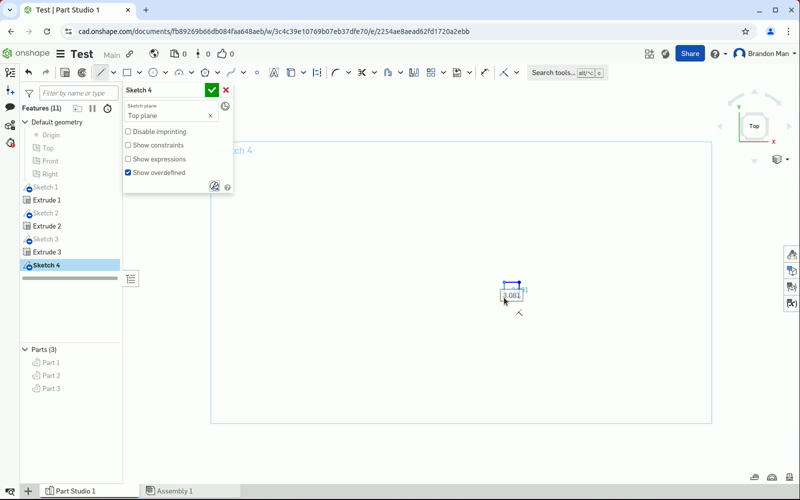
mouse_move(510, 288)
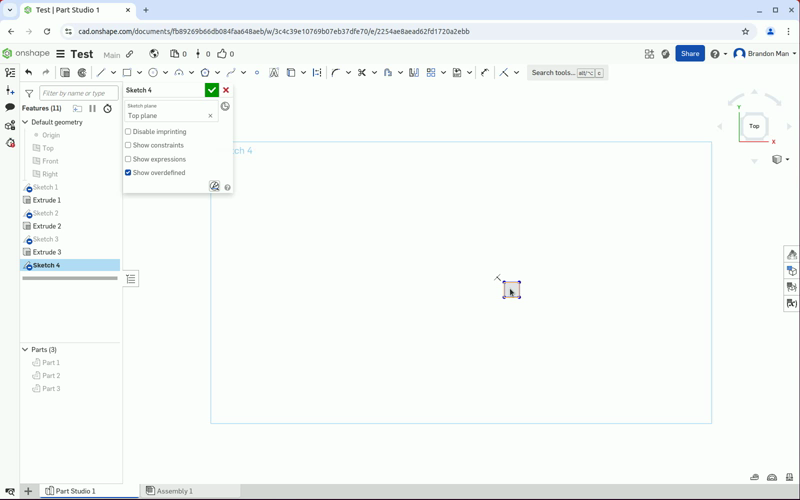
scroll(6)
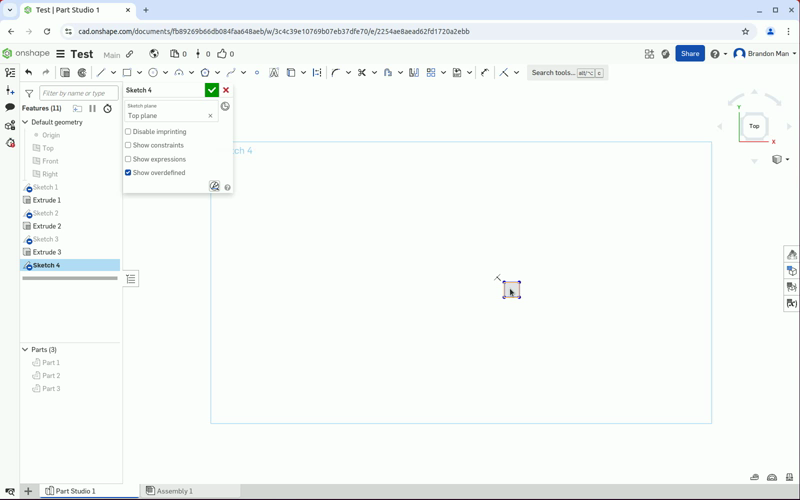
scroll(6)
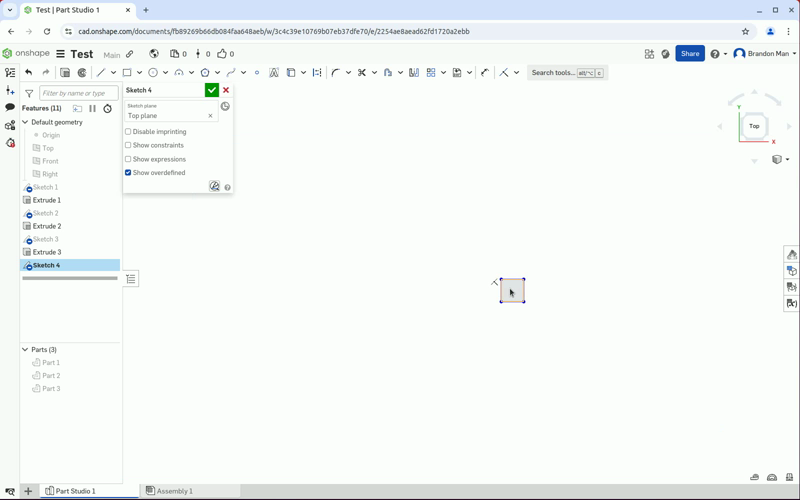
scroll(6)
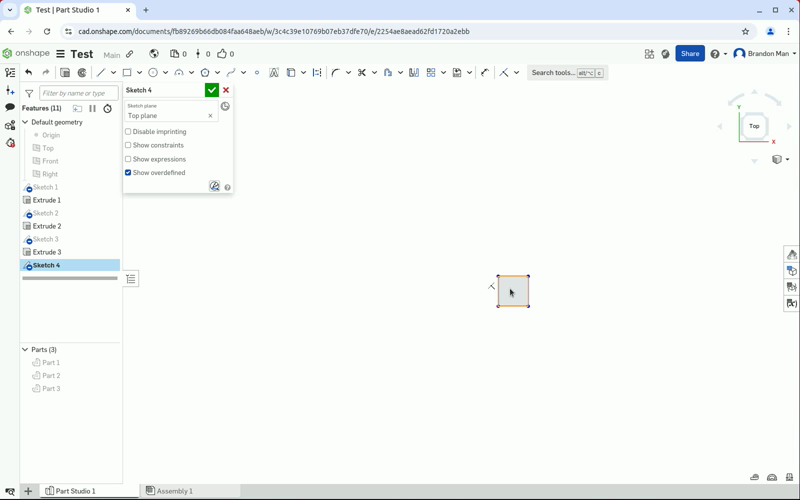
scroll(6)
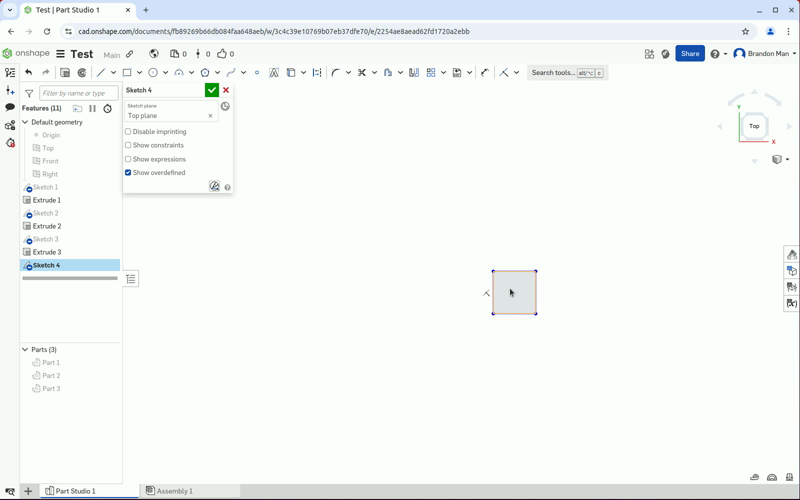
scroll(6)
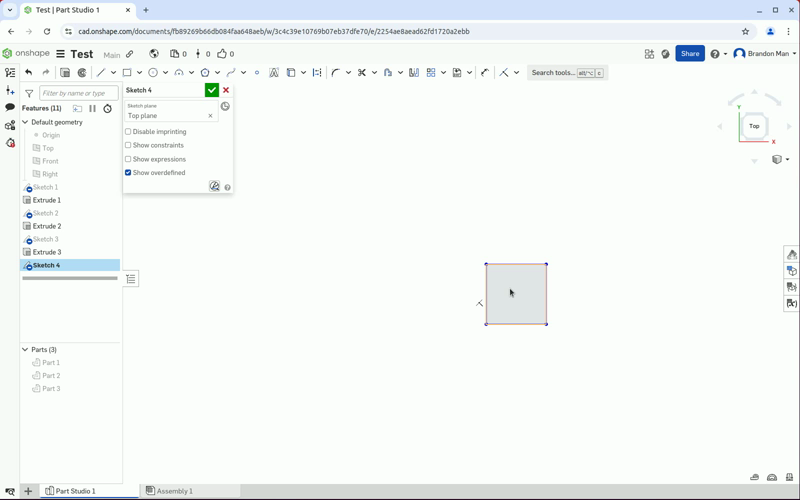
scroll(6)
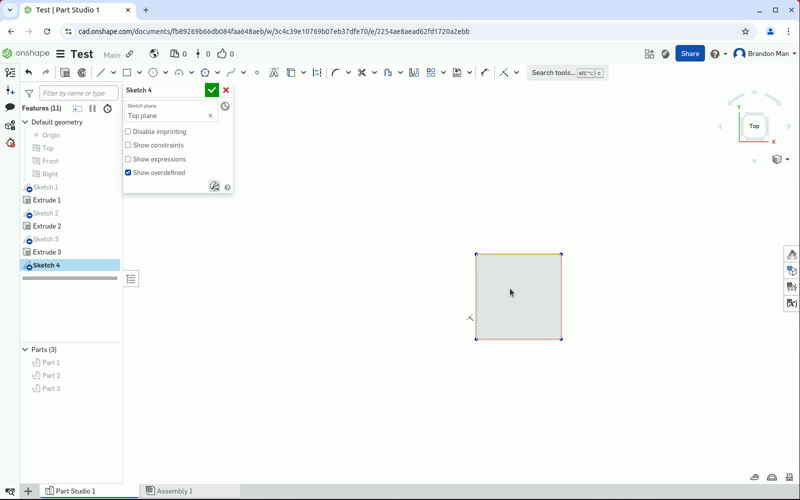
scroll(6)
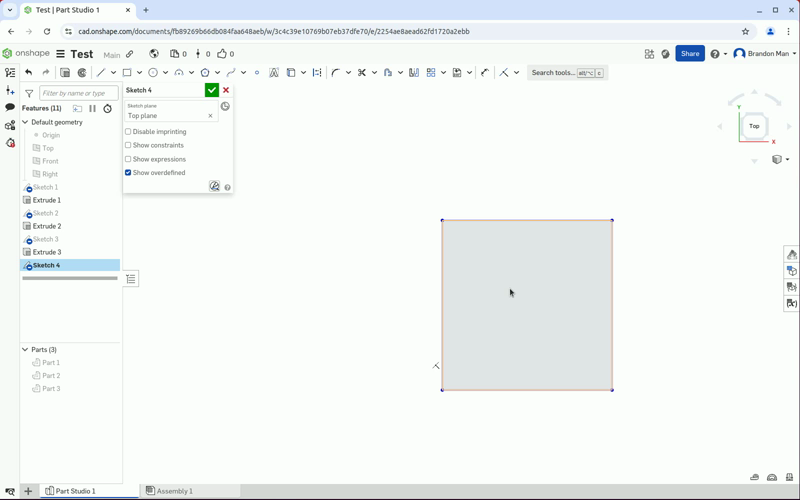
click(510, 288)
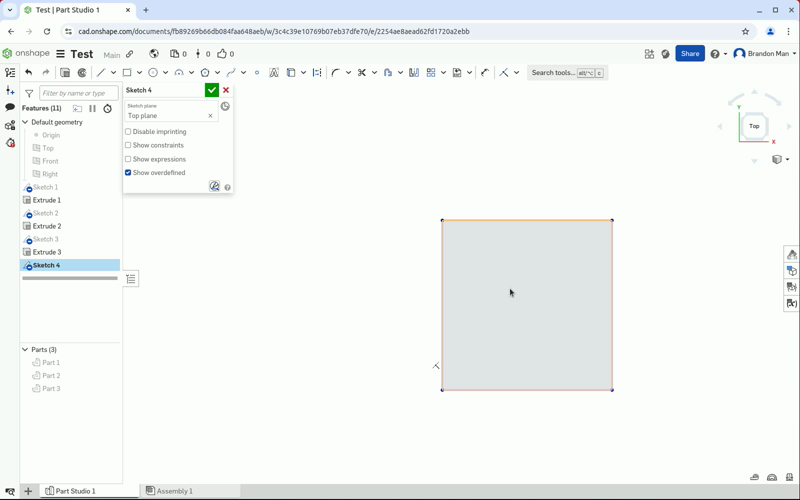
scroll(-6)
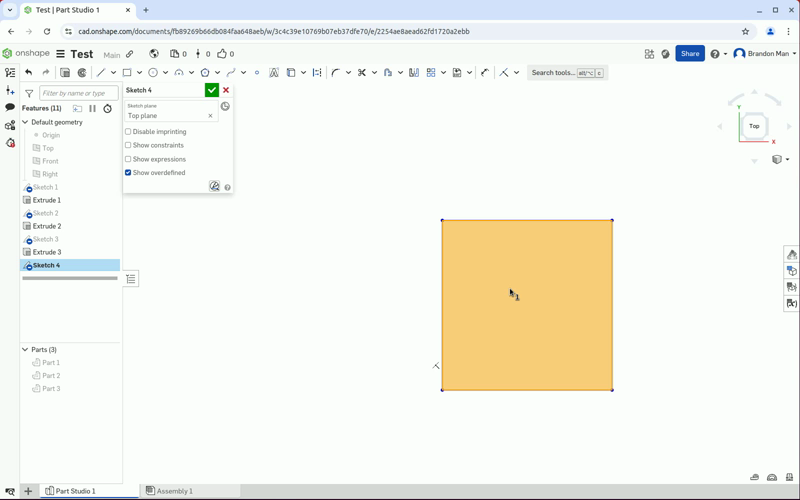
scroll(-6)
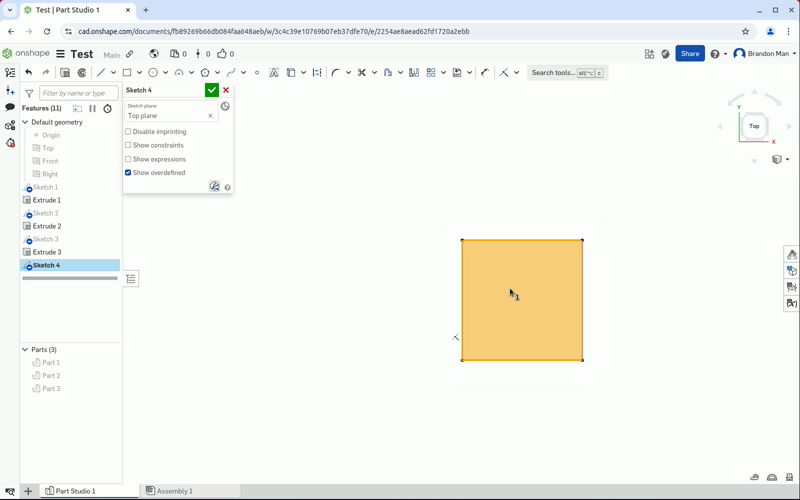
scroll(-6)
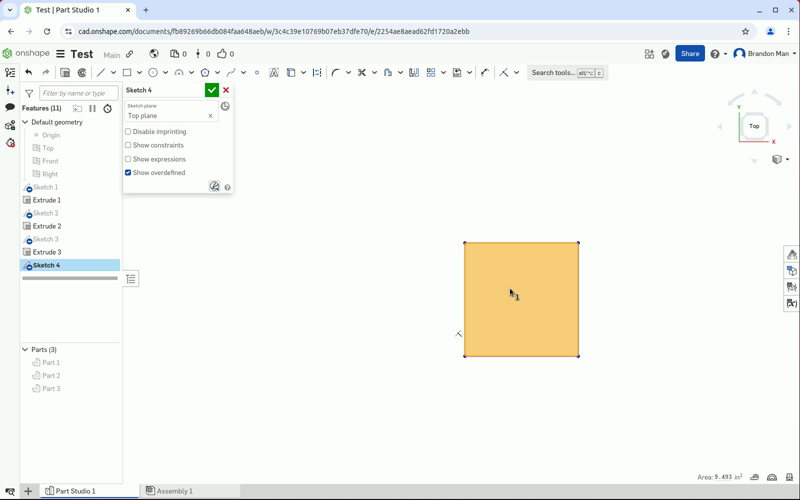
scroll(-6)
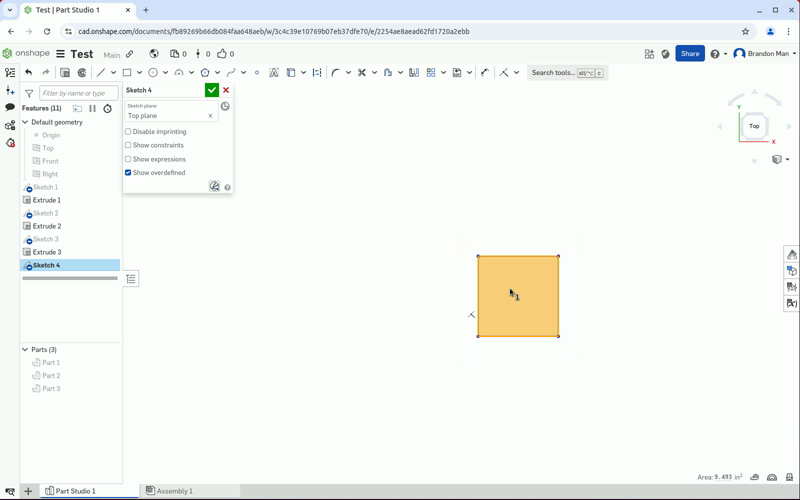
scroll(-6)
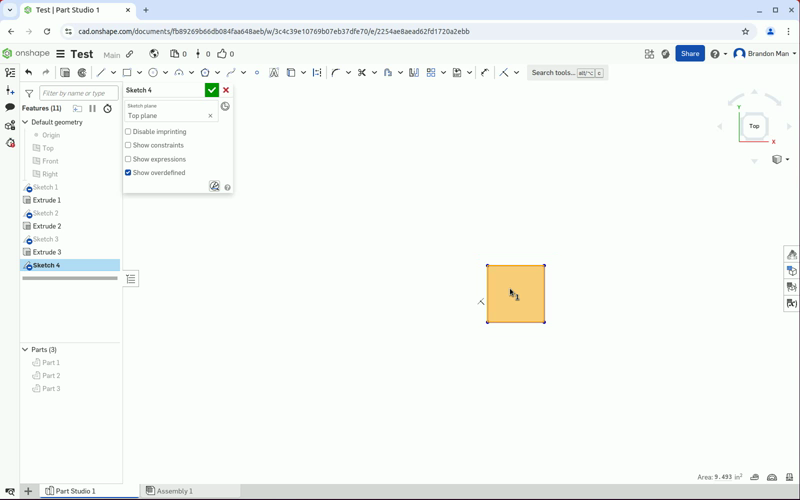
scroll(-6)
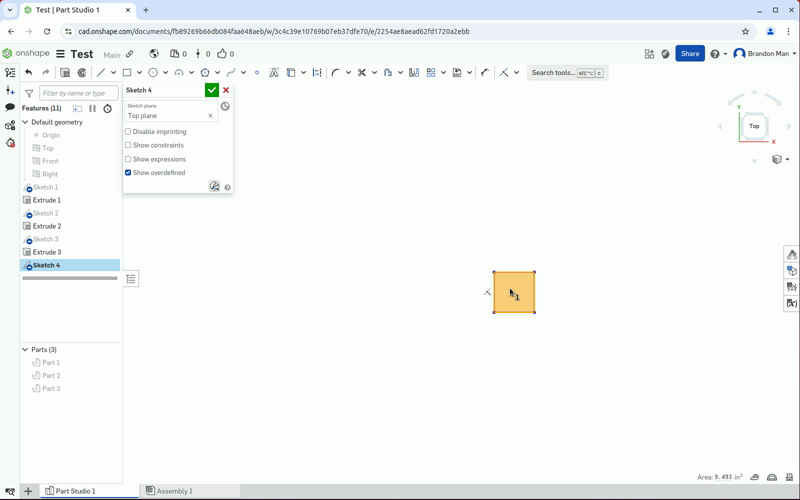
scroll(-6)
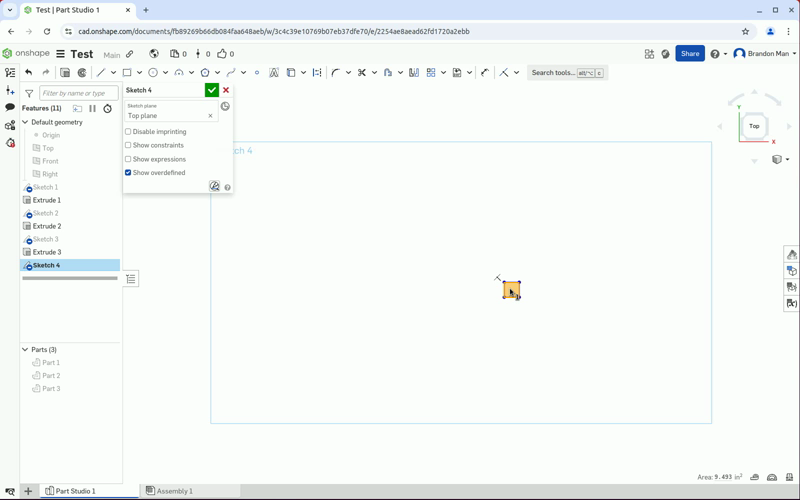
mouse_move(73, 352)
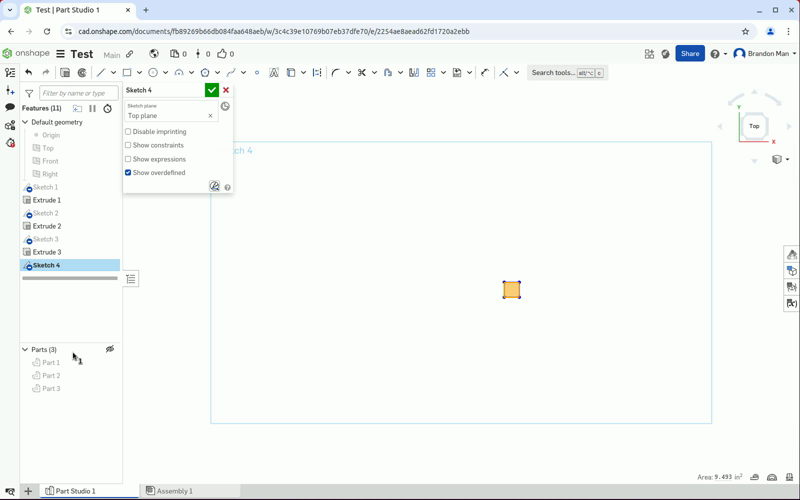
key(shift+y)
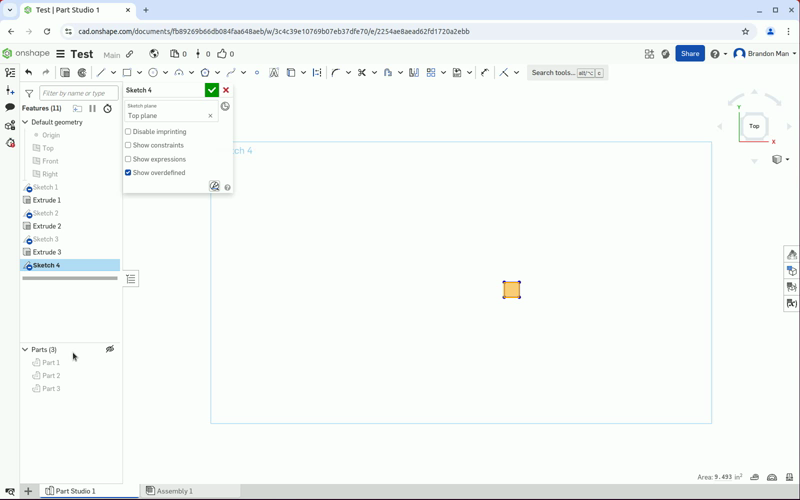
key(shift+e)
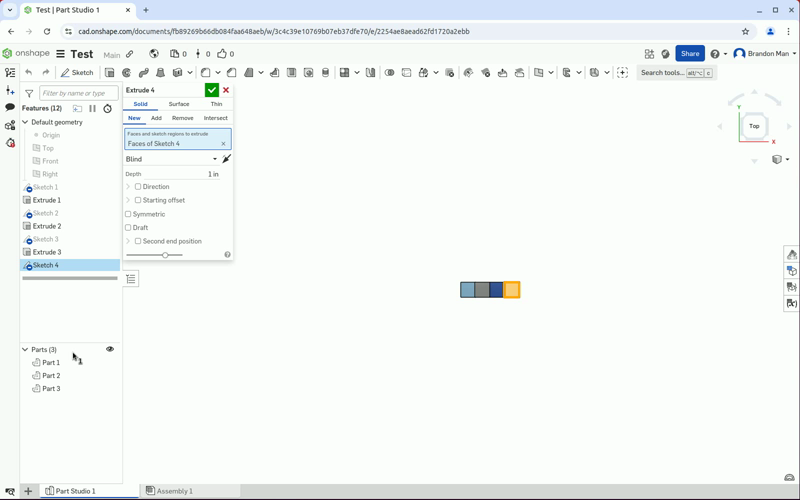
mouse_move(143, 106)
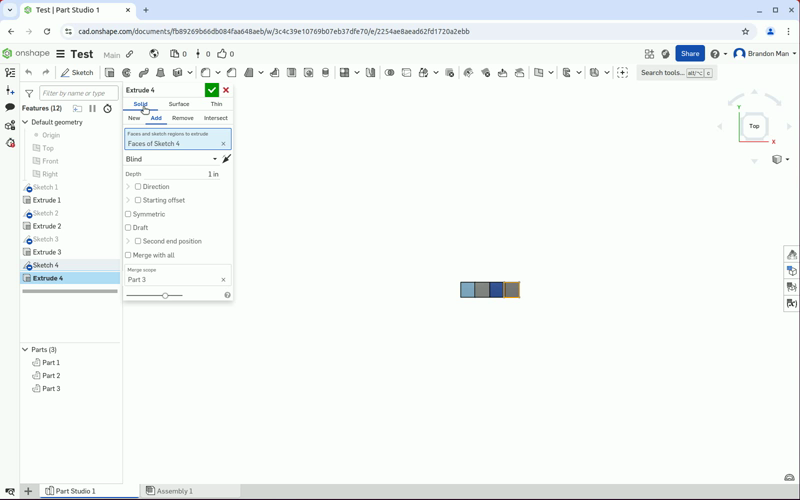
click(143, 106)
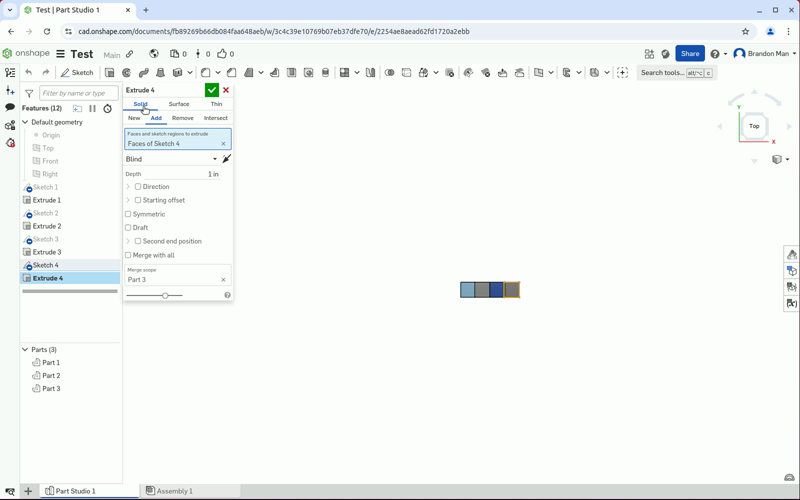
mouse_move(137, 120)
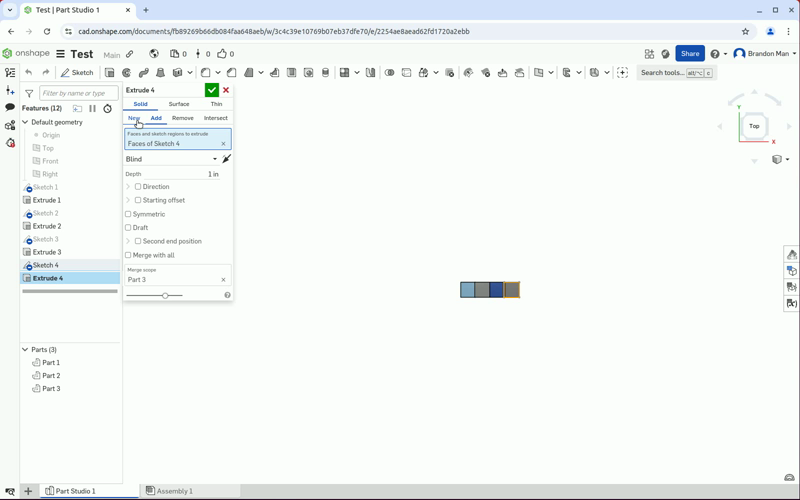
click(137, 120)
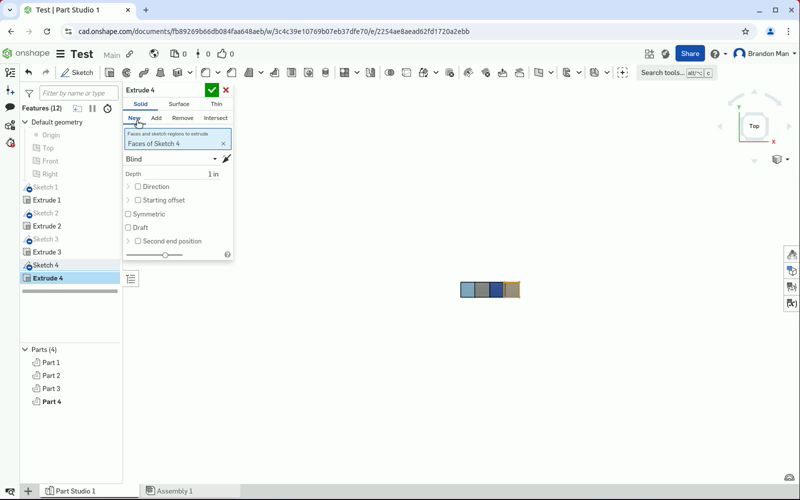
key(tab, 4)
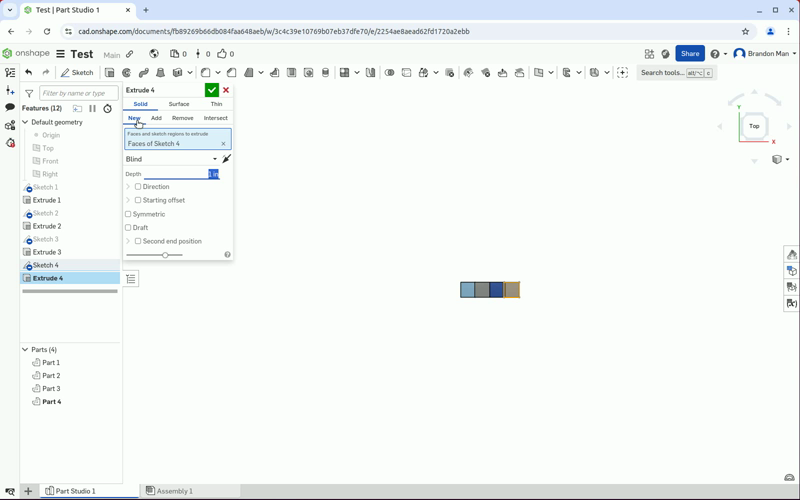
text(10.591)
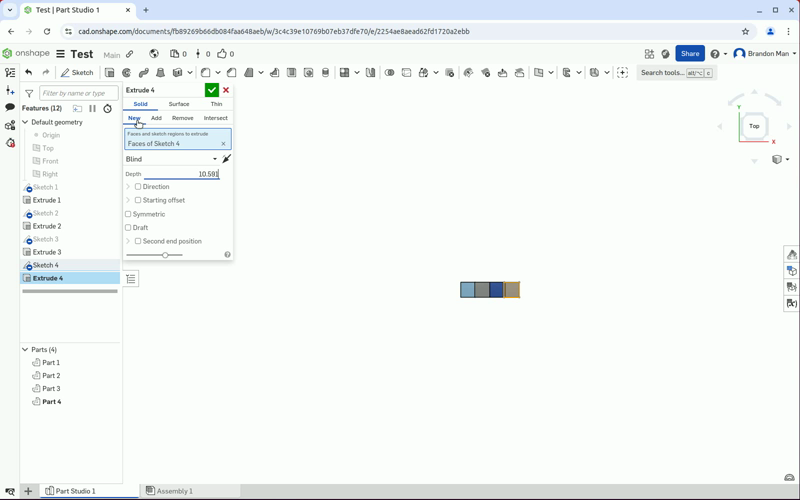
key(enter)
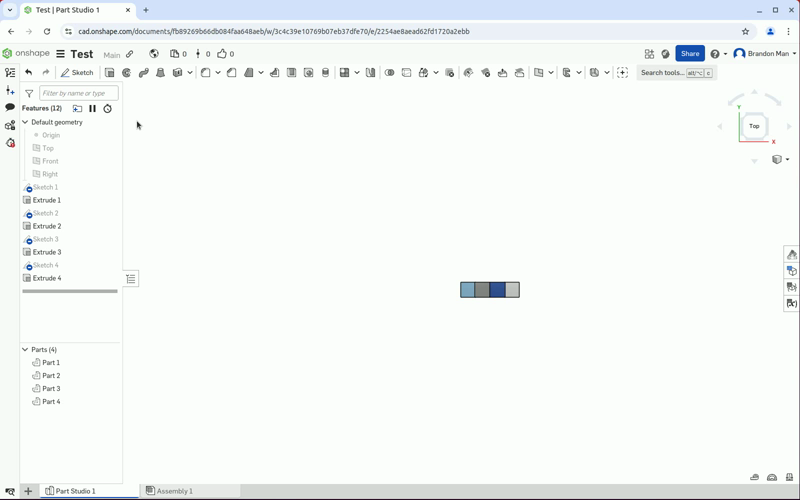
key(shift+h)
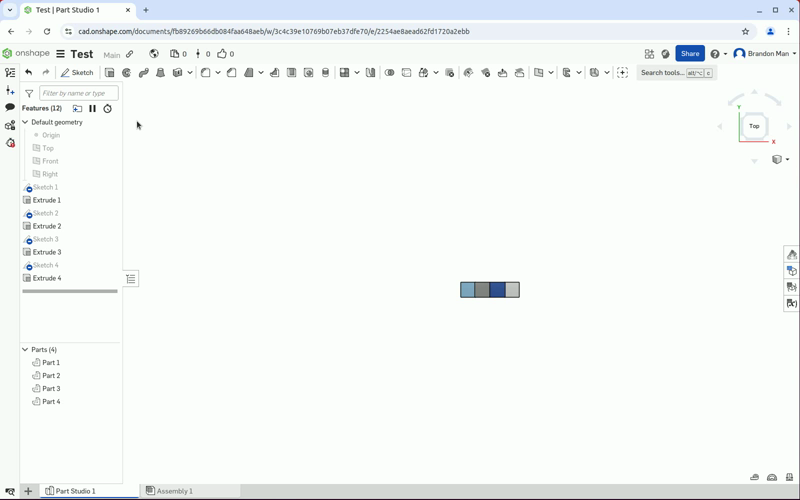
key(shift+h)
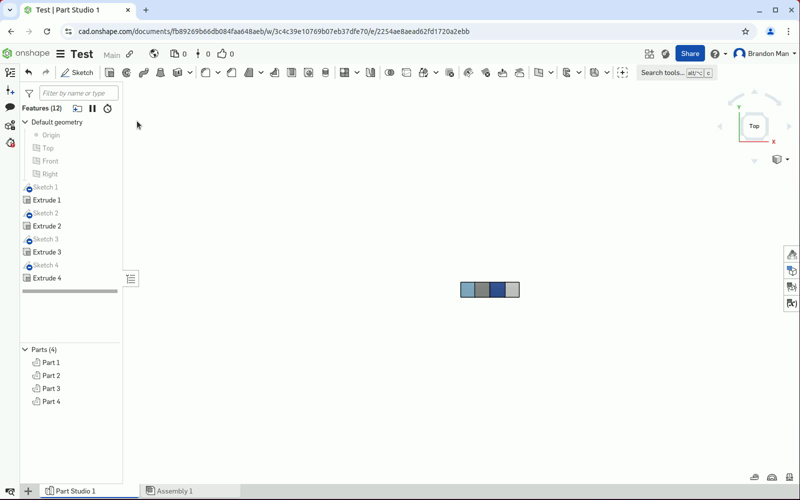
mouse_move(73, 189)
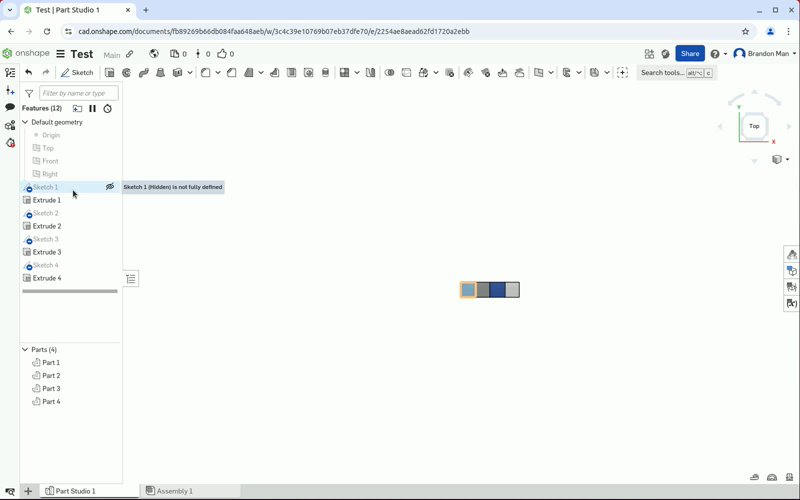
click(73, 189)
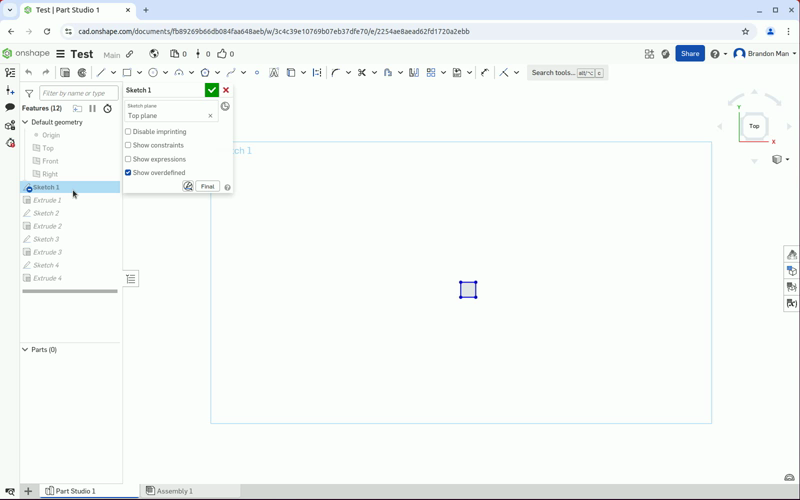
mouse_move(229, 92)
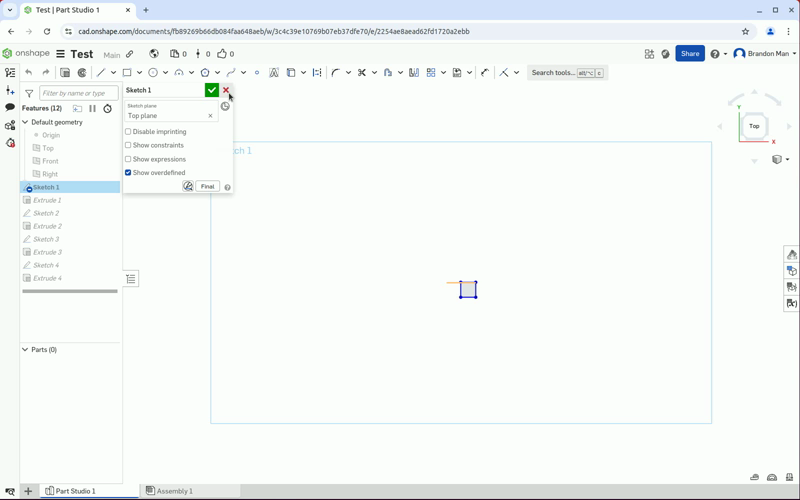
click(229, 92)
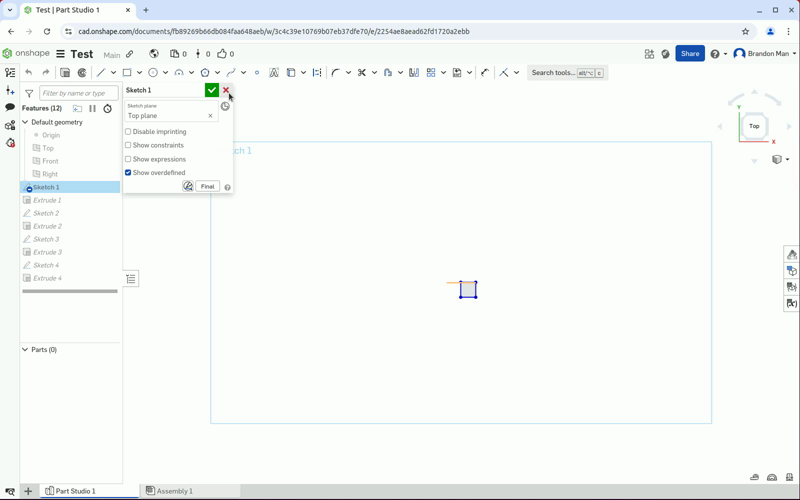
key(shift+s)
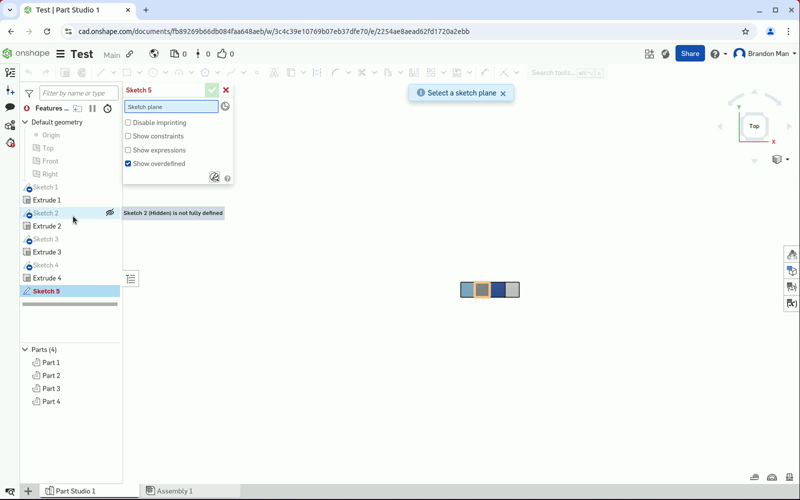
scroll(3)
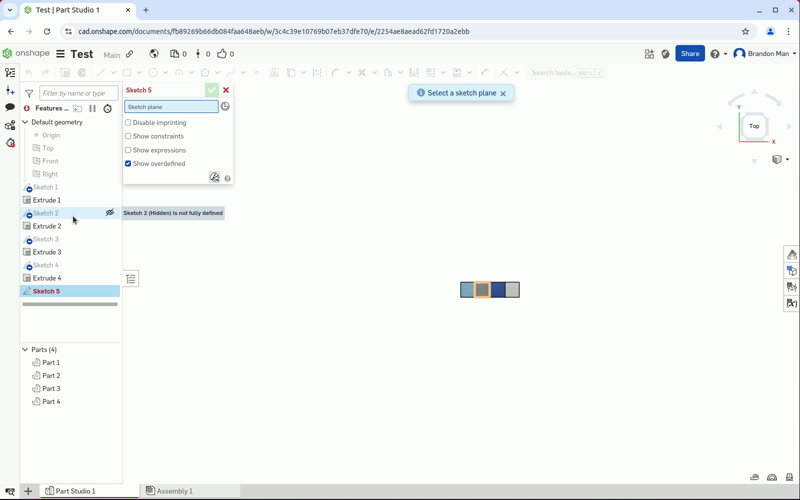
mouse_move(73, 150)
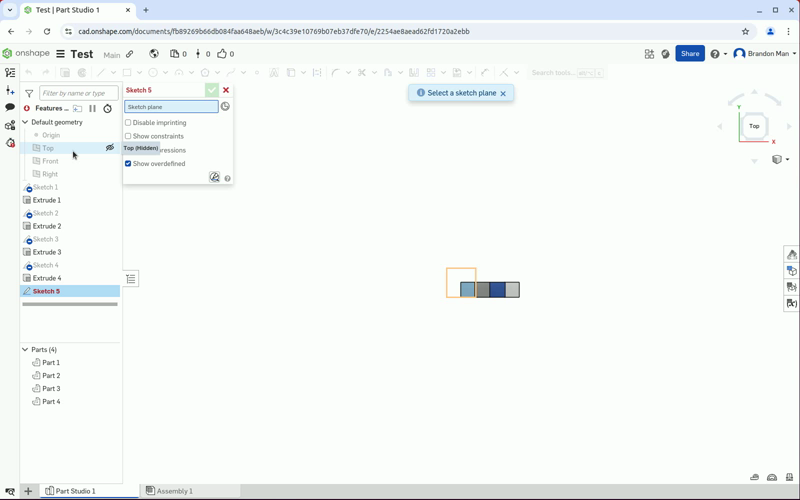
click(73, 150)
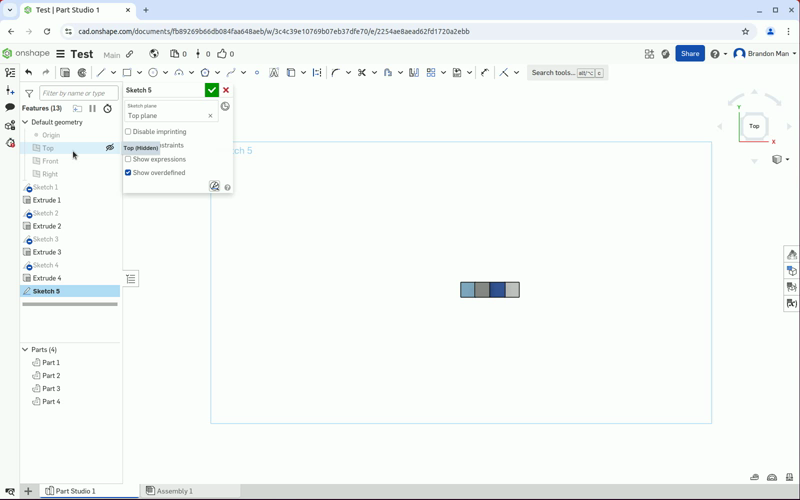
mouse_move(73, 352)
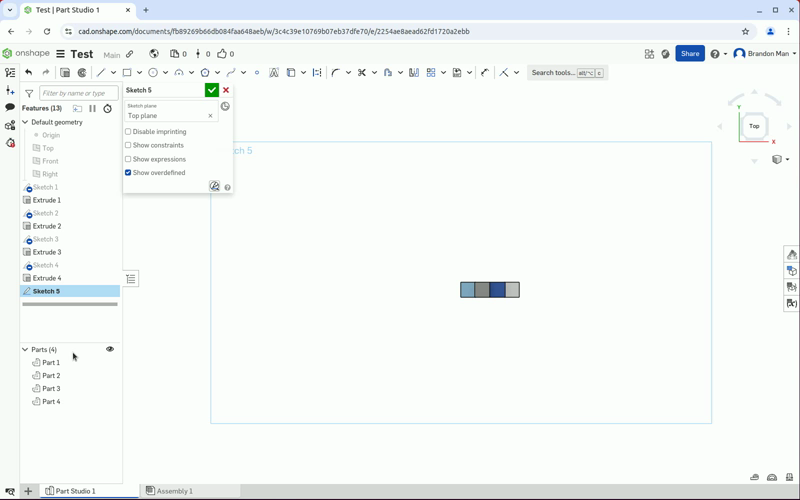
key(y)
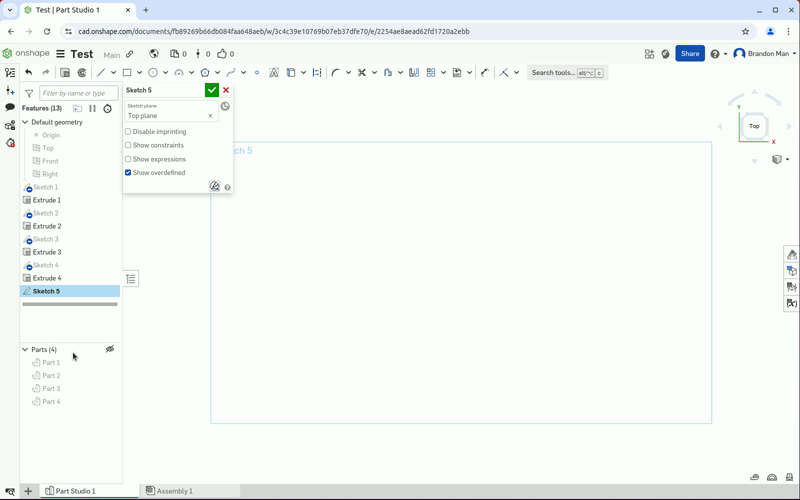
key(l)
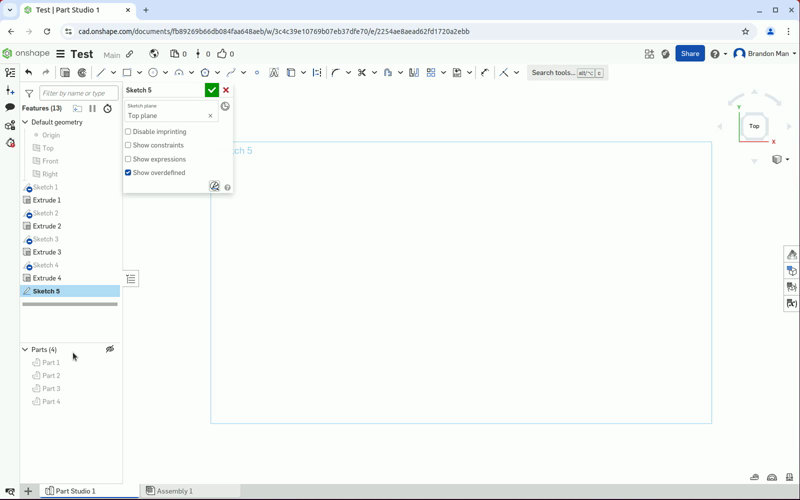
key_down(shift)
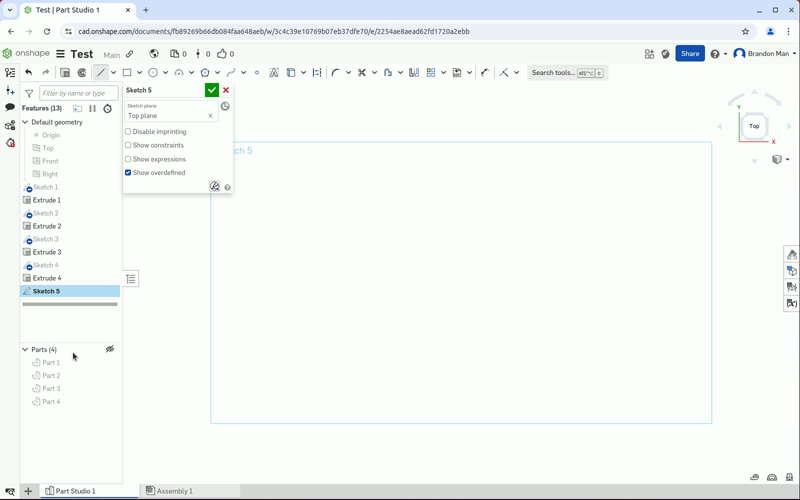
mouse_move(518, 297)
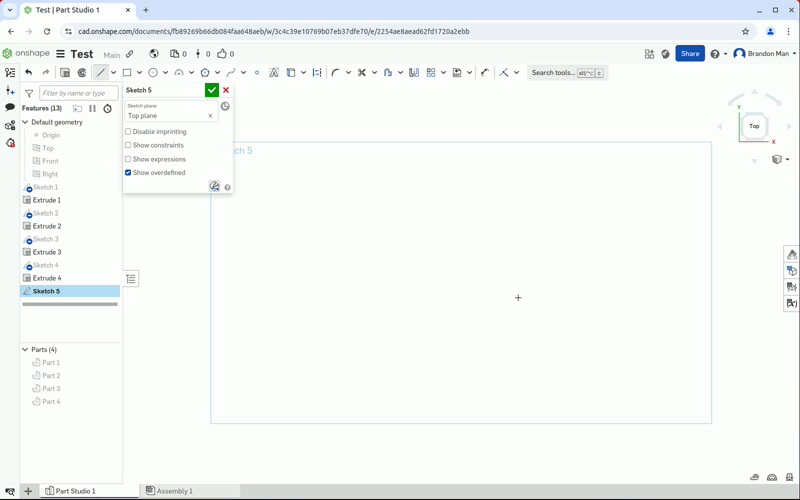
click(518, 297)
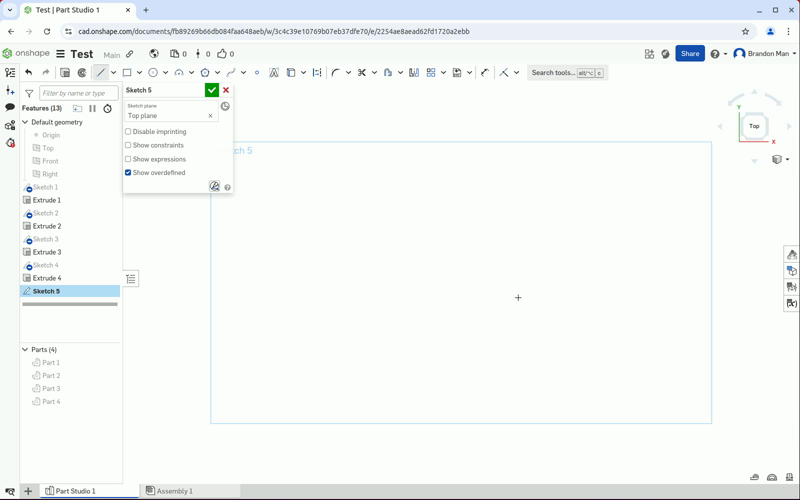
key_up(shift)
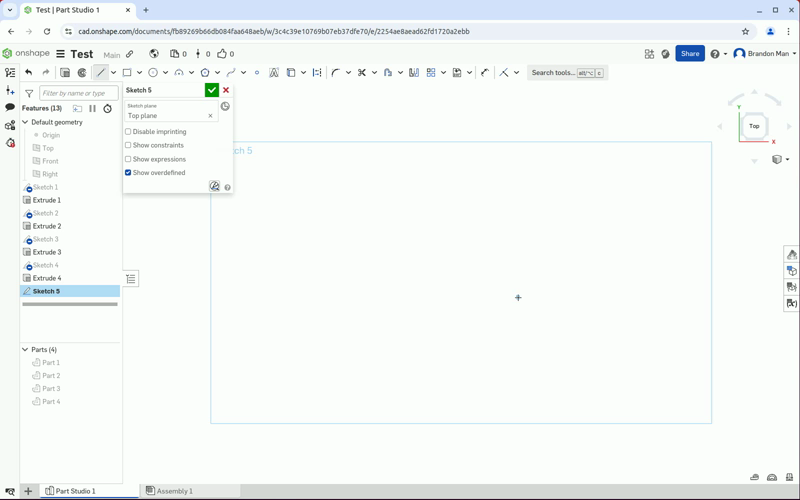
key_down(shift)
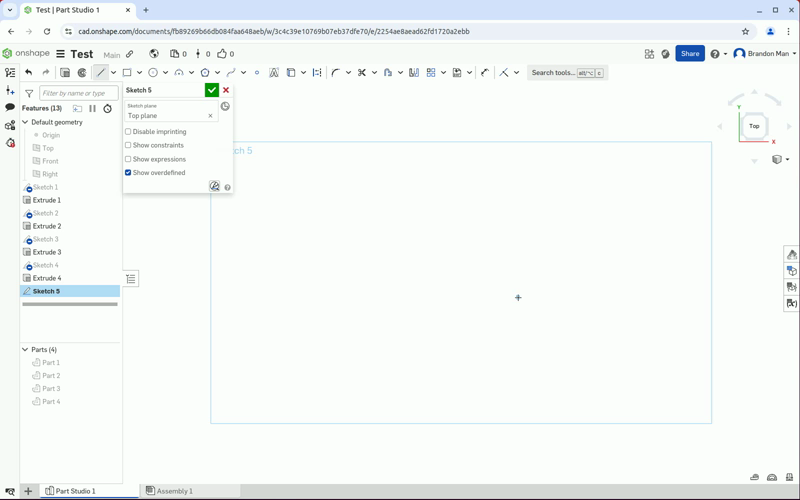
mouse_move(548, 297)
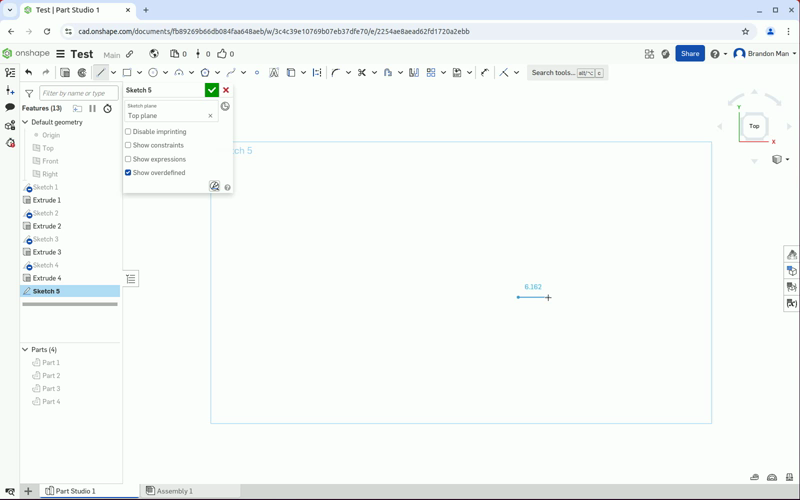
mouse_move(533, 297)
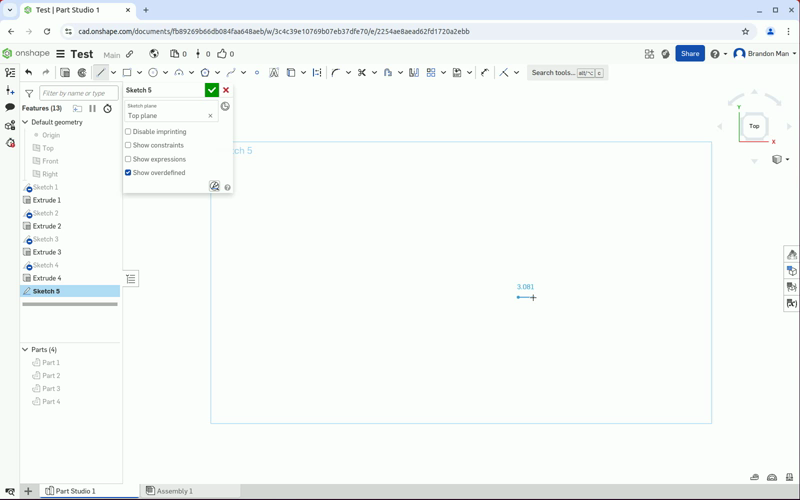
click(533, 297)
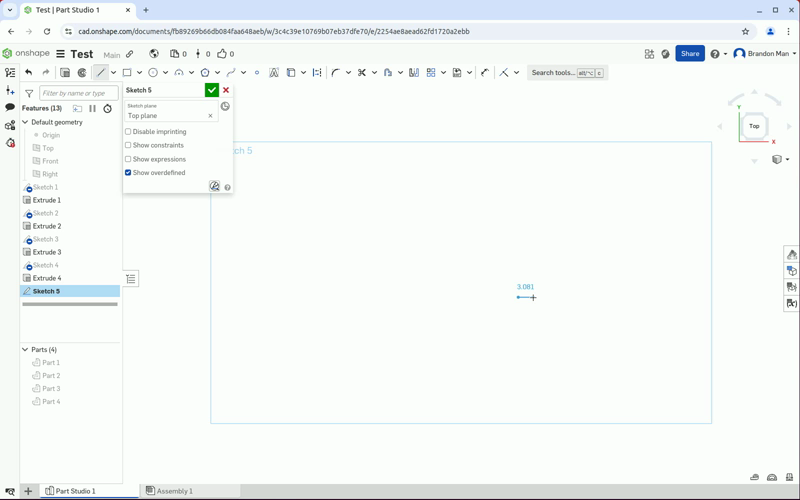
key_up(shift)
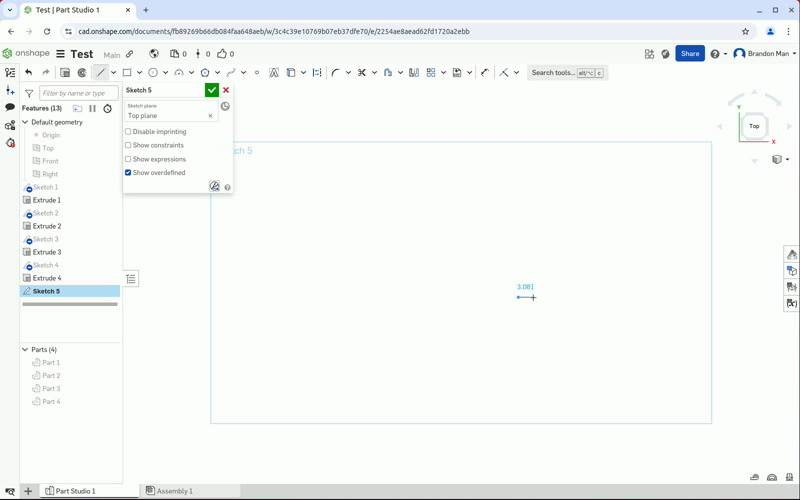
key_down(shift)
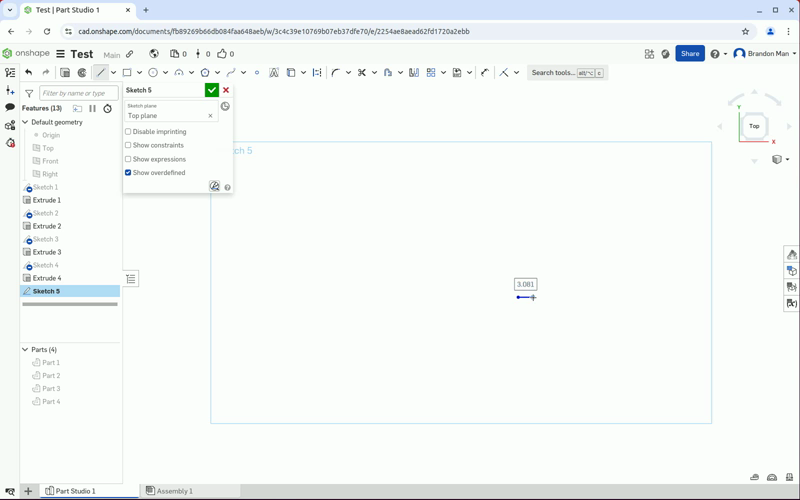
mouse_move(563, 297)
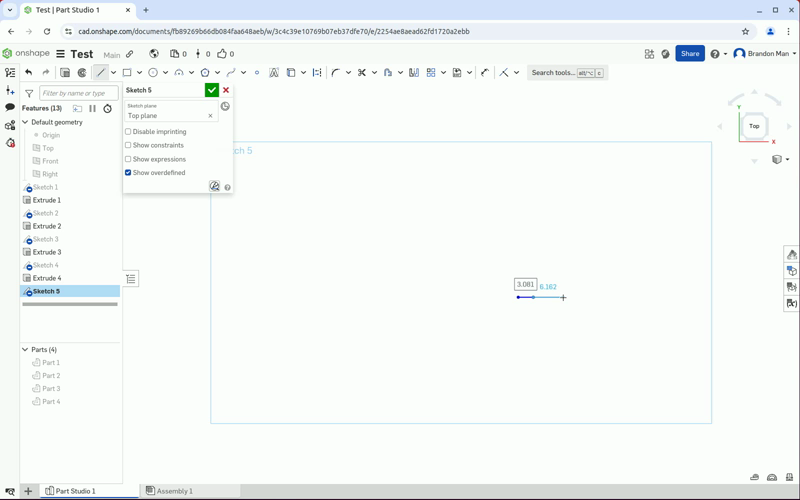
mouse_move(533, 282)
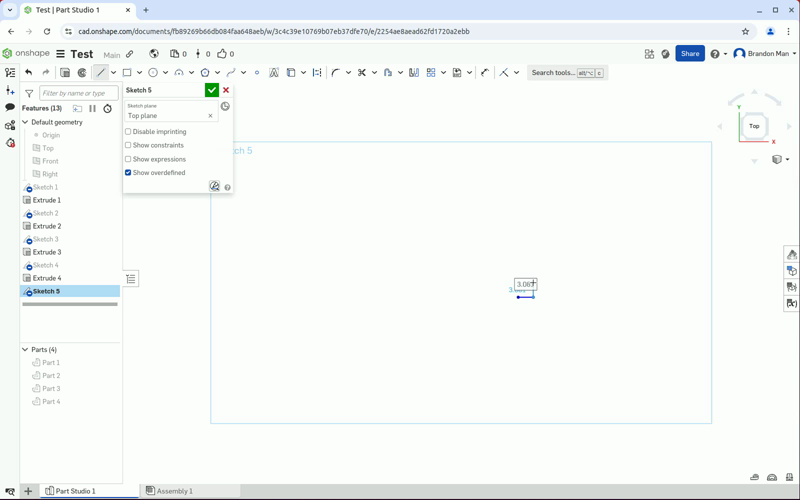
click(533, 282)
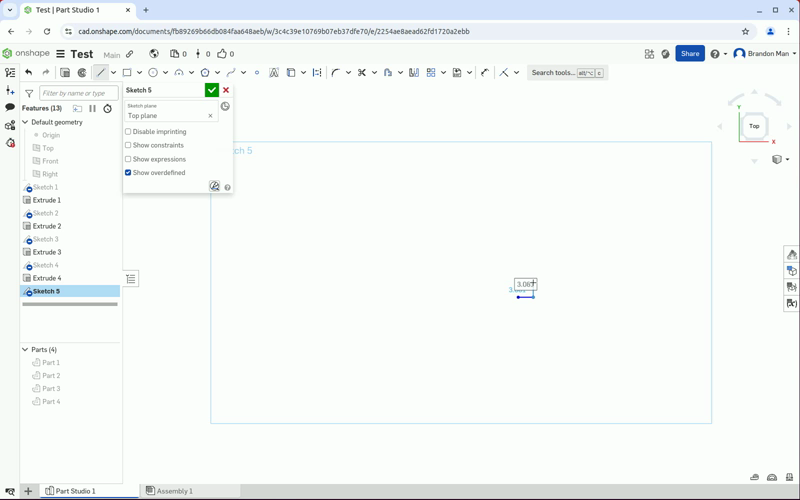
key_up(shift)
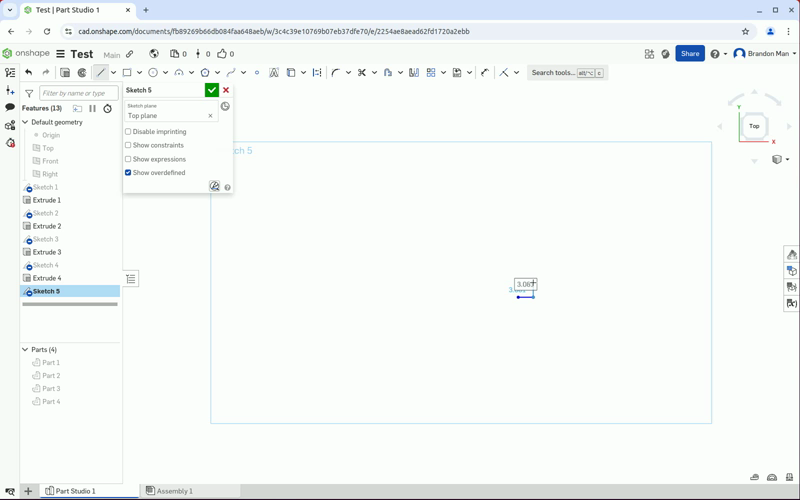
key_down(shift)
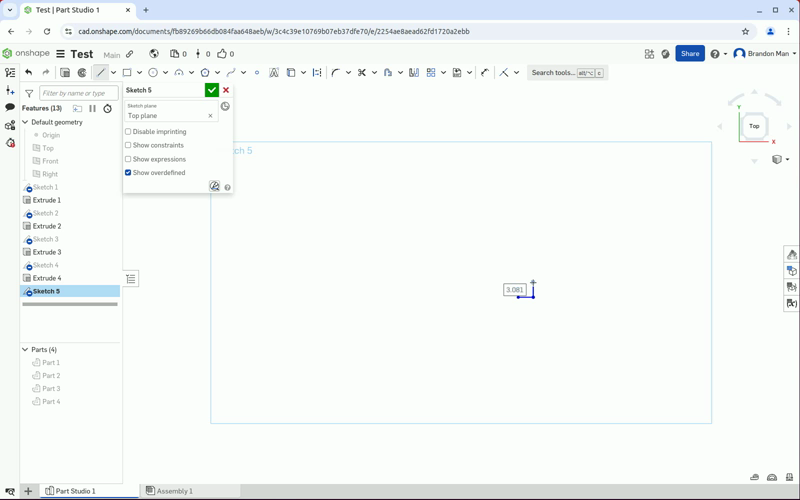
mouse_move(563, 282)
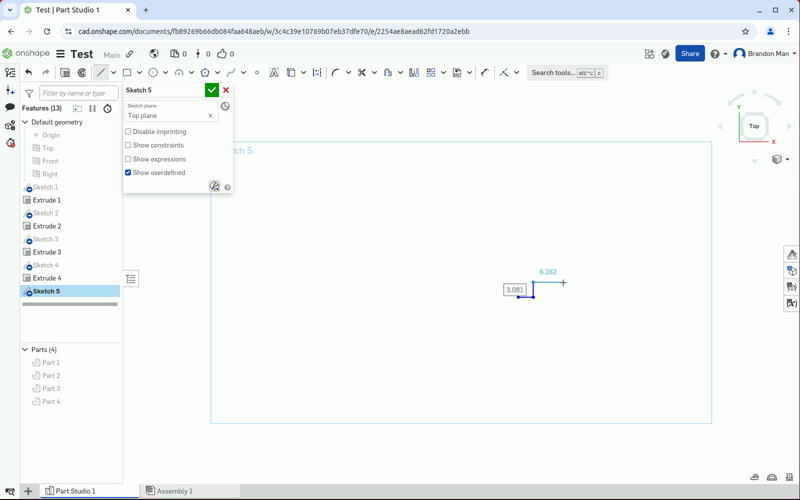
mouse_move(518, 282)
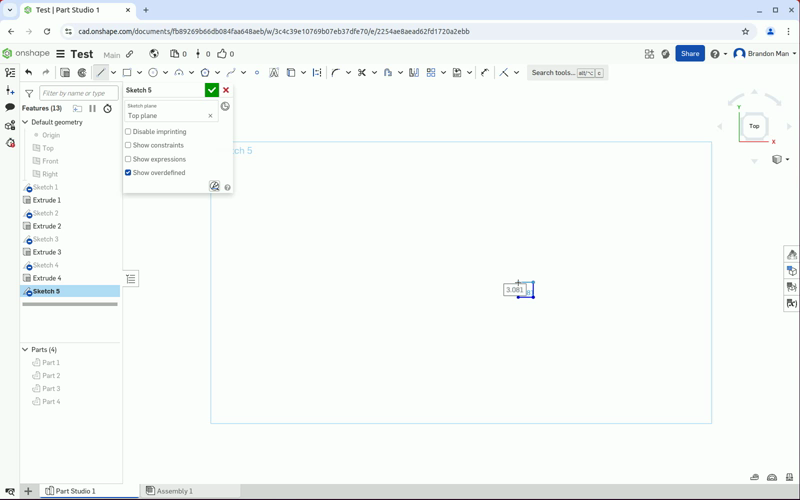
click(518, 282)
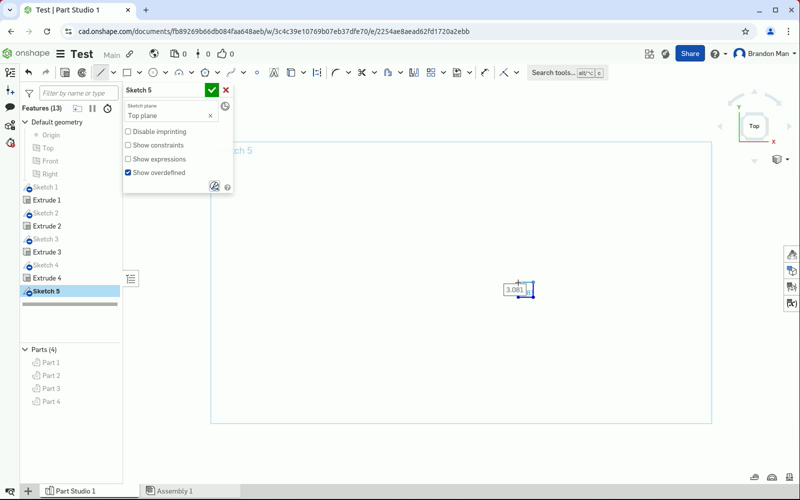
key_up(shift)
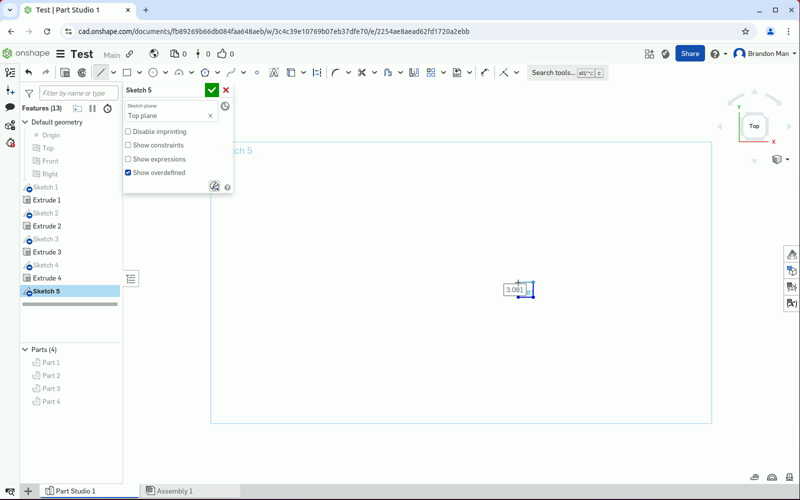
mouse_move(548, 282)
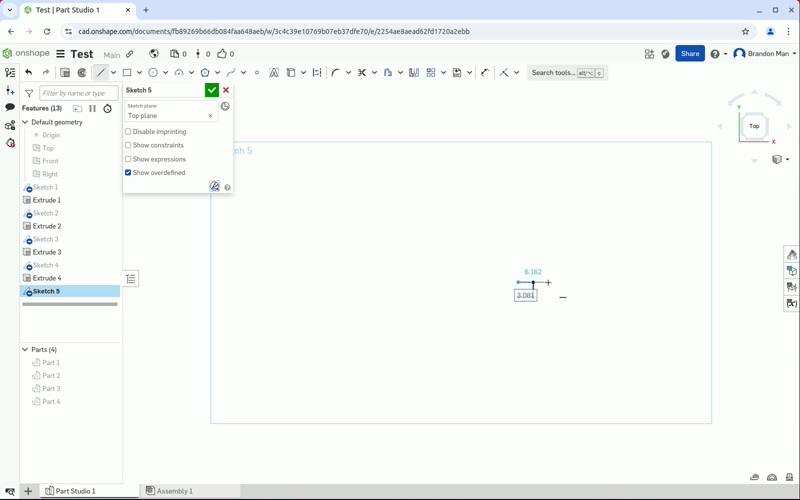
key_down(shift)
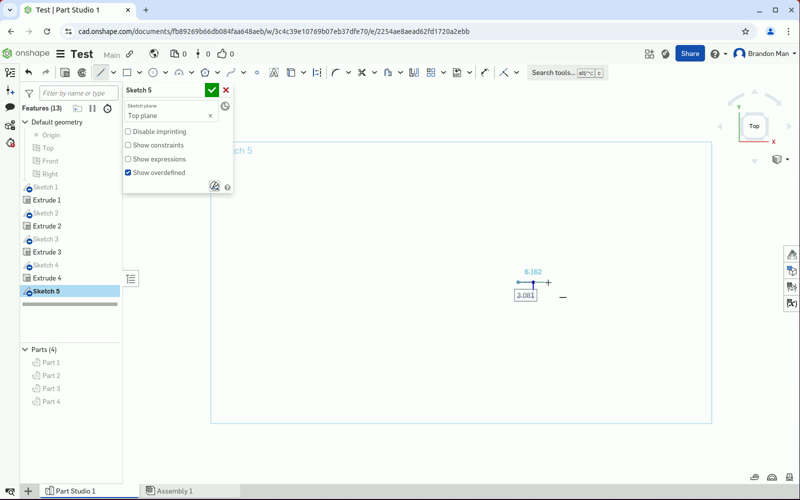
mouse_move(518, 297)
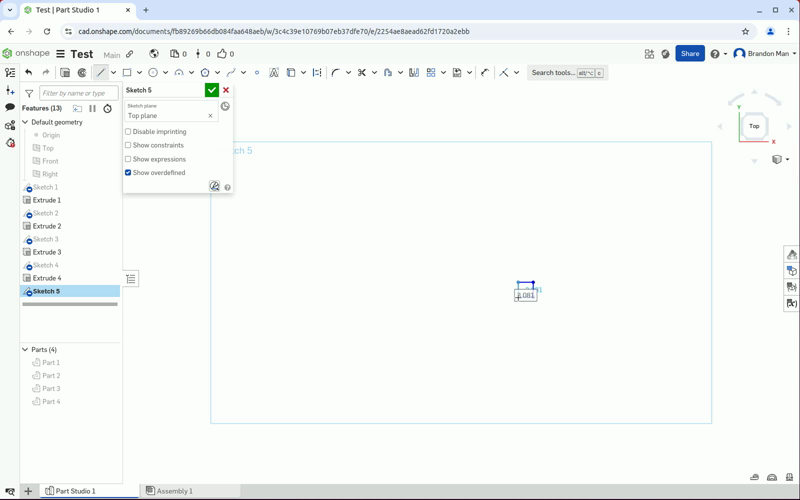
key_up(shift)
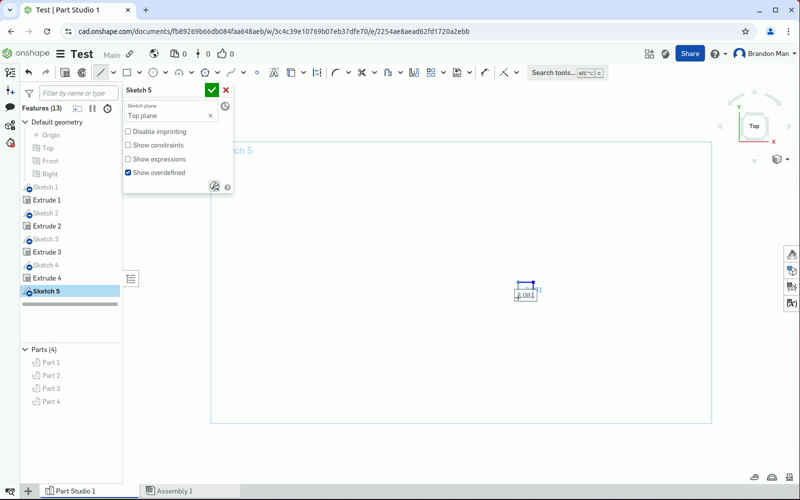
click(518, 297)
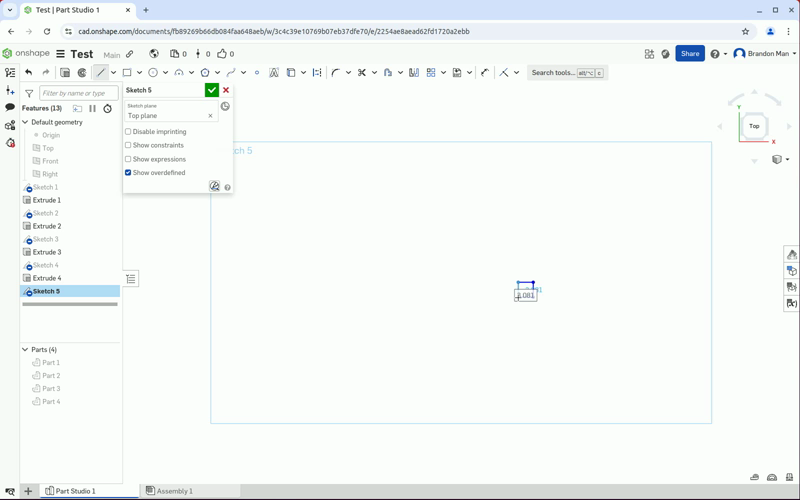
key(esc)
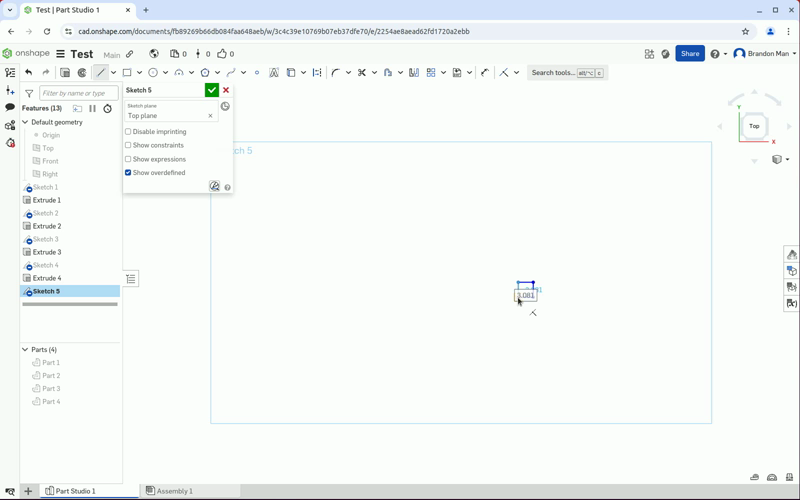
mouse_move(532, 286)
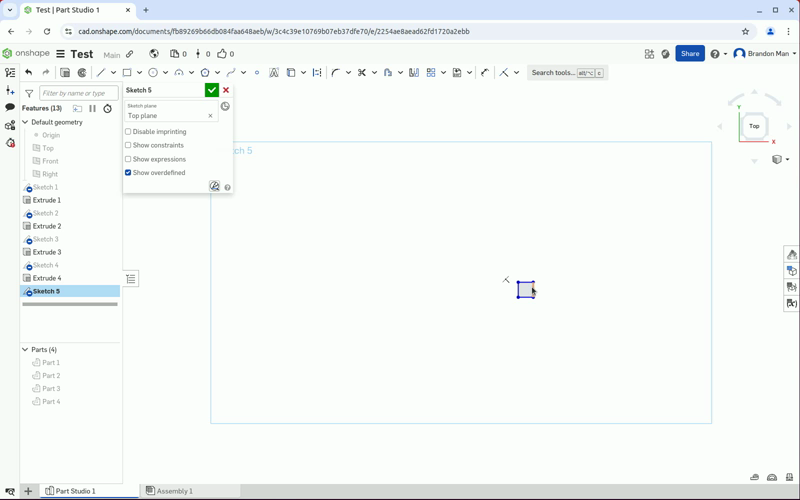
scroll(6)
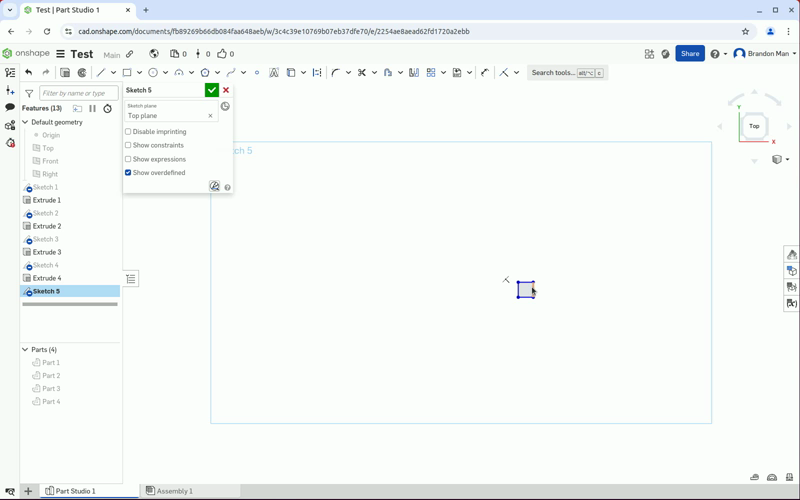
scroll(6)
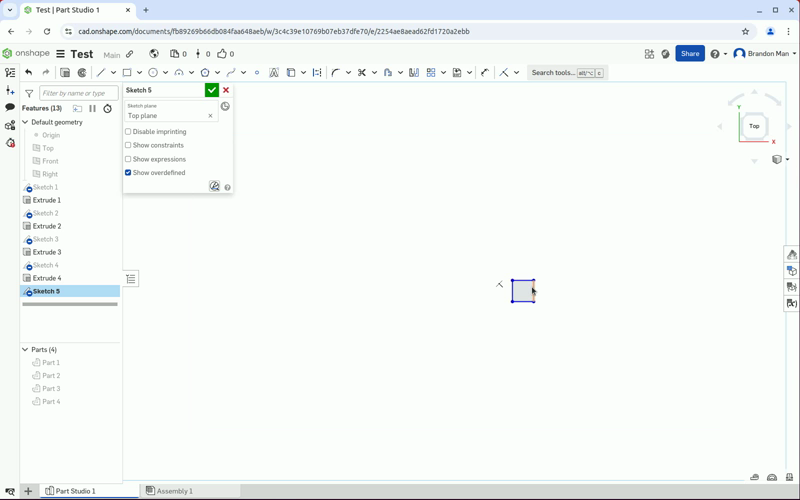
scroll(6)
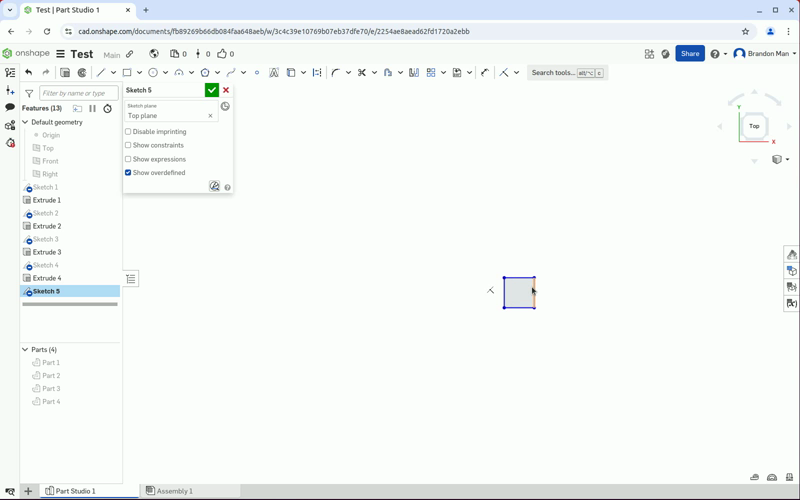
scroll(6)
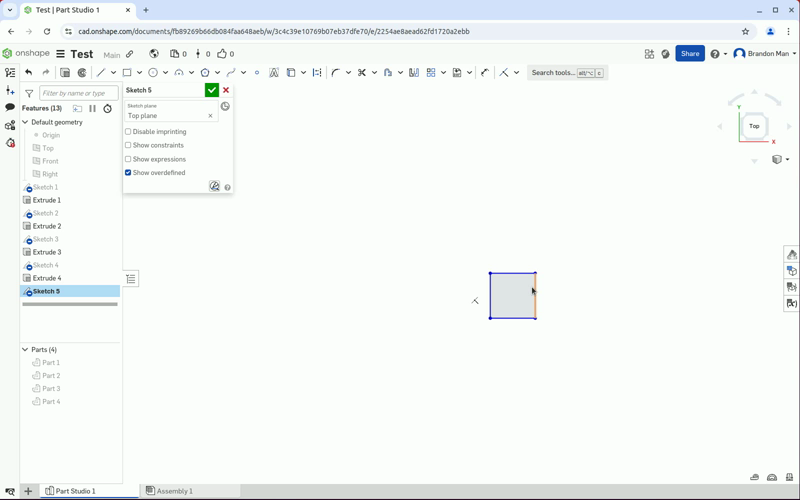
scroll(6)
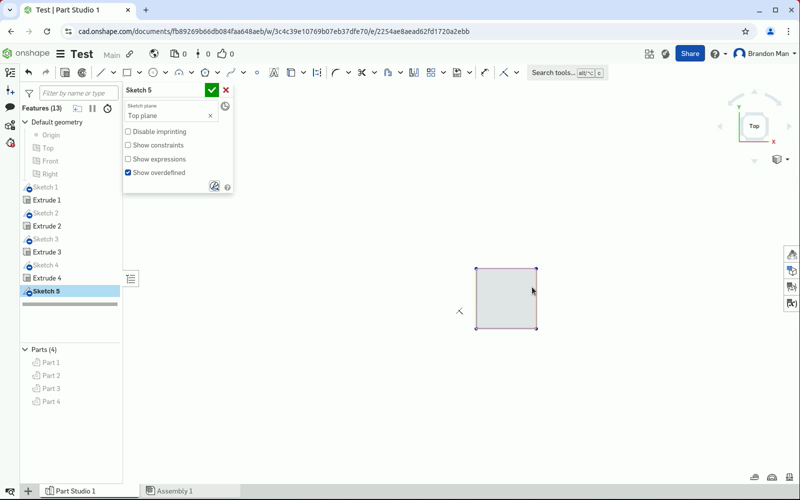
scroll(6)
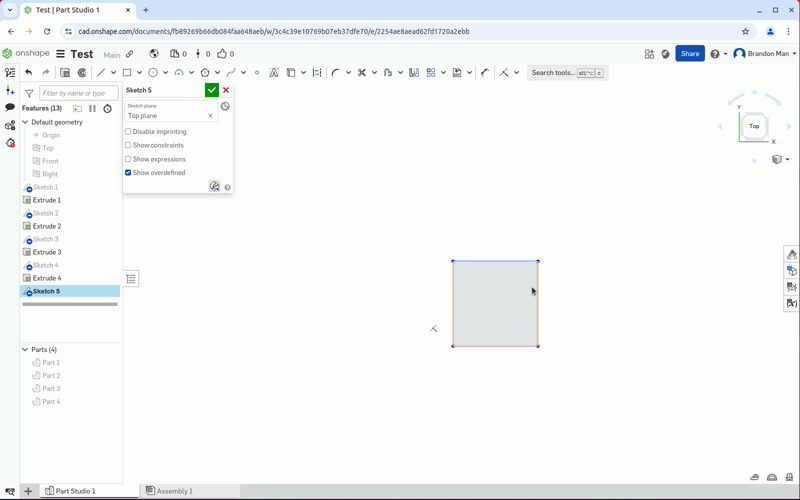
scroll(6)
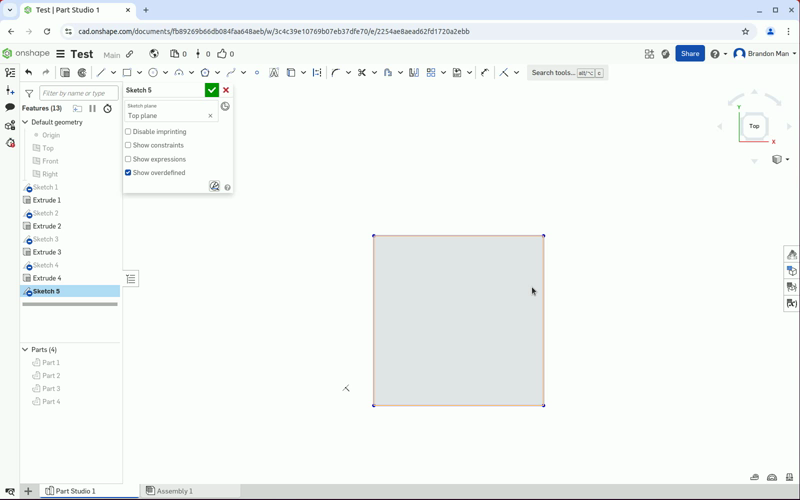
click(532, 286)
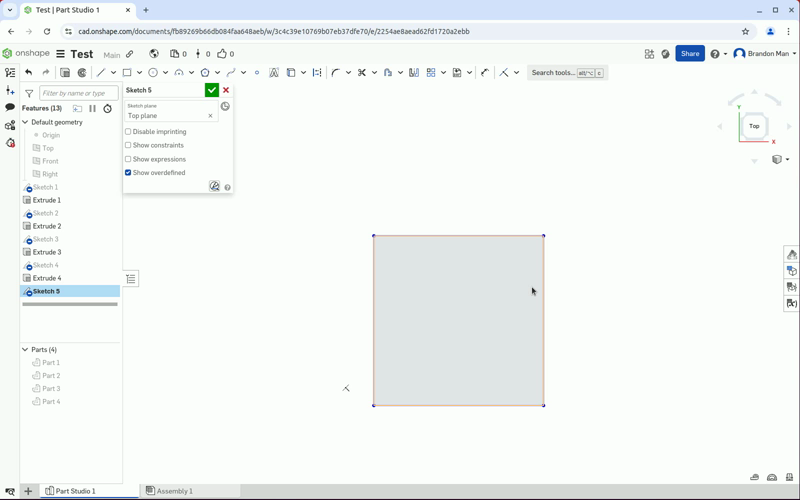
scroll(-6)
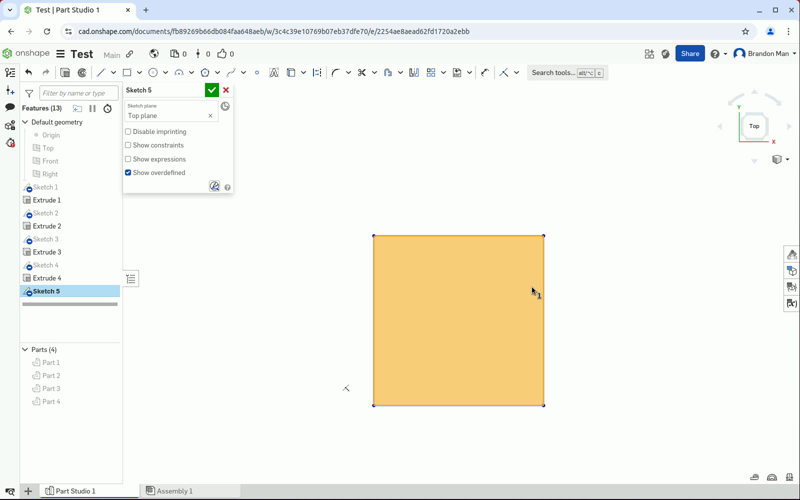
scroll(-6)
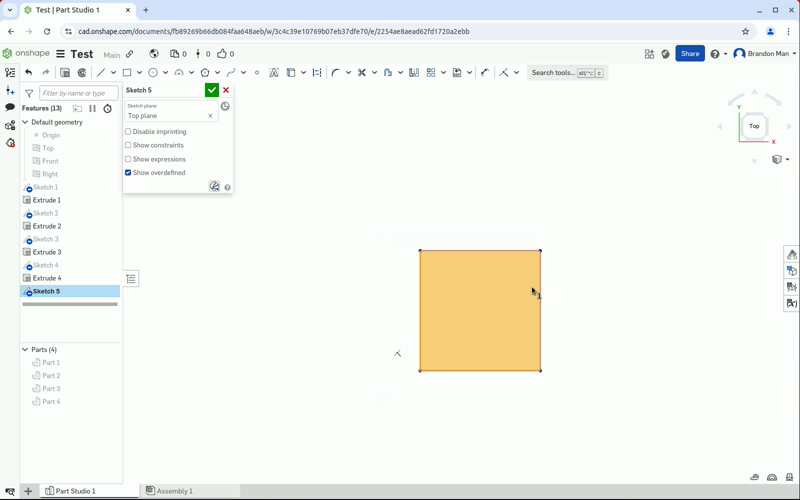
scroll(-6)
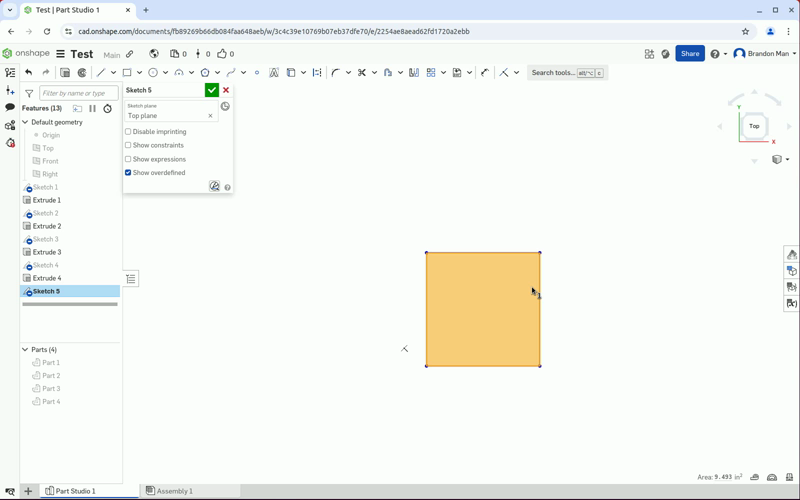
scroll(-6)
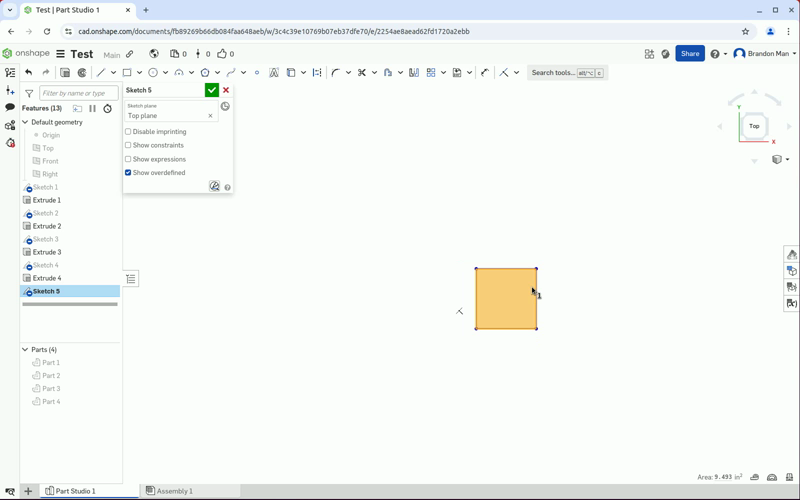
scroll(-6)
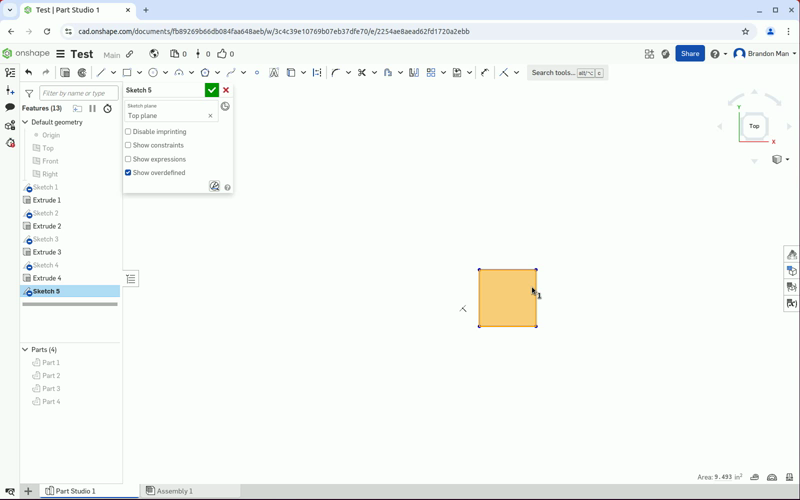
scroll(-6)
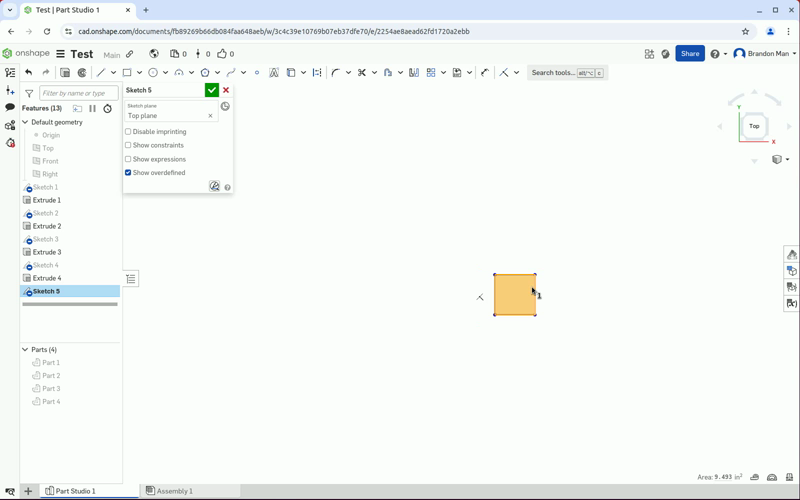
scroll(-6)
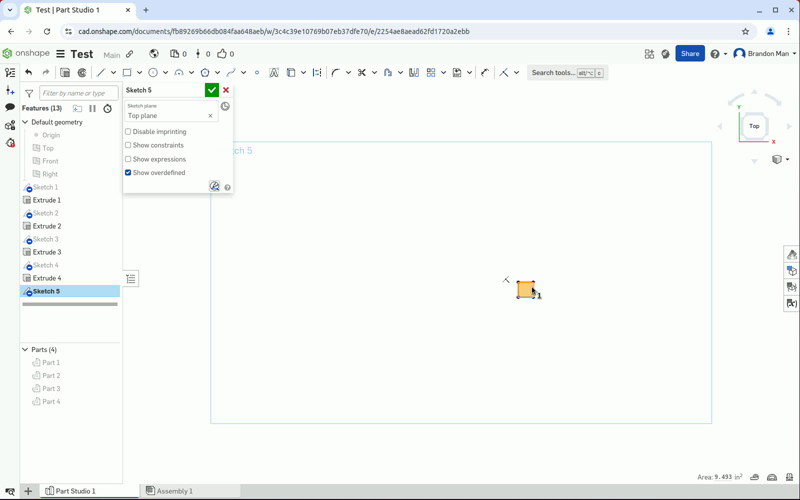
mouse_move(73, 352)
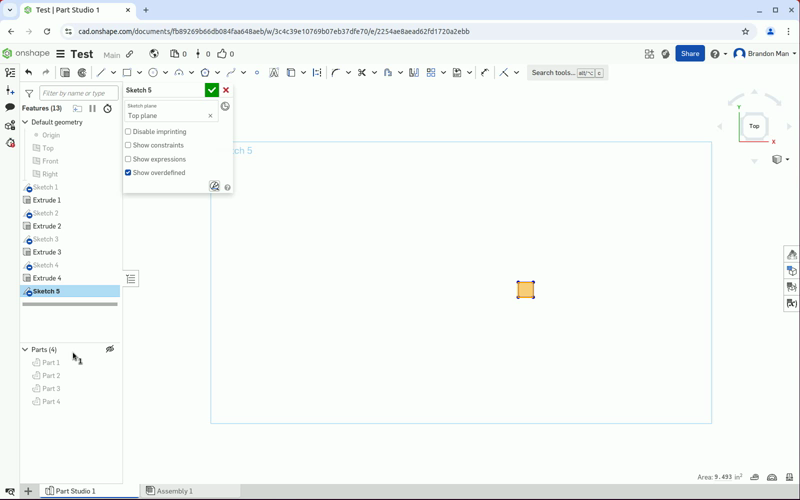
key(shift+y)
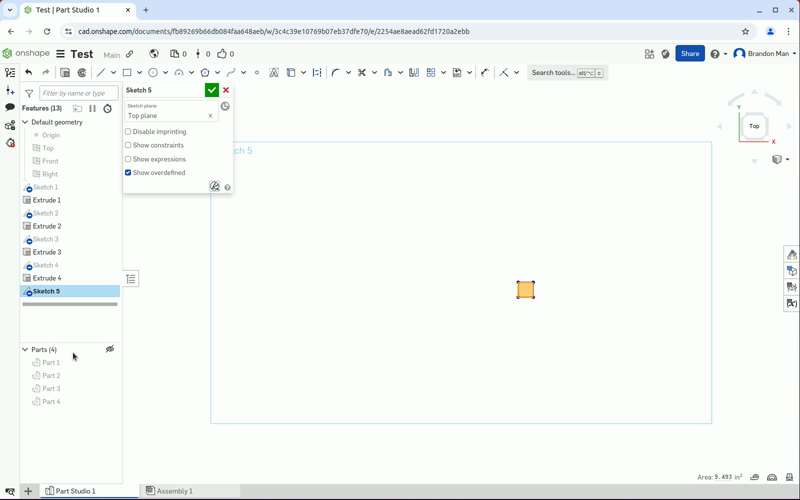
key(shift+e)
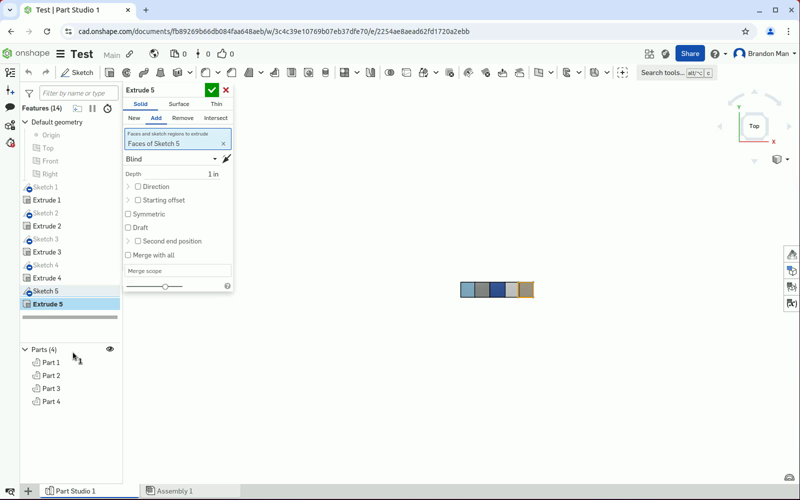
mouse_move(143, 106)
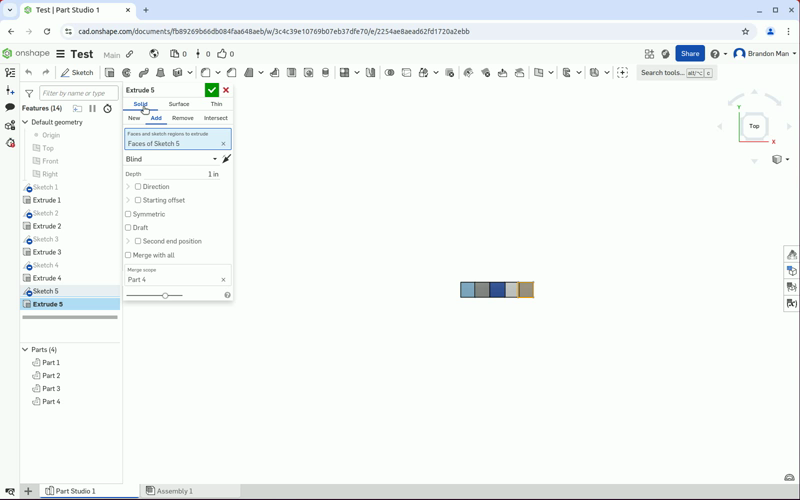
click(143, 106)
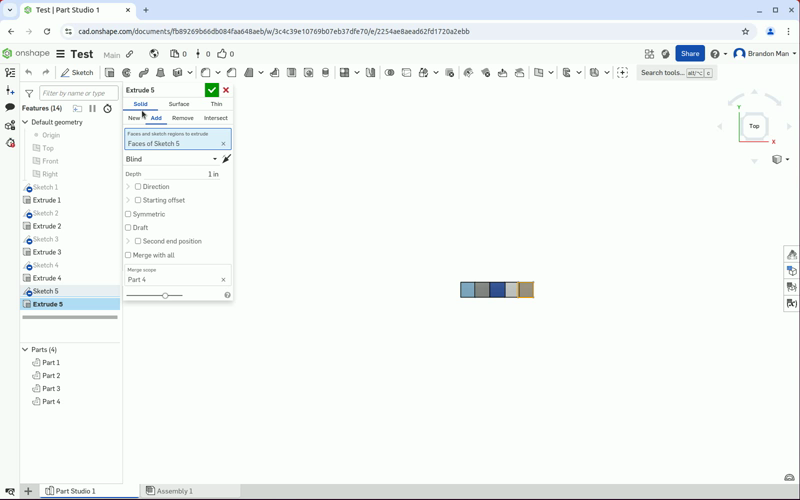
mouse_move(137, 120)
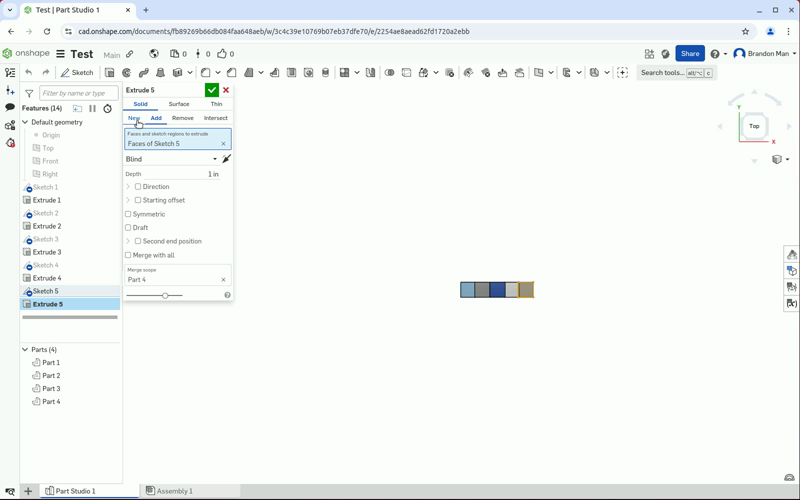
click(137, 120)
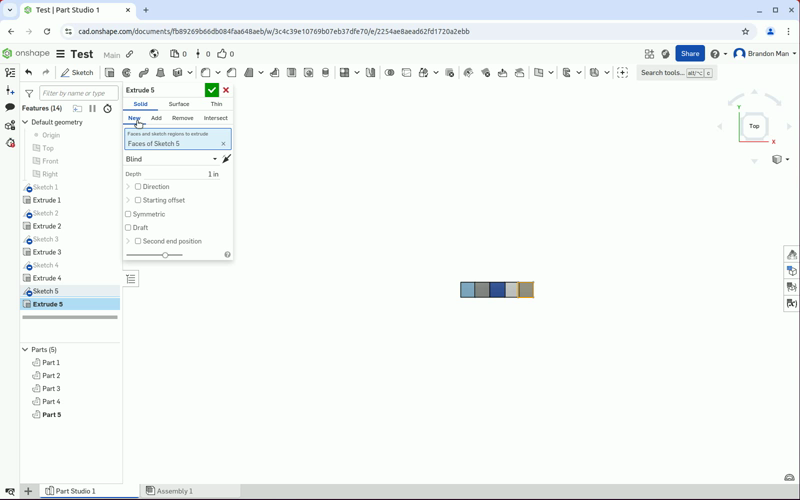
key(tab, 4)
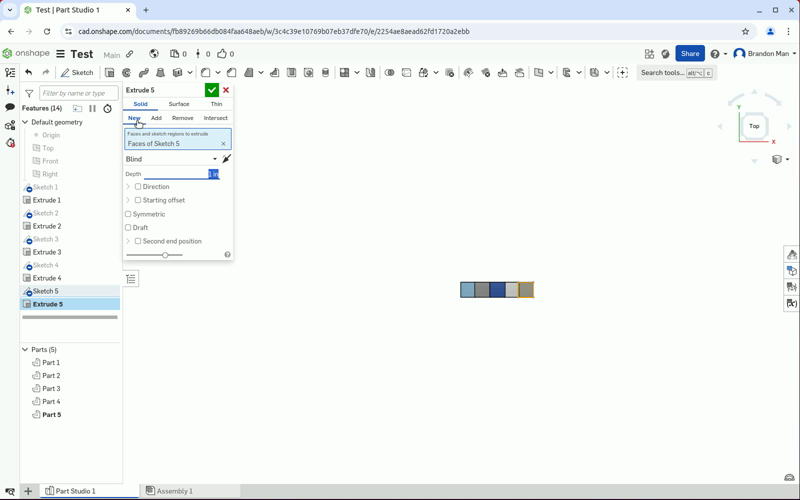
text(16.368)
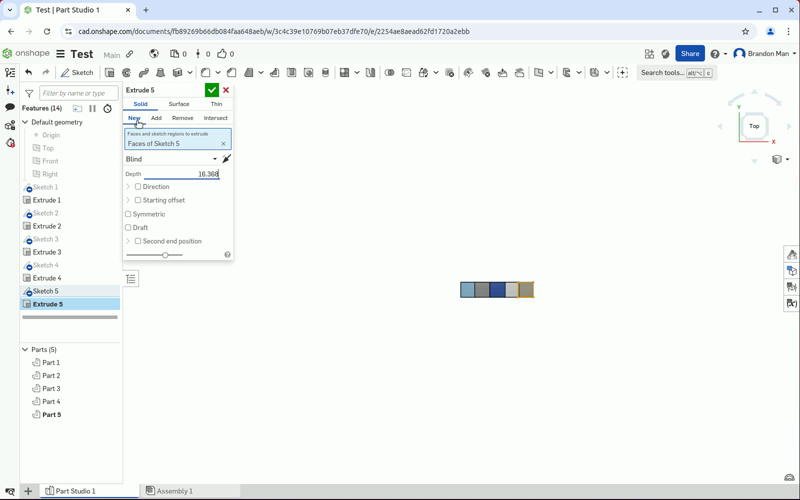
key(enter)
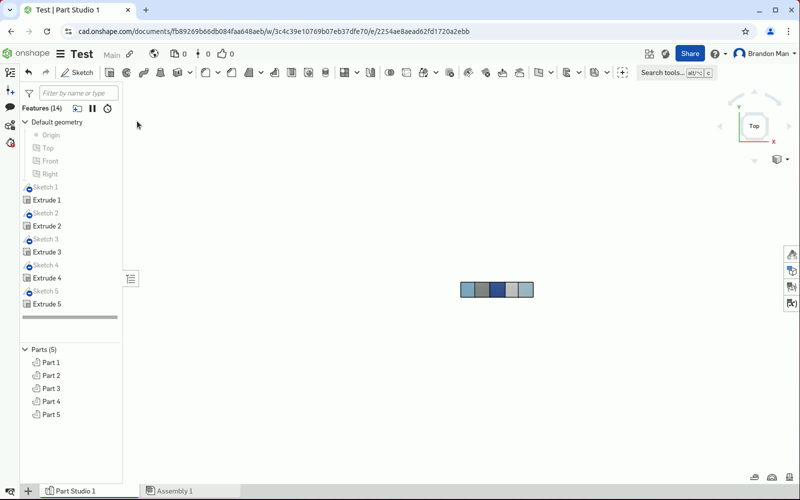
key(shift+h)
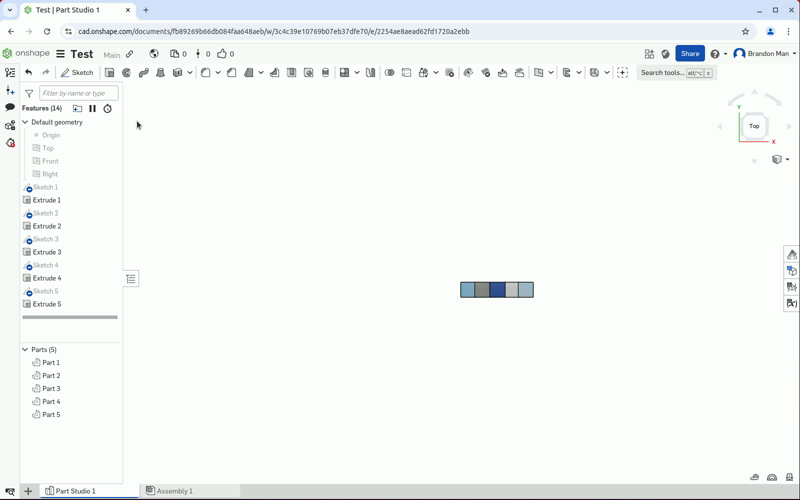
key(shift+h)
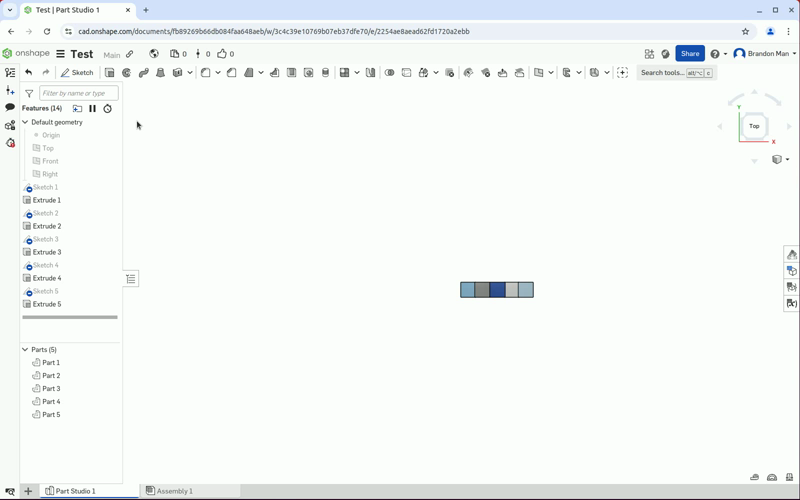
mouse_move(73, 189)
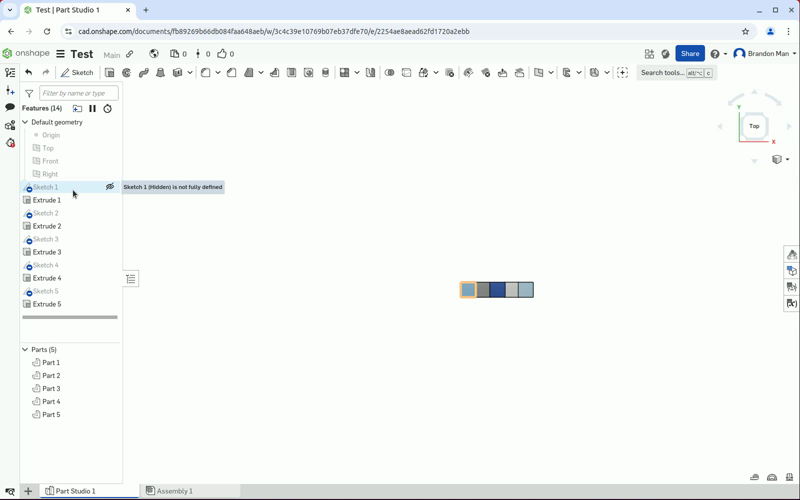
click(73, 189)
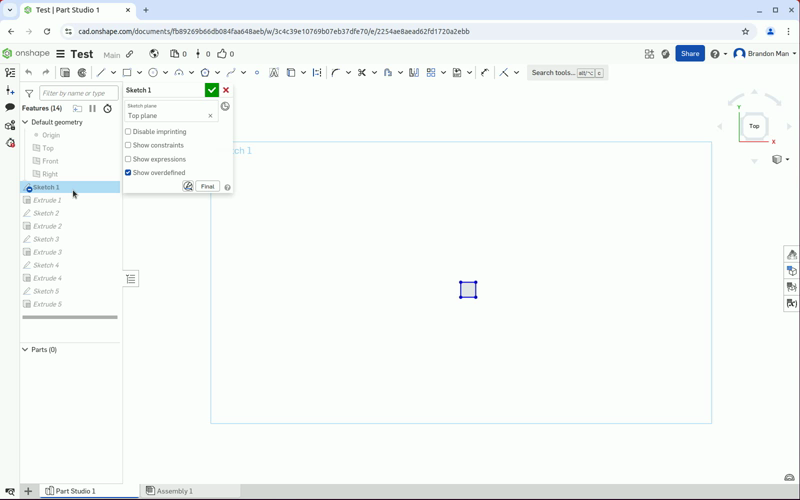
mouse_move(229, 92)
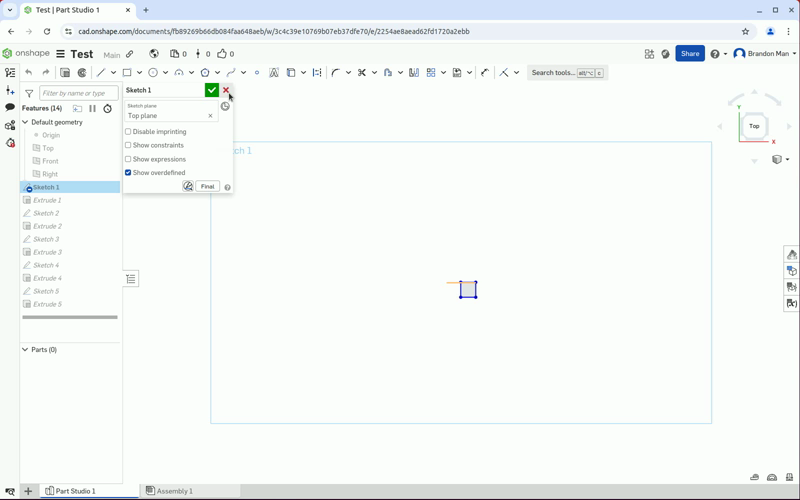
click(229, 92)
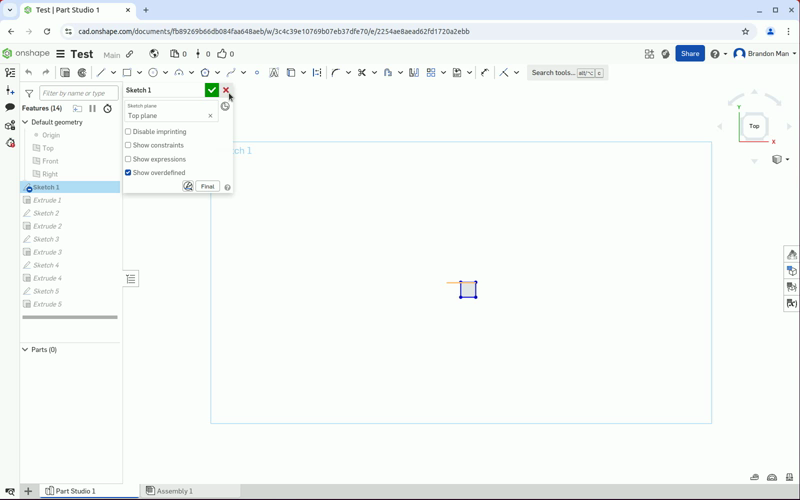
key(shift+s)
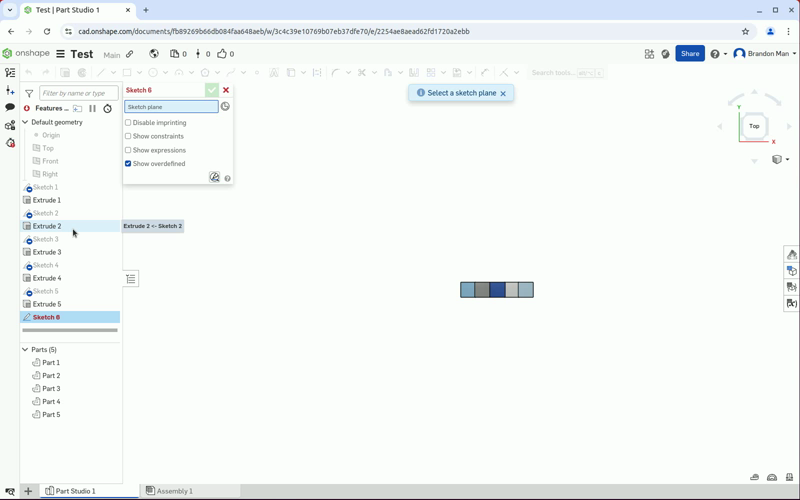
scroll(3)
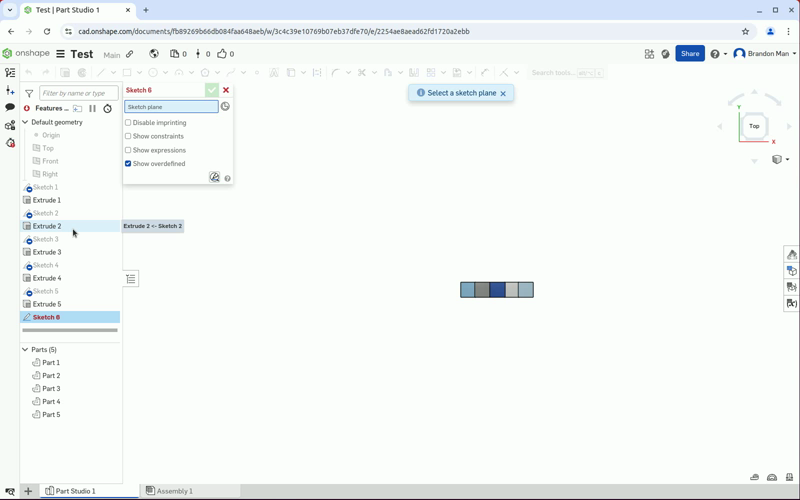
mouse_move(73, 150)
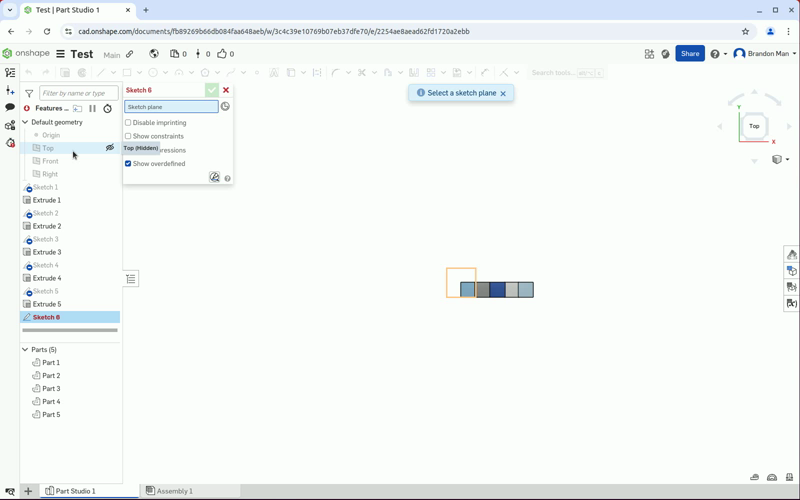
click(73, 150)
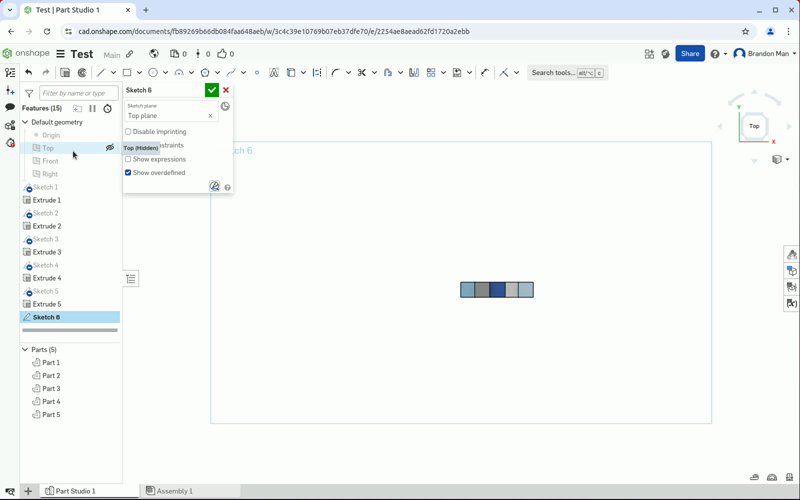
mouse_move(73, 352)
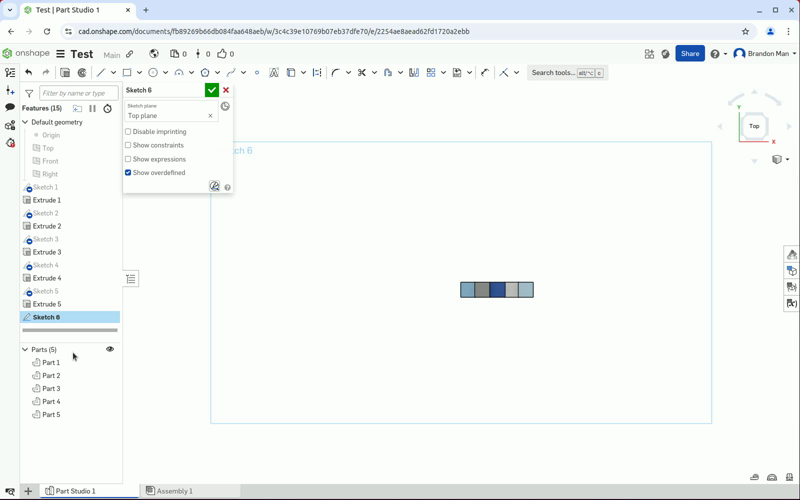
key(y)
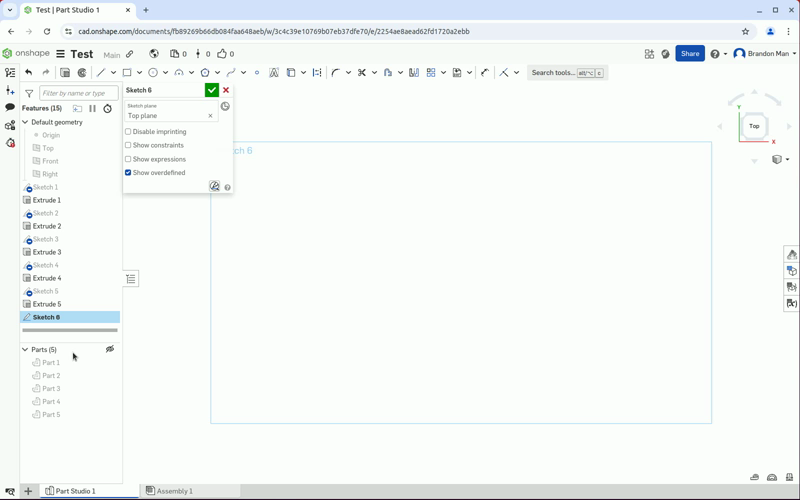
key(l)
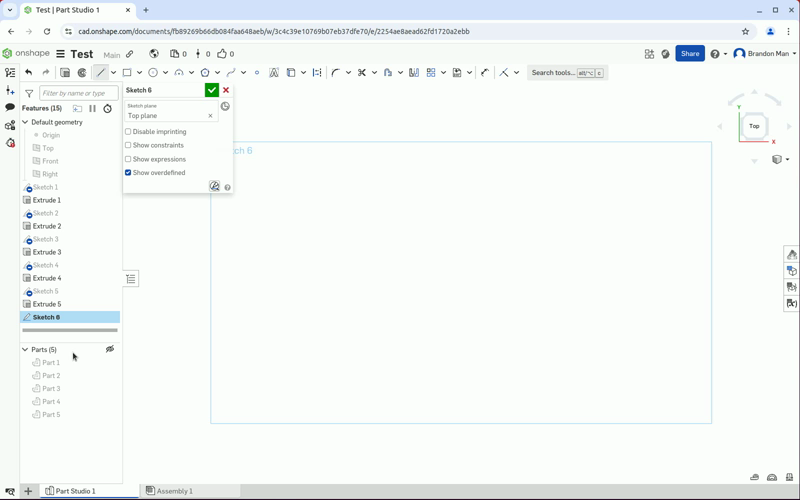
key_down(shift)
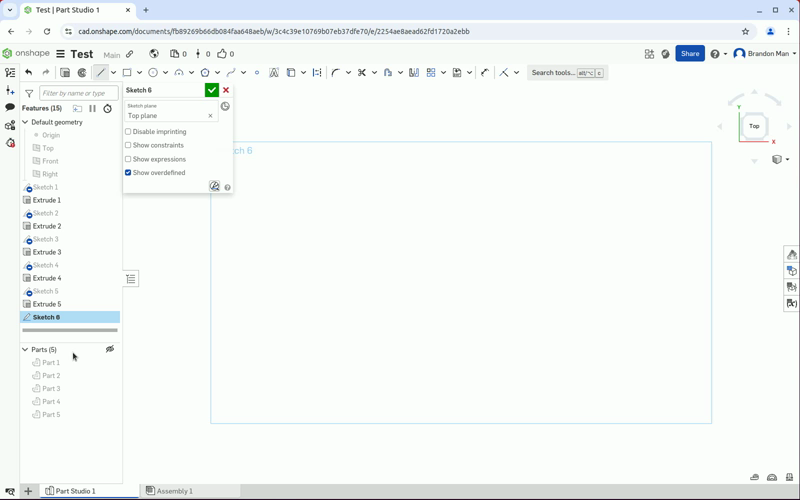
mouse_move(532, 297)
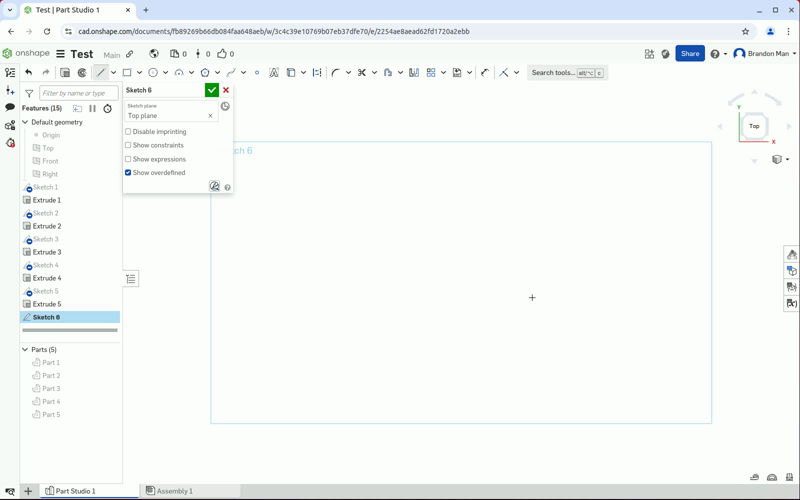
click(532, 297)
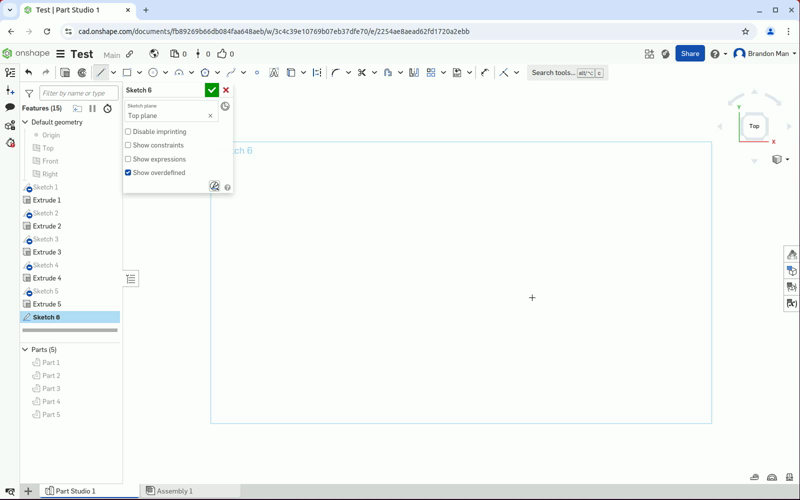
key_up(shift)
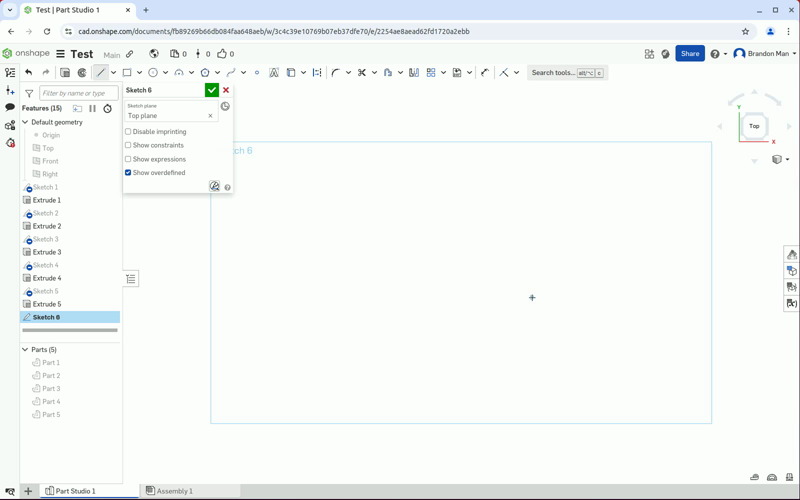
key_down(shift)
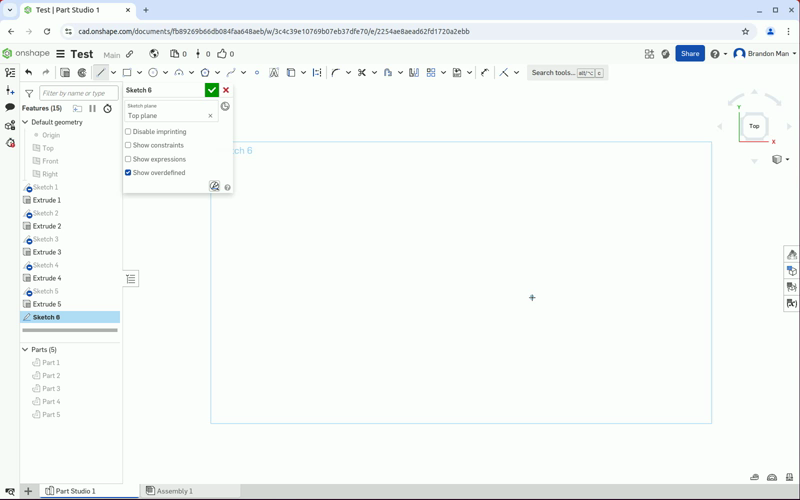
mouse_move(562, 297)
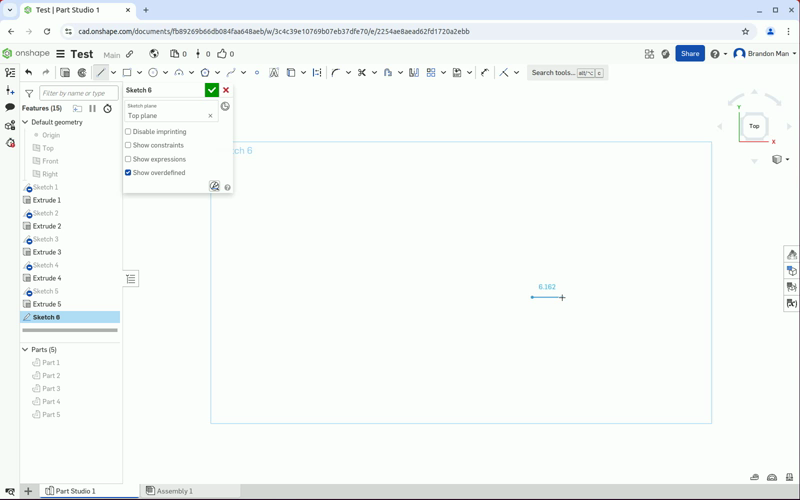
mouse_move(547, 297)
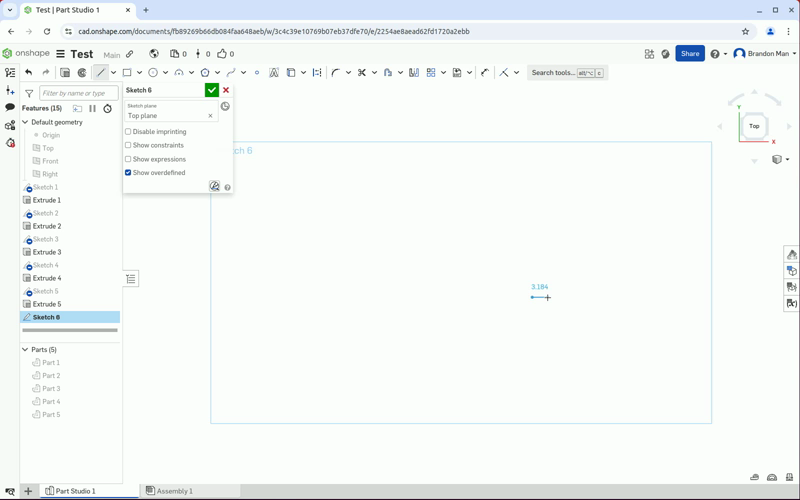
click(547, 297)
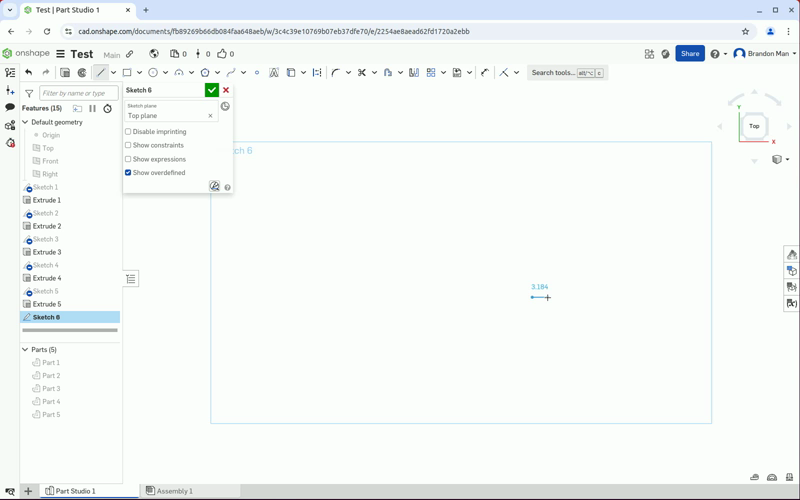
key_up(shift)
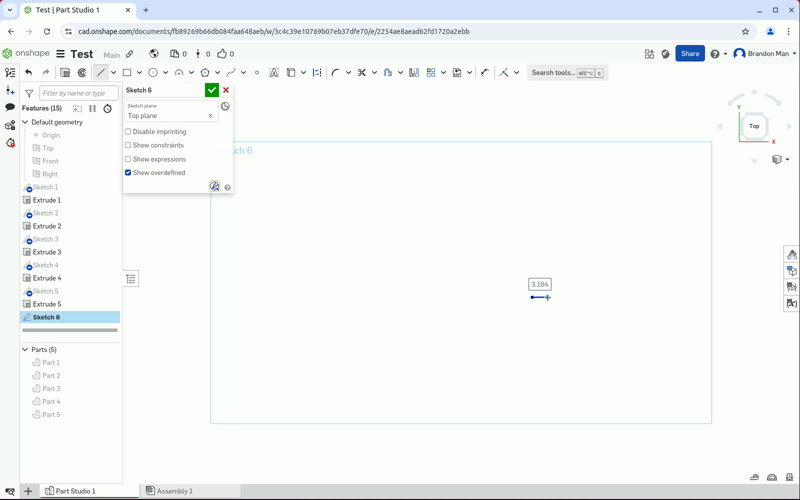
key_down(shift)
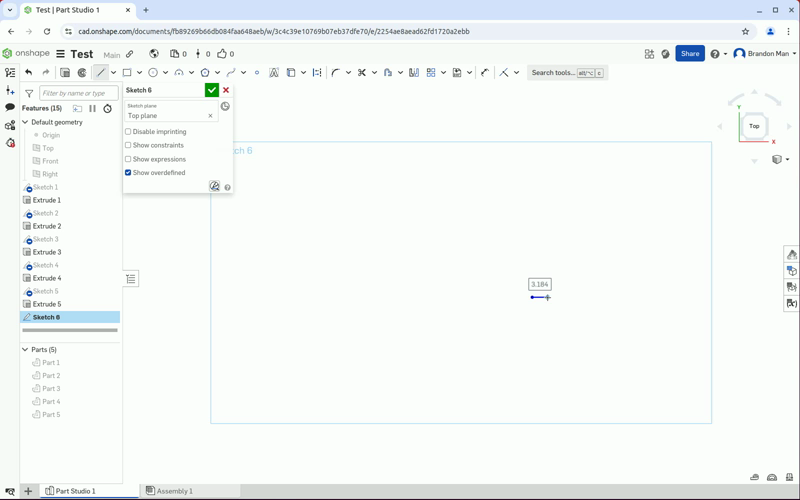
mouse_move(577, 297)
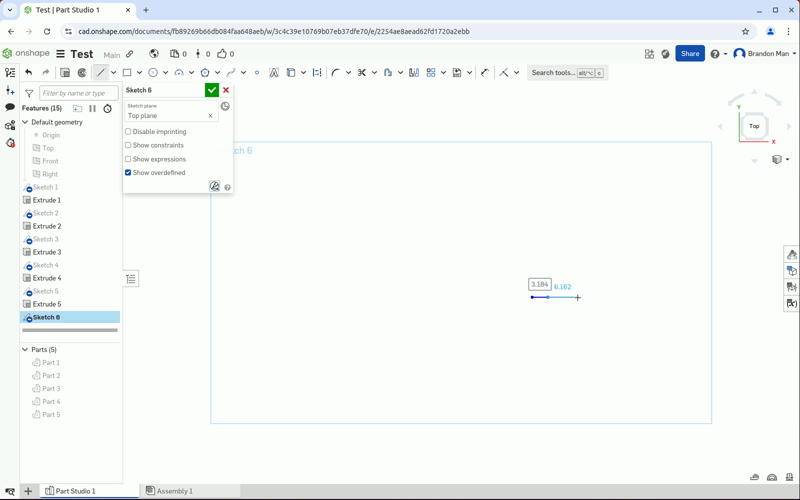
mouse_move(547, 282)
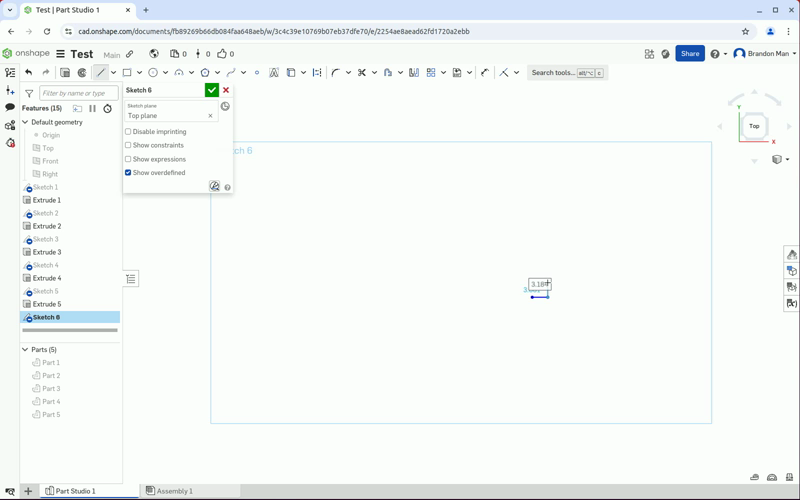
click(547, 282)
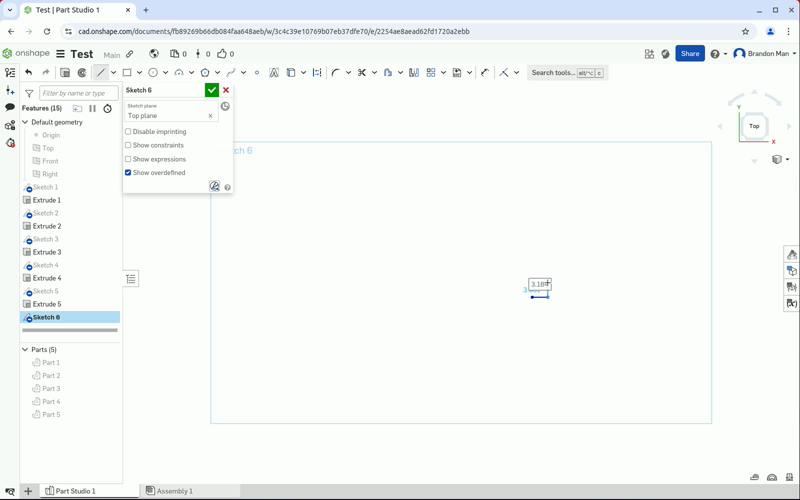
key_up(shift)
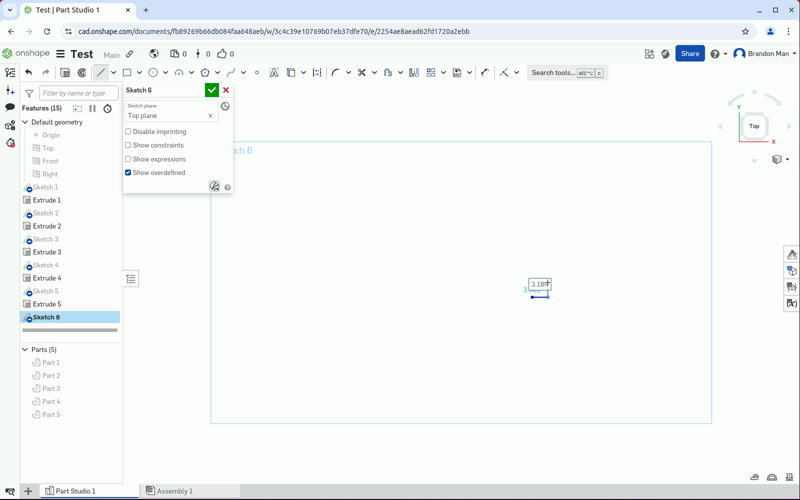
key_down(shift)
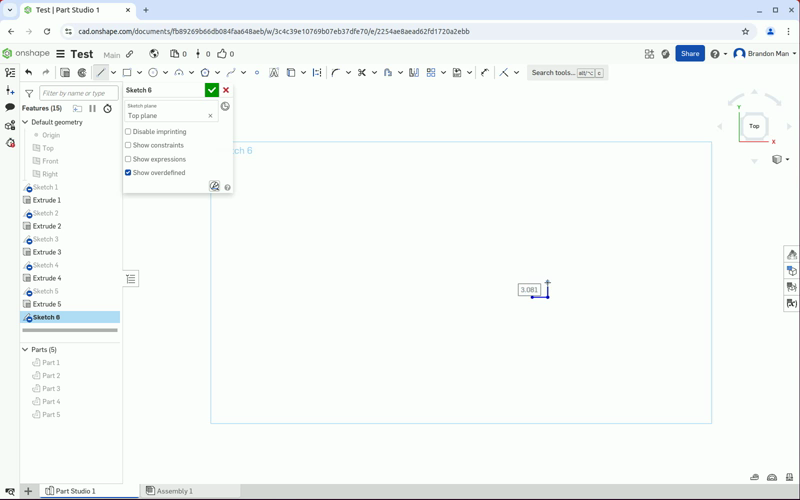
mouse_move(577, 282)
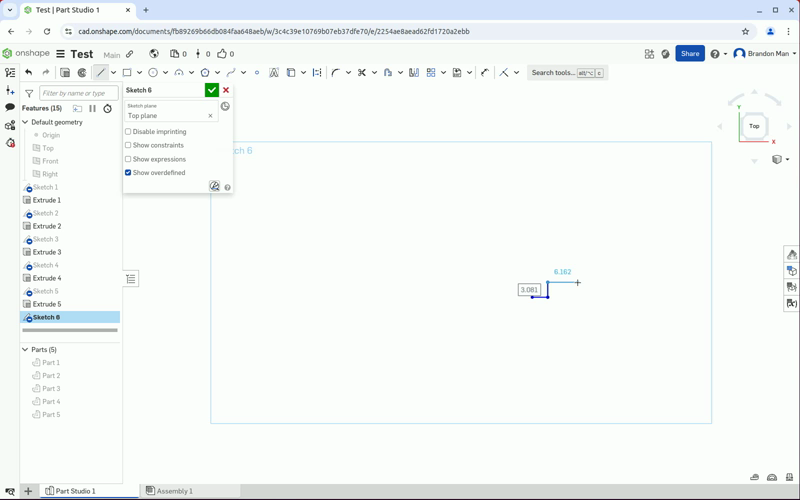
mouse_move(532, 282)
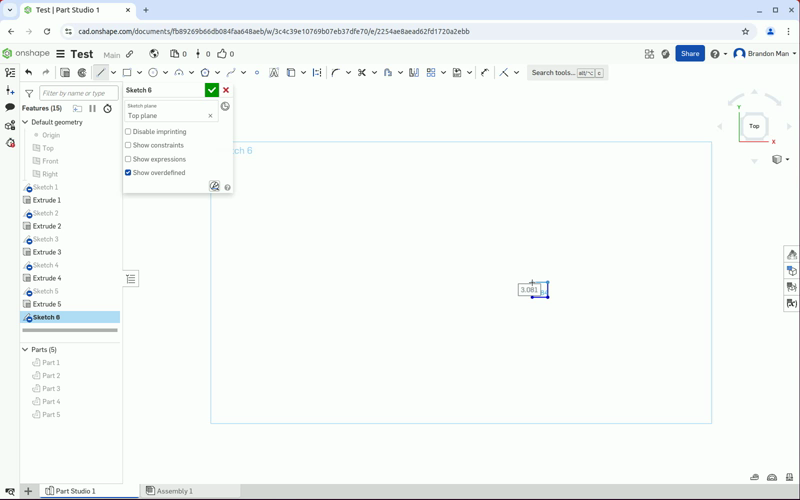
click(532, 282)
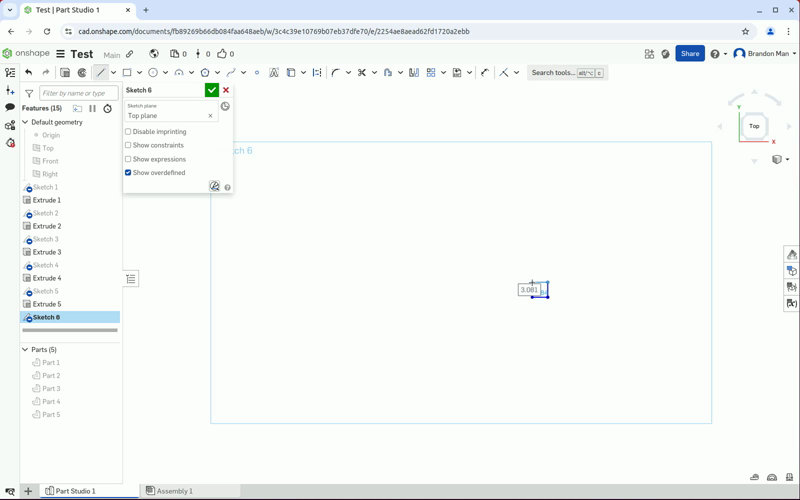
key_up(shift)
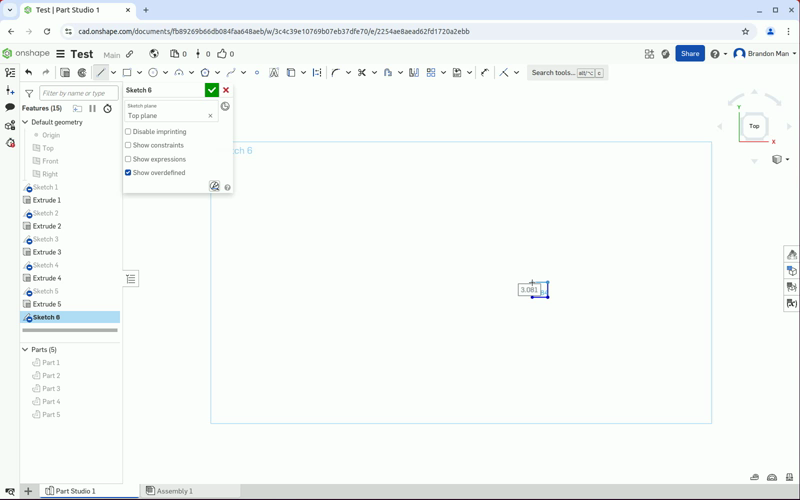
mouse_move(562, 282)
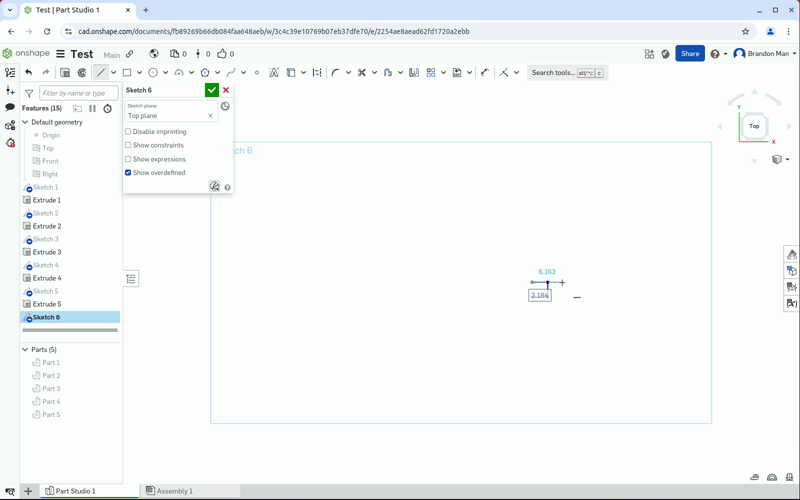
key_down(shift)
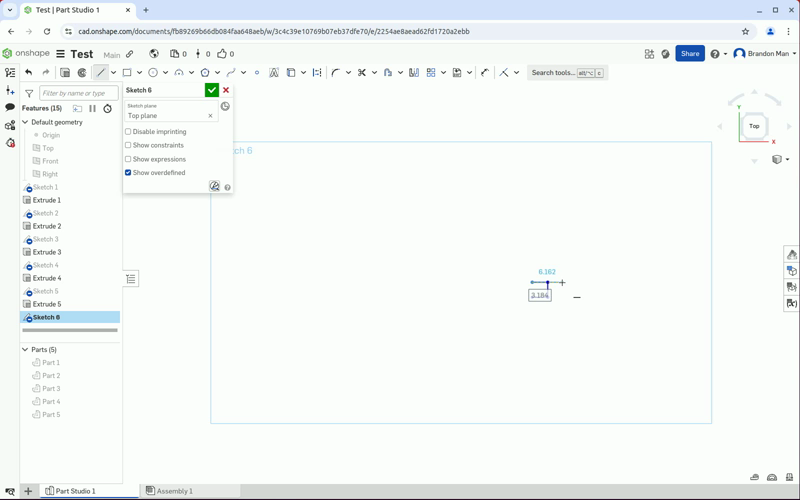
mouse_move(532, 297)
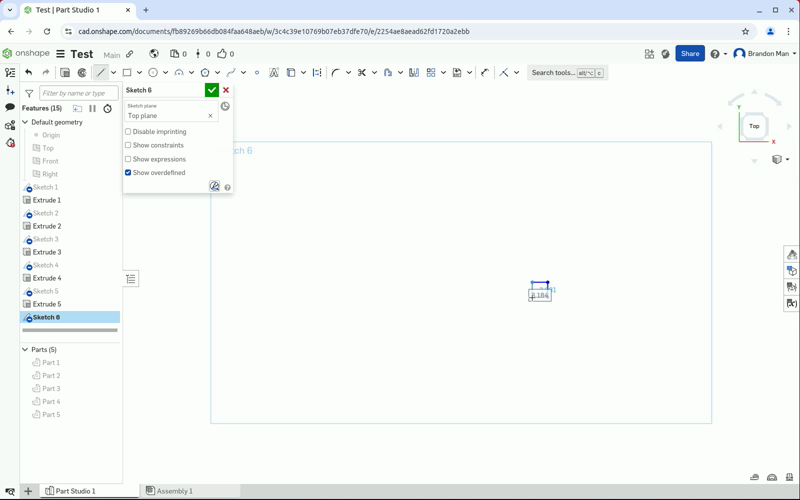
key_up(shift)
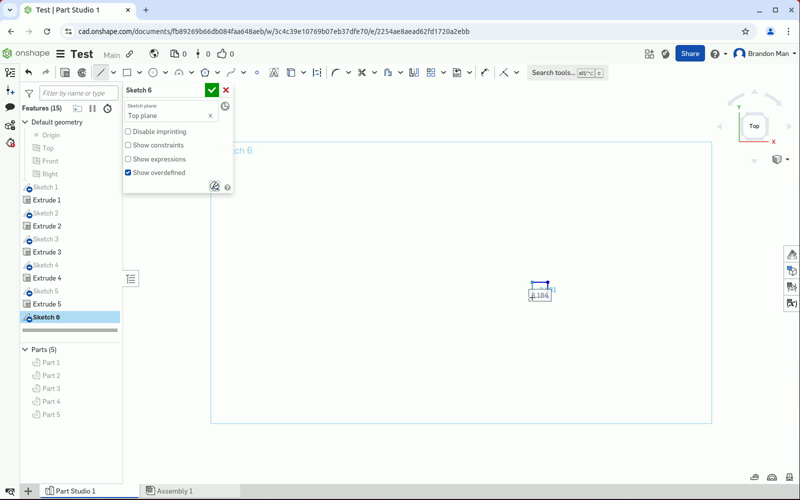
click(532, 297)
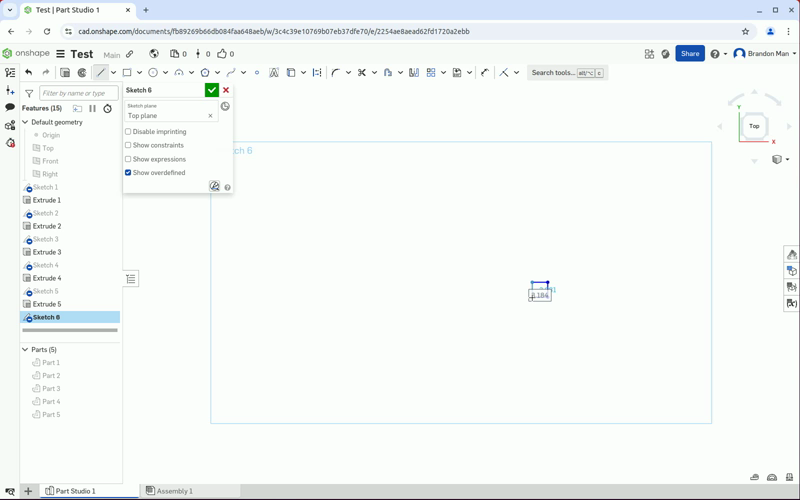
key(esc)
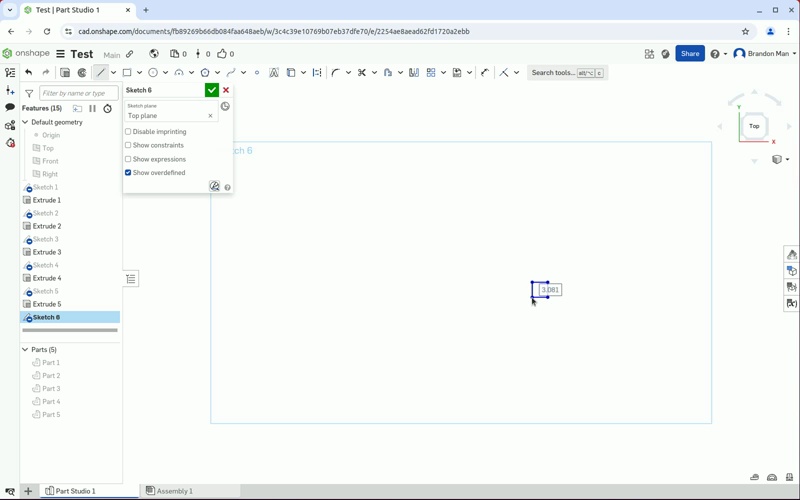
mouse_move(543, 294)
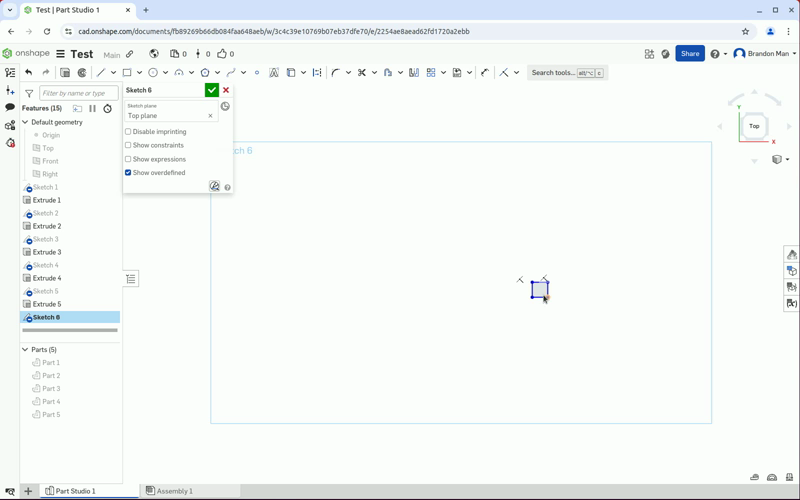
scroll(6)
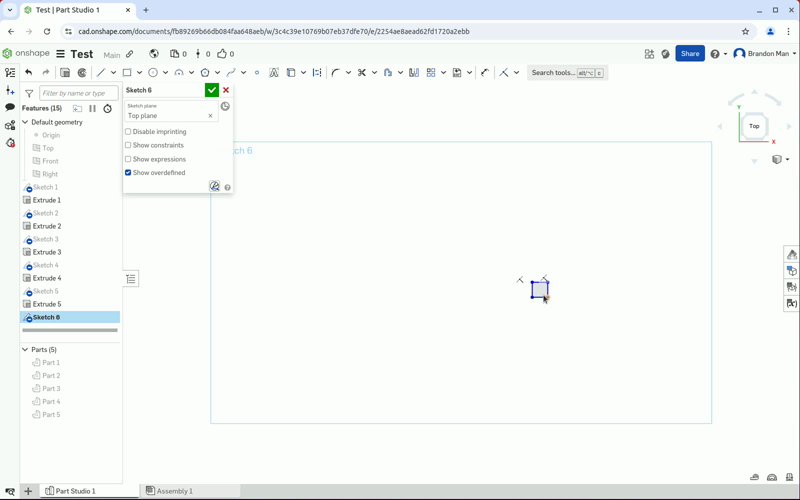
scroll(6)
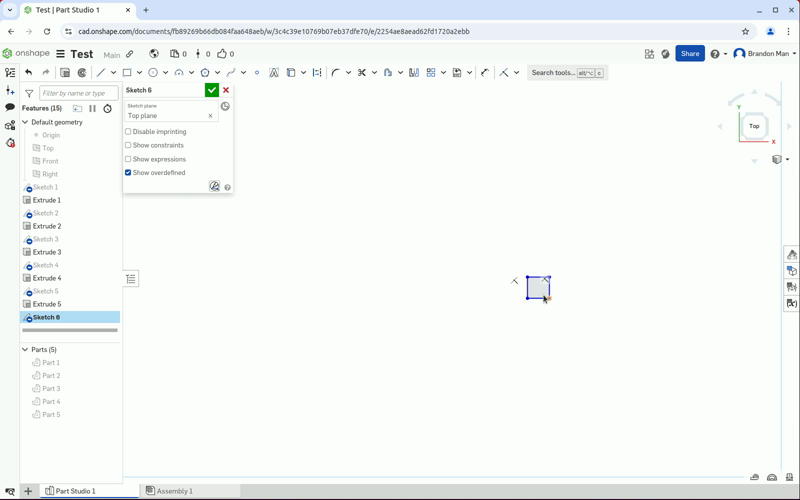
scroll(6)
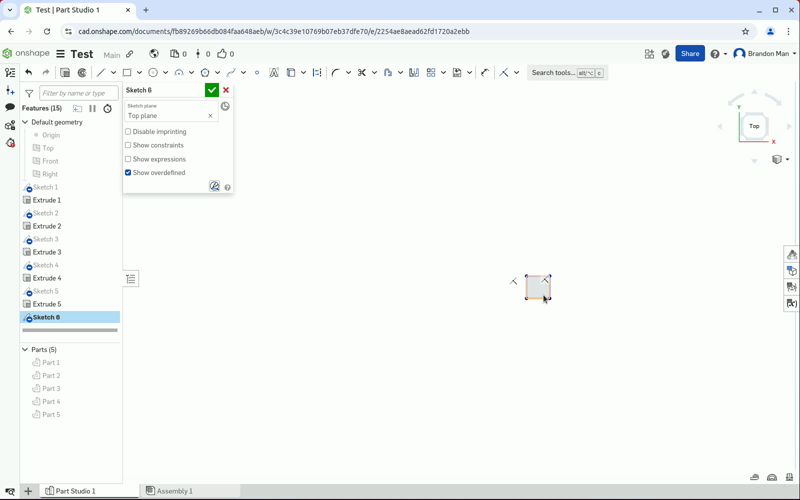
scroll(6)
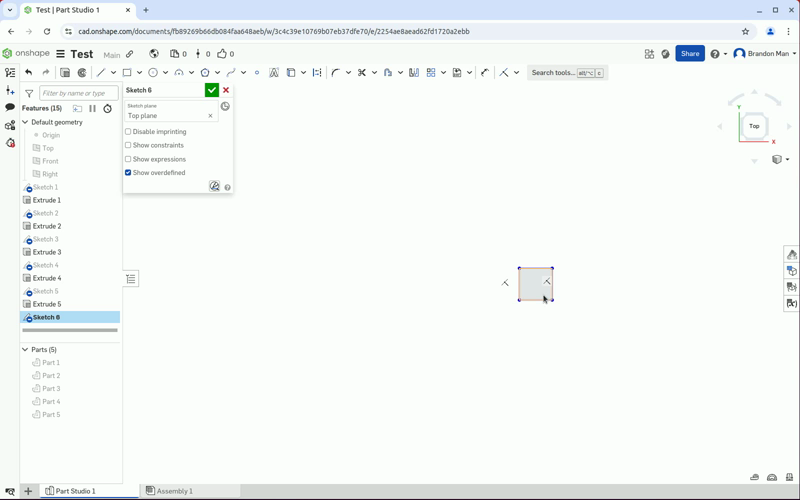
scroll(6)
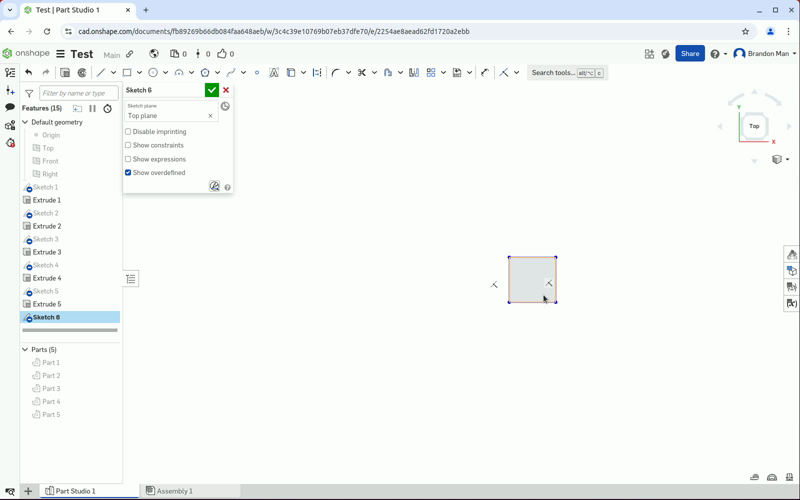
scroll(6)
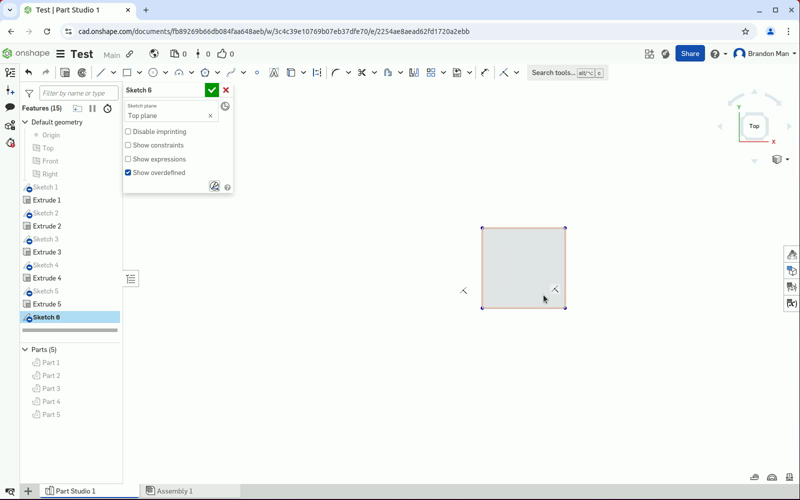
scroll(6)
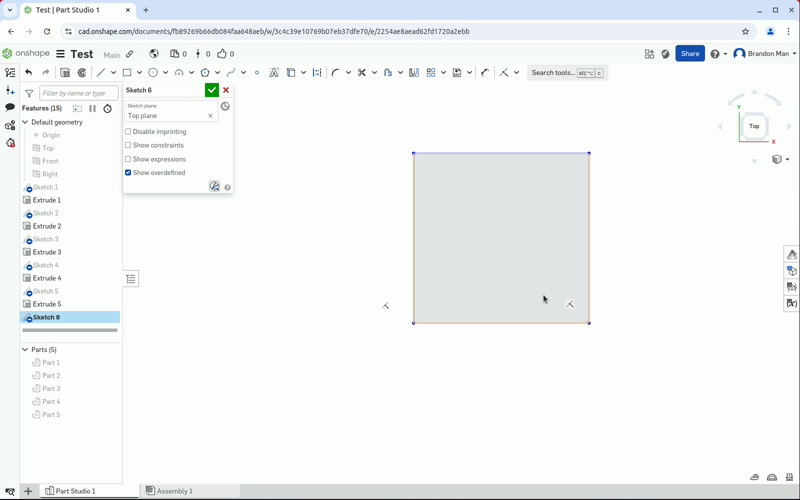
click(543, 294)
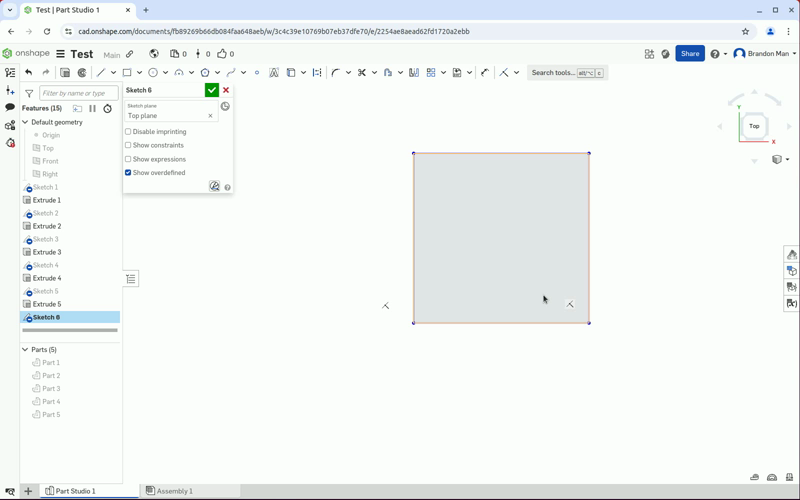
scroll(-6)
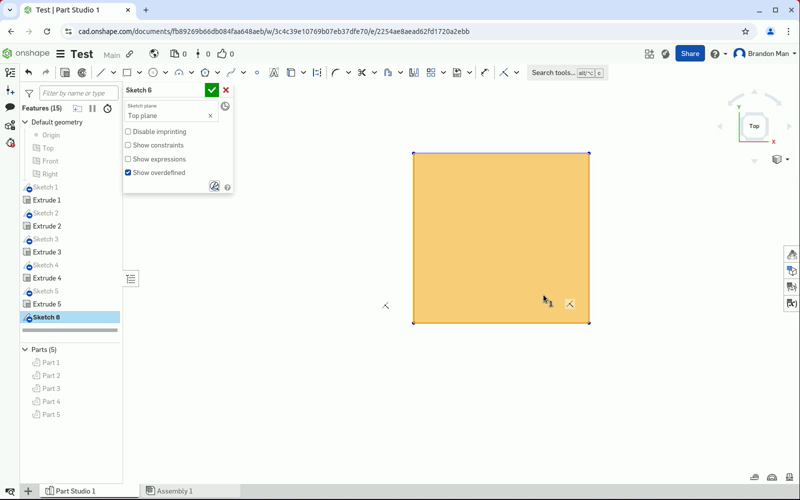
scroll(-6)
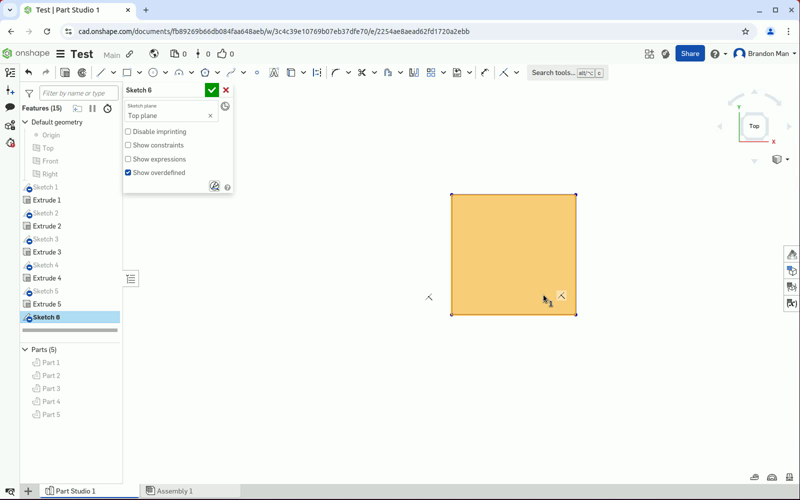
scroll(-6)
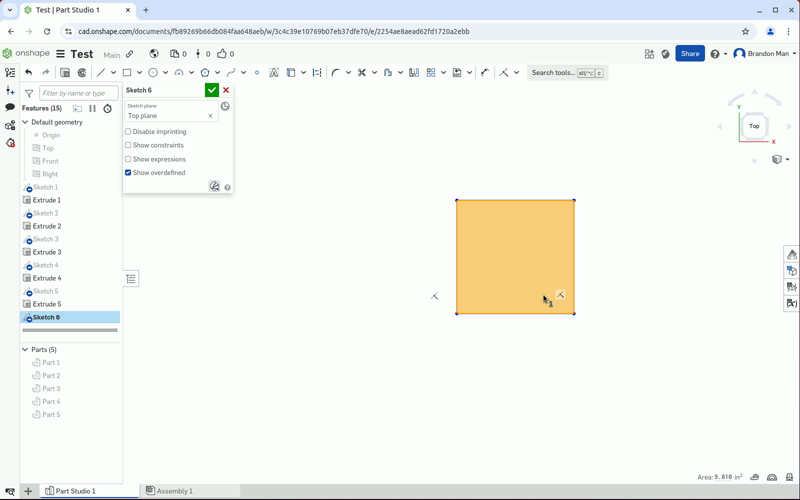
scroll(-6)
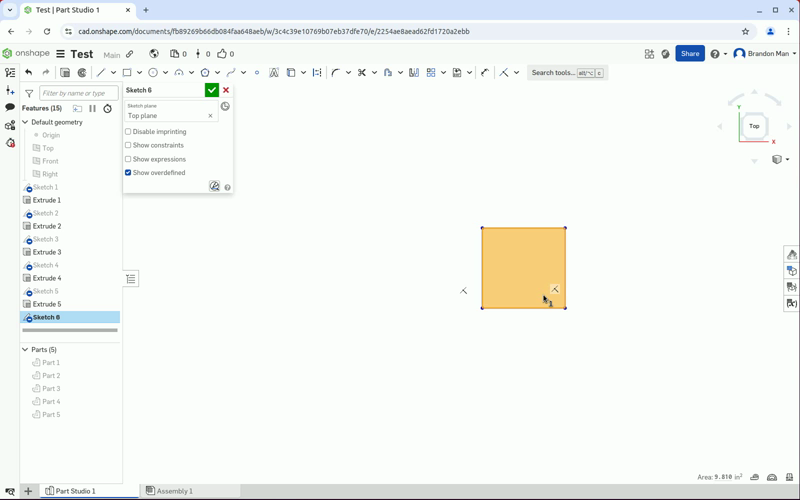
scroll(-6)
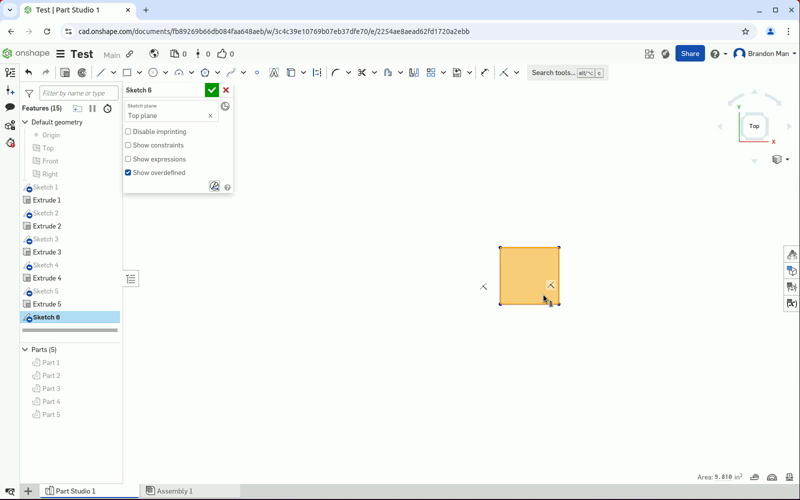
scroll(-6)
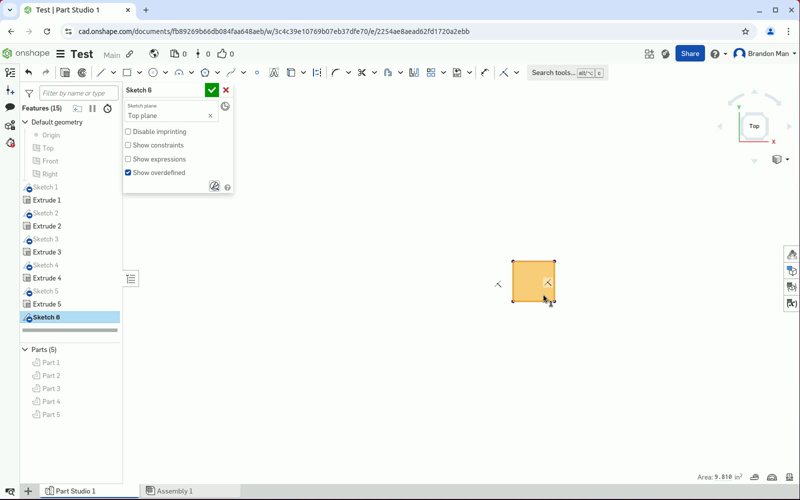
scroll(-6)
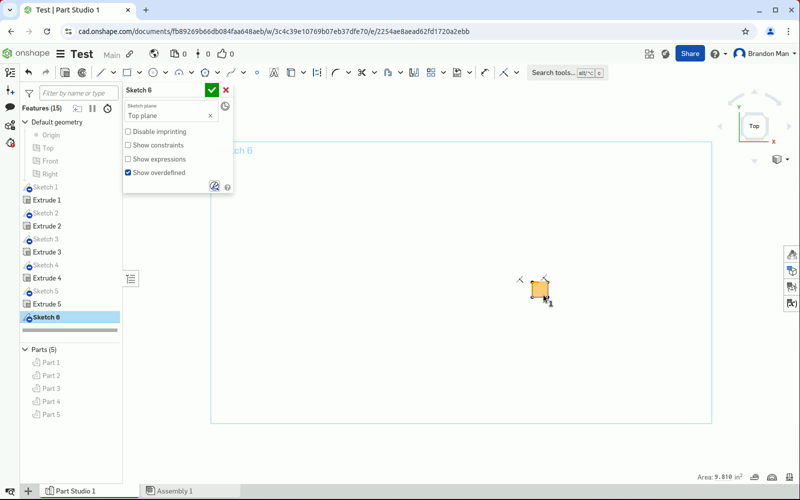
mouse_move(73, 352)
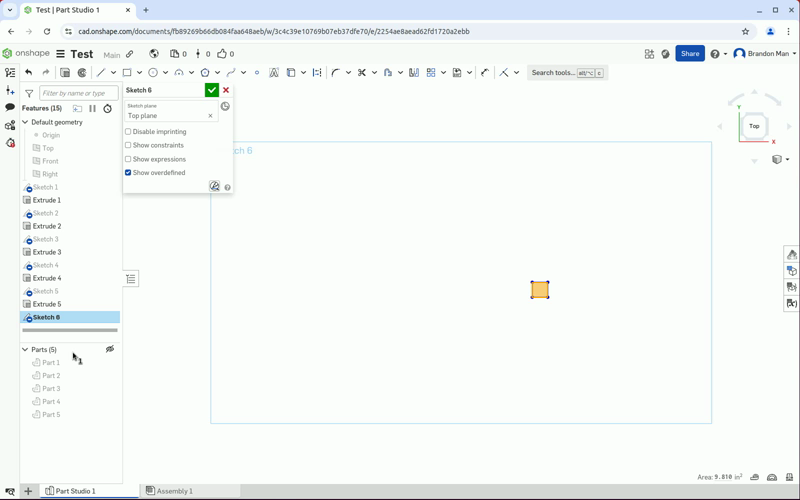
key(shift+y)
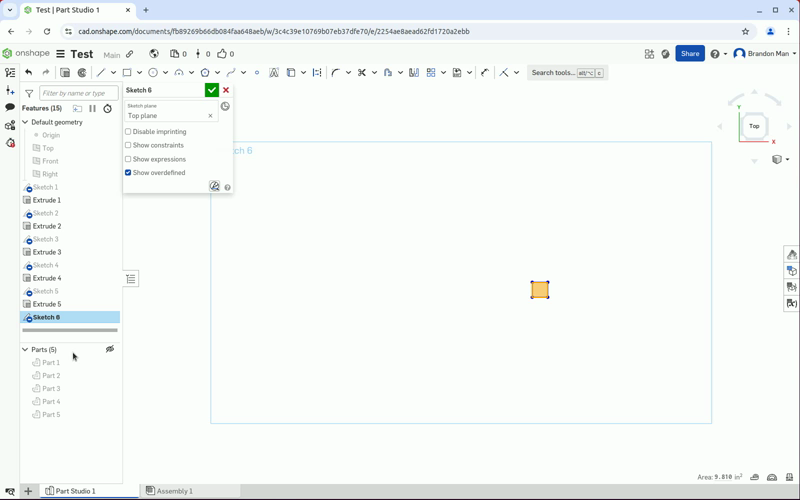
key(shift+e)
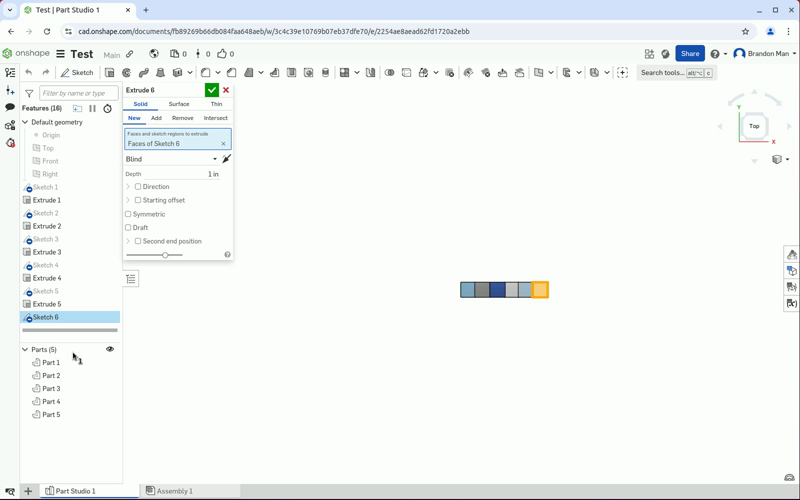
mouse_move(143, 106)
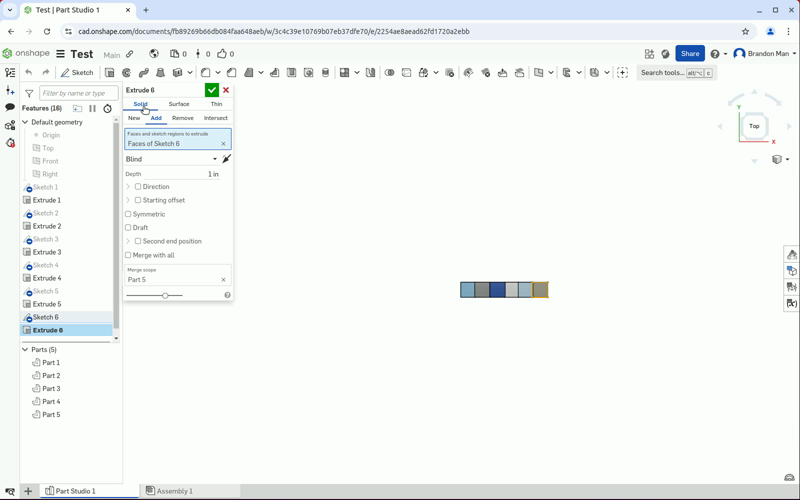
click(143, 106)
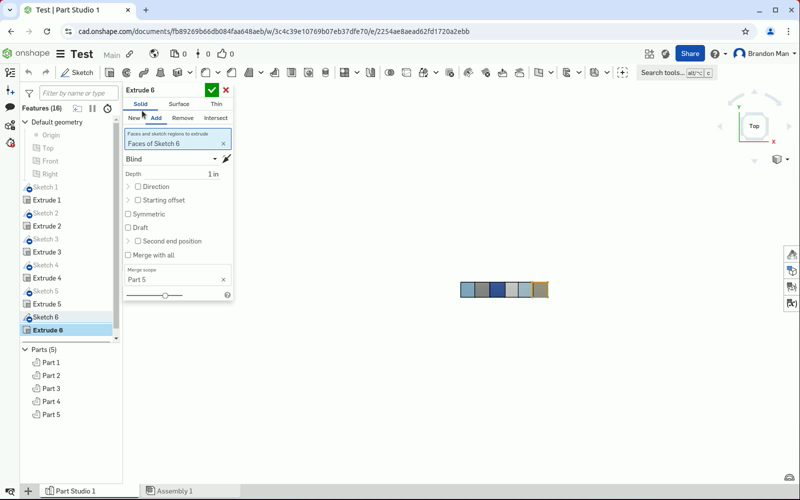
mouse_move(137, 120)
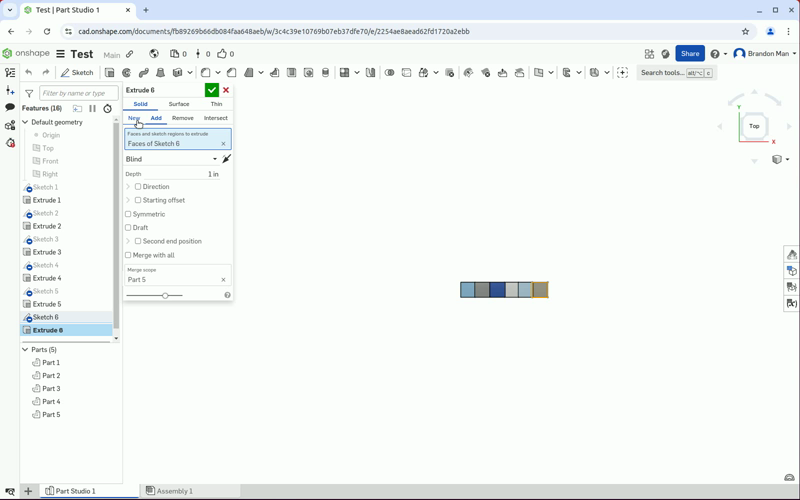
click(137, 120)
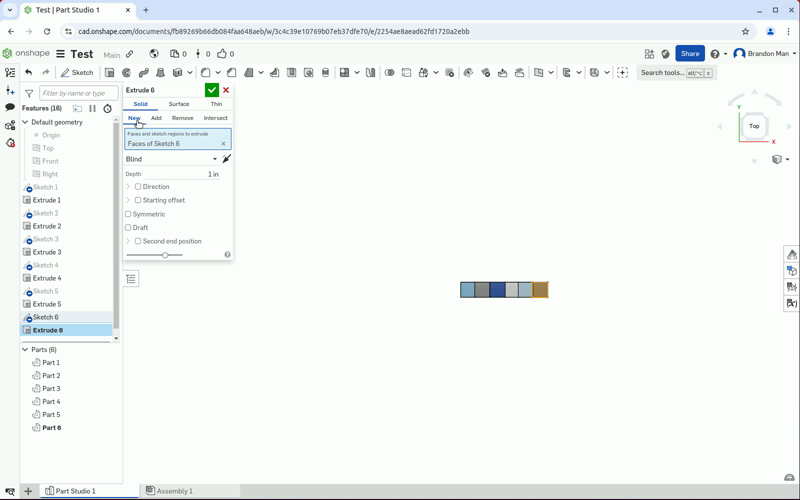
key(tab, 4)
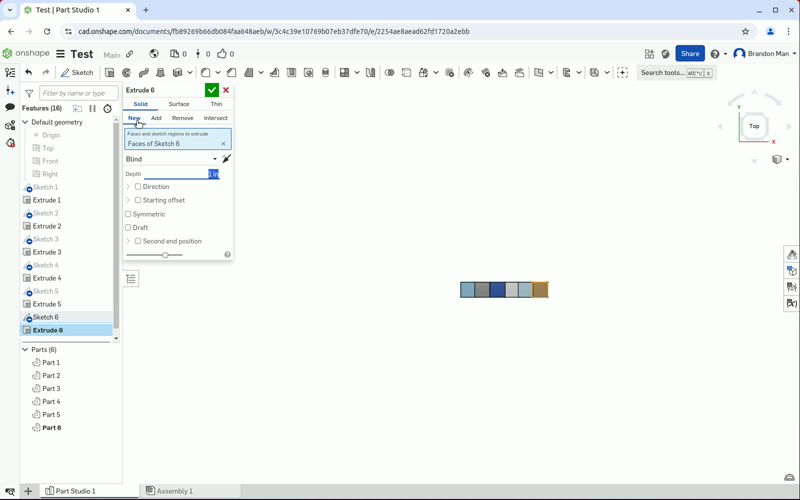
text(5.777)
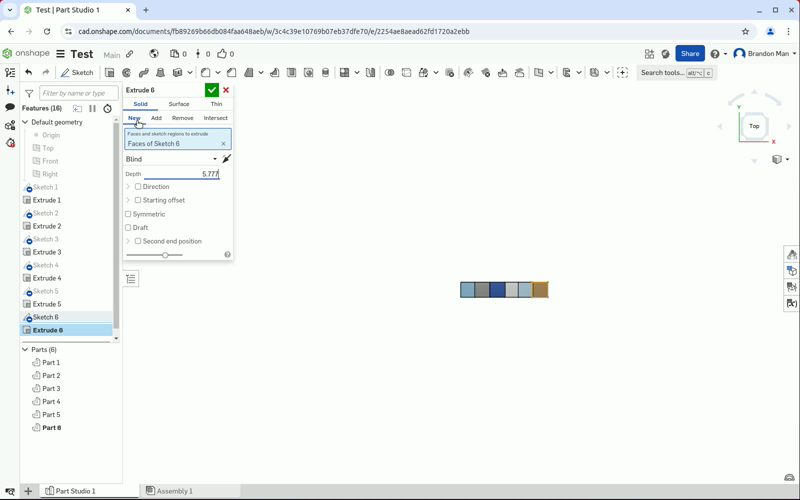
key(enter)
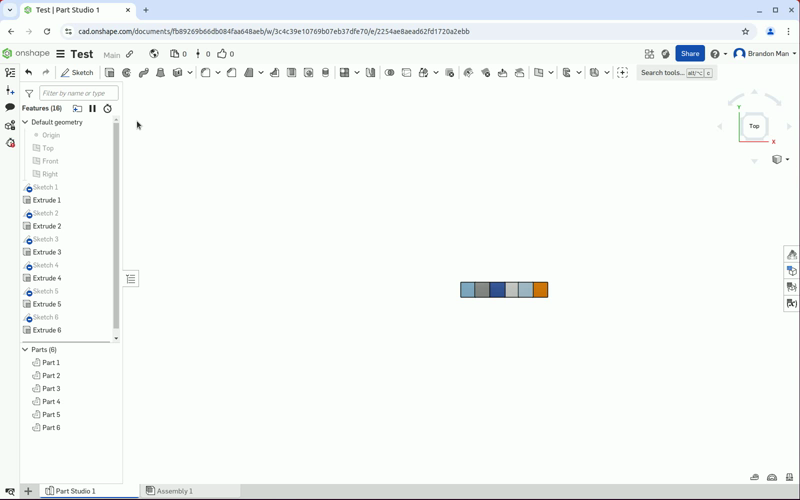
key(shift+h)
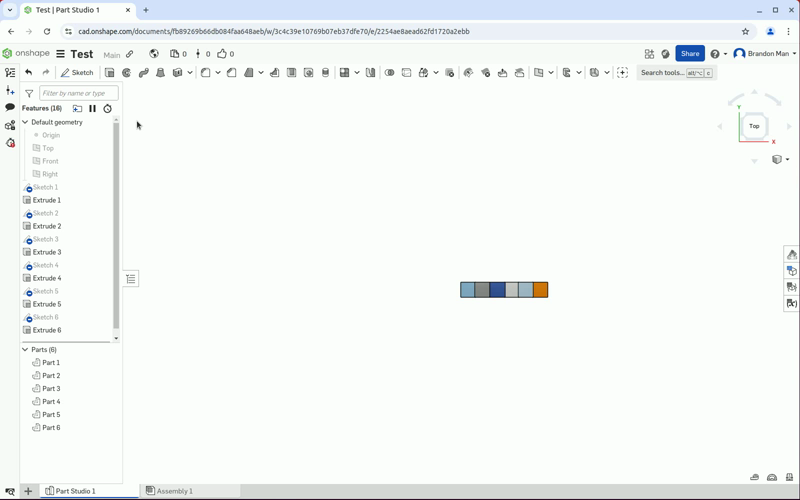
key(shift+h)
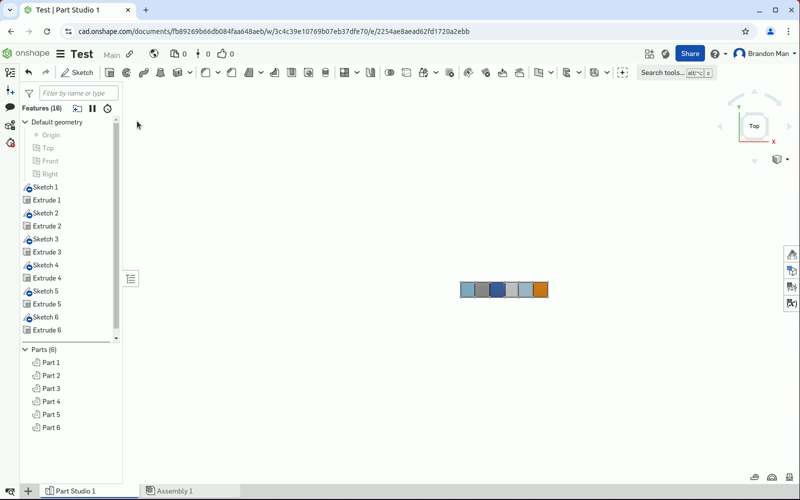
key(shift+7)
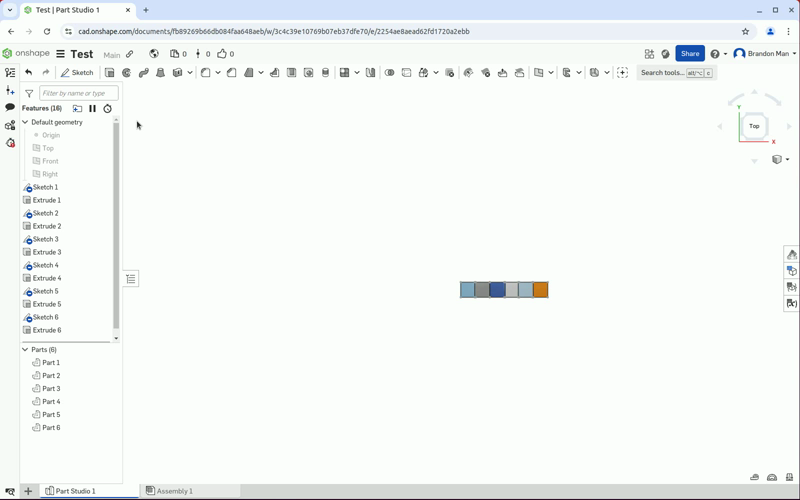
key(up, 3)
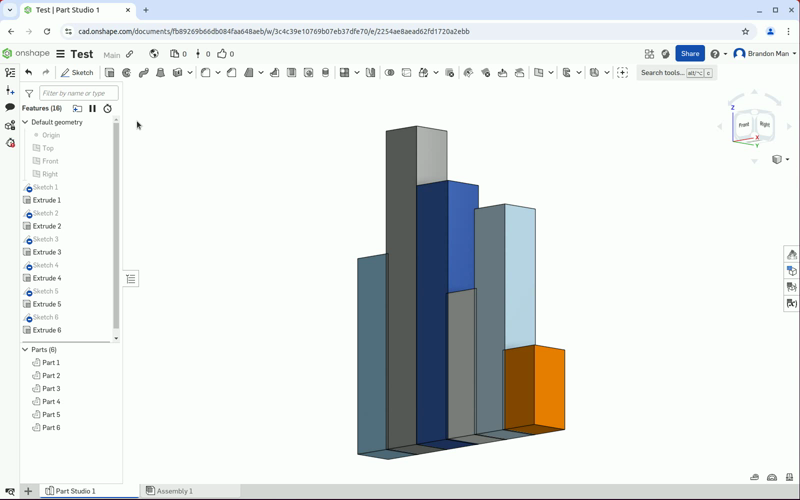
key(left, 3)
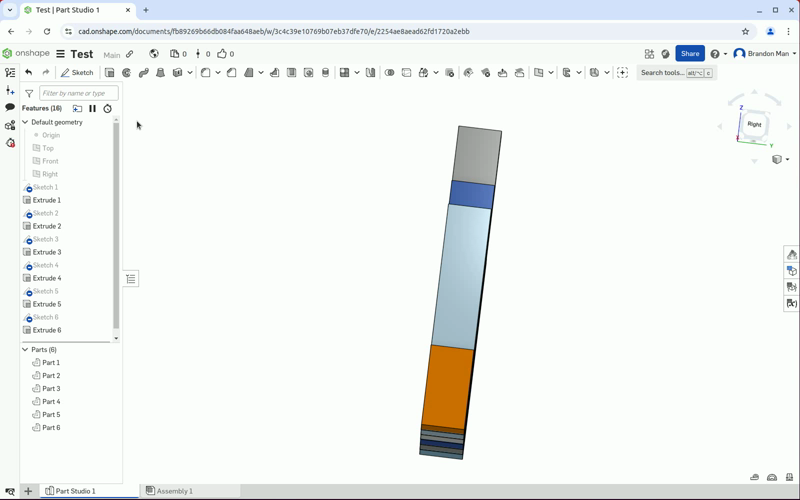
key(right, 3)
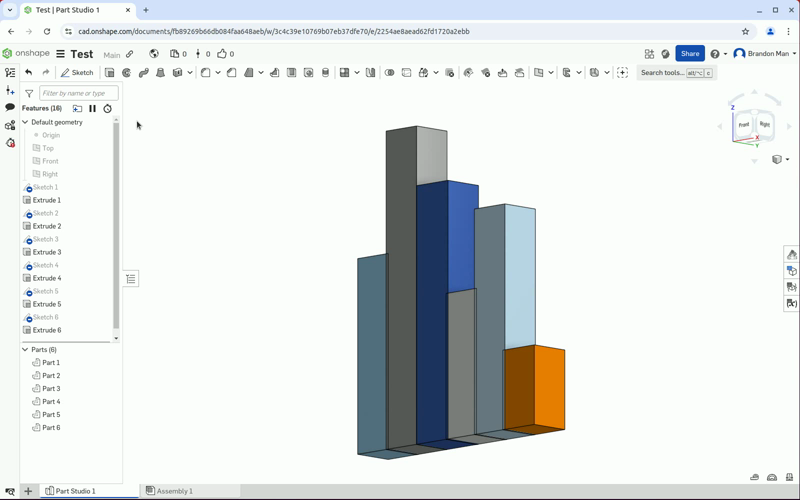
key(down, 3)
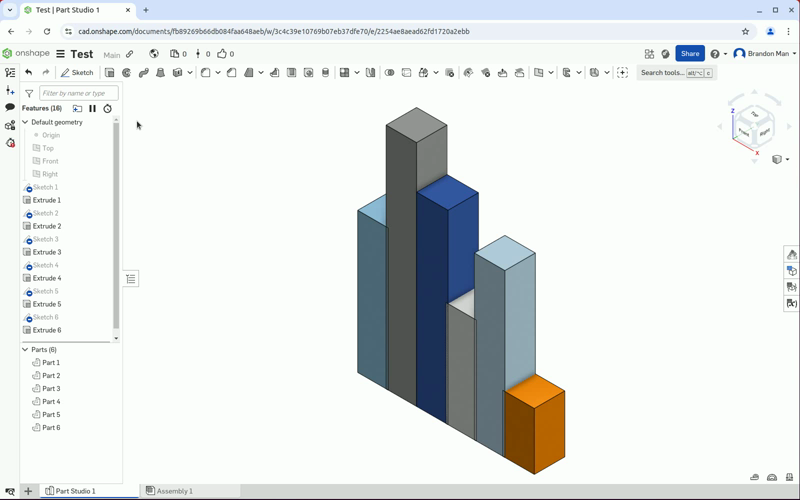
mouse_move(69, 189)
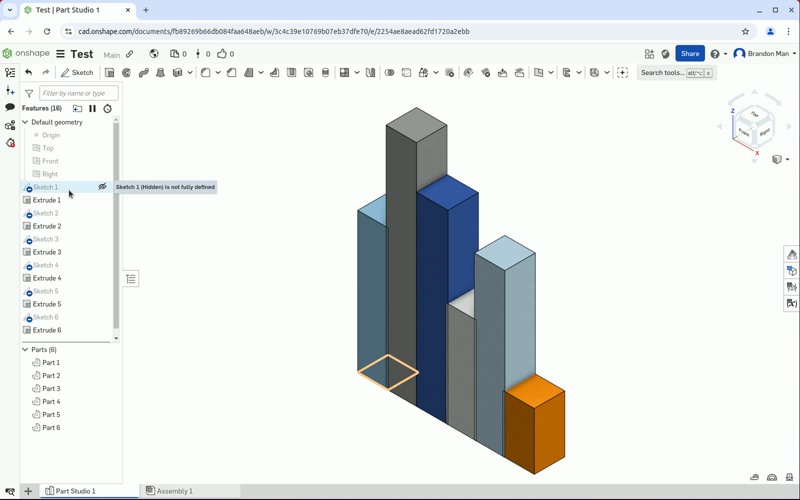
click(69, 189)